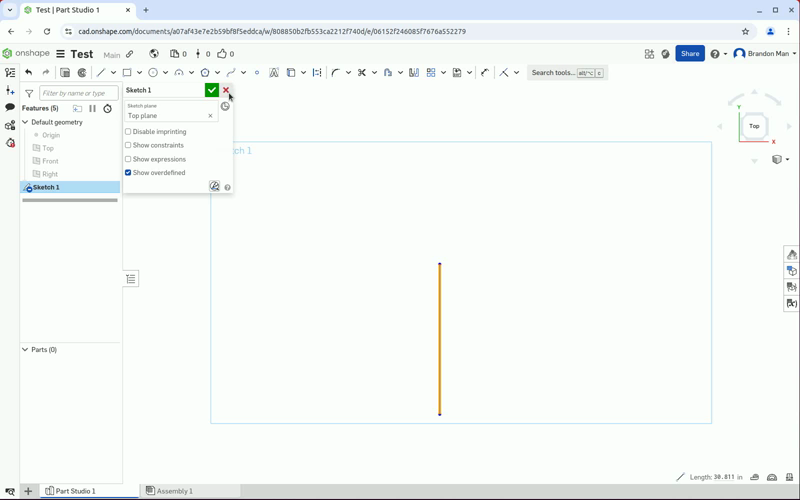
key(shift+h)
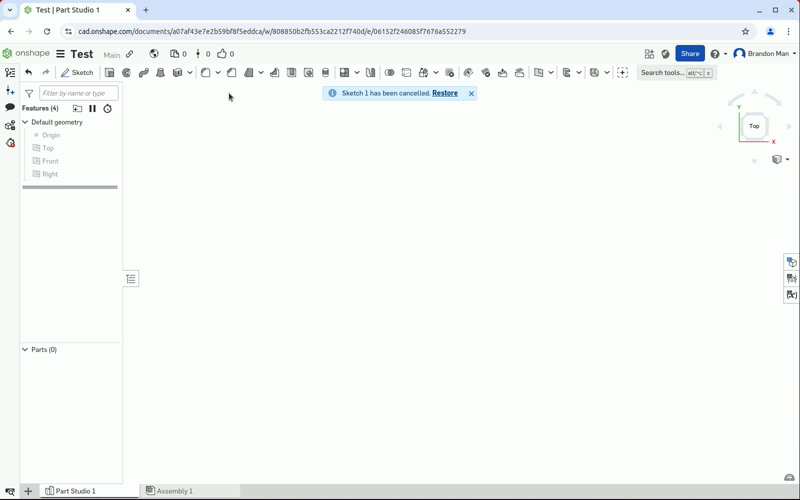
mouse_move(73, 352)
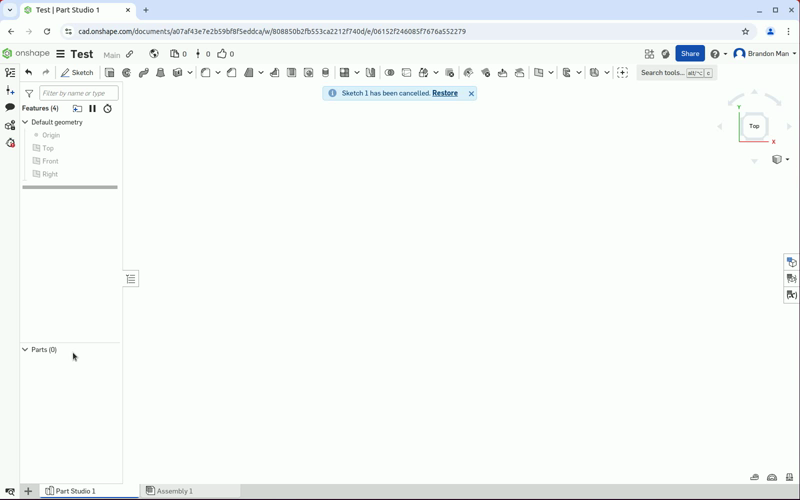
key(y)
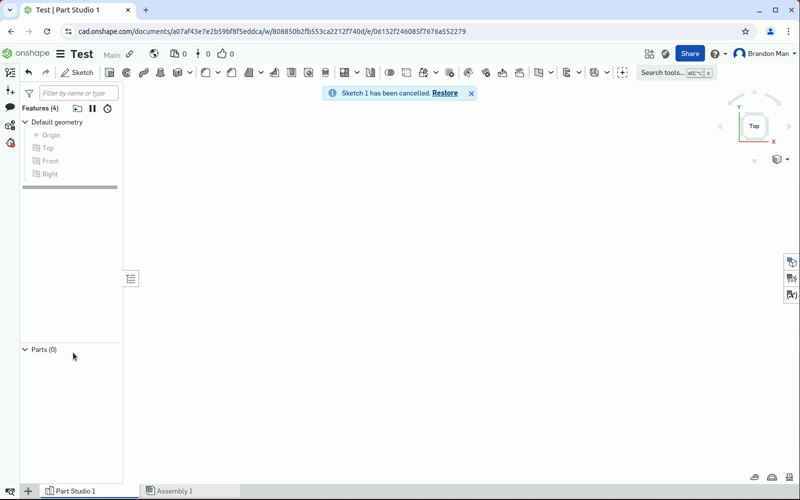
key(shift+p)
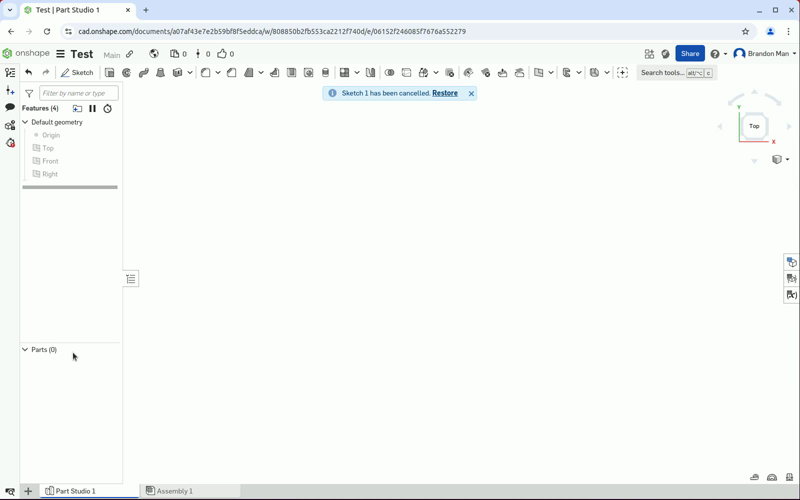
key(space)
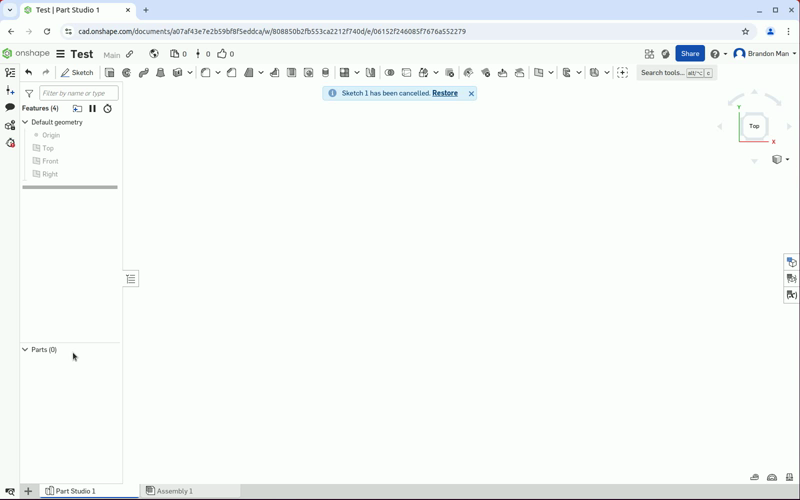
key_down(shift)
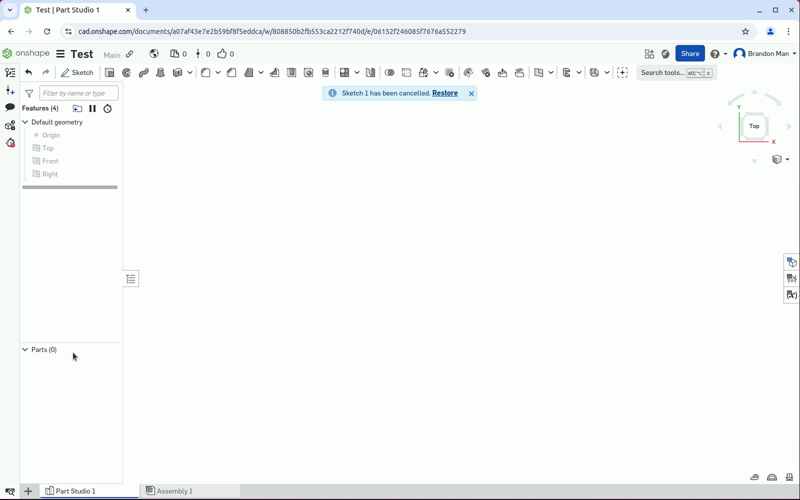
key(up)
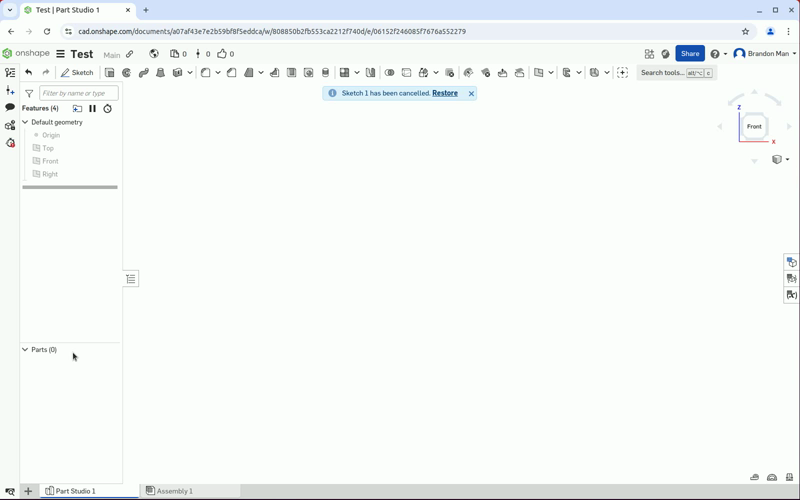
key_up(shift)
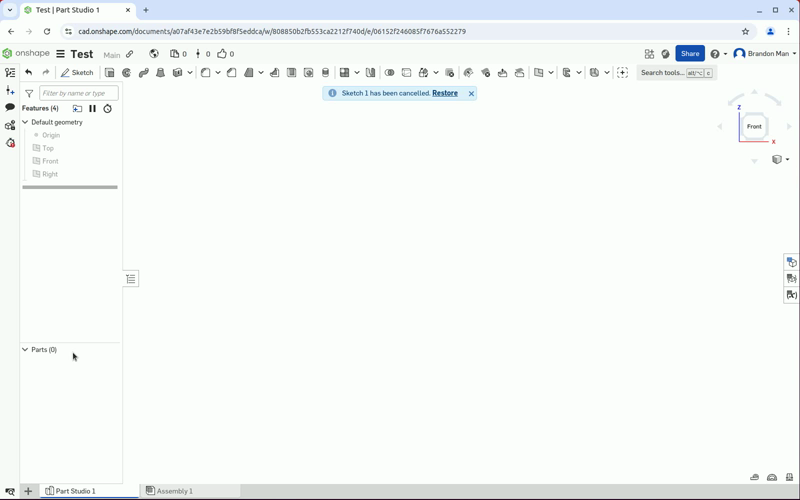
mouse_move(73, 352)
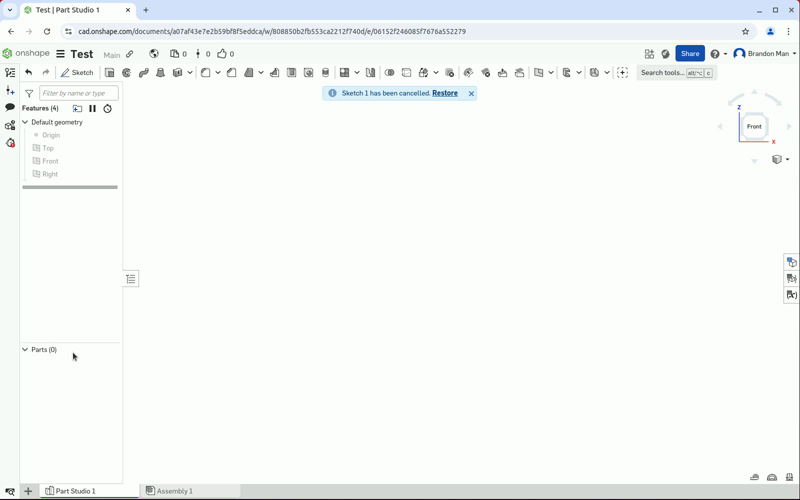
key(shift+y)
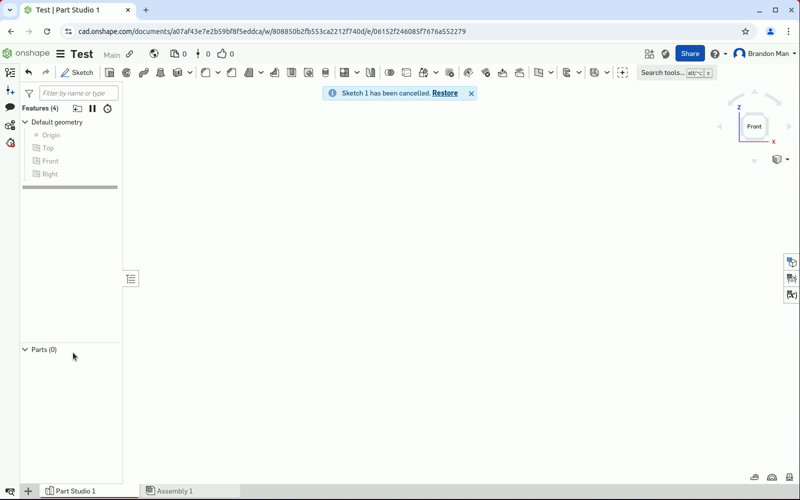
key(shift+s)
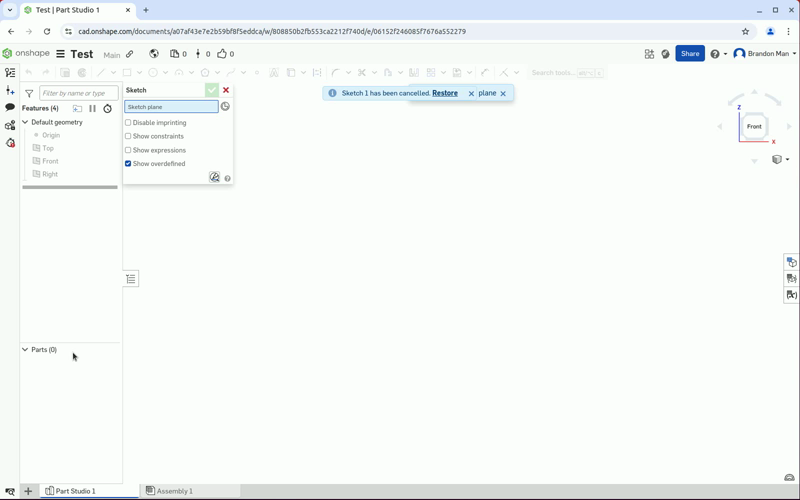
mouse_move(73, 163)
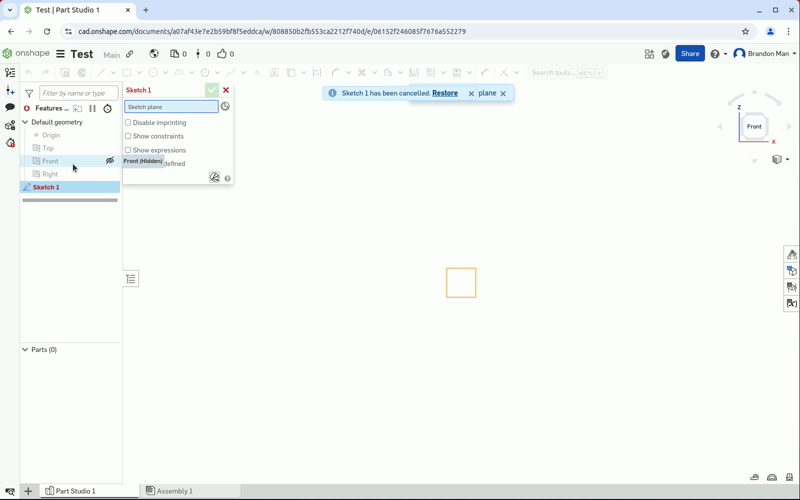
click(73, 163)
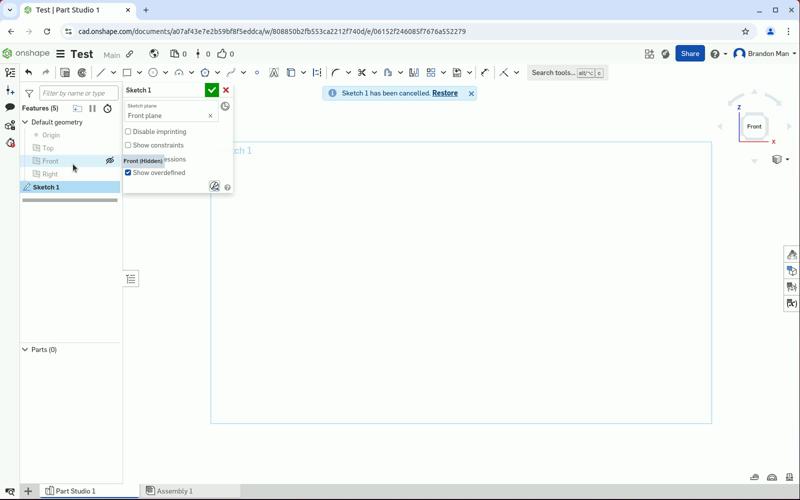
mouse_move(73, 352)
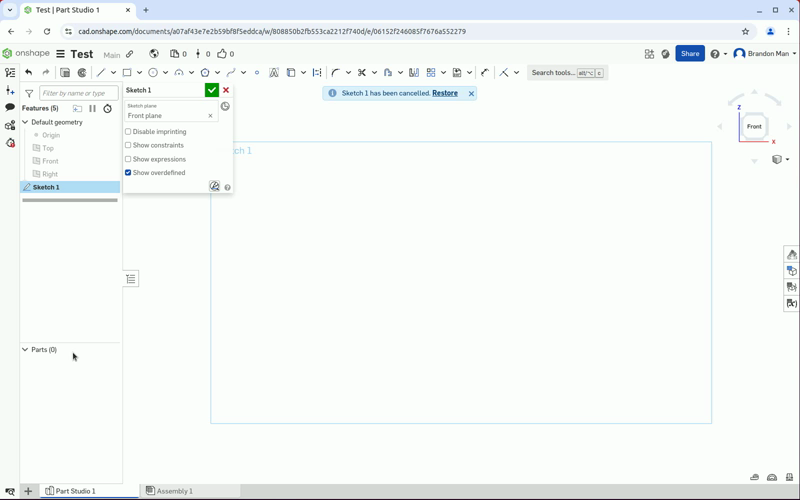
key(y)
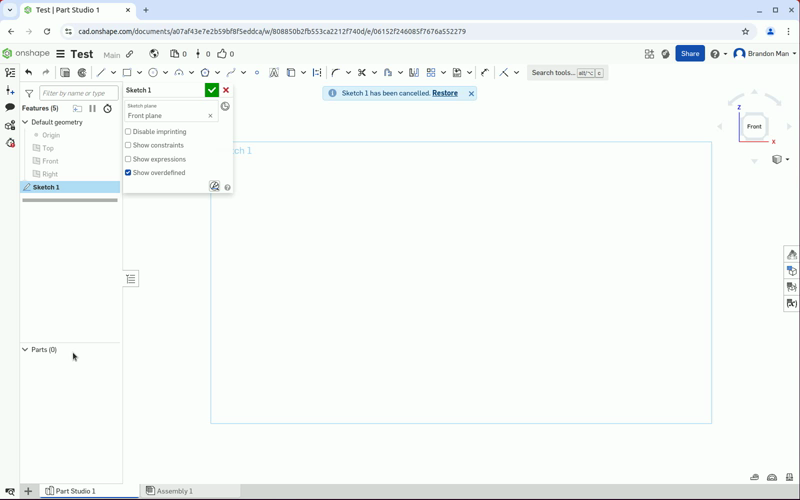
key(l)
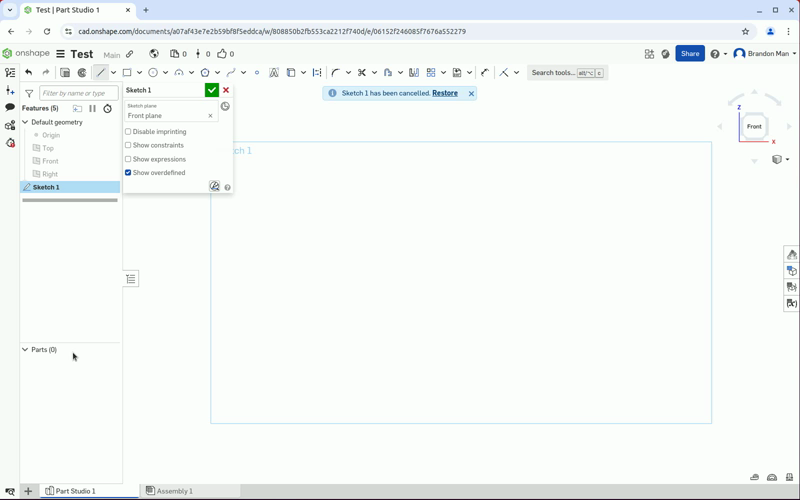
key_down(shift)
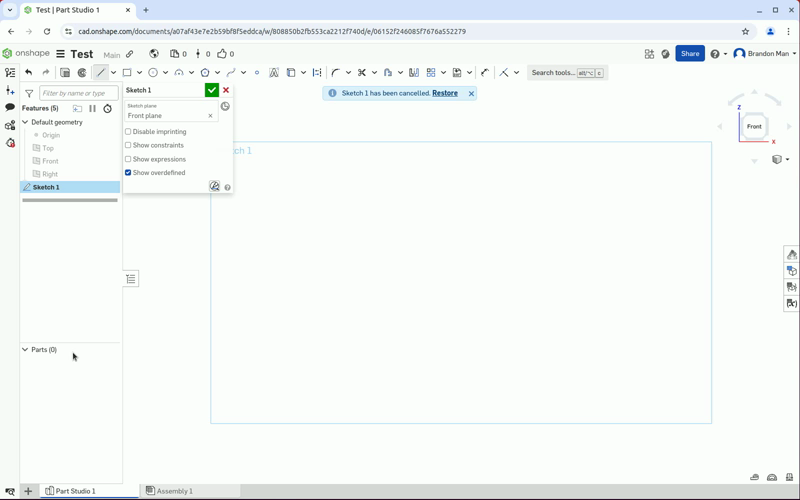
mouse_move(348, 282)
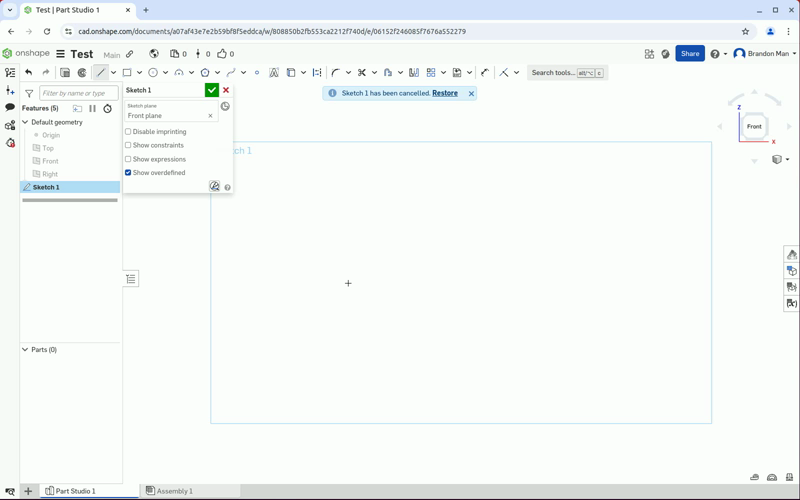
click(348, 282)
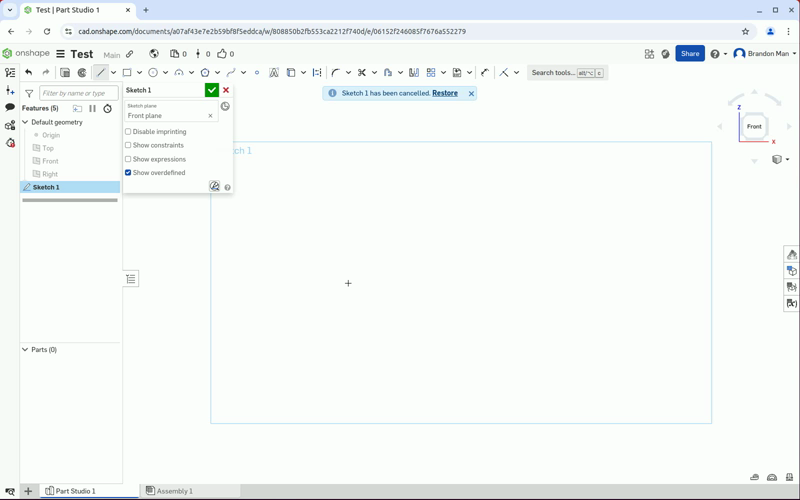
key_up(shift)
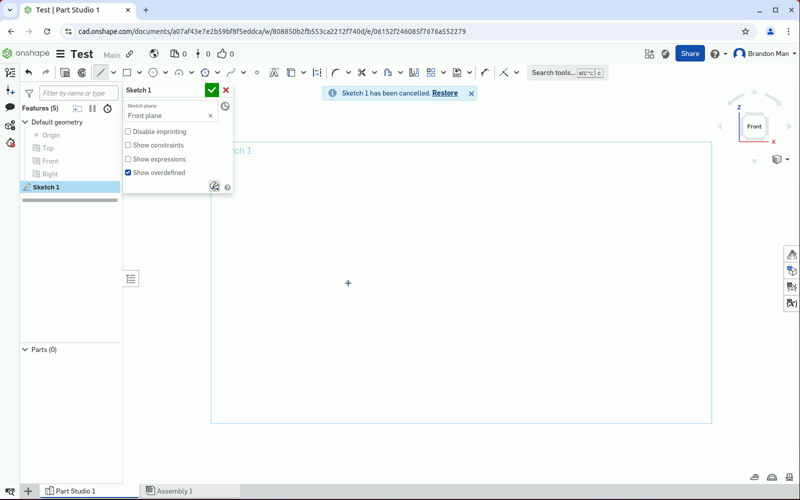
key_down(shift)
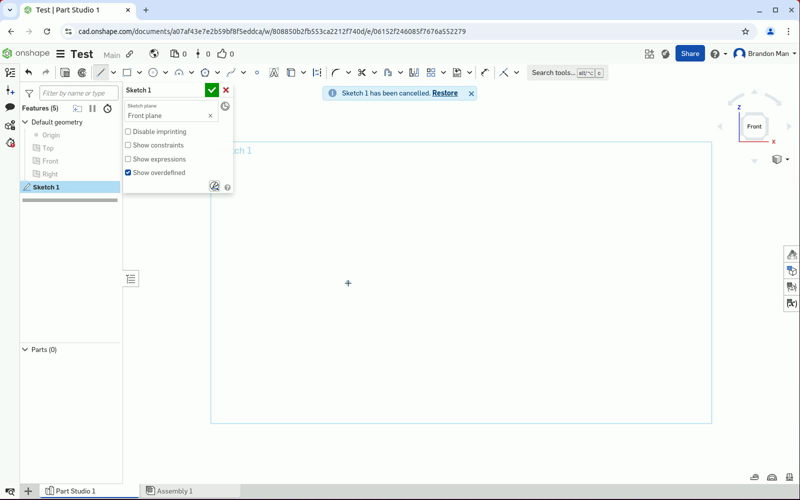
mouse_move(460, 282)
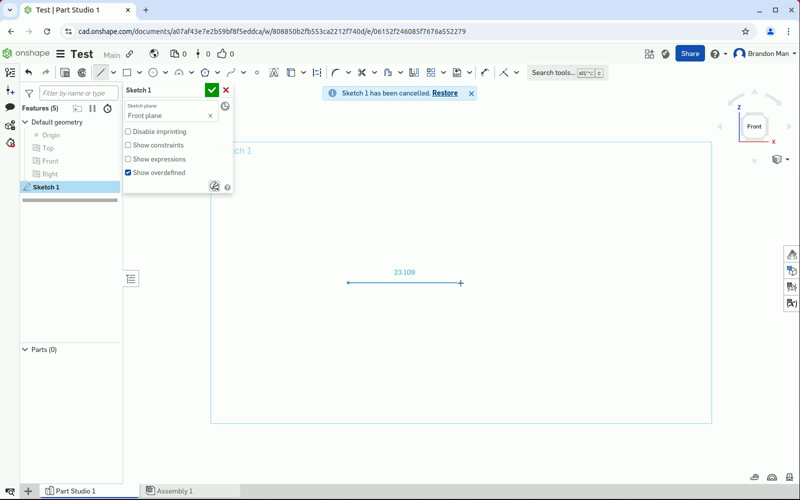
click(460, 282)
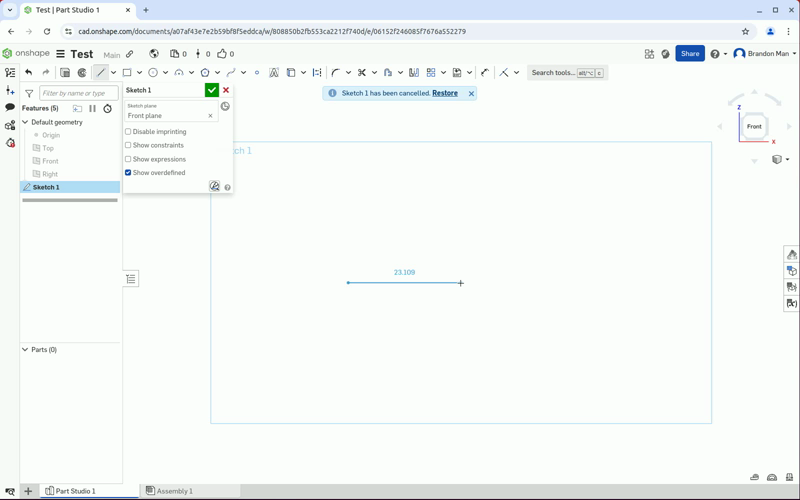
key_up(shift)
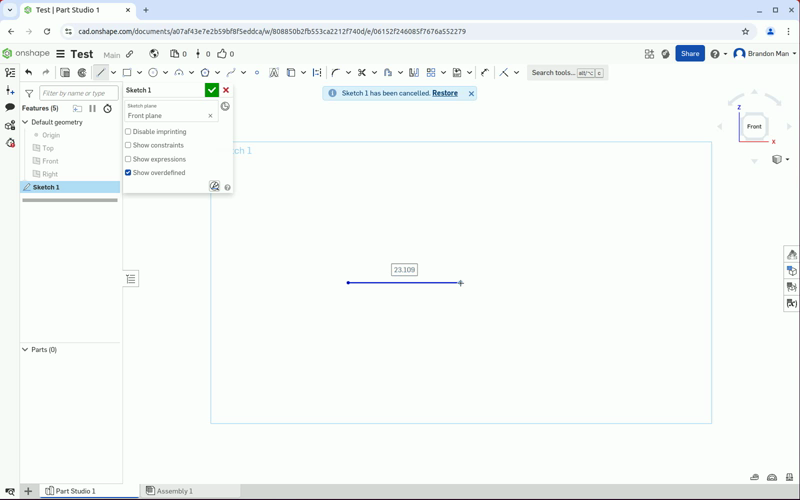
key_down(shift)
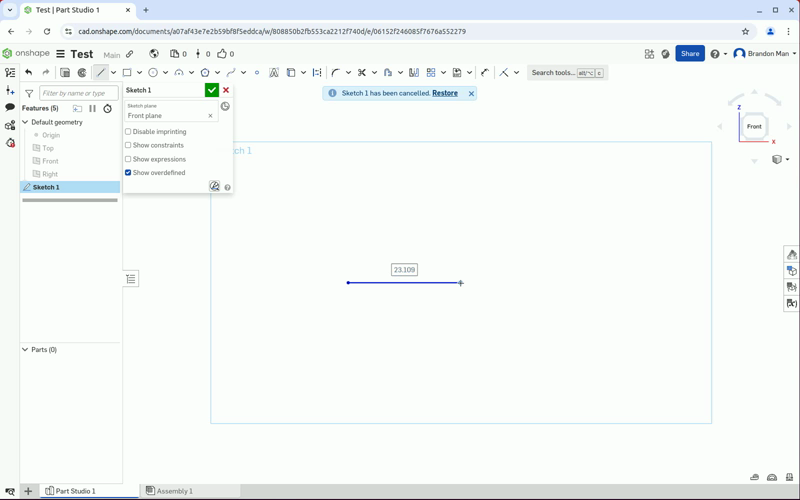
mouse_move(460, 170)
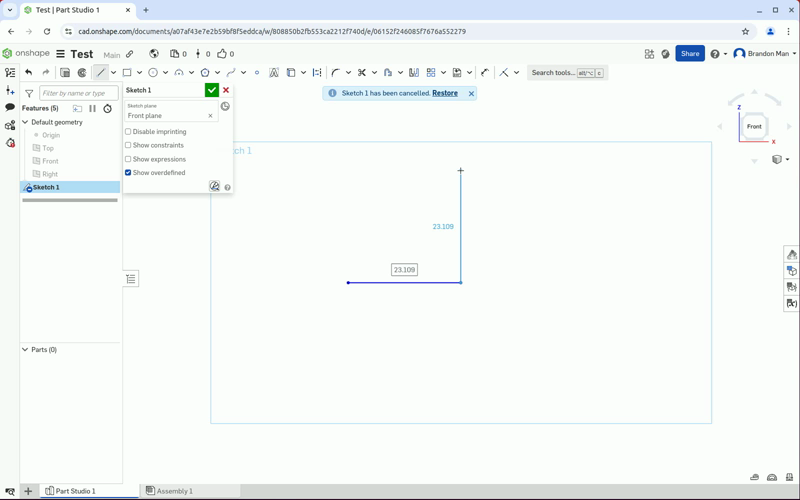
click(460, 170)
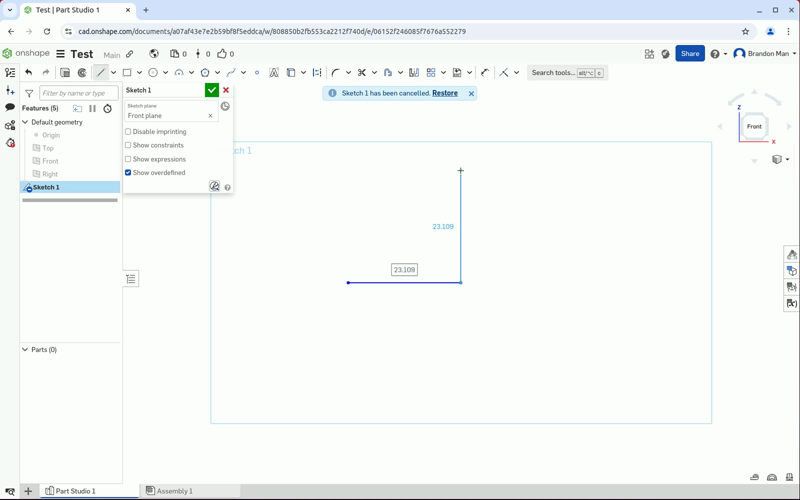
key_up(shift)
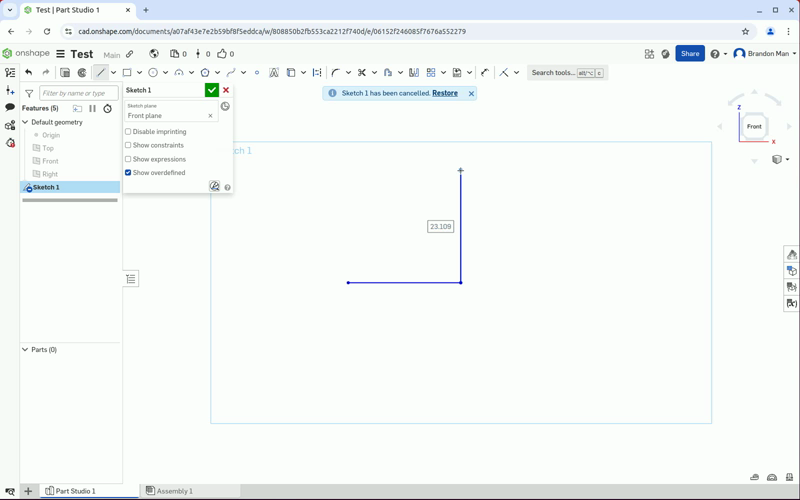
key_down(shift)
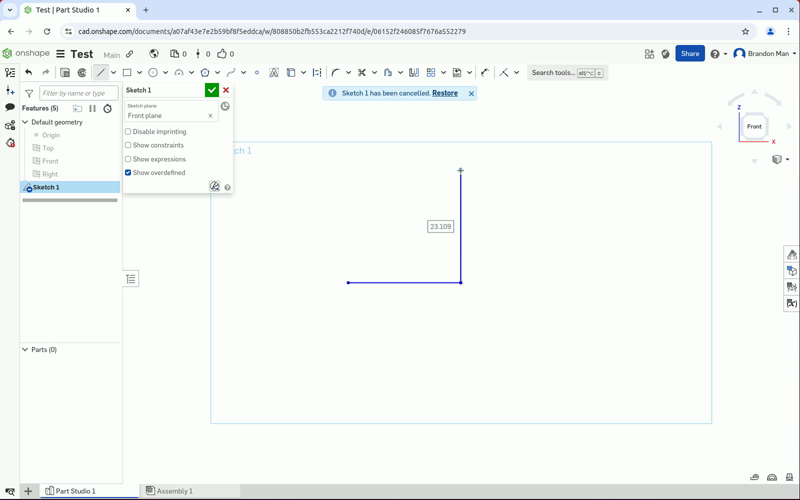
mouse_move(348, 170)
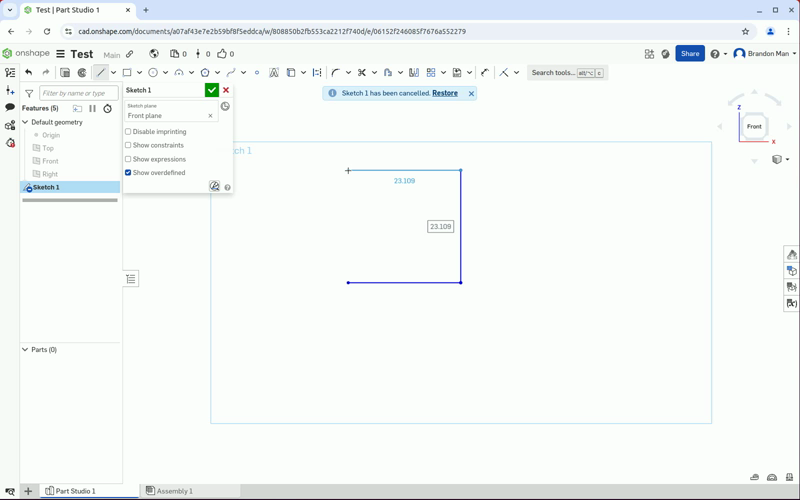
click(348, 170)
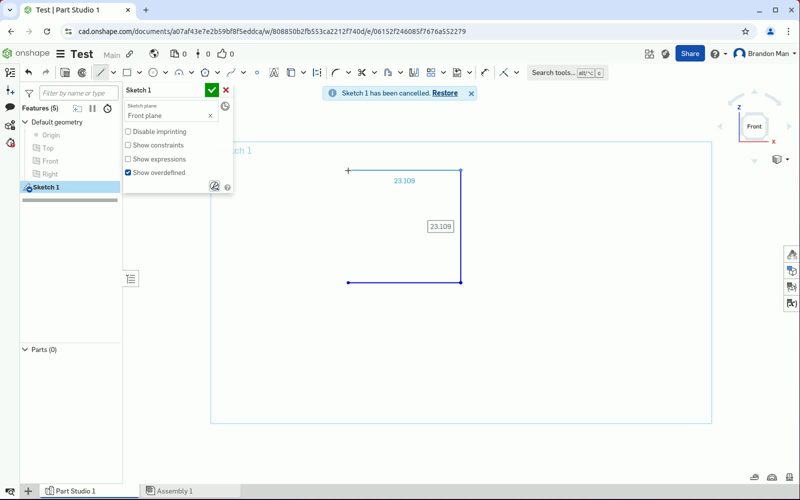
key_up(shift)
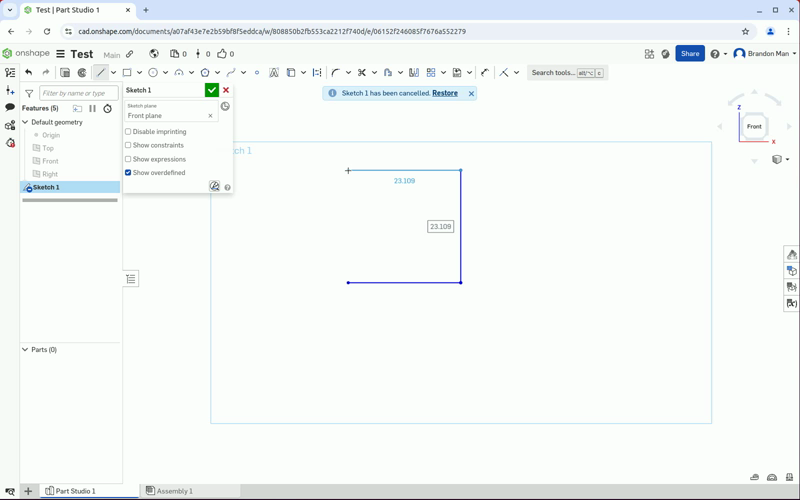
key_down(shift)
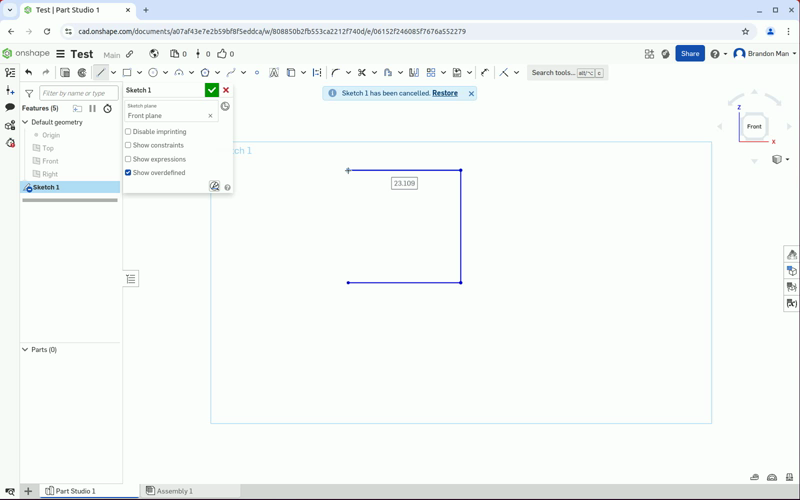
mouse_move(348, 282)
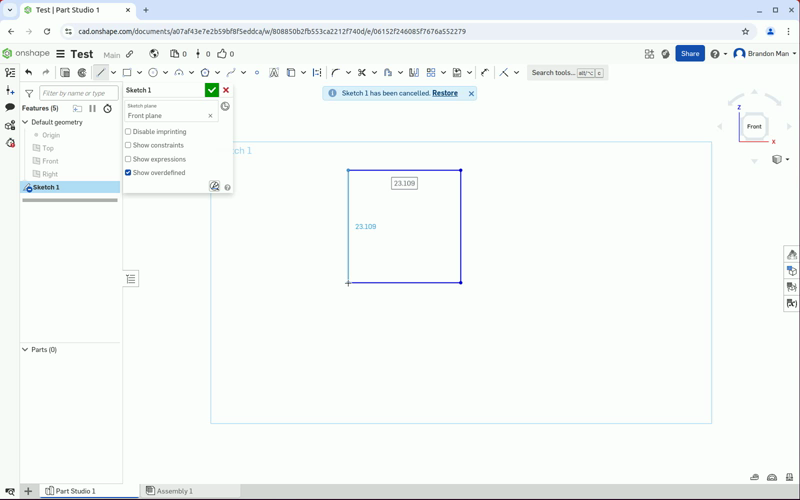
key_up(shift)
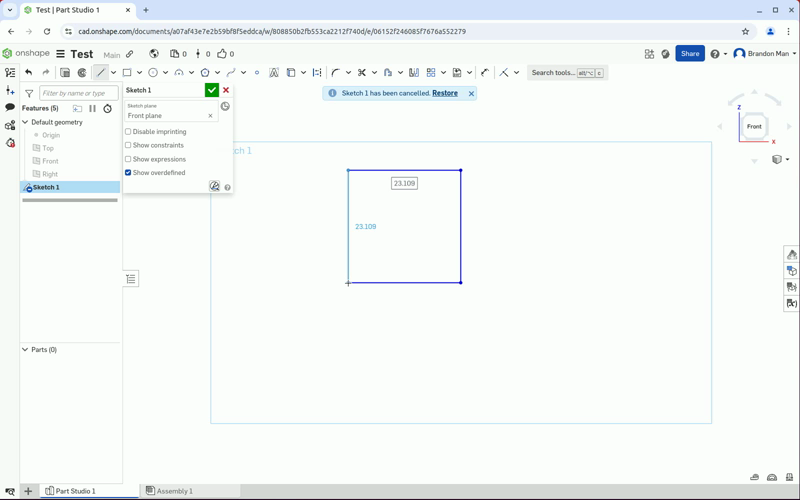
click(348, 282)
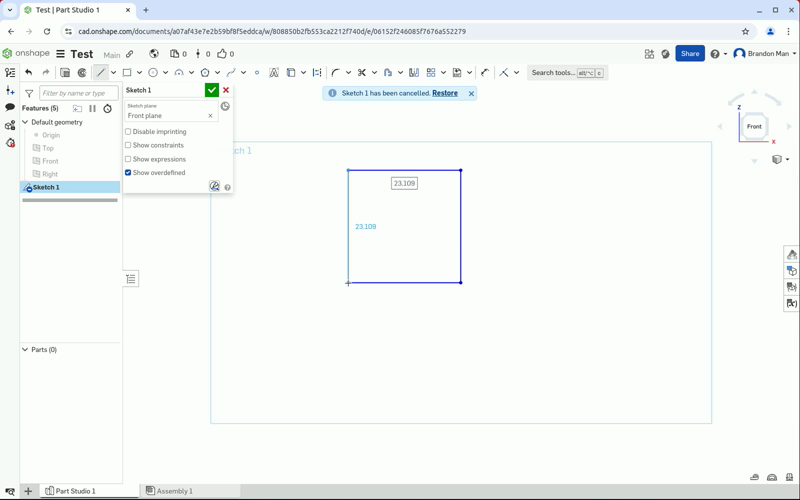
key(esc)
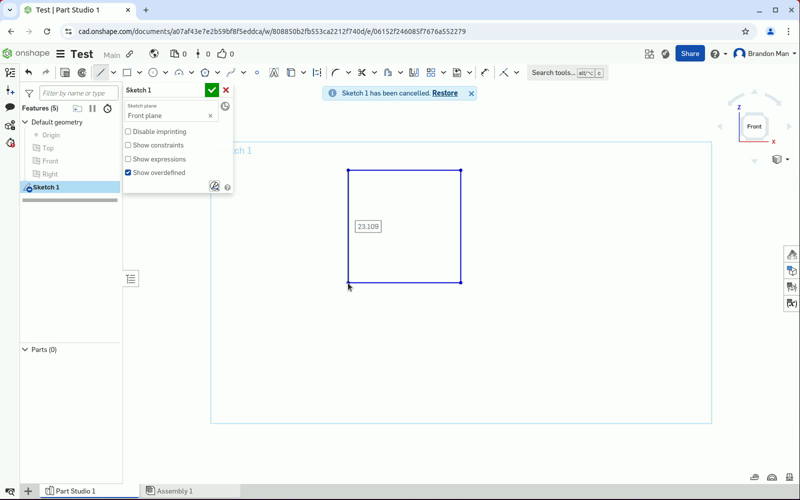
mouse_move(376, 210)
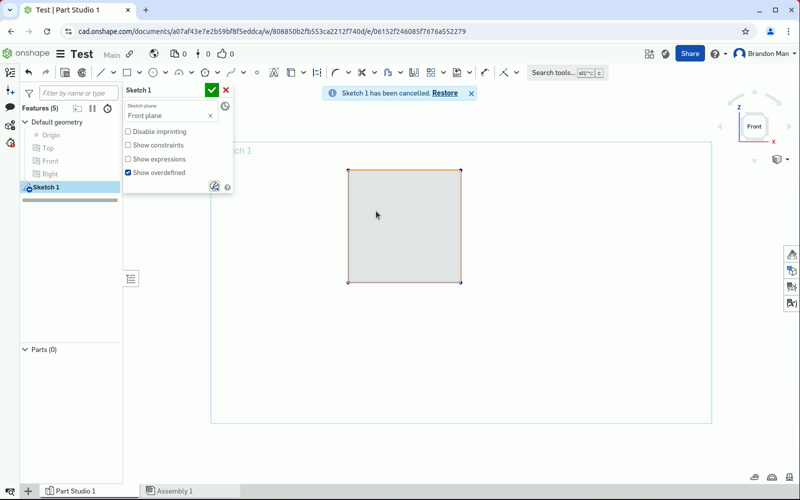
click(376, 210)
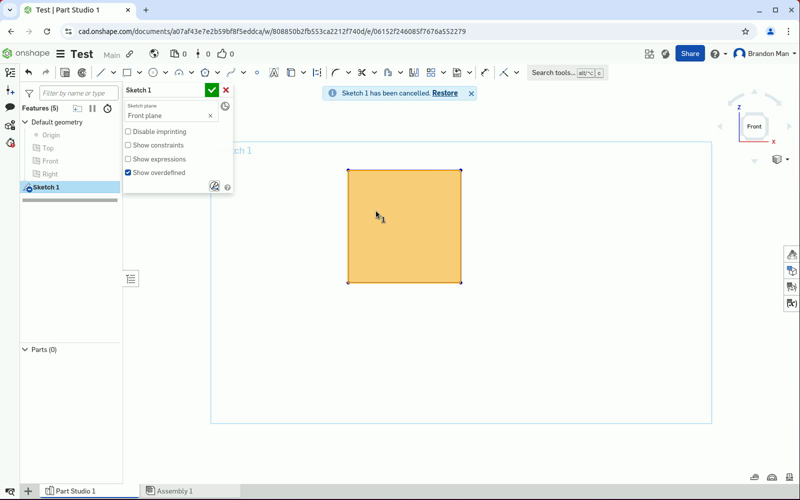
mouse_move(73, 352)
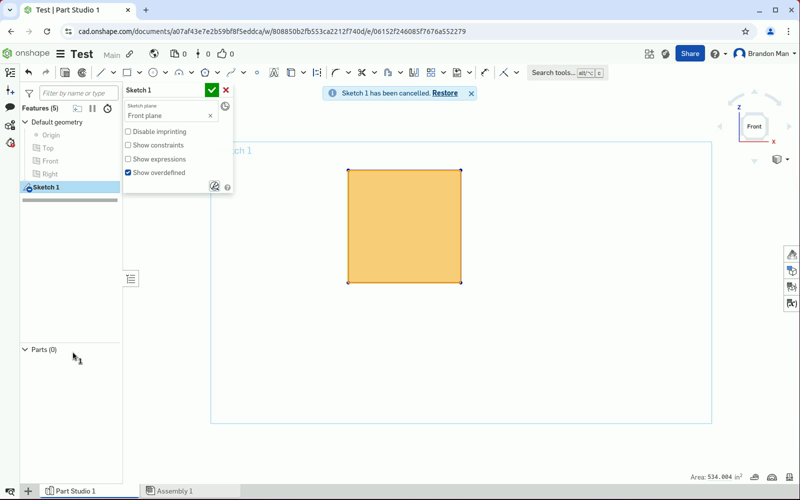
key(shift+y)
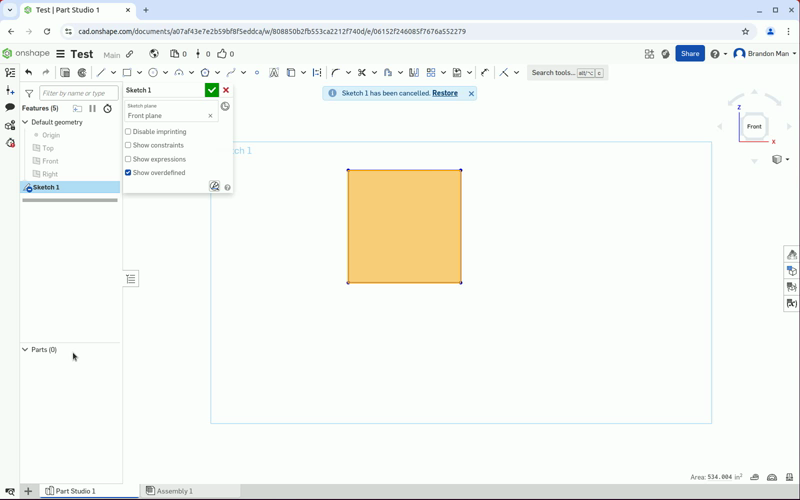
key(shift+e)
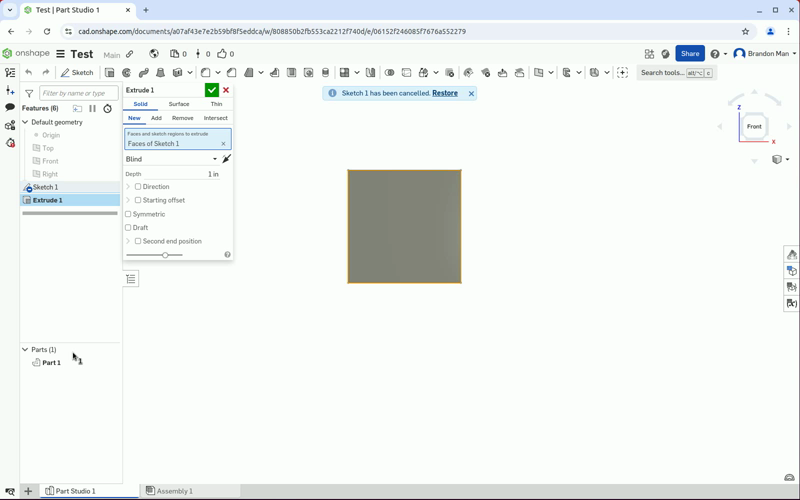
mouse_move(143, 106)
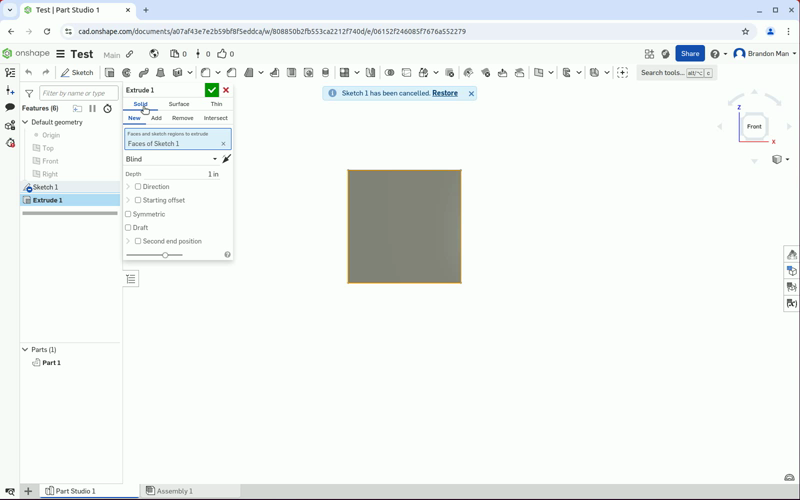
click(143, 106)
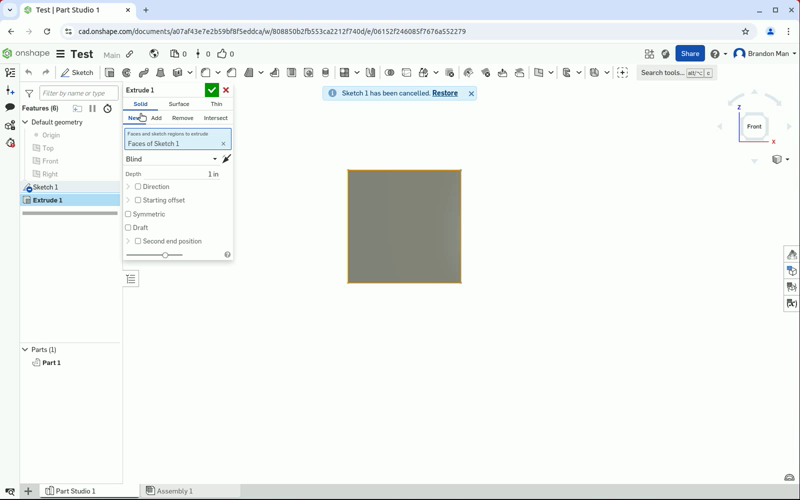
mouse_move(137, 120)
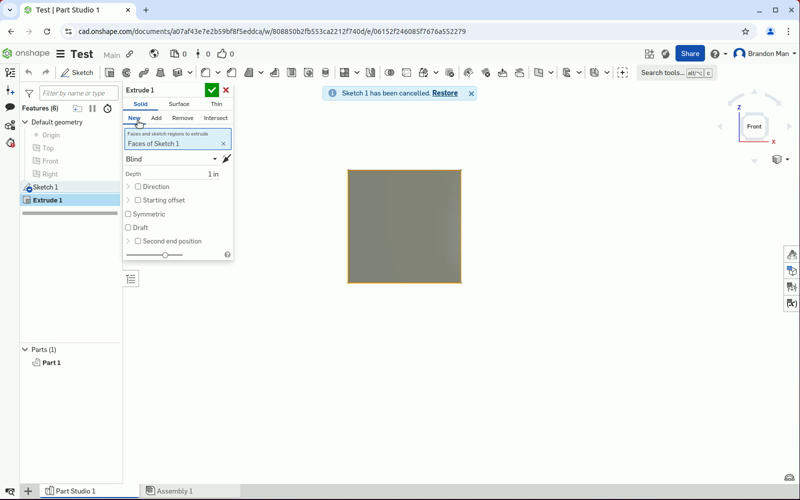
click(137, 120)
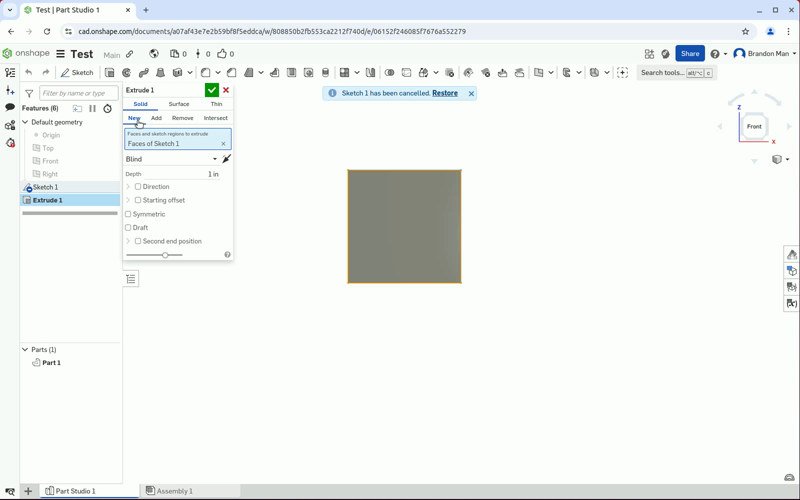
key(tab, 4)
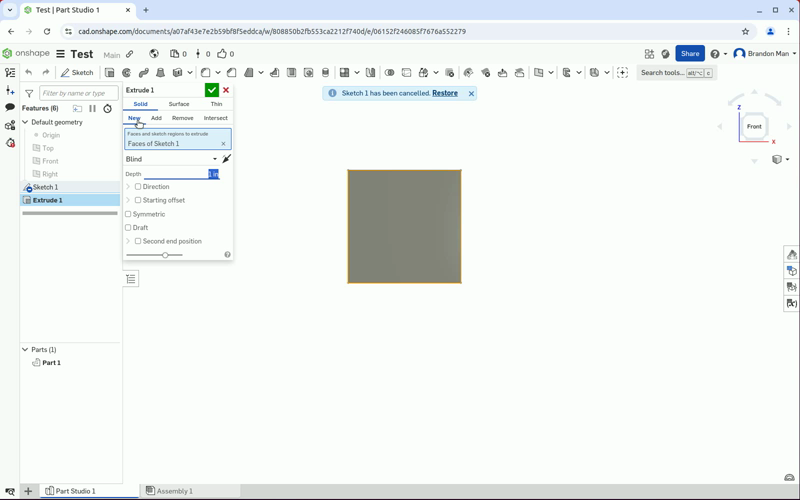
text(-0.241)
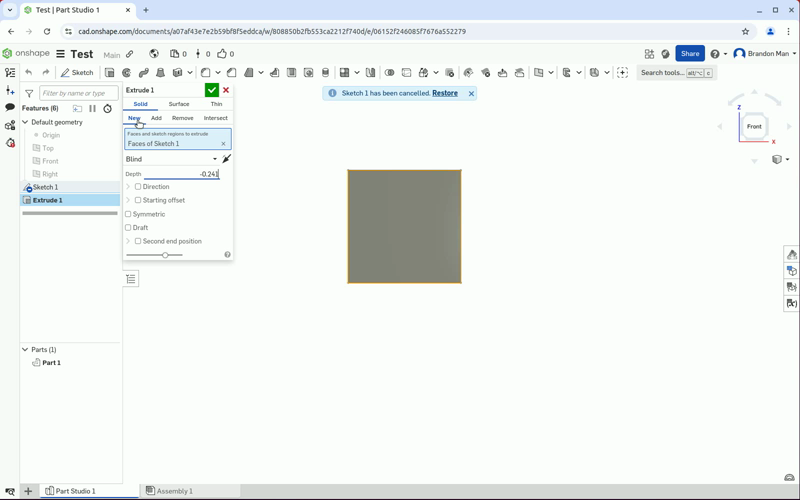
key(enter)
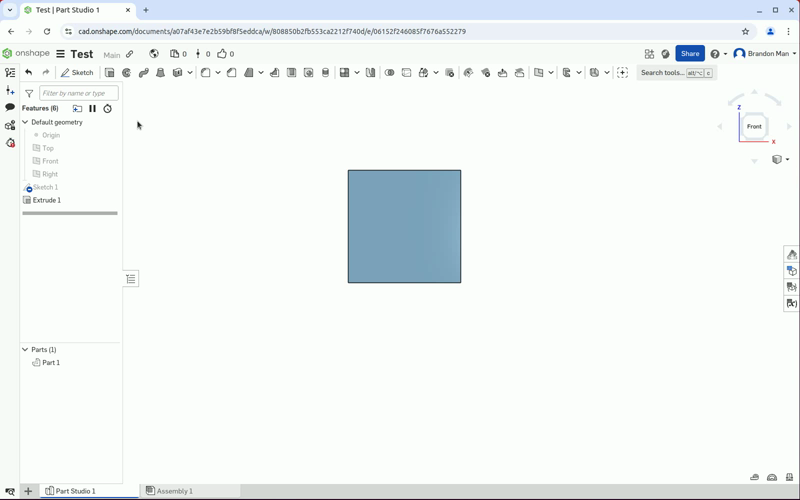
key(shift+h)
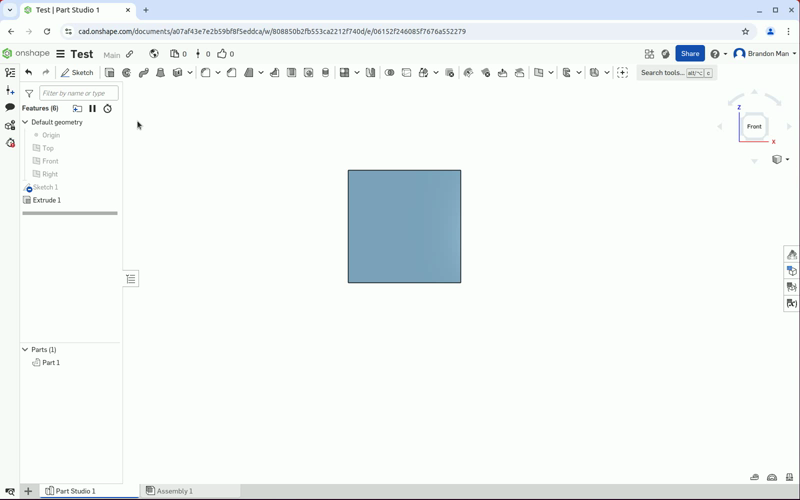
key(shift+h)
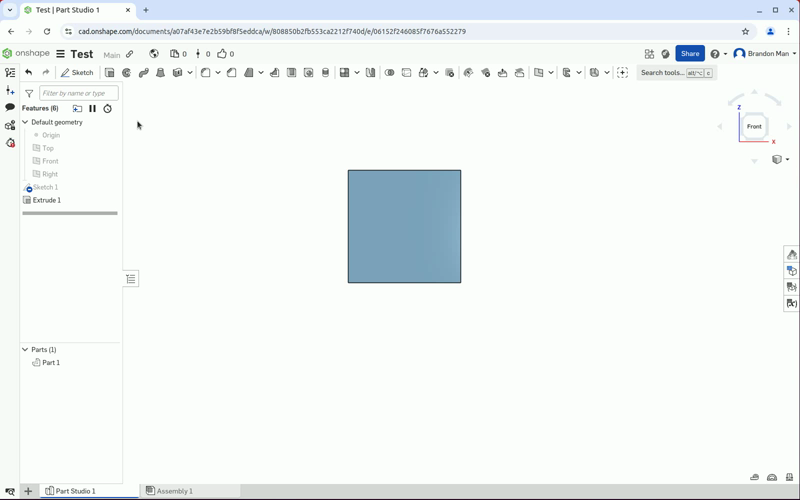
mouse_move(73, 189)
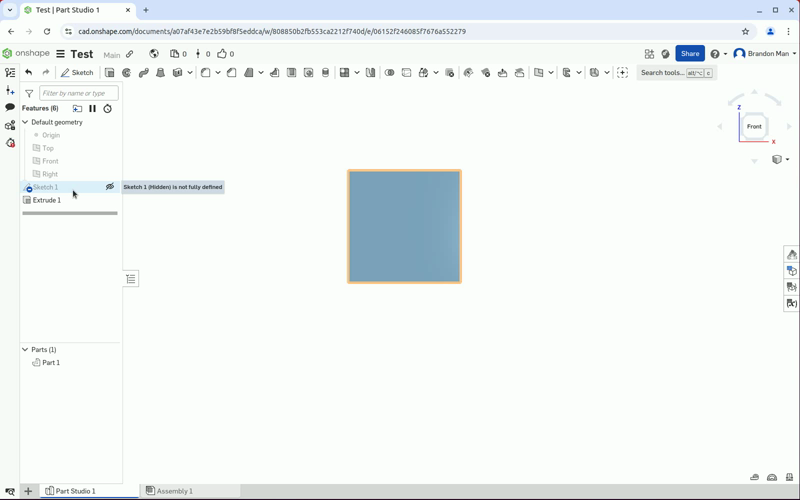
click(73, 189)
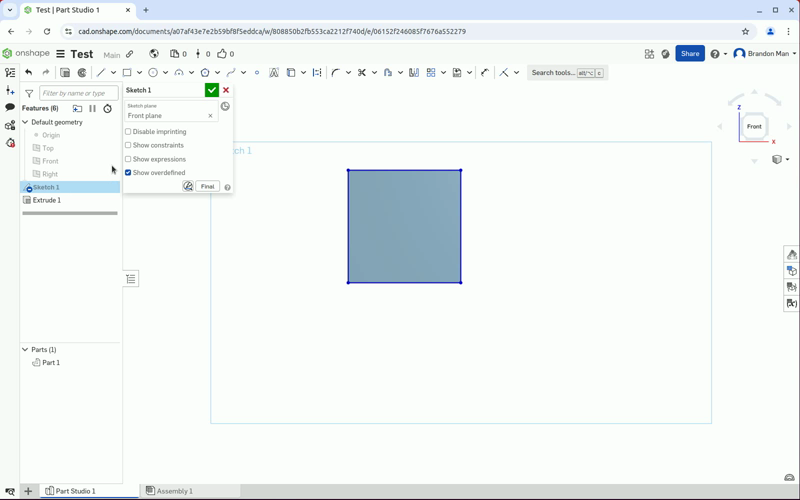
mouse_move(229, 92)
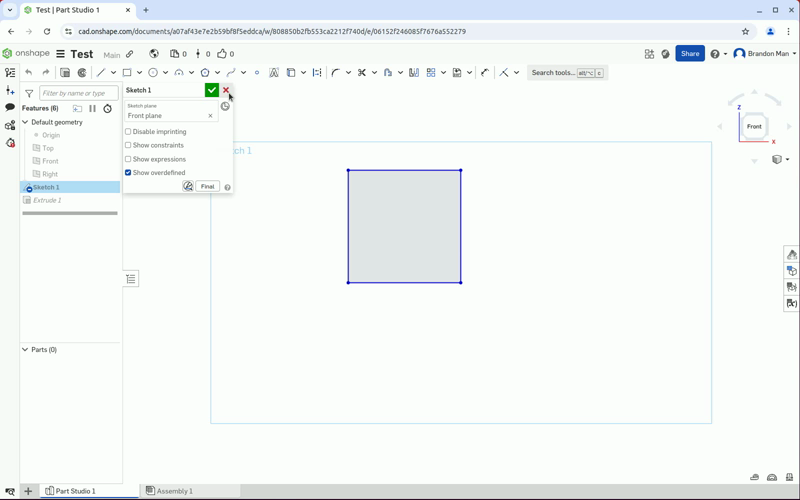
click(229, 92)
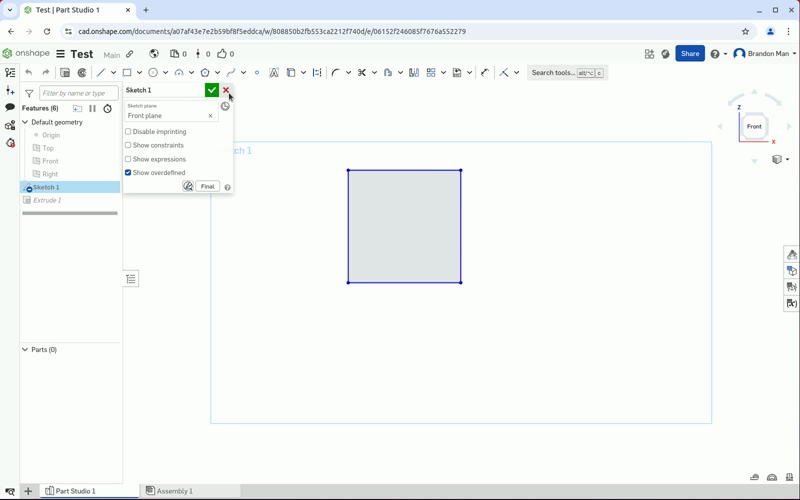
key(shift+s)
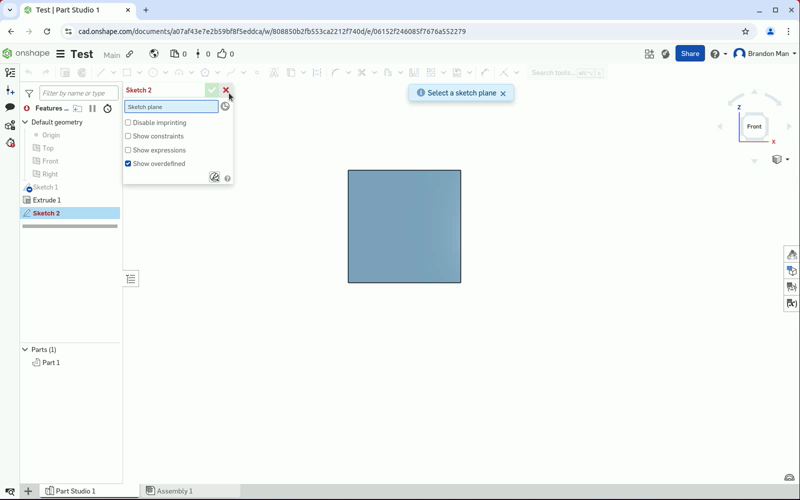
mouse_move(73, 163)
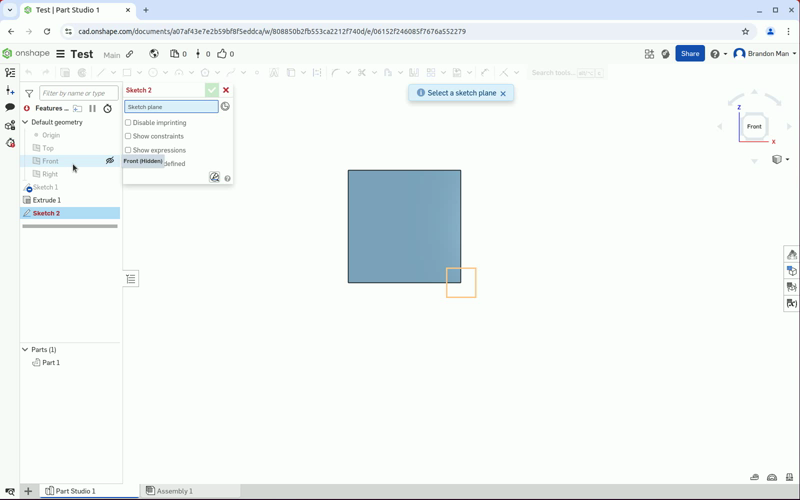
click(73, 163)
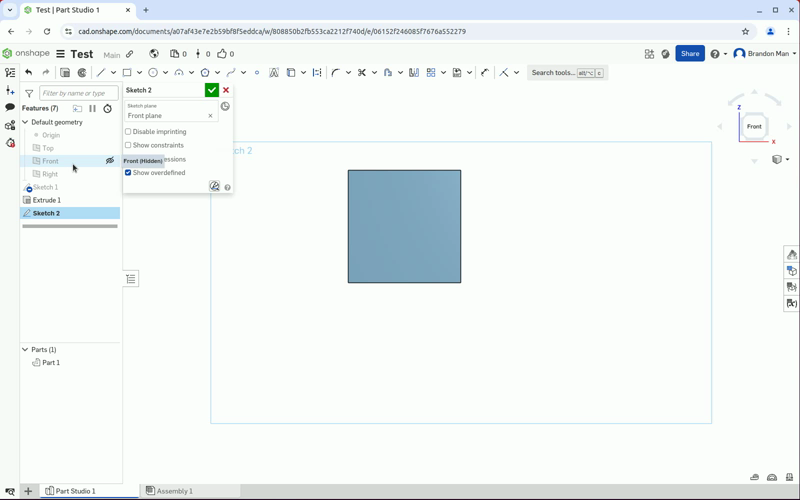
mouse_move(73, 352)
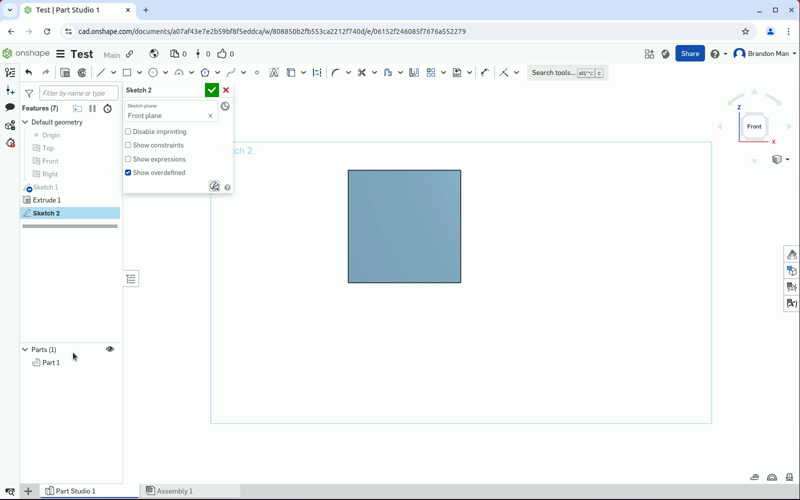
key(y)
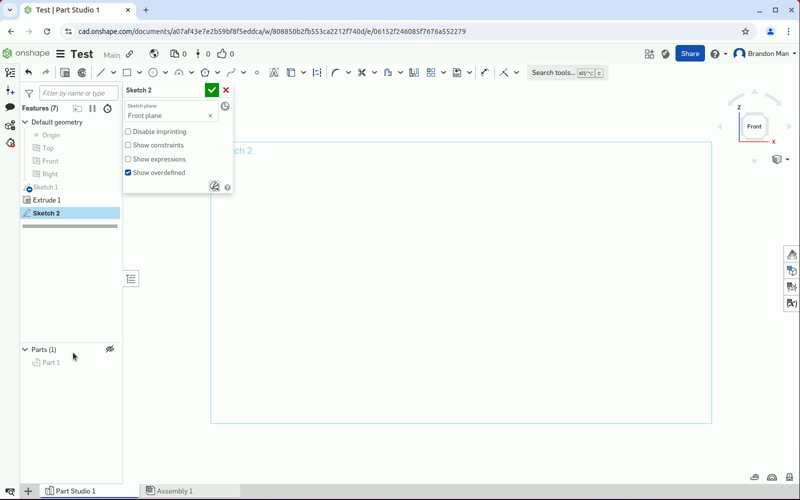
key(c)
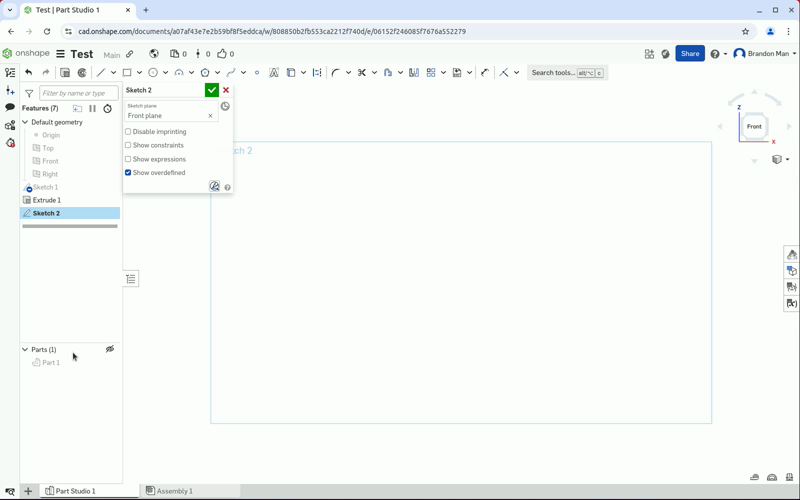
key_down(shift)
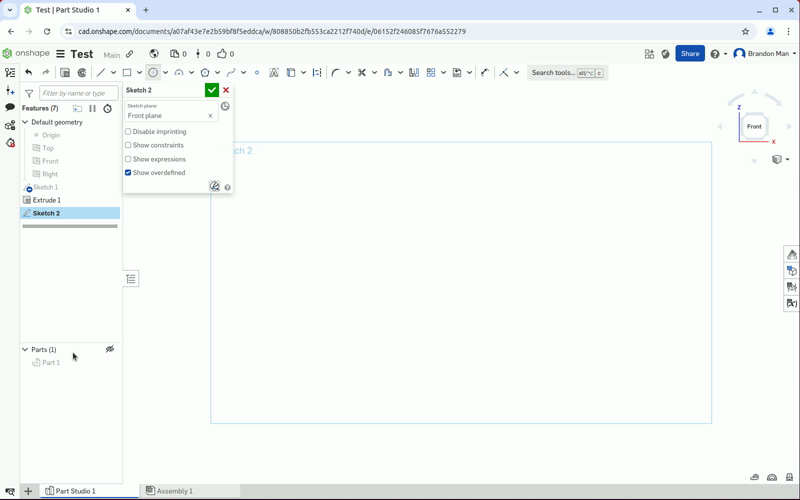
mouse_move(384, 174)
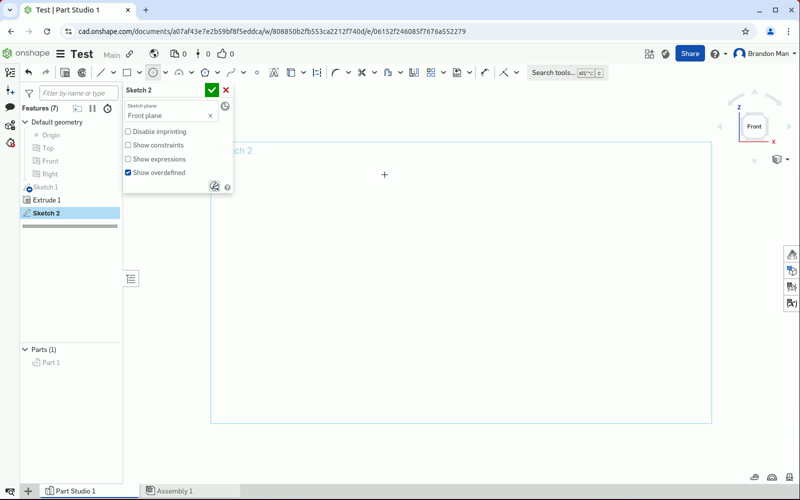
click(384, 174)
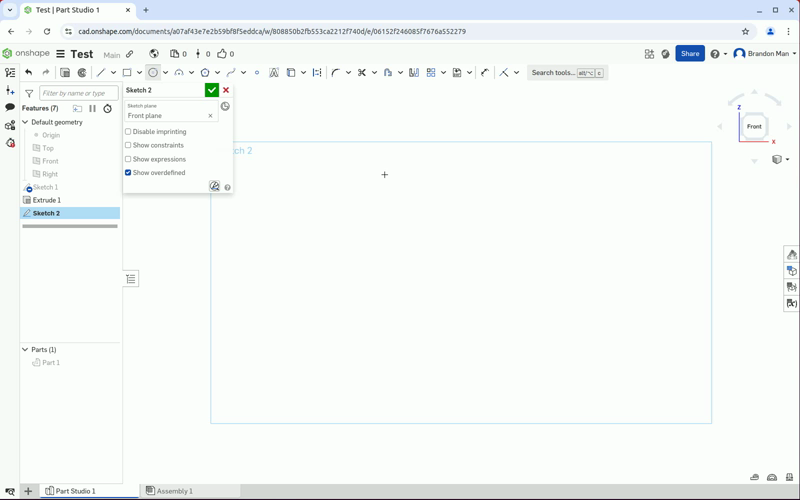
key_up(shift)
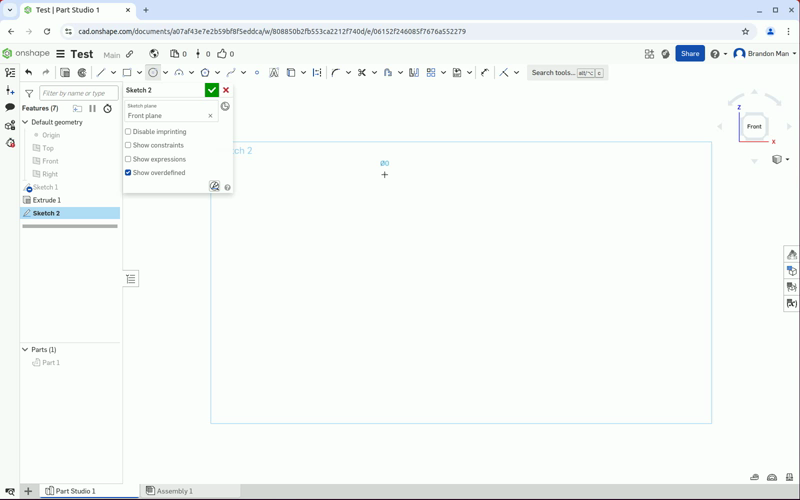
mouse_move(385, 174)
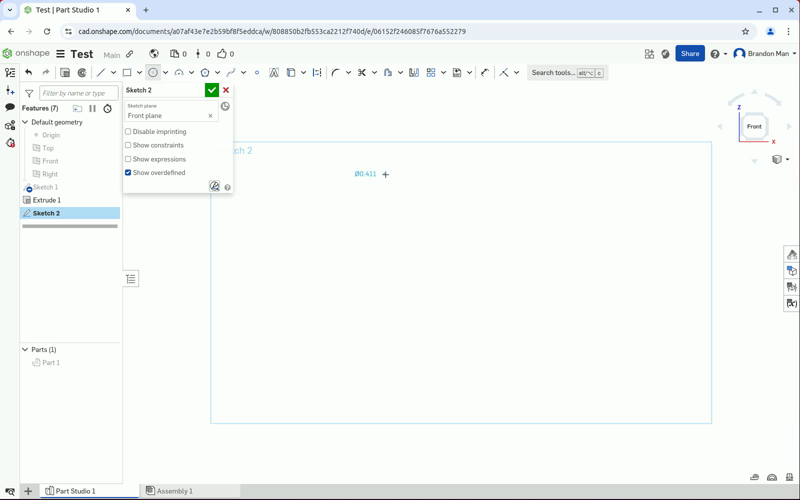
scroll(6)
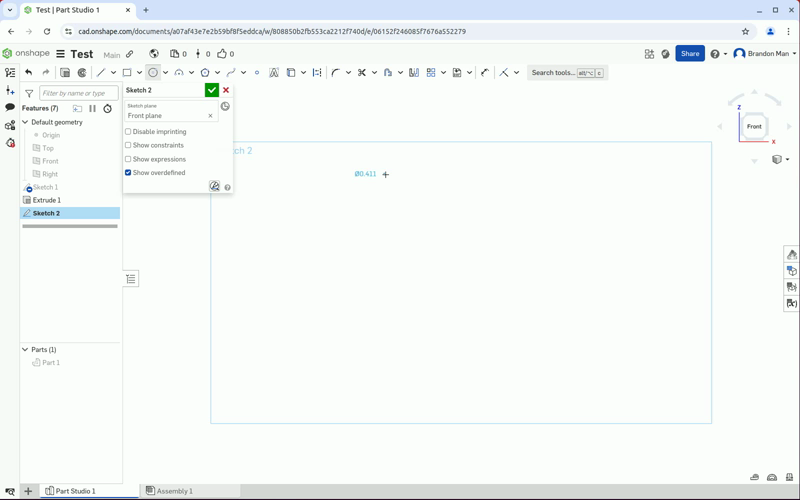
scroll(6)
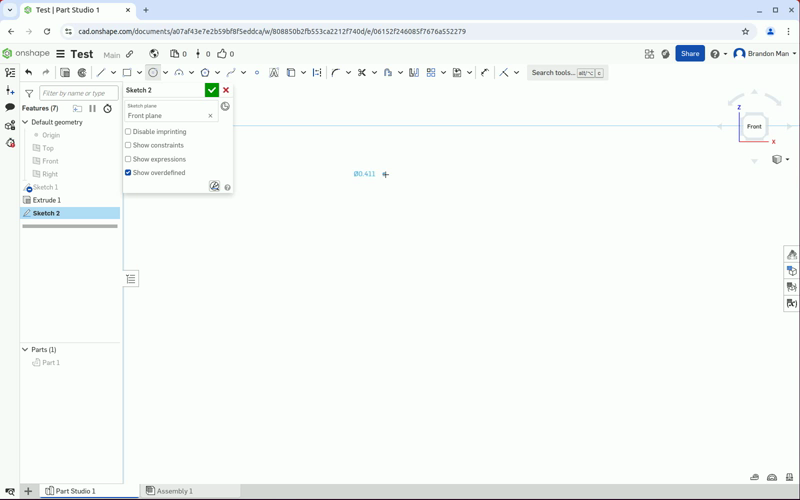
scroll(6)
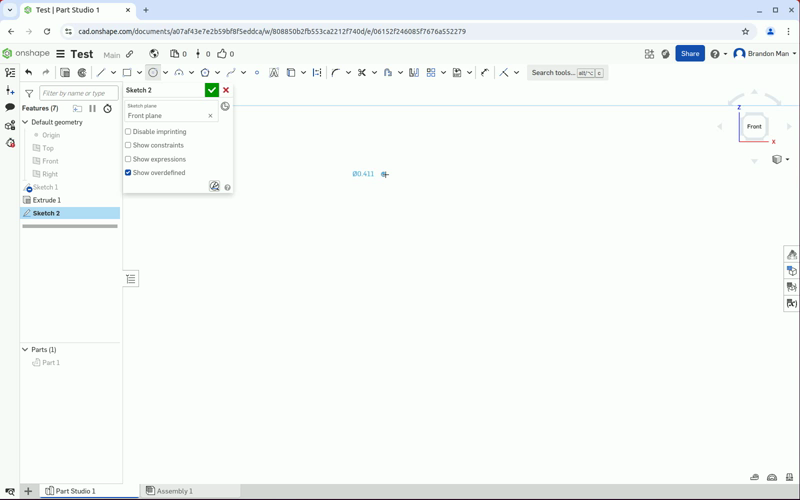
scroll(6)
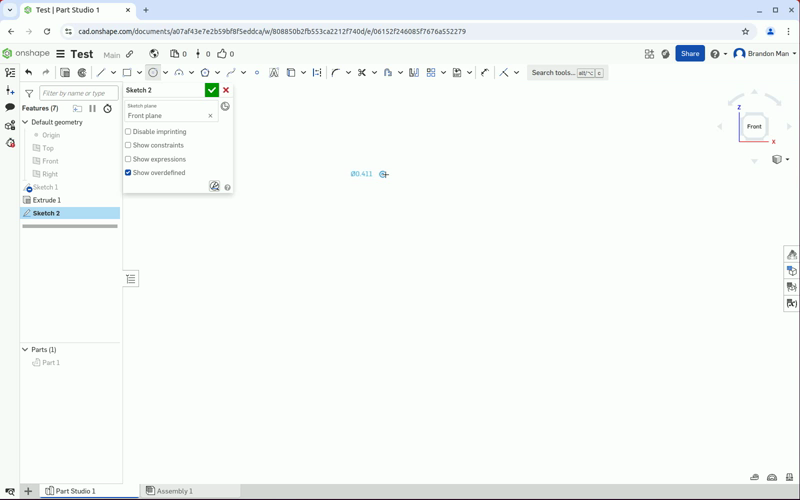
scroll(6)
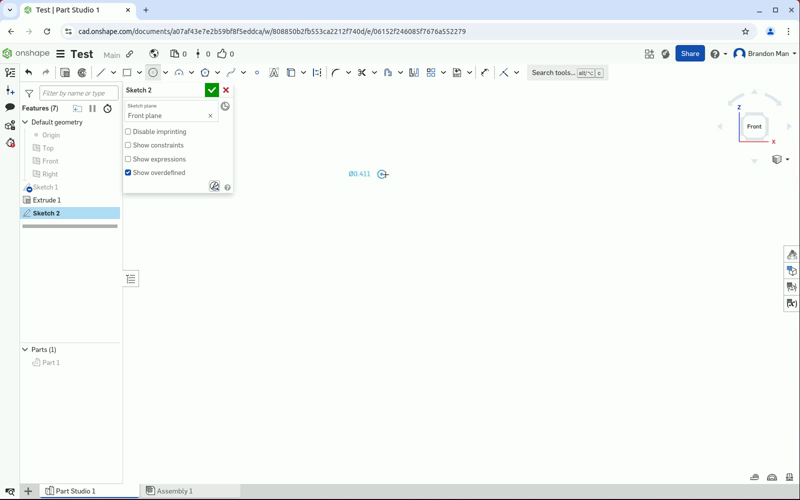
scroll(6)
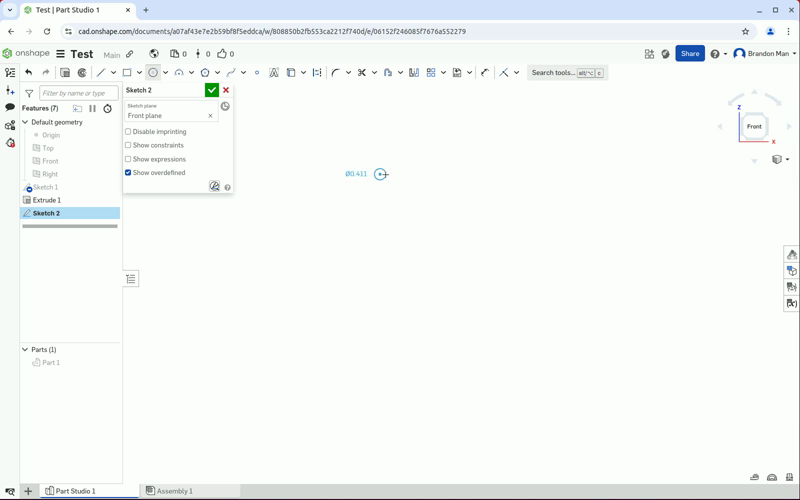
scroll(6)
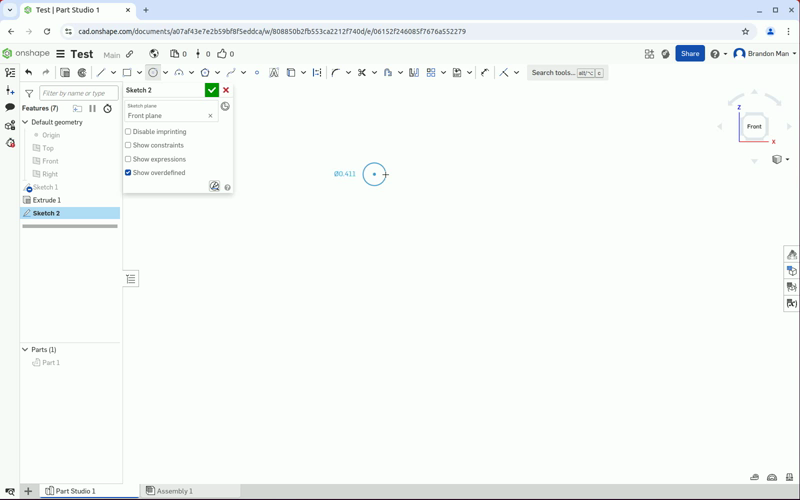
click(385, 174)
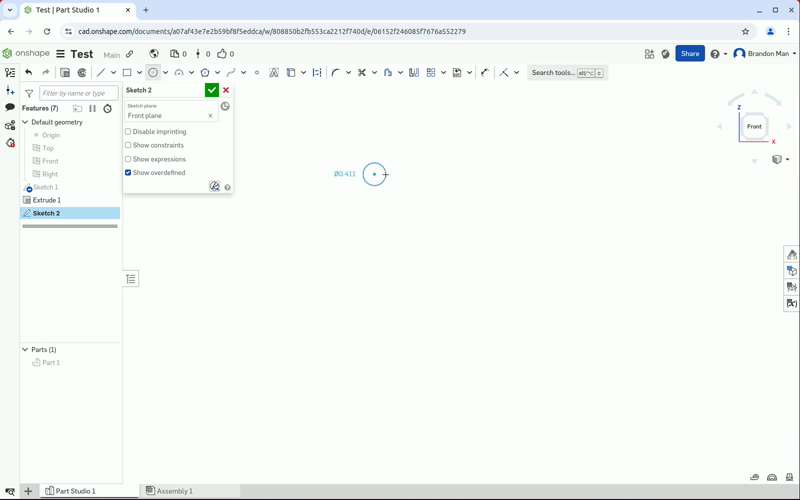
scroll(-6)
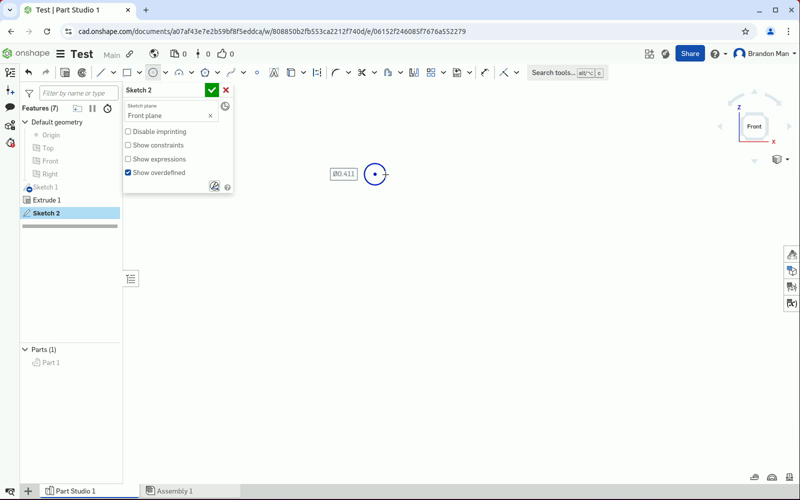
scroll(-6)
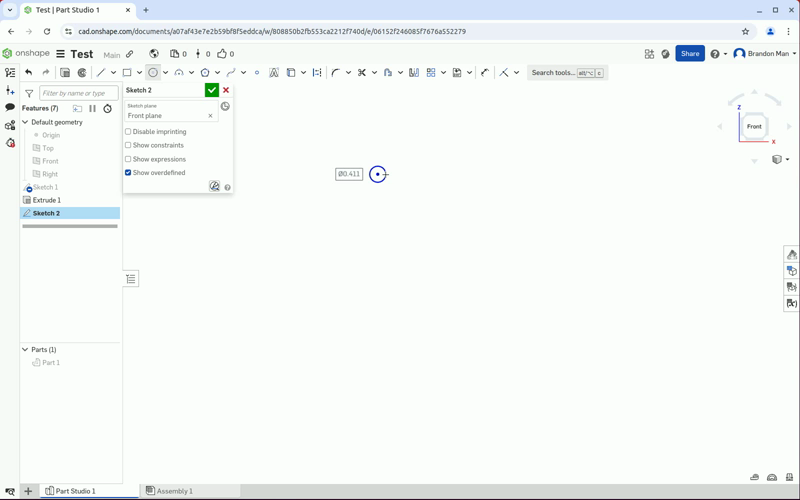
scroll(-6)
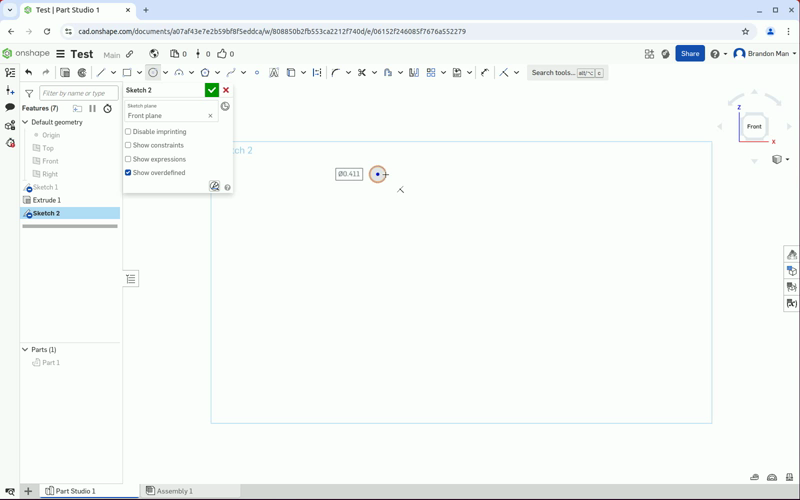
scroll(-6)
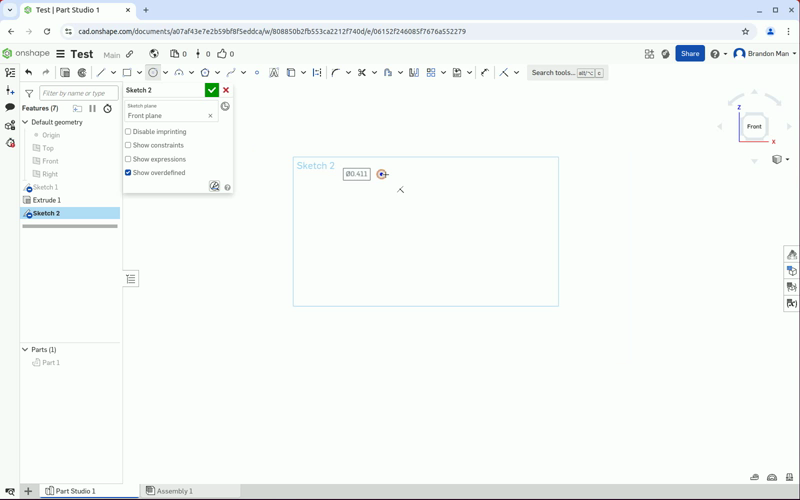
scroll(-6)
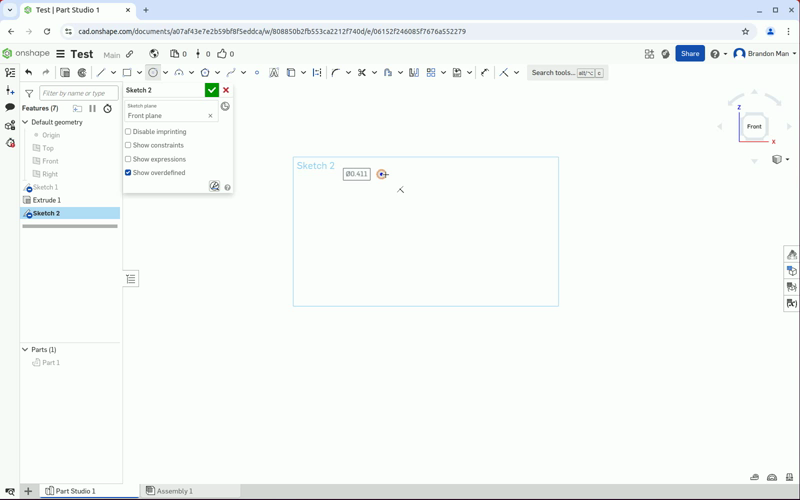
scroll(-6)
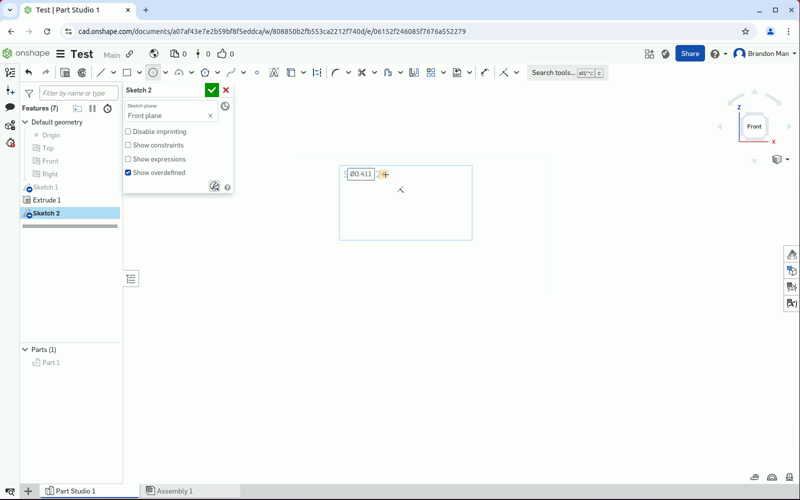
scroll(-6)
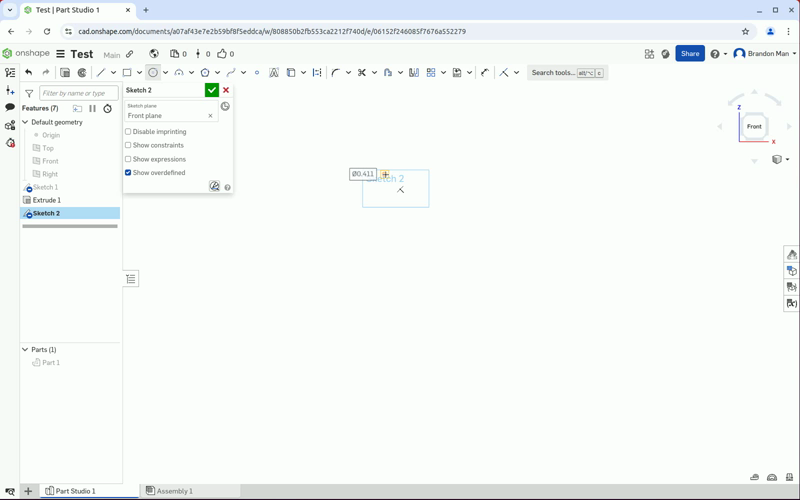
key(esc)
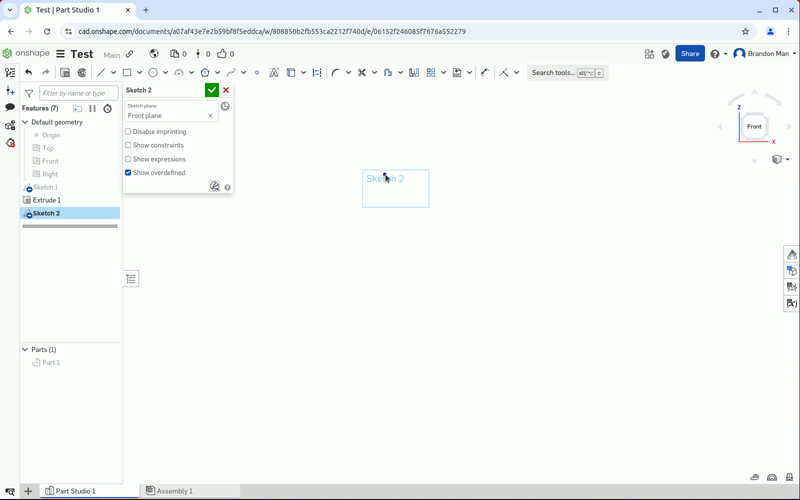
mouse_move(384, 173)
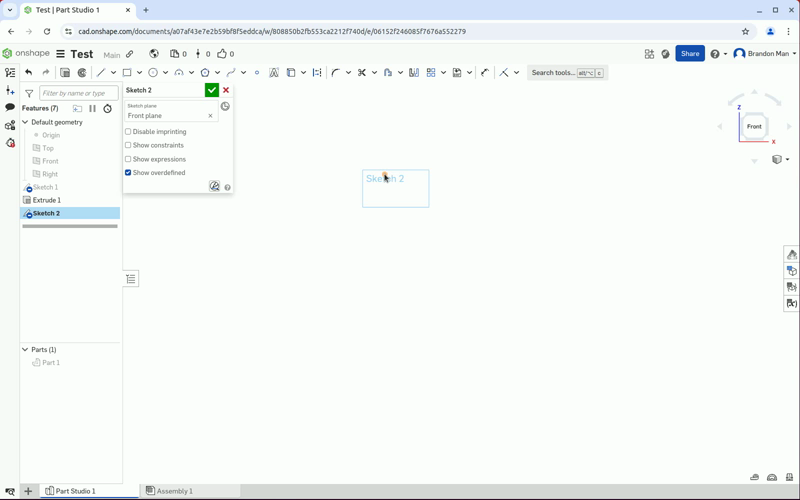
scroll(6)
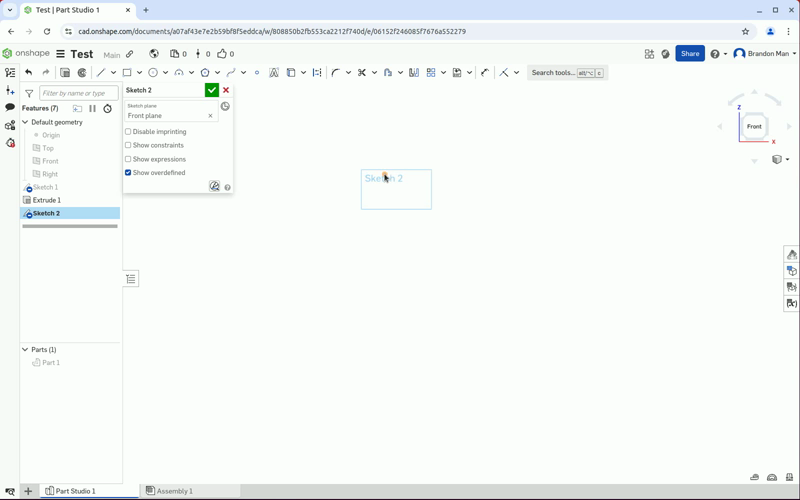
scroll(6)
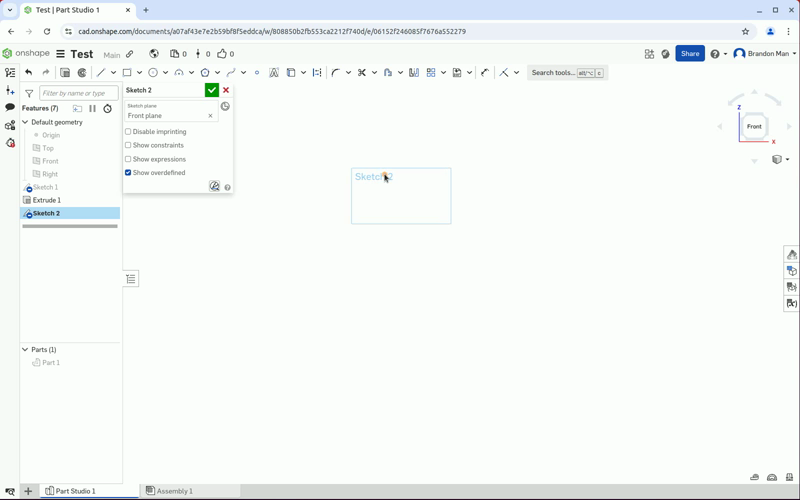
scroll(6)
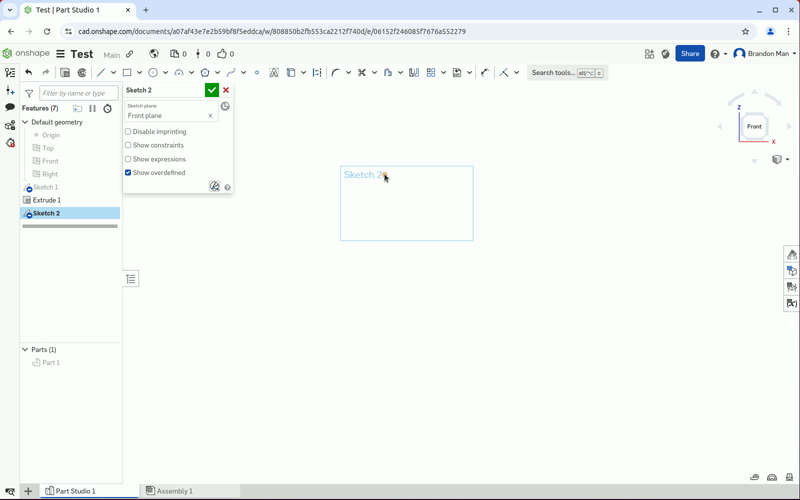
scroll(6)
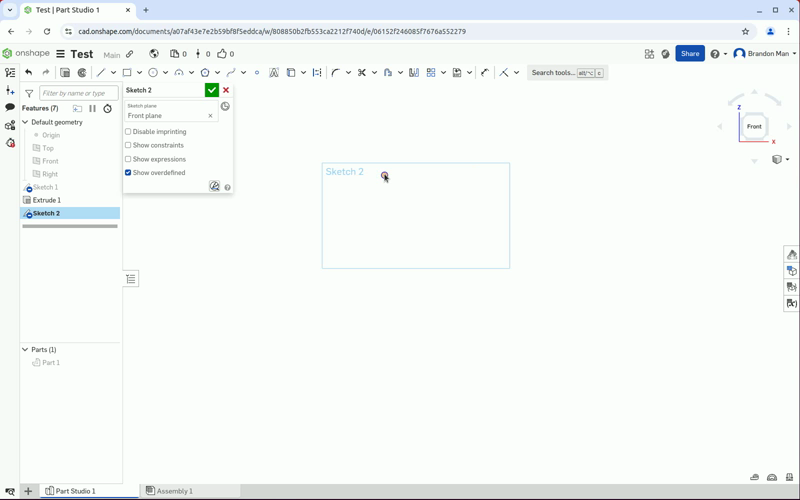
scroll(6)
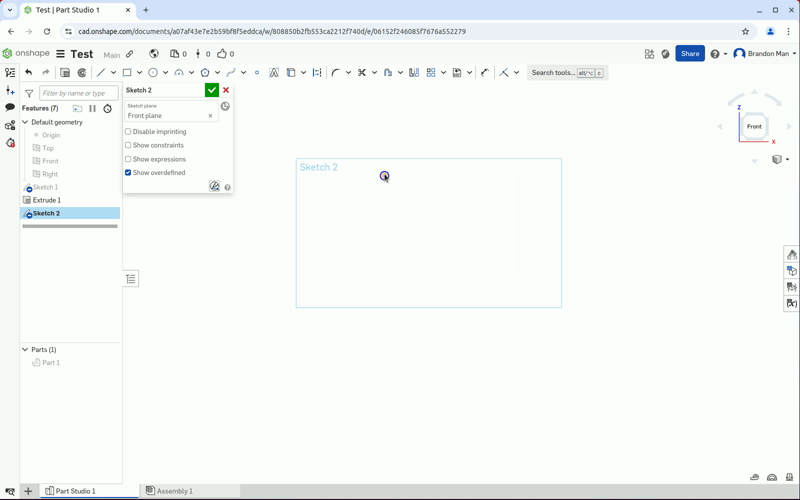
scroll(6)
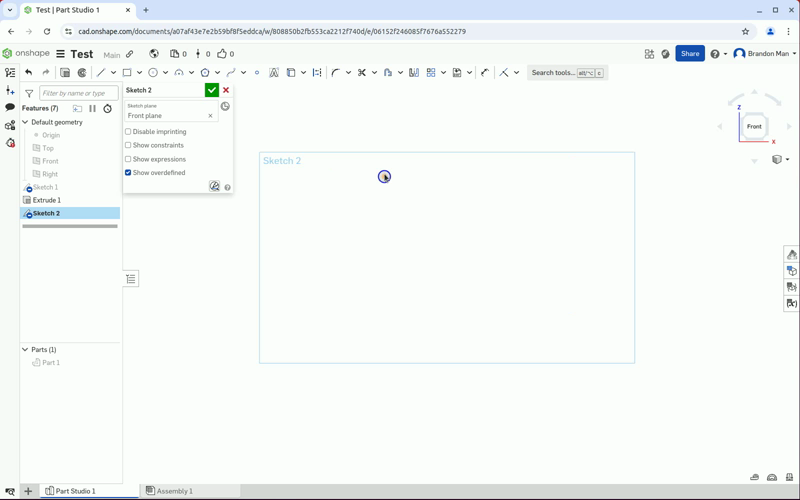
scroll(6)
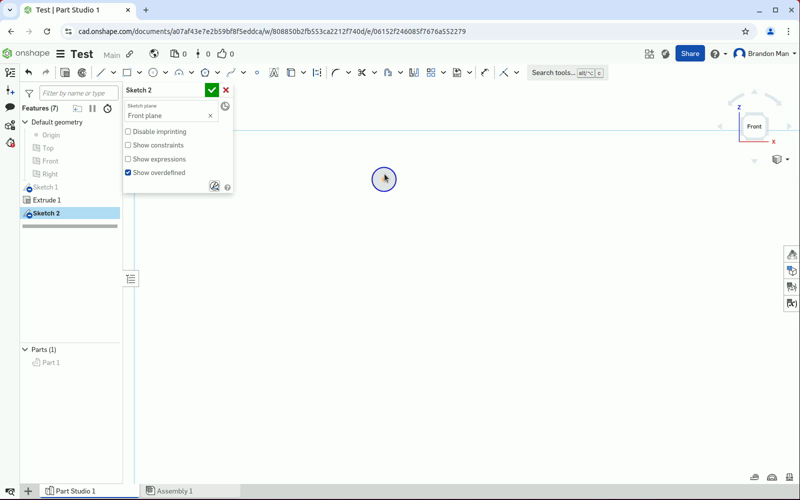
click(384, 173)
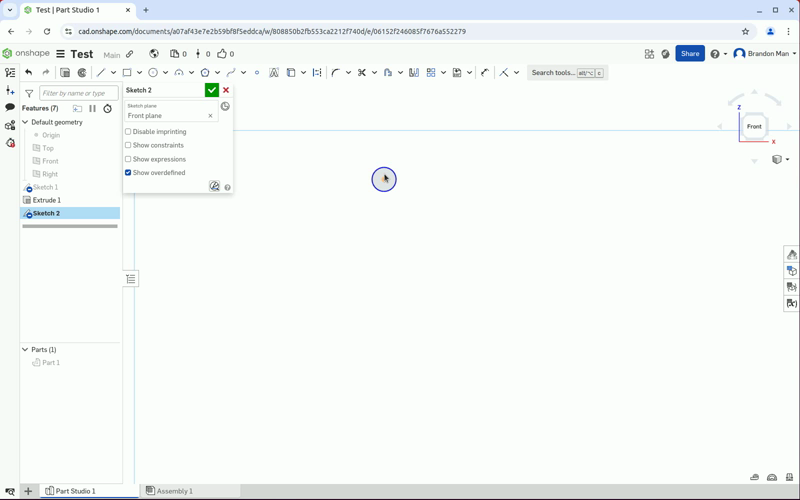
scroll(-6)
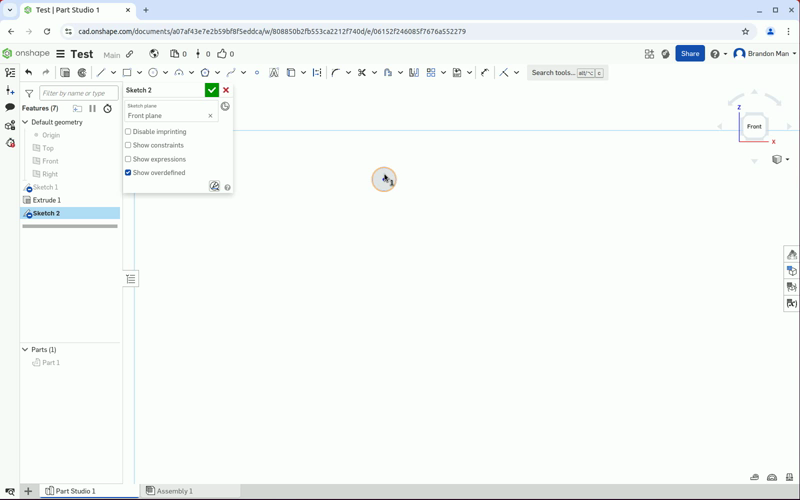
scroll(-6)
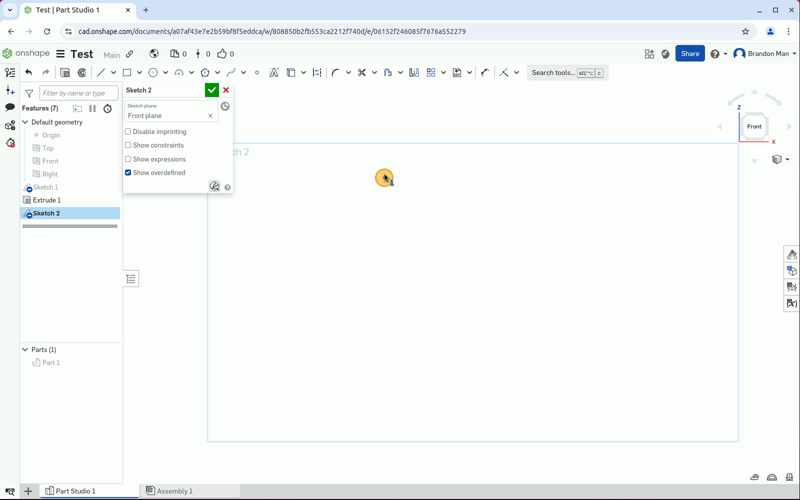
scroll(-6)
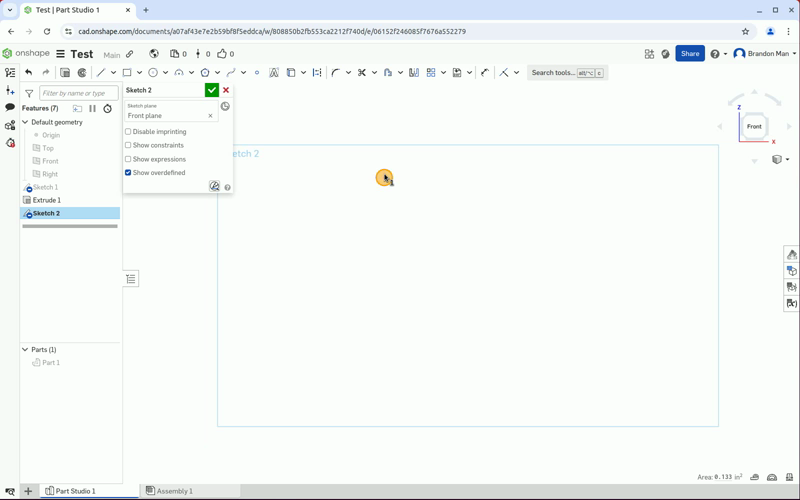
scroll(-6)
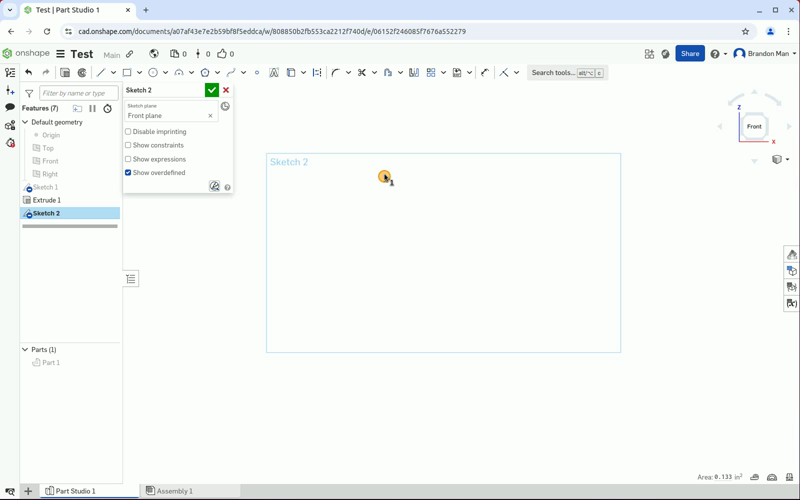
scroll(-6)
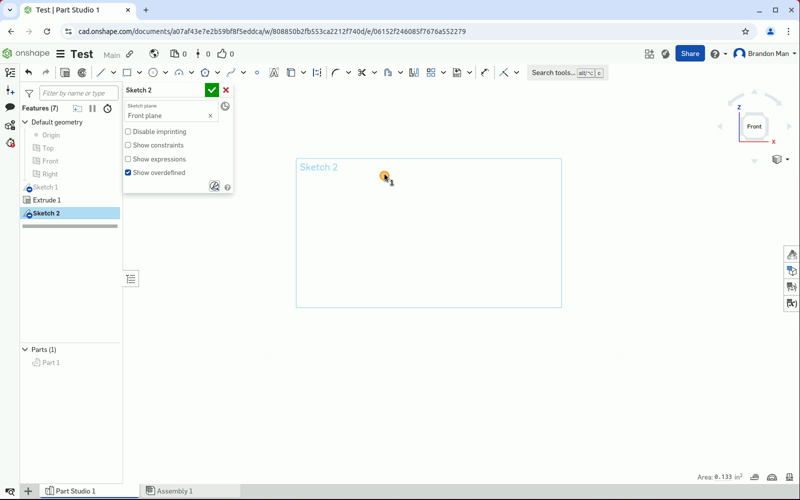
scroll(-6)
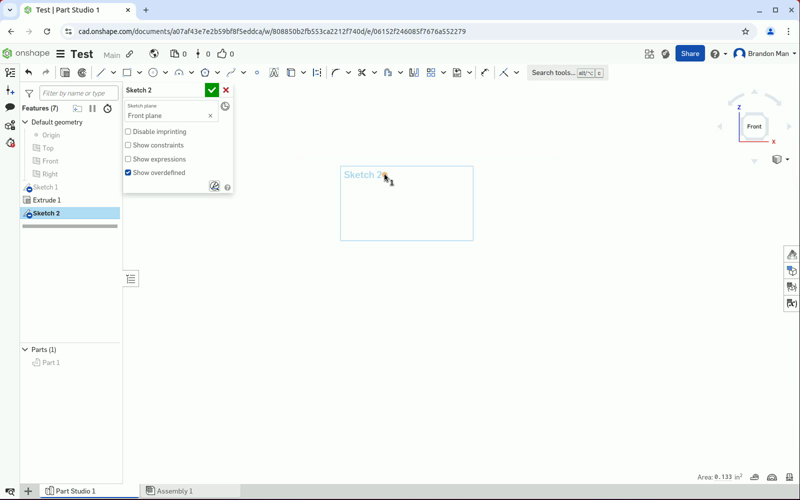
scroll(-6)
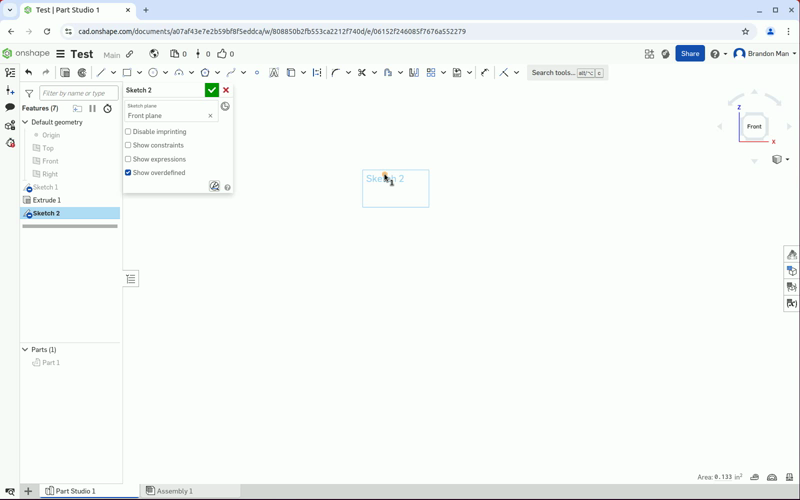
mouse_move(73, 352)
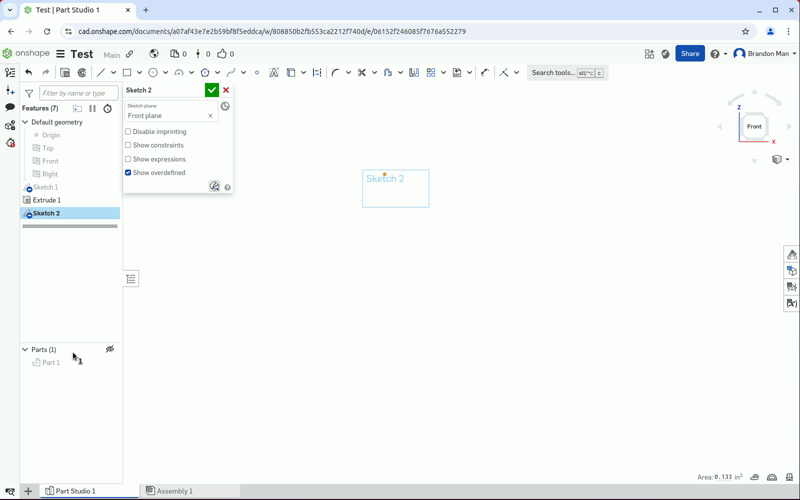
key(shift+y)
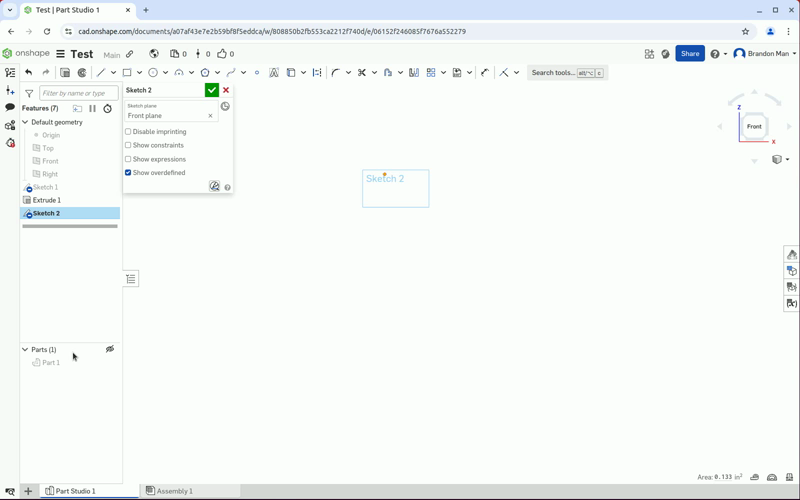
key(shift+e)
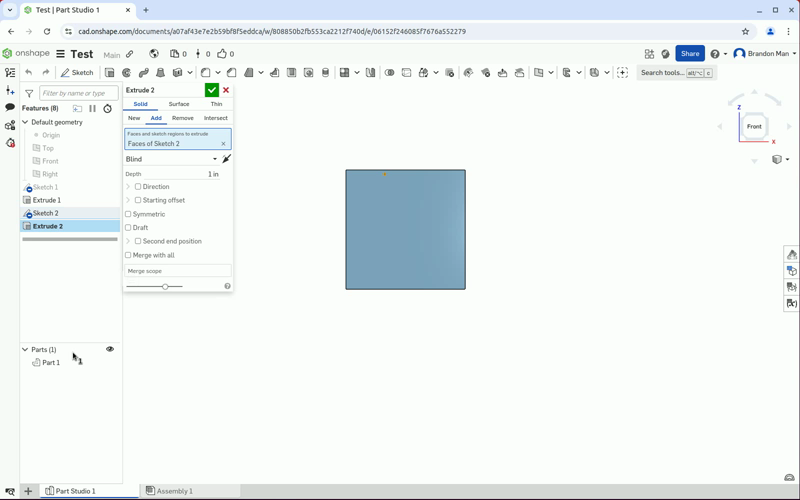
mouse_move(143, 106)
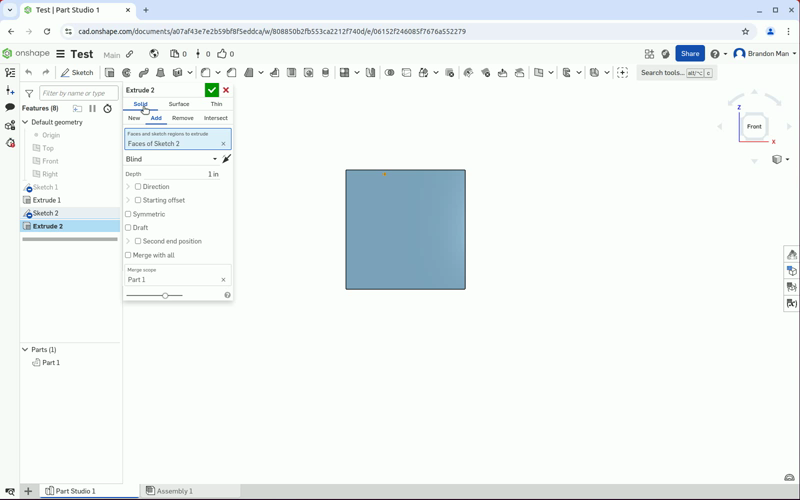
click(143, 106)
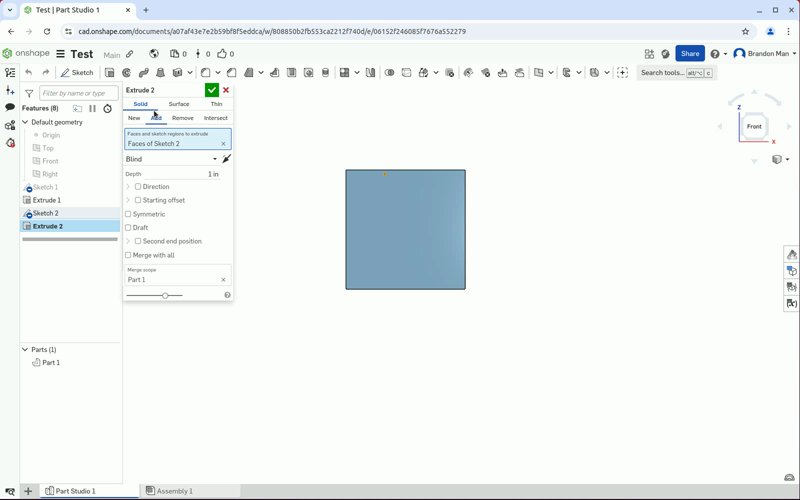
mouse_move(186, 120)
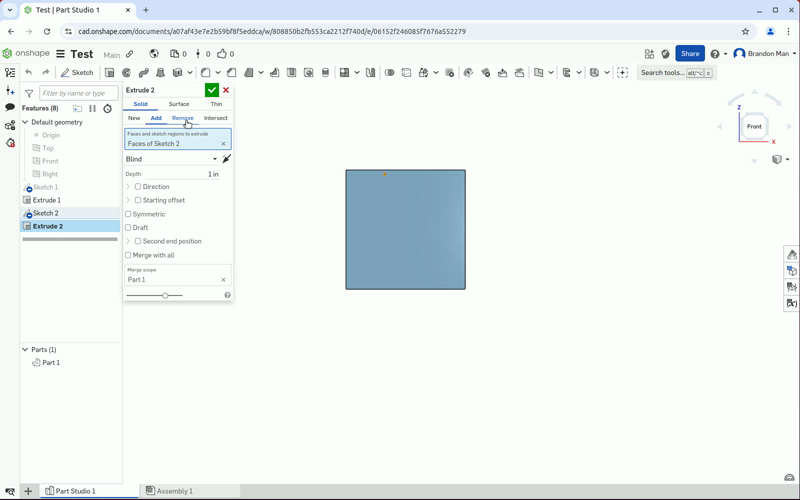
click(186, 120)
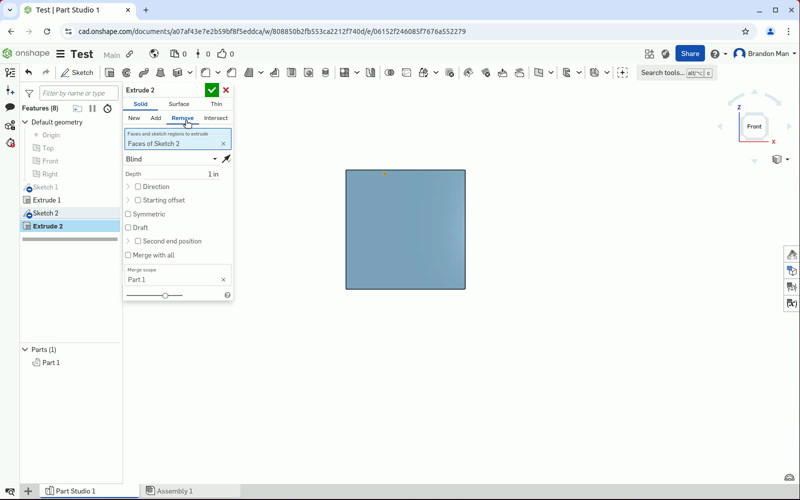
key(tab, 4)
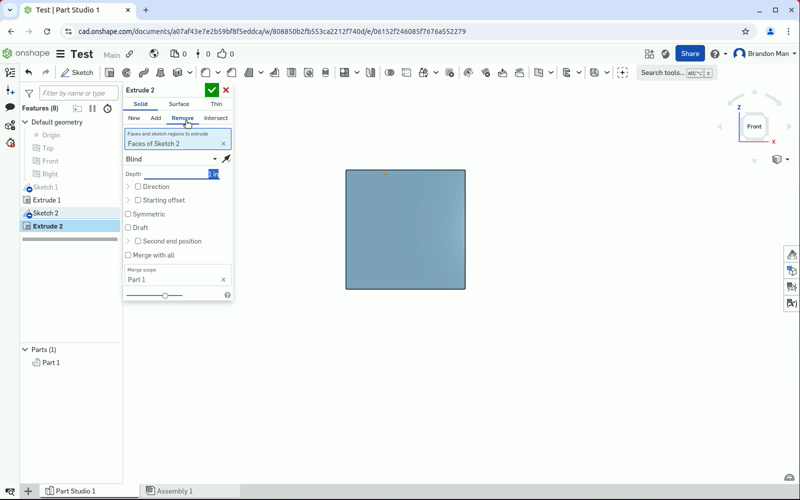
text(0.241)
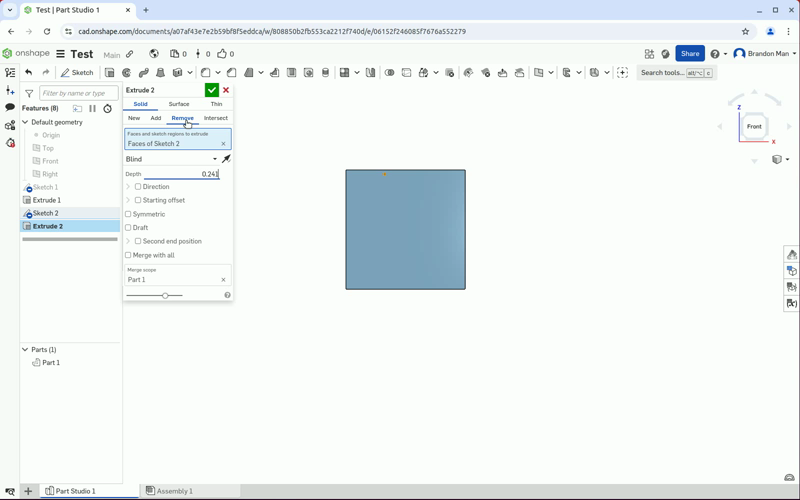
key(tab, 6)
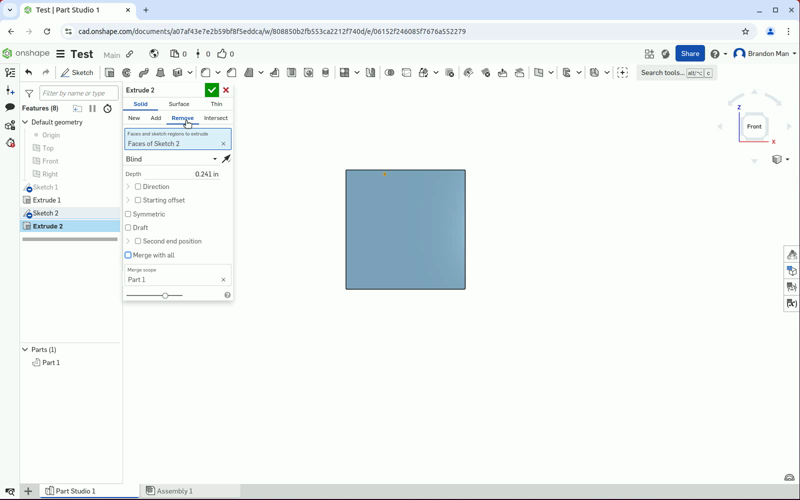
key(space)
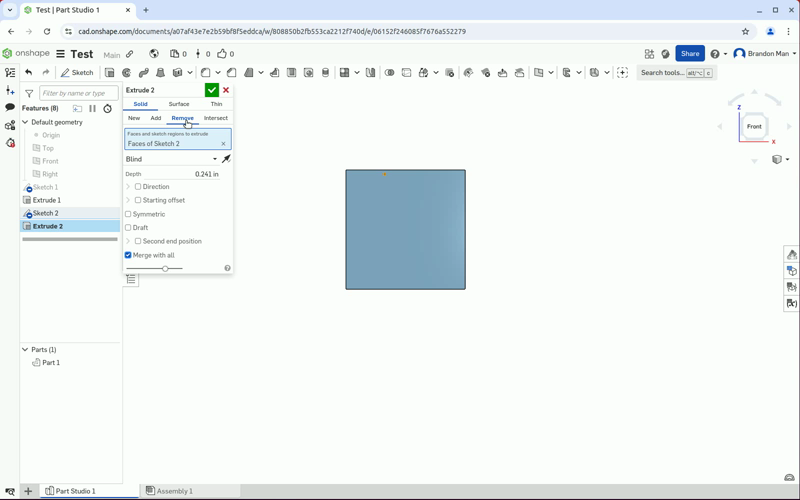
key(enter)
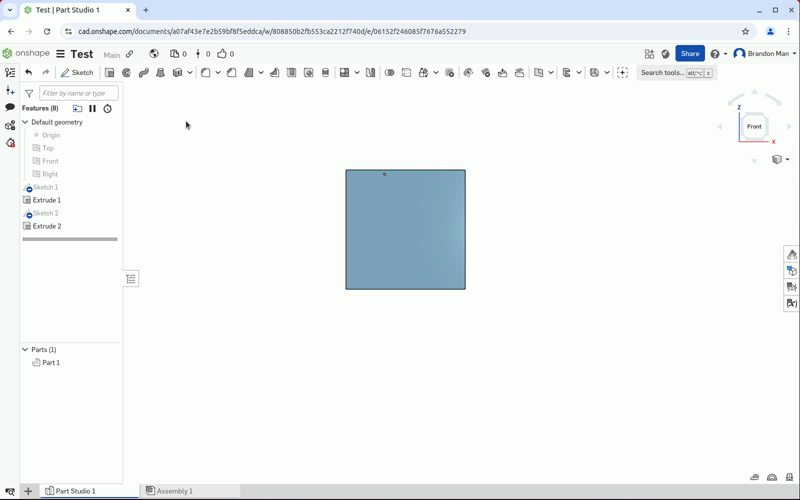
key(shift+h)
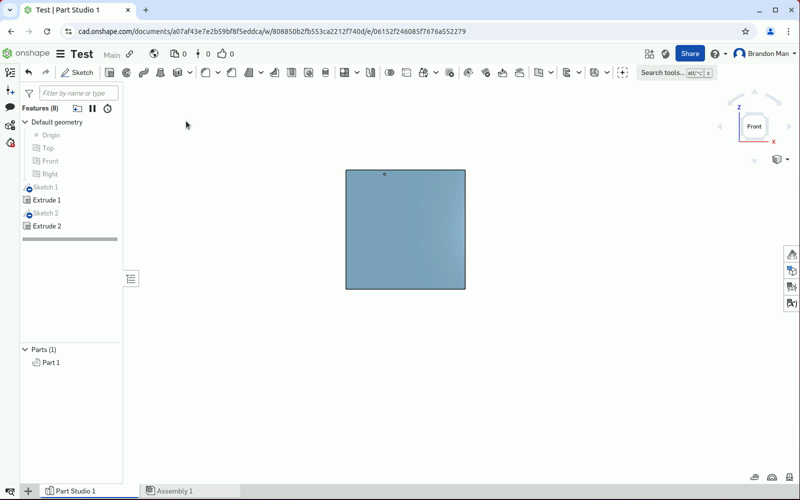
key(shift+h)
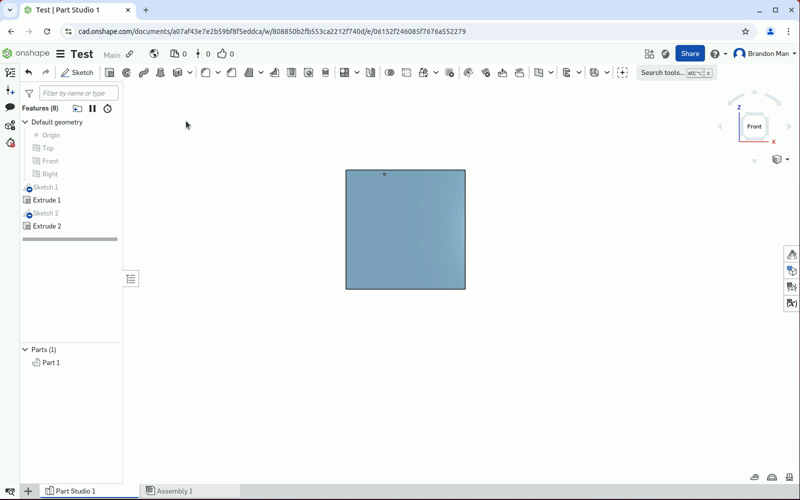
mouse_move(73, 189)
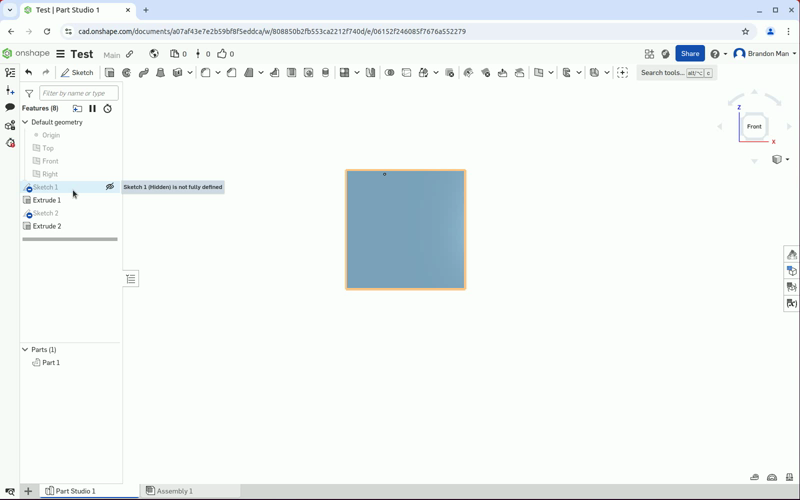
click(73, 189)
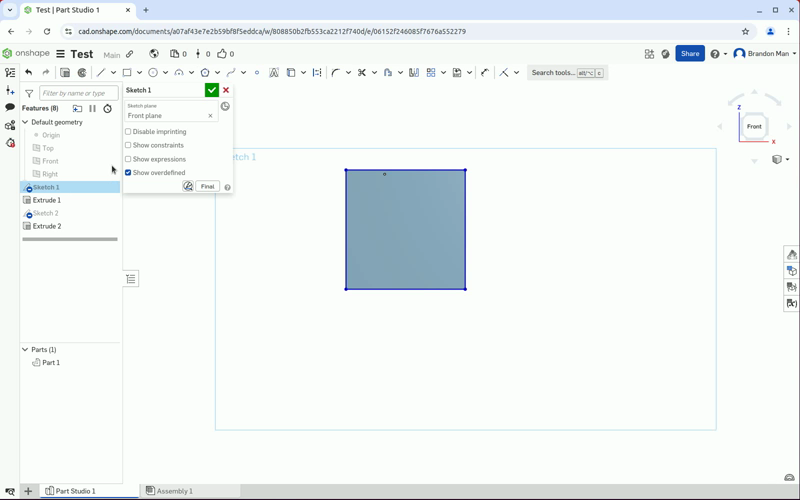
mouse_move(229, 92)
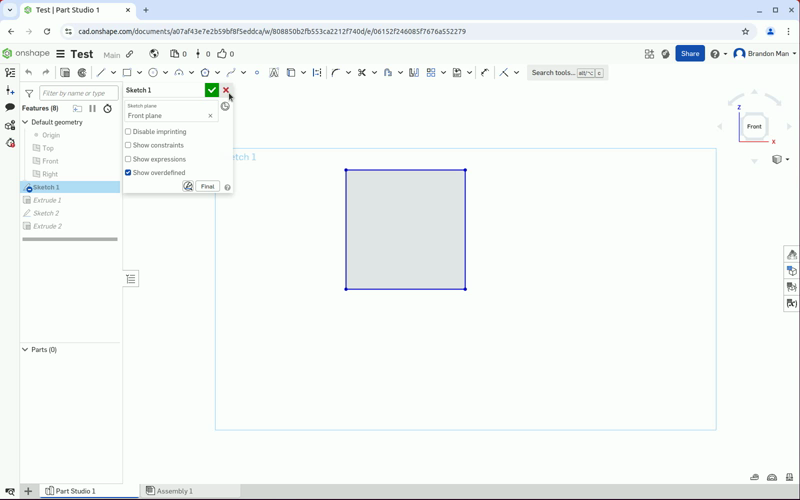
click(229, 92)
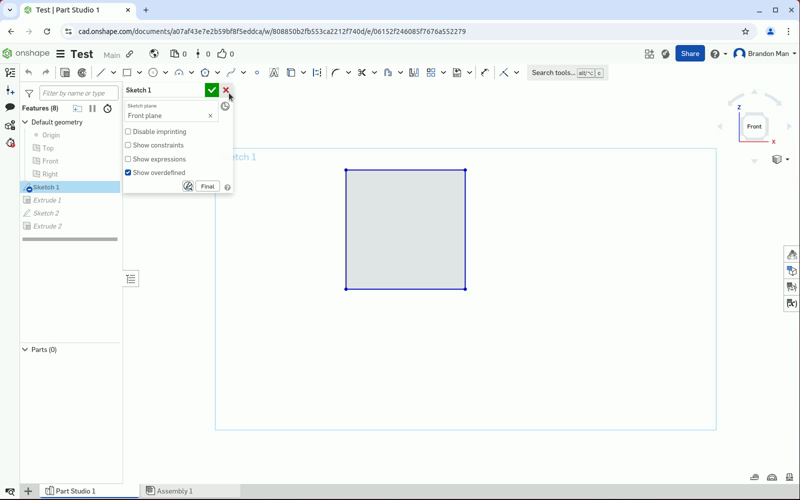
key(shift+s)
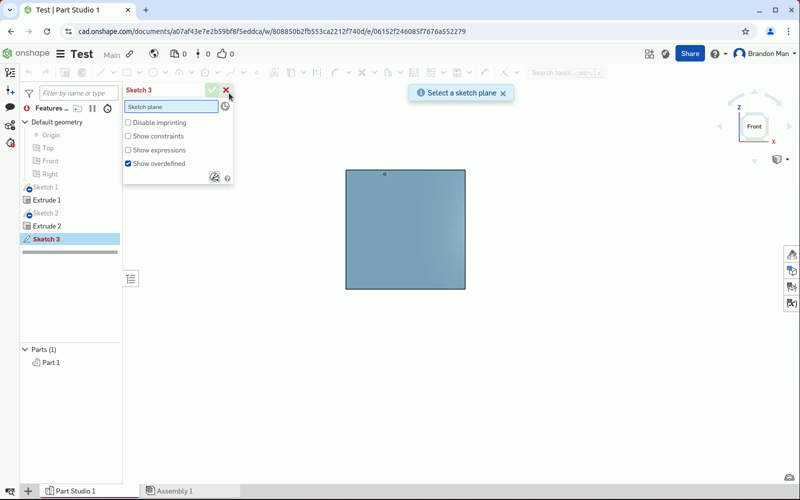
mouse_move(73, 163)
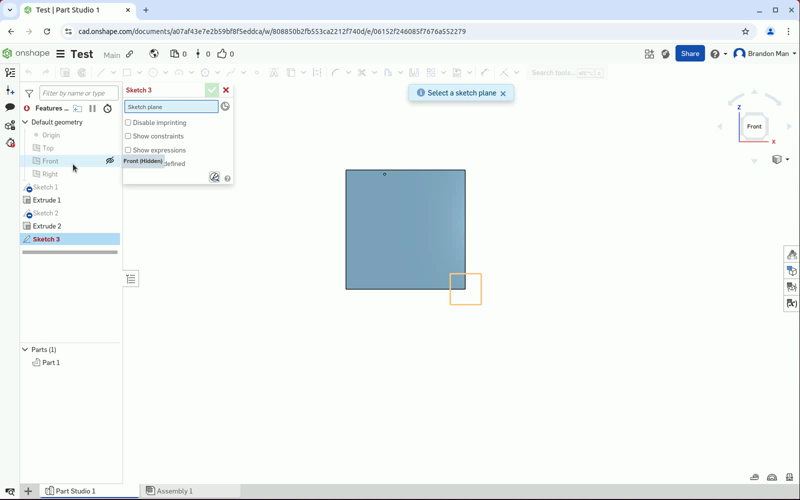
click(73, 163)
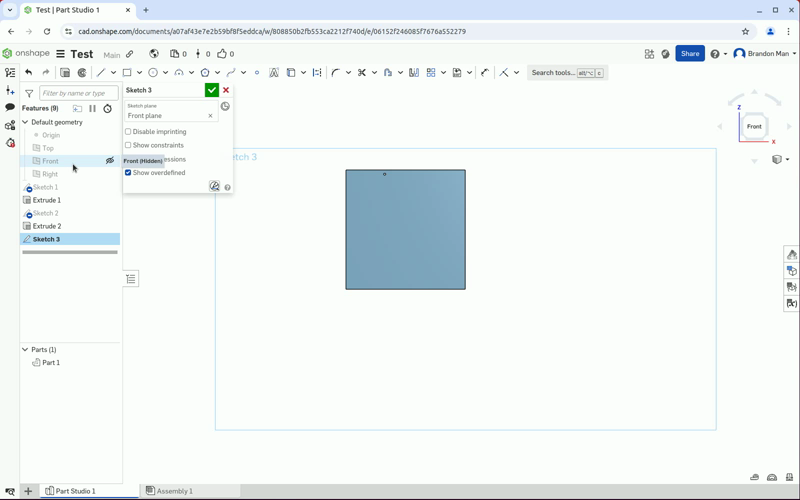
mouse_move(73, 352)
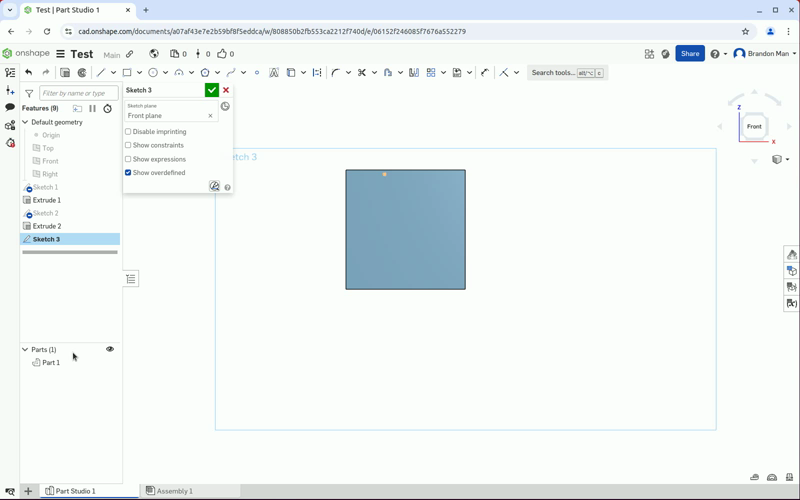
key(y)
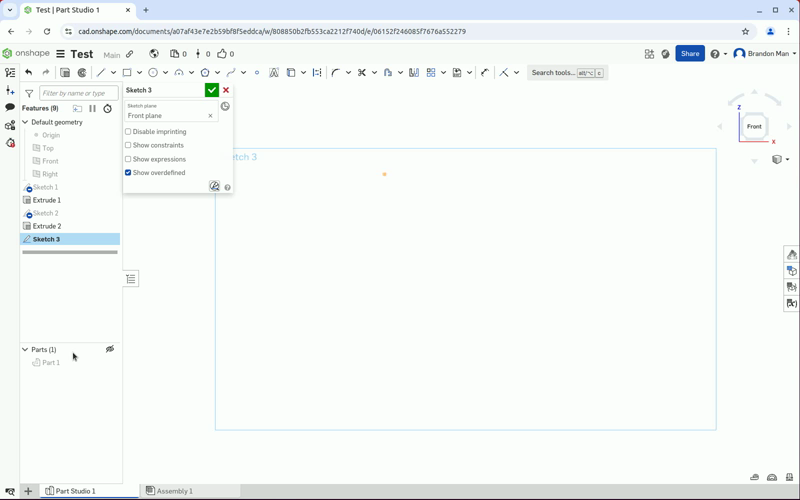
key(c)
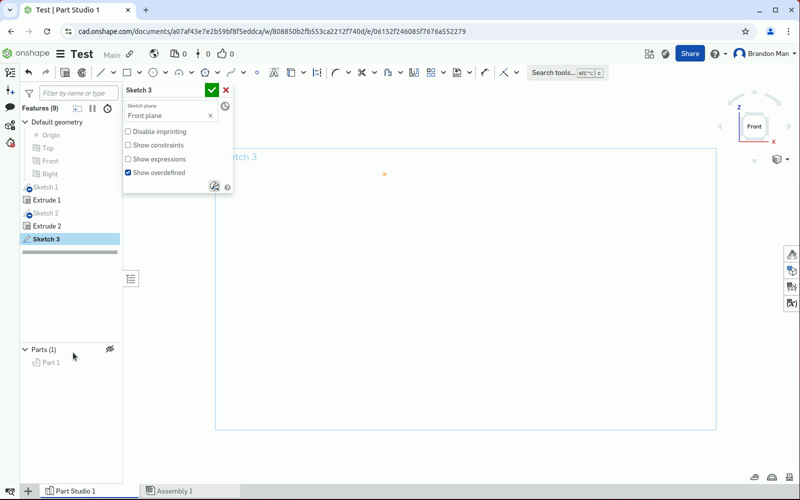
key_down(shift)
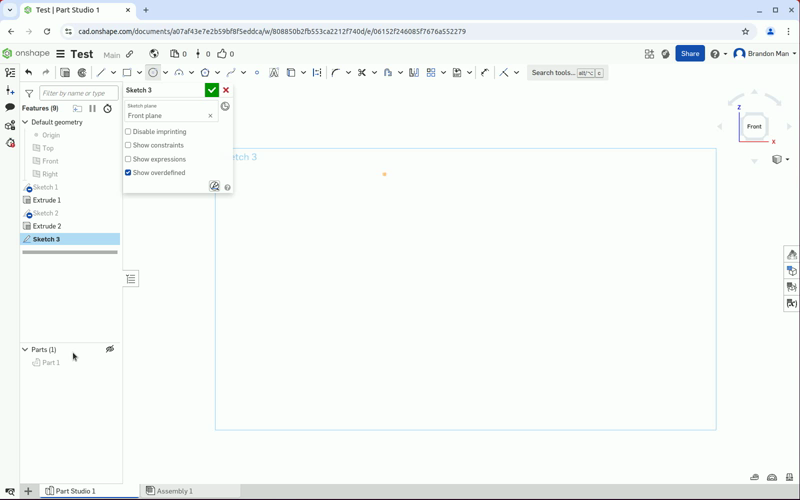
mouse_move(425, 174)
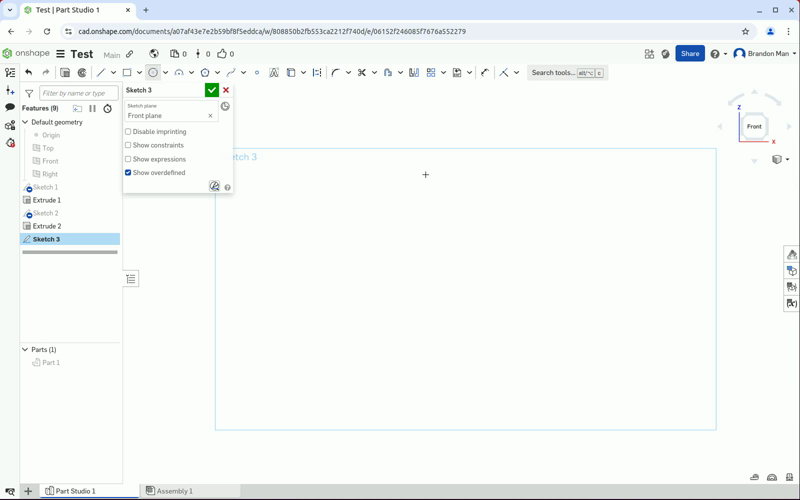
click(425, 174)
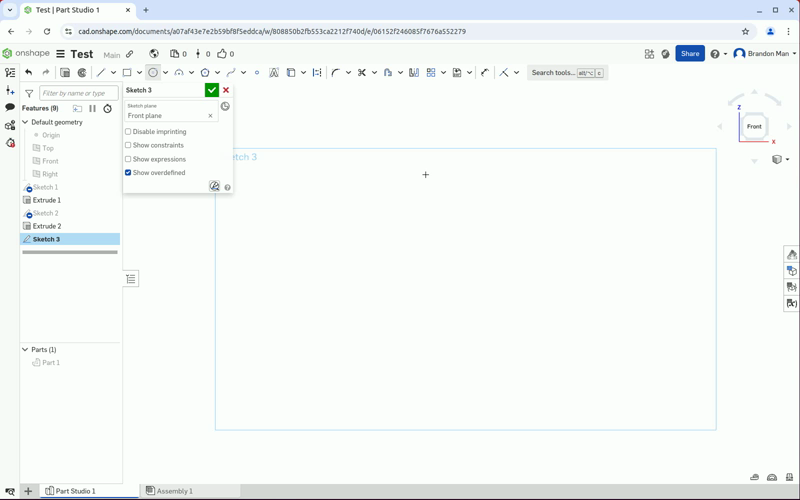
key_up(shift)
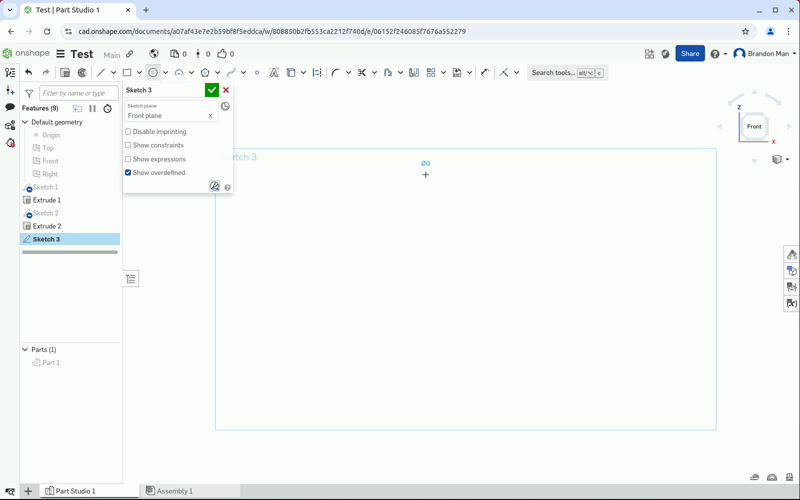
mouse_move(426, 174)
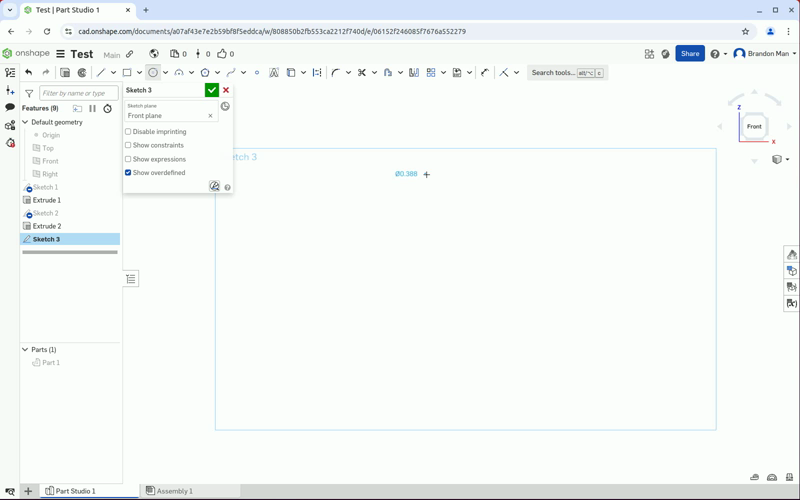
scroll(6)
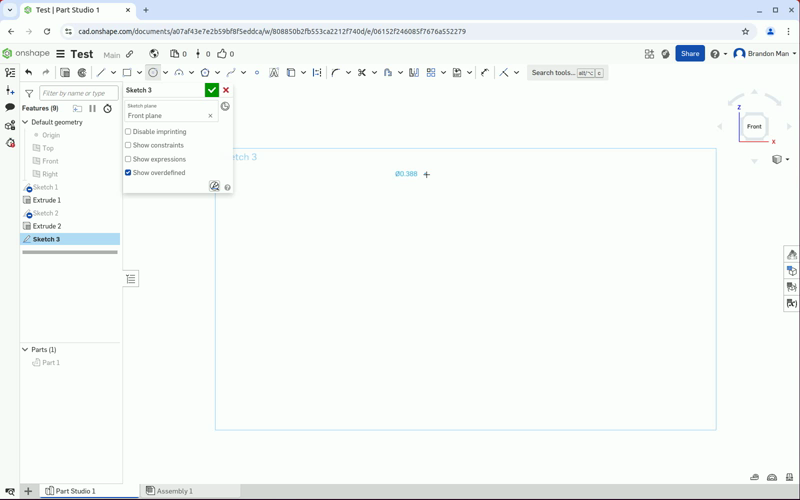
scroll(6)
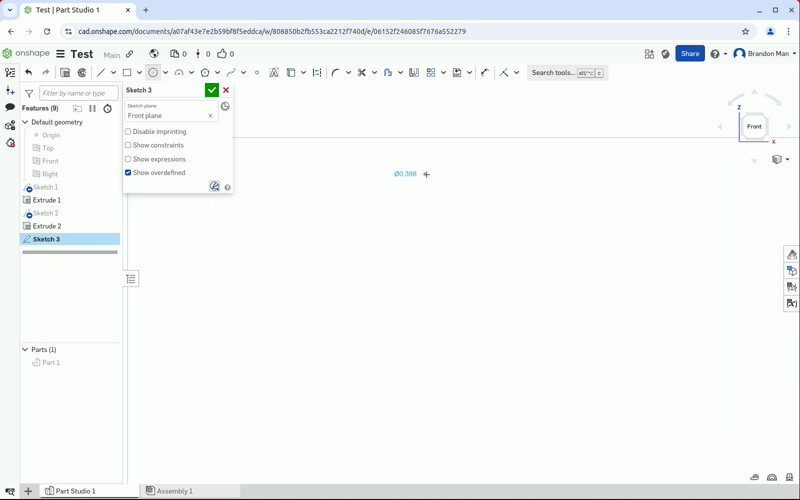
scroll(6)
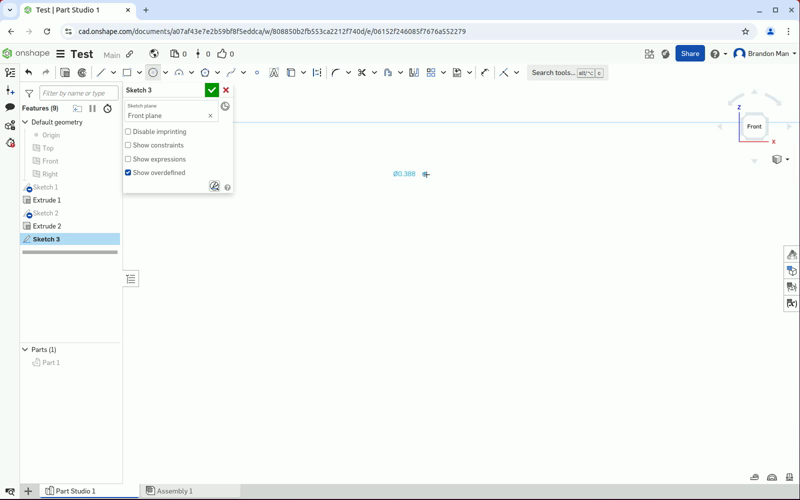
scroll(6)
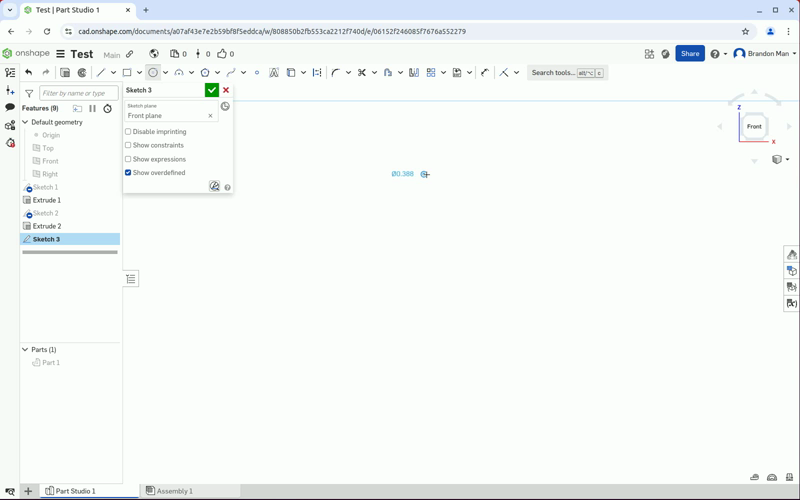
scroll(6)
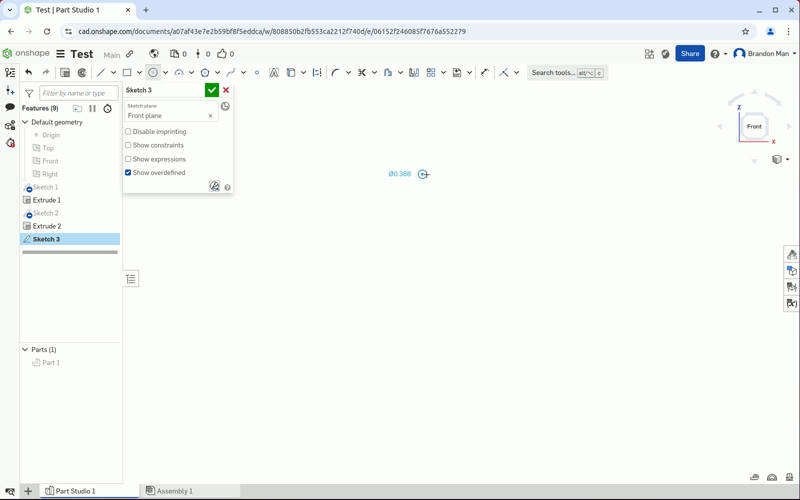
scroll(6)
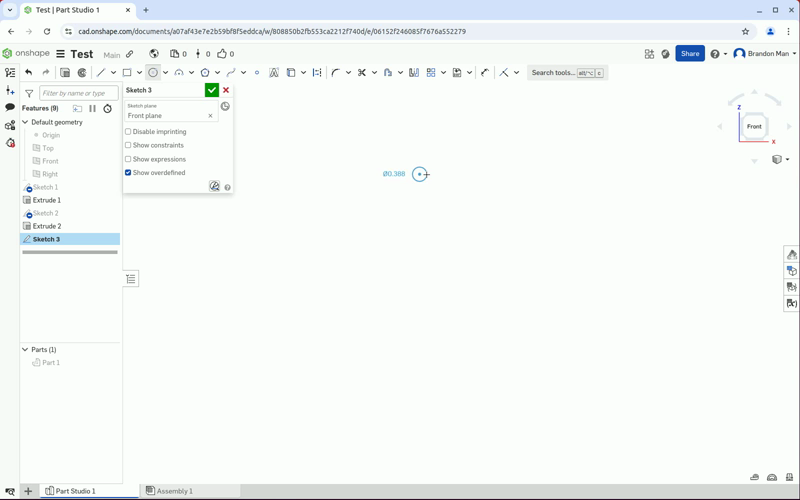
scroll(6)
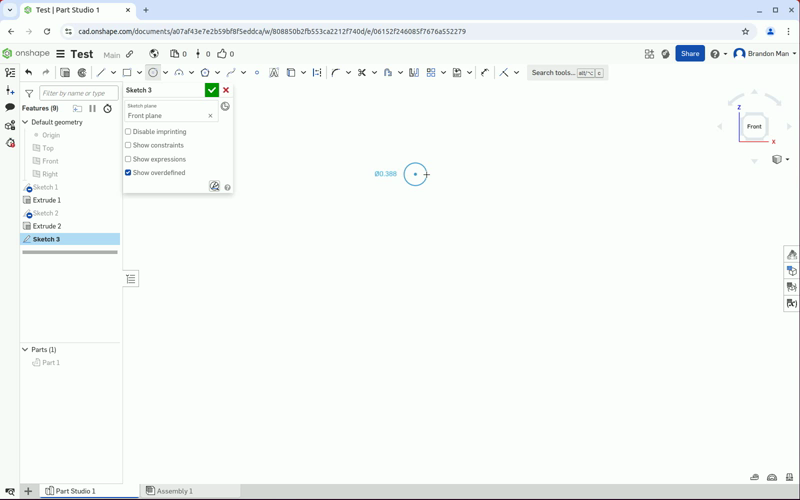
click(426, 174)
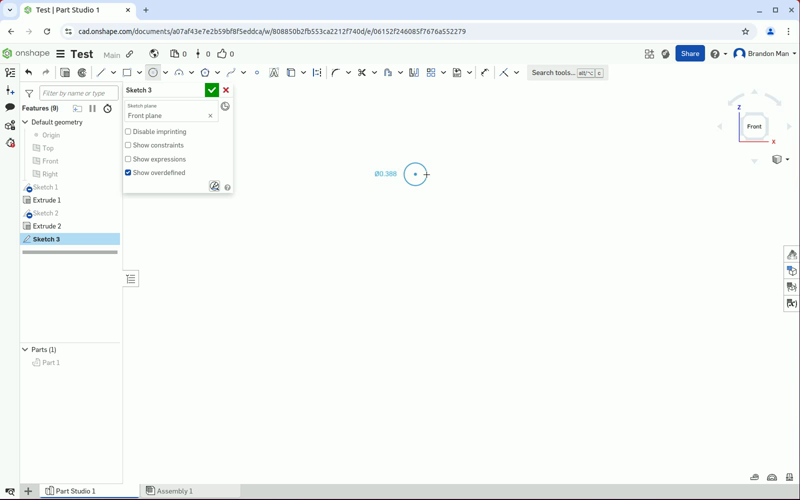
scroll(-6)
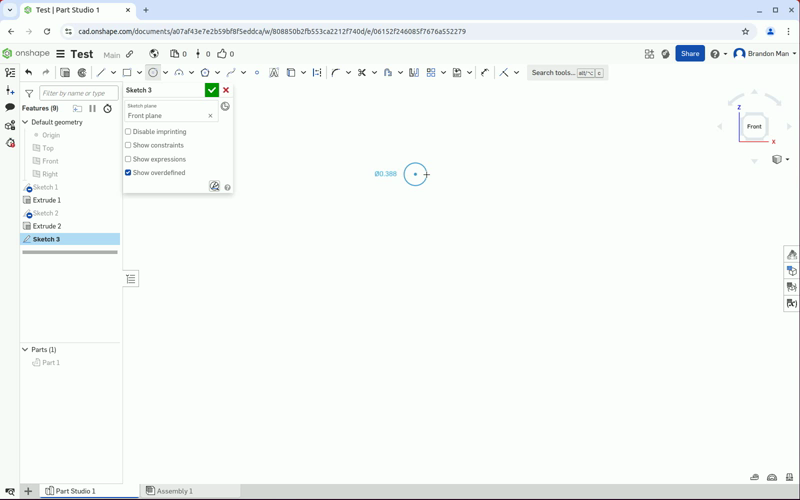
scroll(-6)
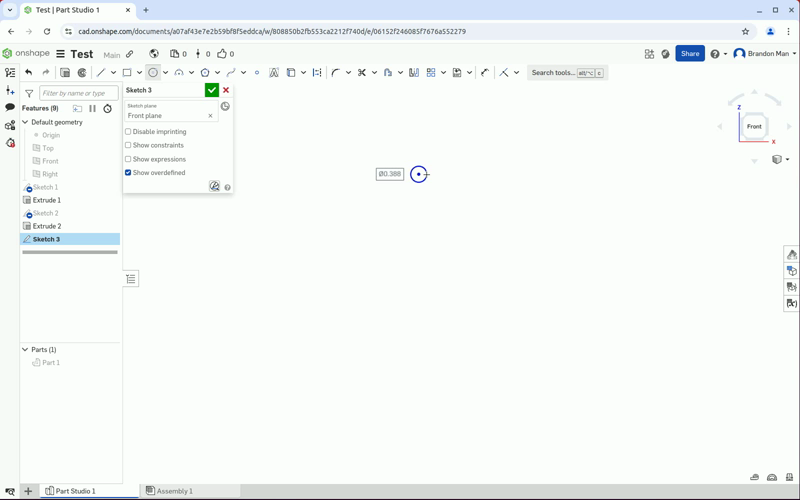
scroll(-6)
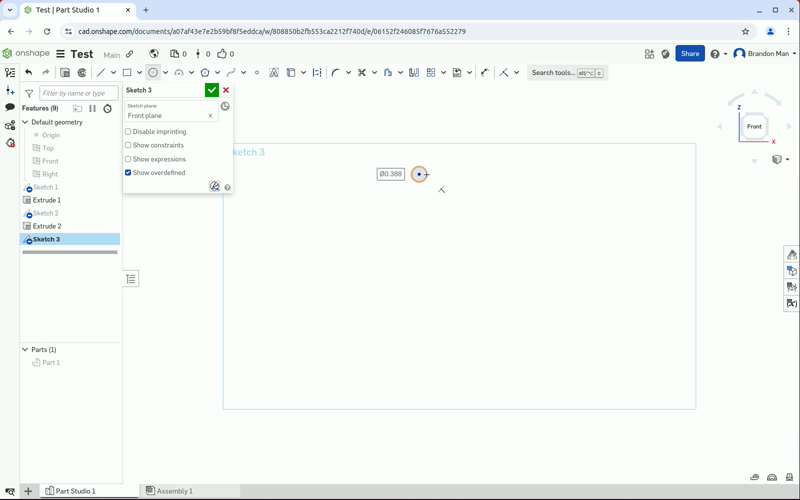
scroll(-6)
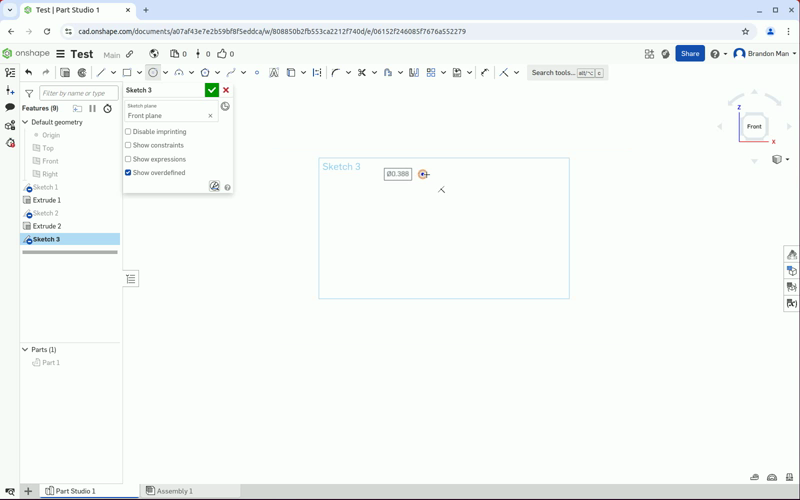
scroll(-6)
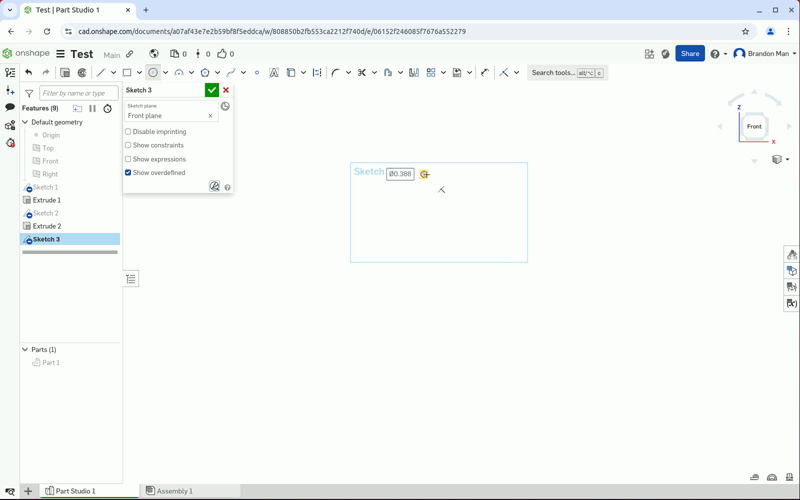
scroll(-6)
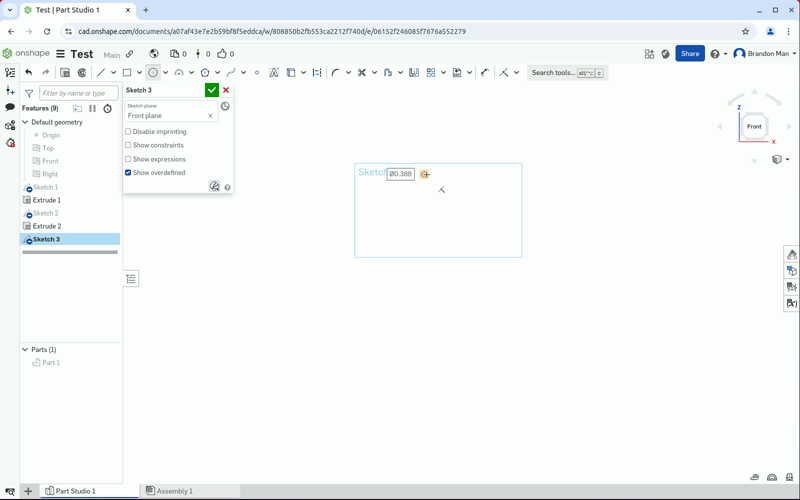
scroll(-6)
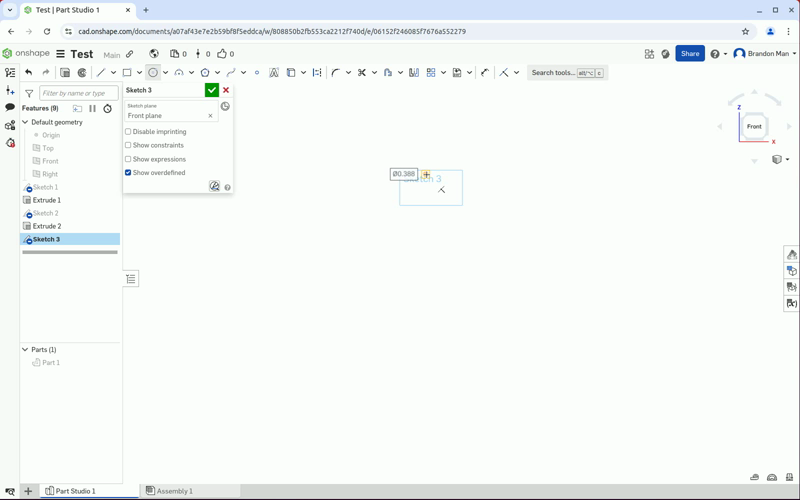
key(esc)
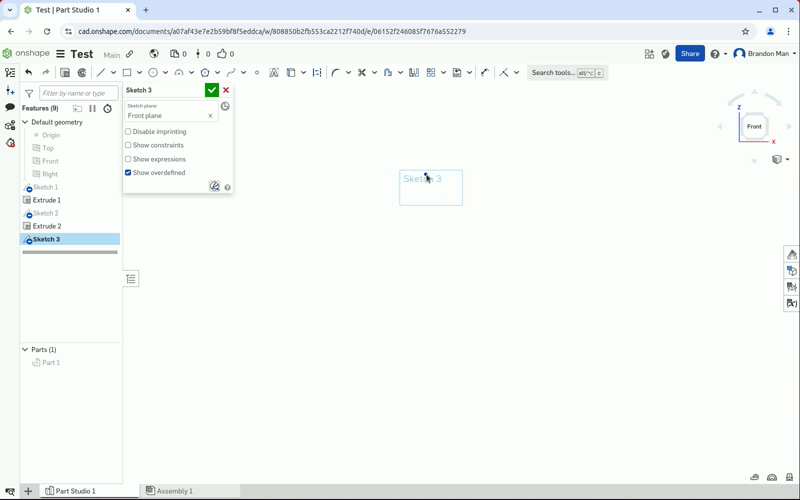
mouse_move(425, 174)
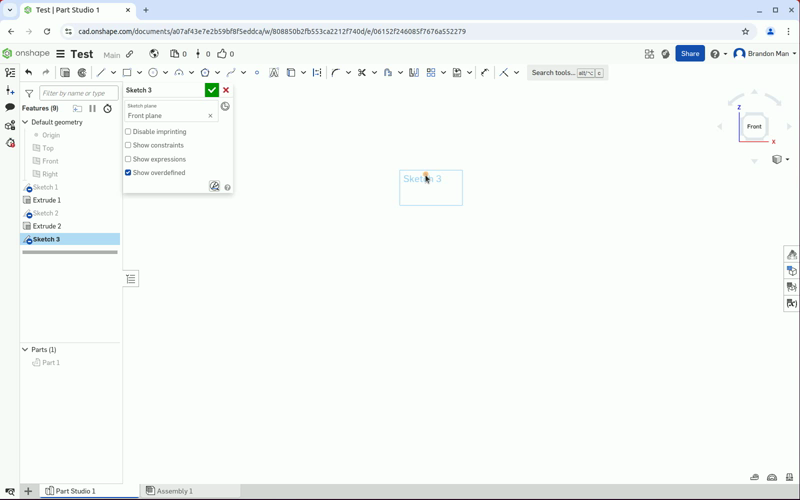
scroll(6)
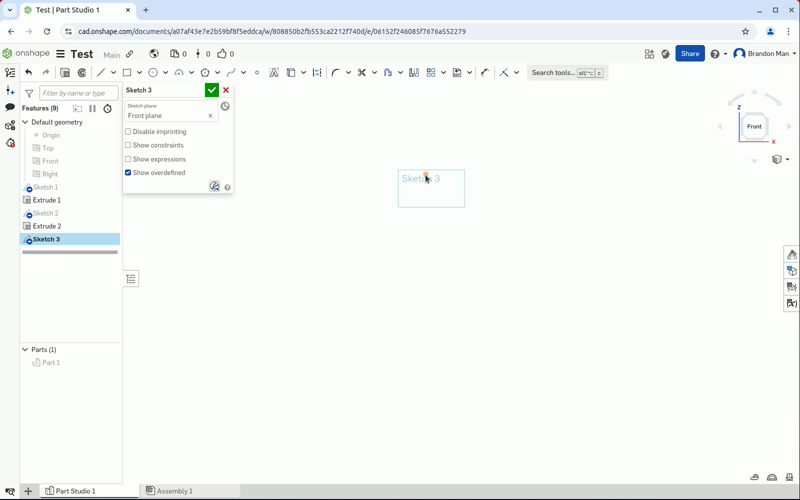
scroll(6)
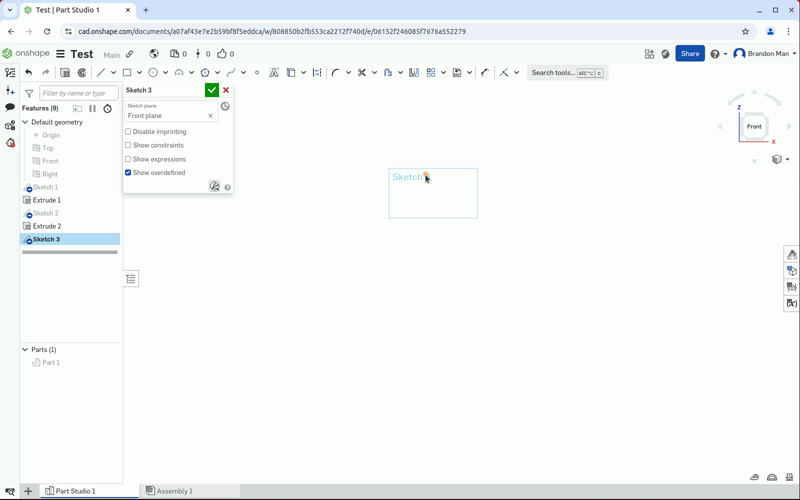
scroll(6)
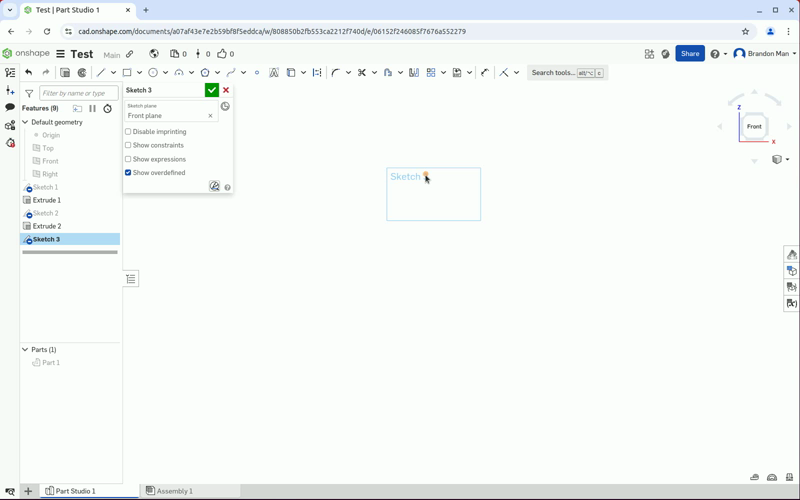
scroll(6)
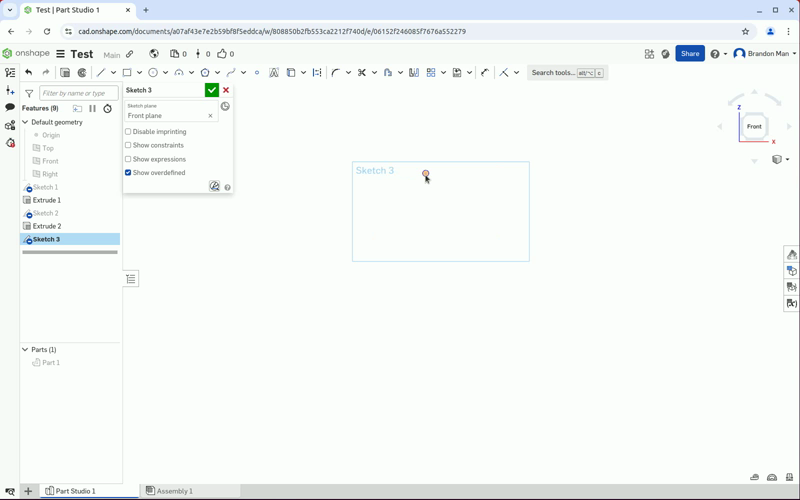
scroll(6)
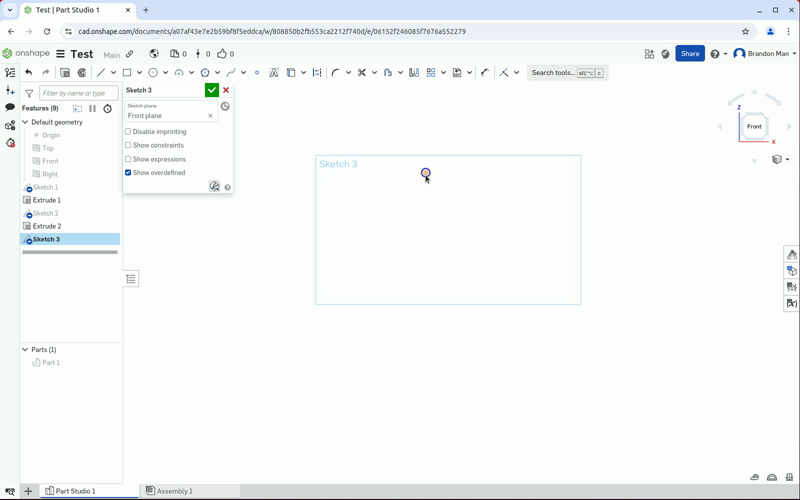
scroll(6)
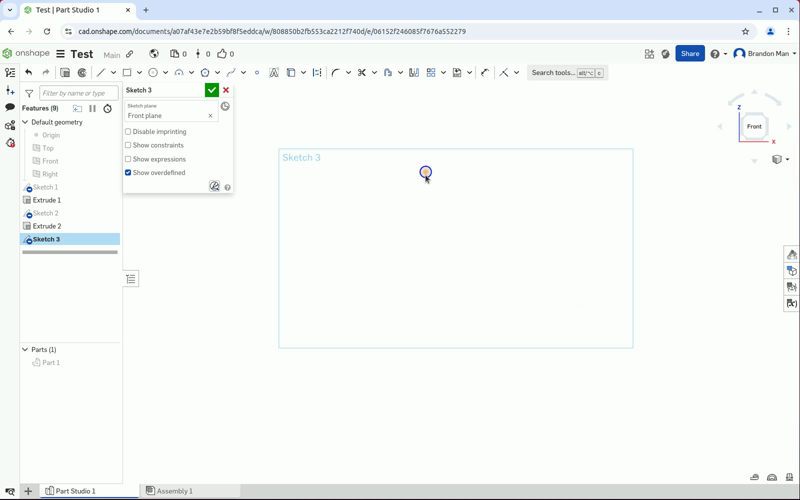
scroll(6)
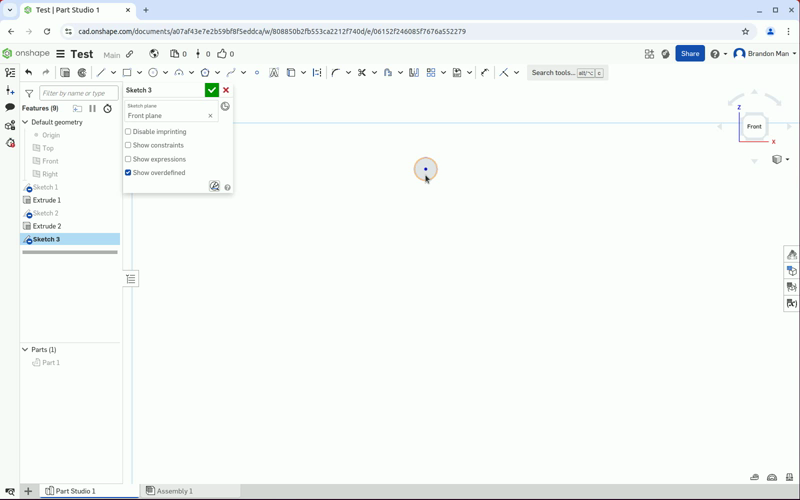
click(425, 174)
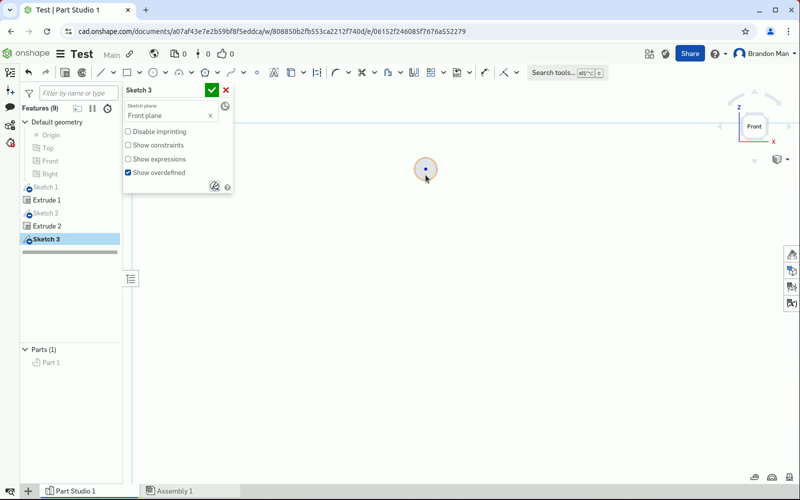
scroll(-6)
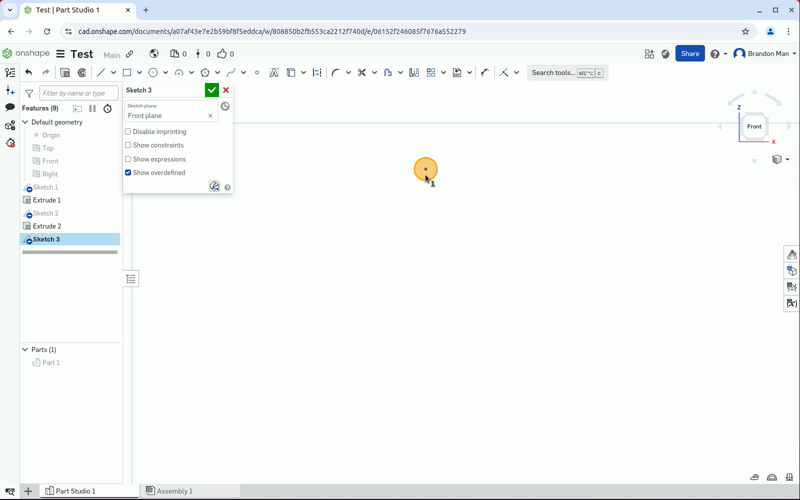
scroll(-6)
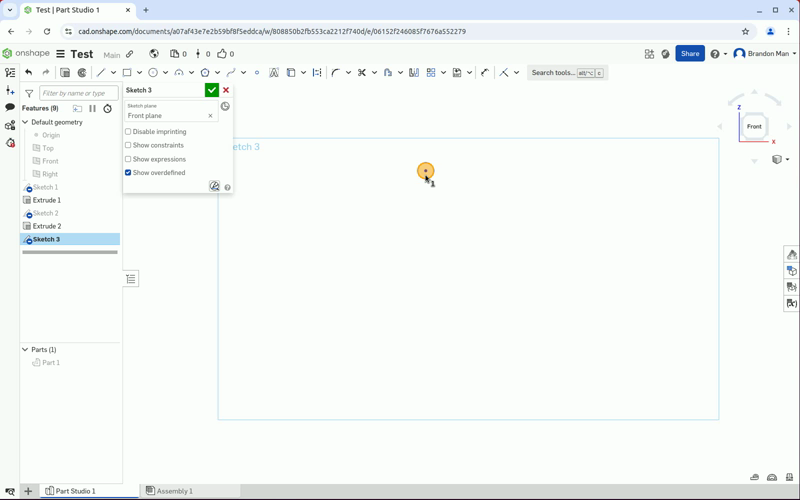
scroll(-6)
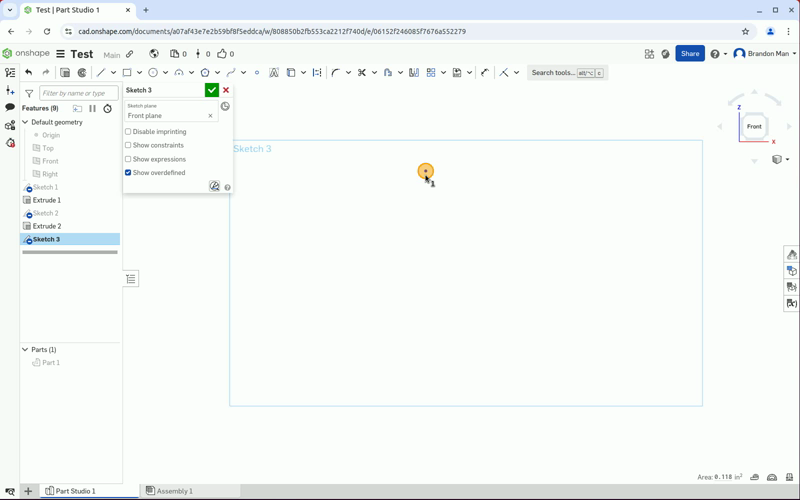
scroll(-6)
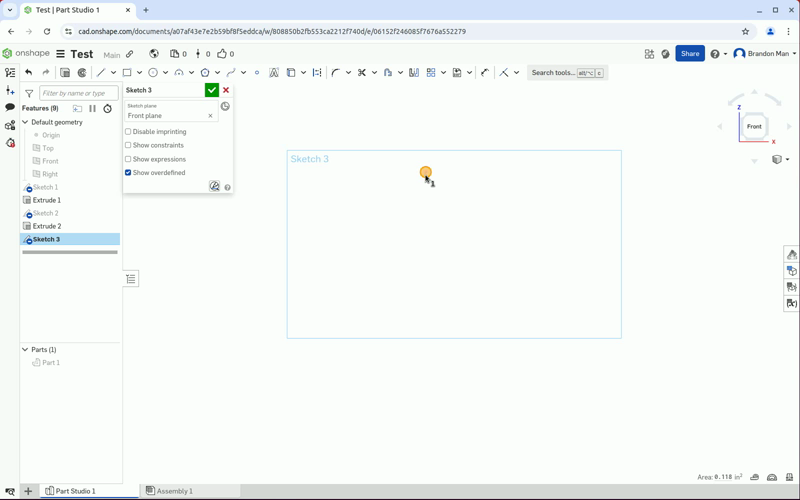
scroll(-6)
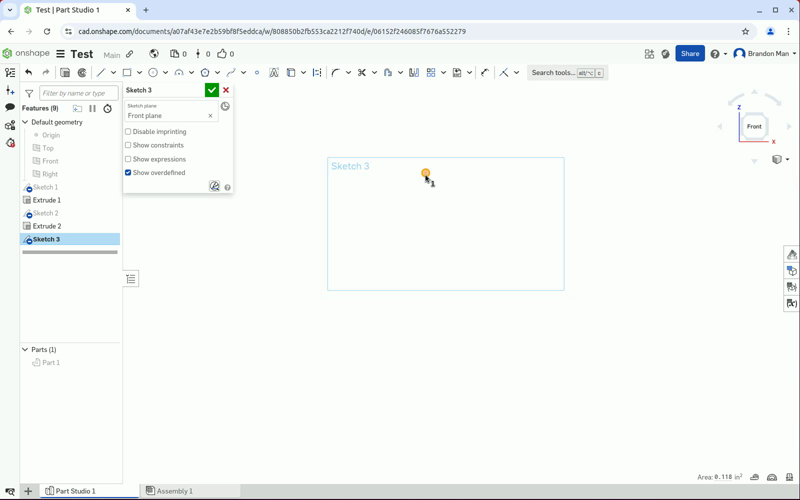
scroll(-6)
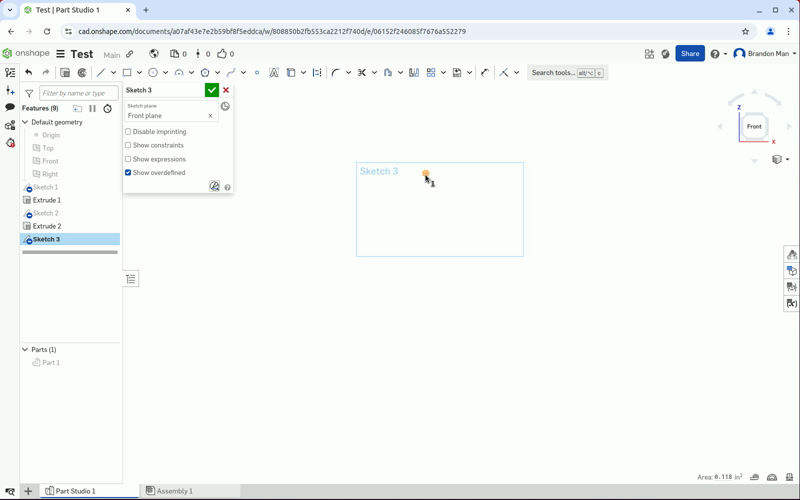
scroll(-6)
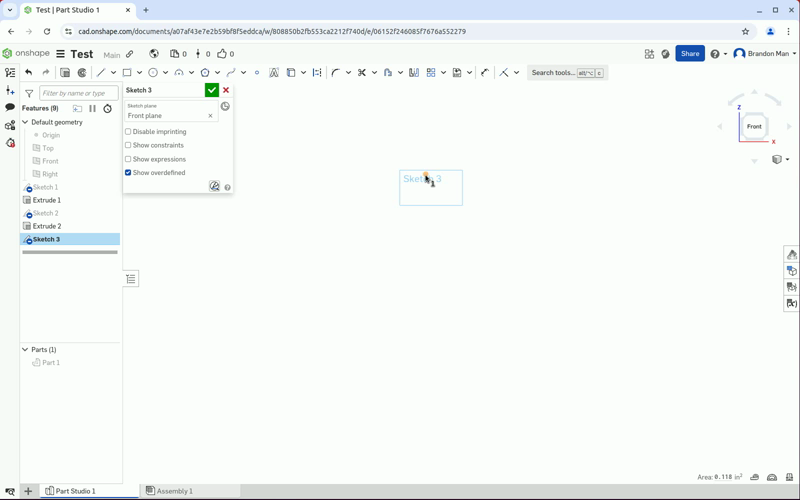
mouse_move(73, 352)
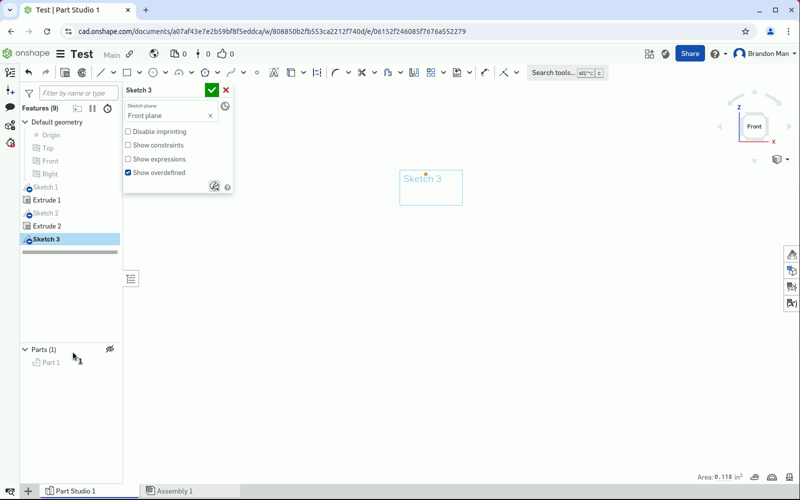
key(shift+y)
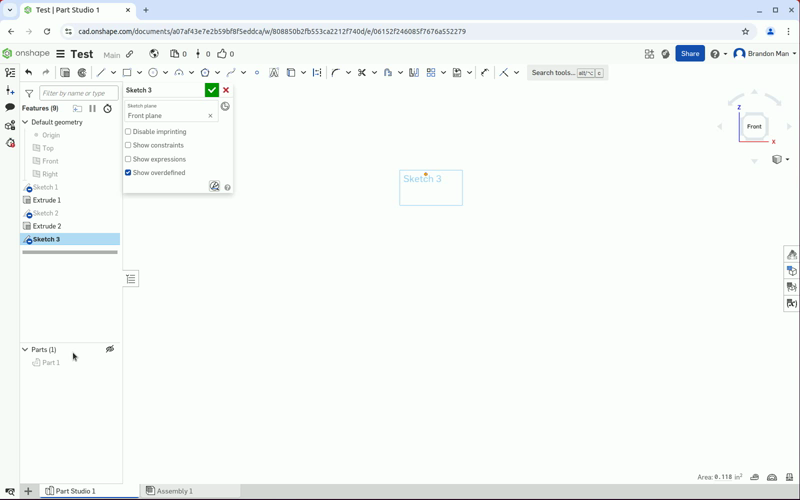
key(shift+e)
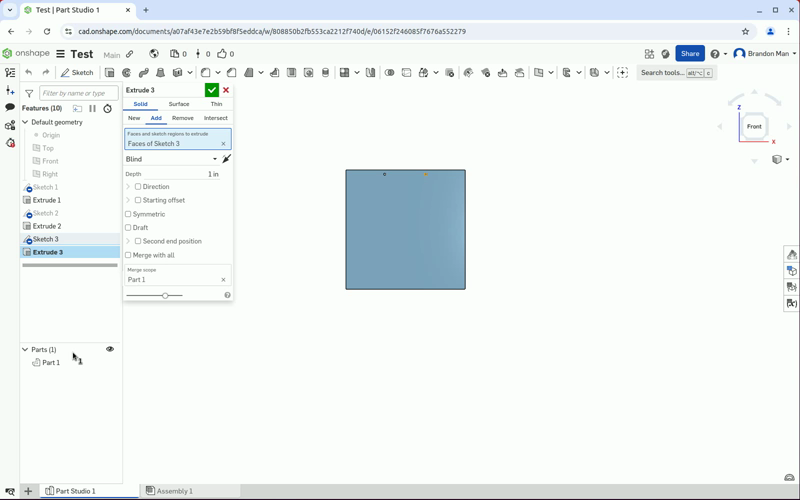
mouse_move(143, 106)
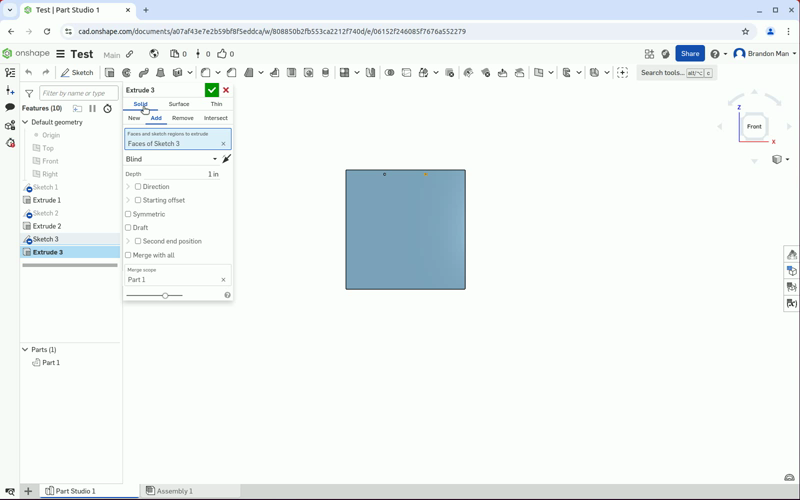
click(143, 106)
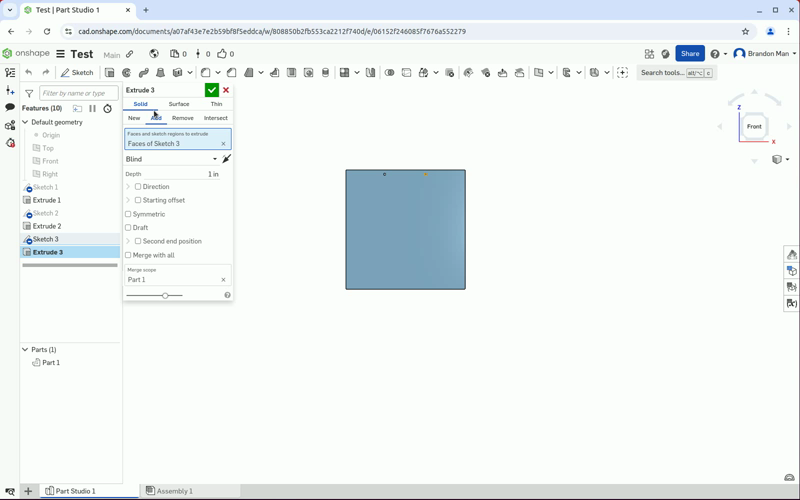
mouse_move(186, 120)
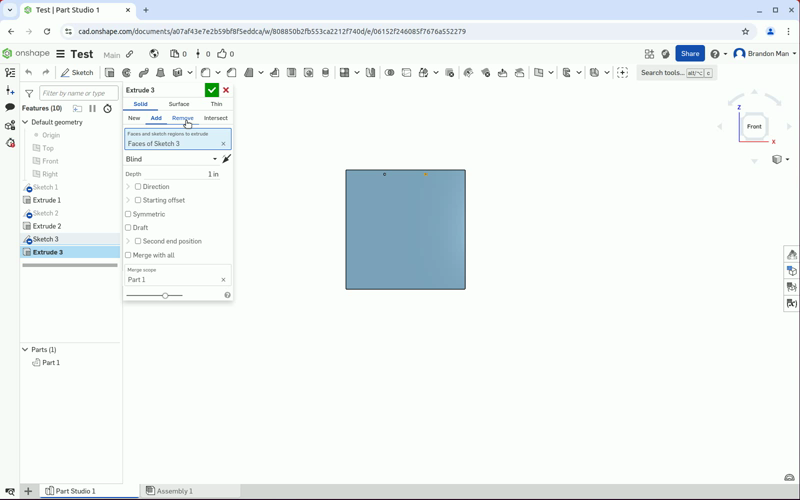
click(186, 120)
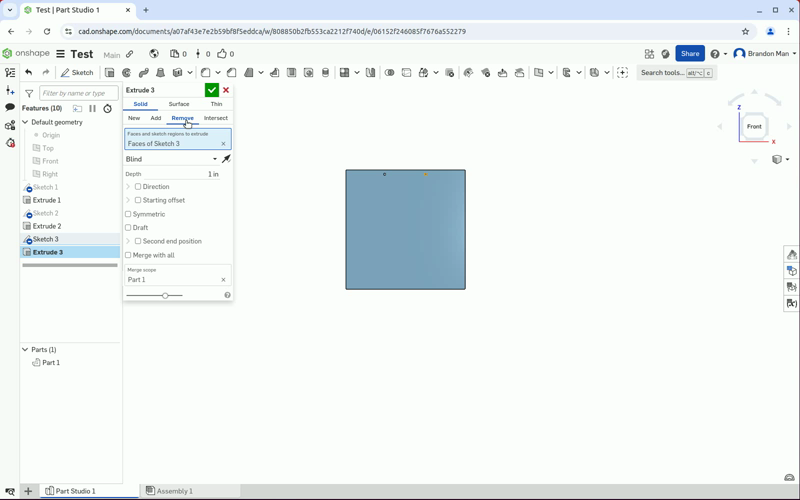
key(tab, 4)
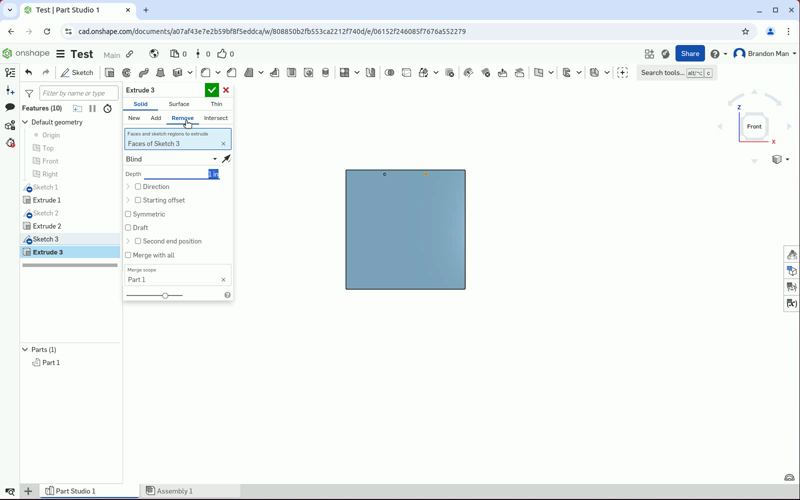
text(0.241)
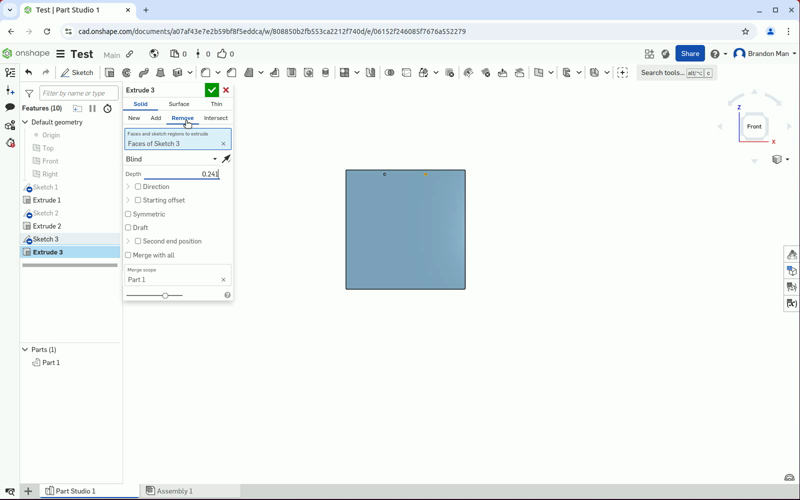
key(tab, 6)
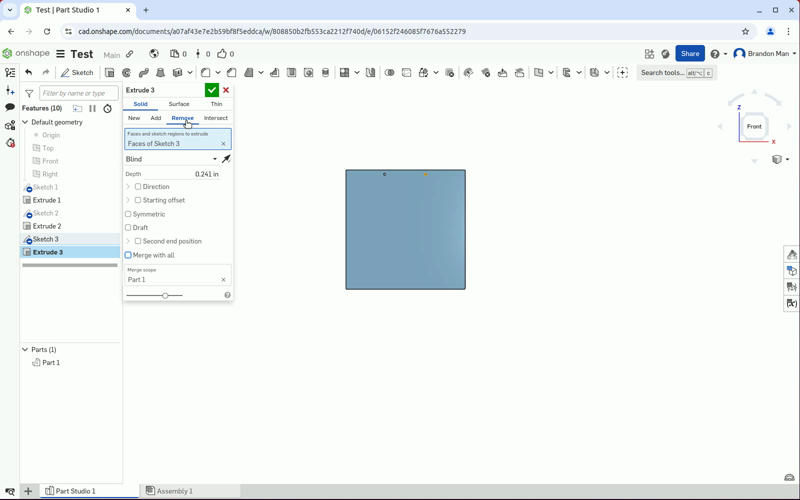
key(space)
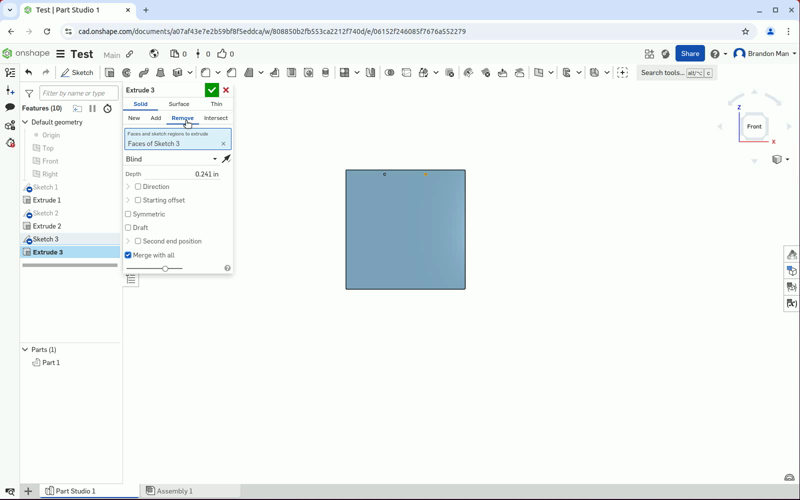
key(enter)
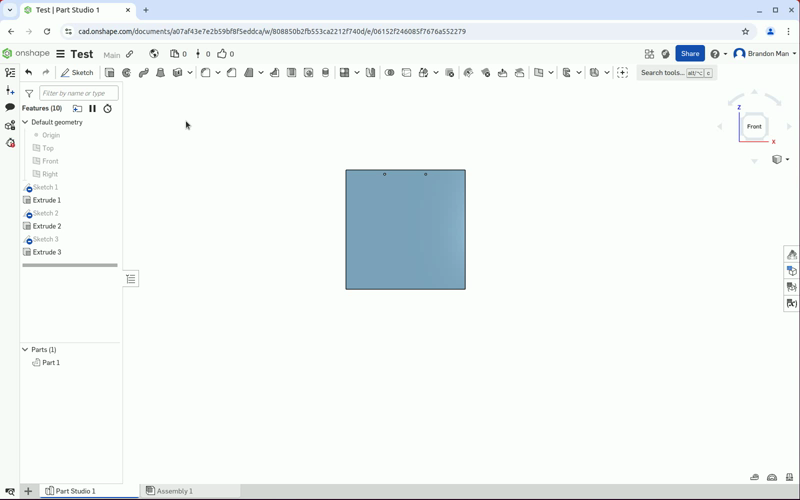
key(shift+h)
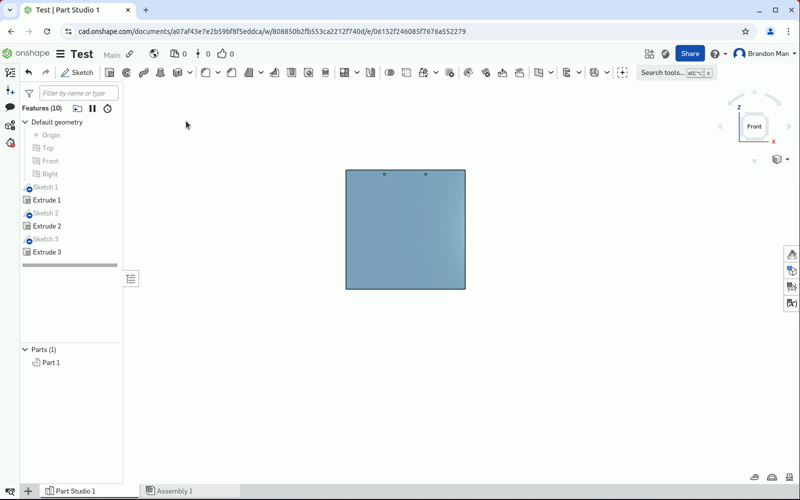
key(shift+h)
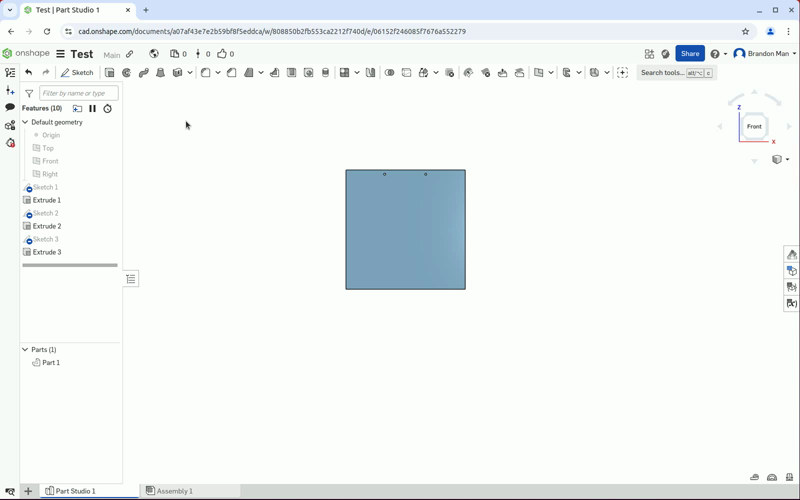
mouse_move(73, 189)
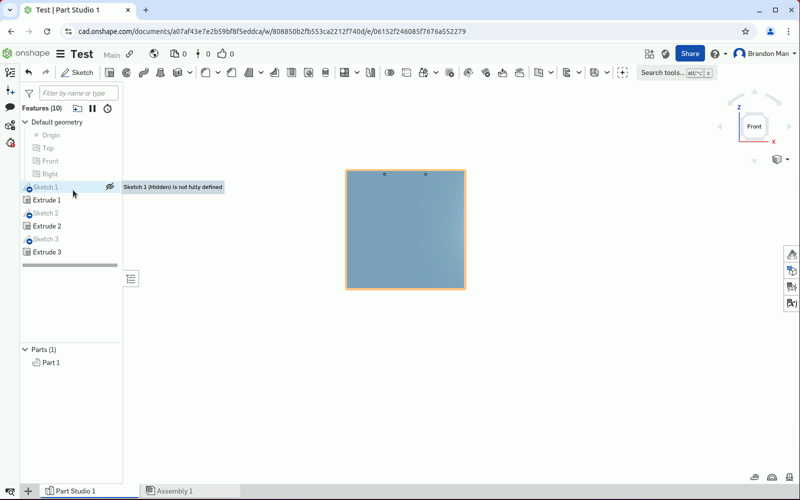
click(73, 189)
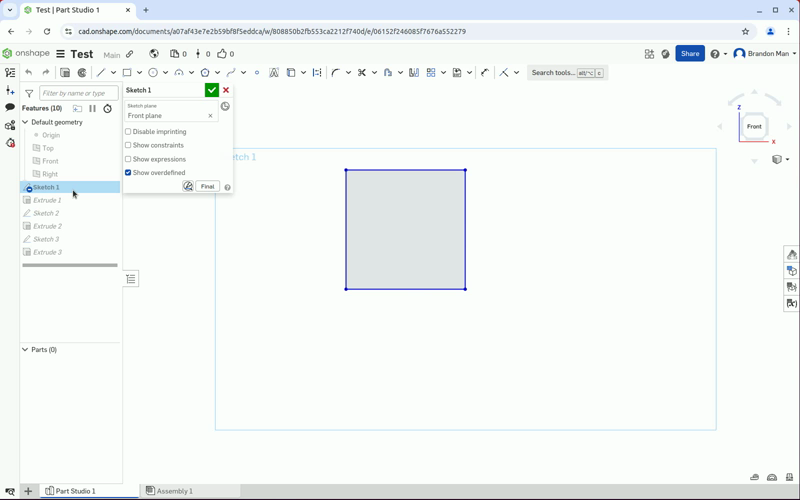
mouse_move(229, 92)
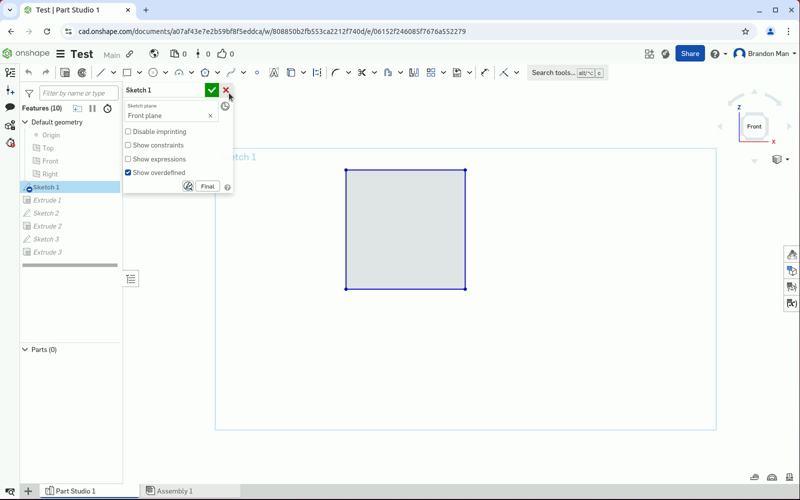
click(229, 92)
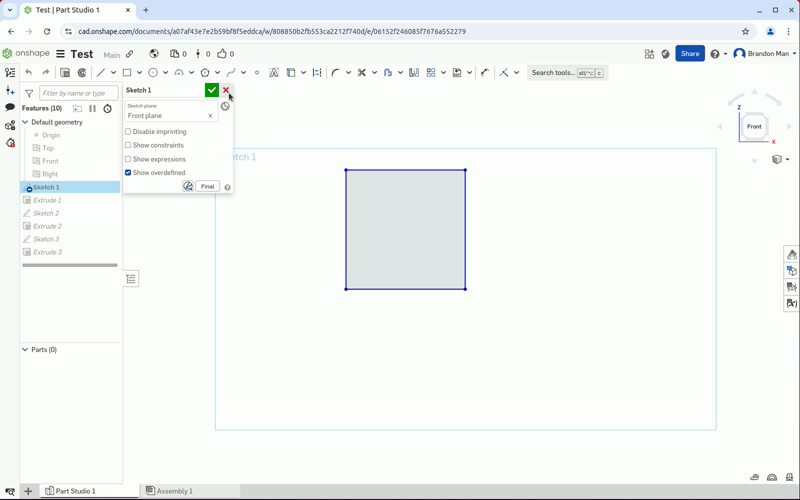
key(shift+s)
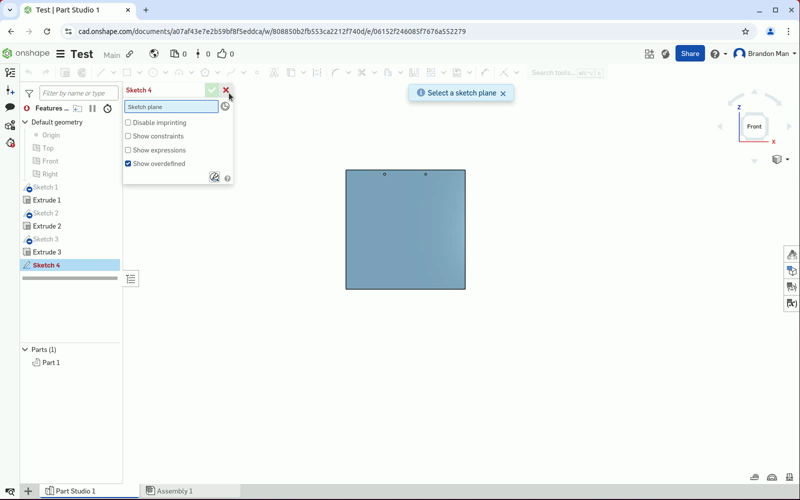
mouse_move(73, 163)
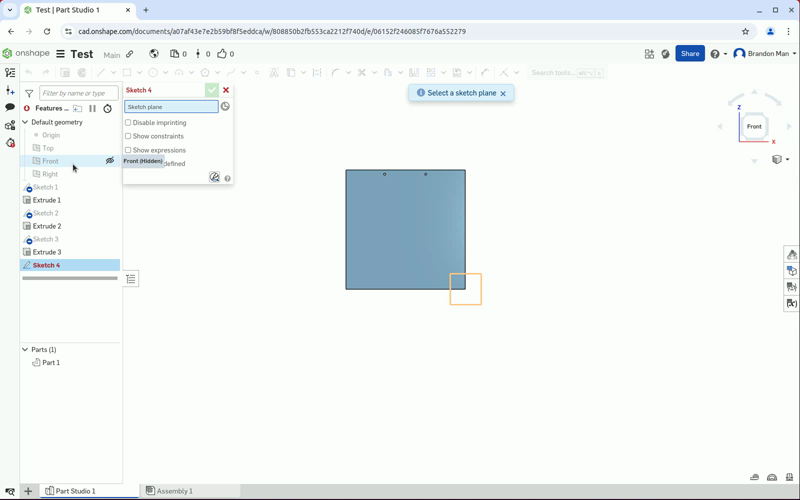
click(73, 163)
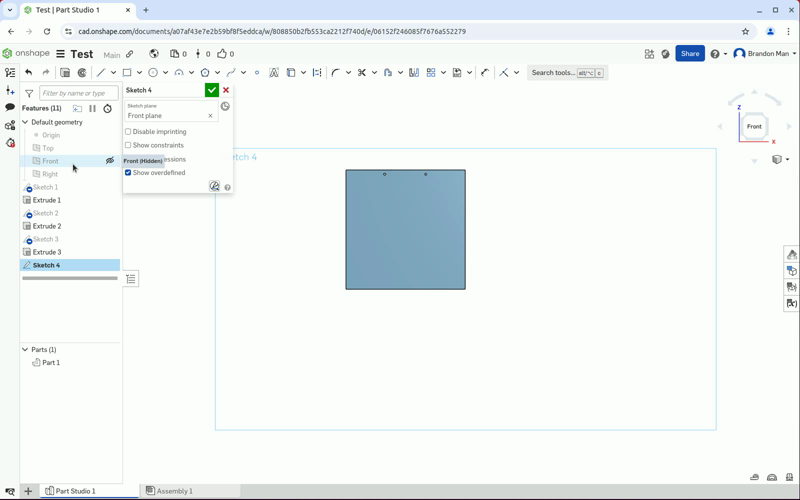
mouse_move(73, 352)
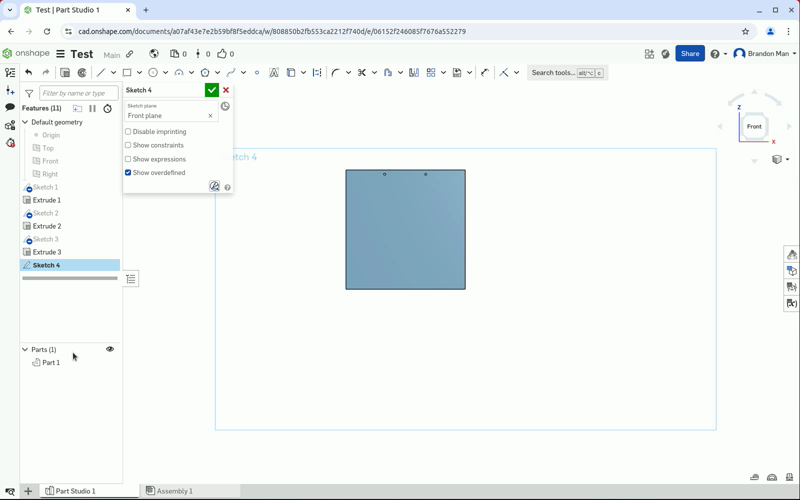
key(y)
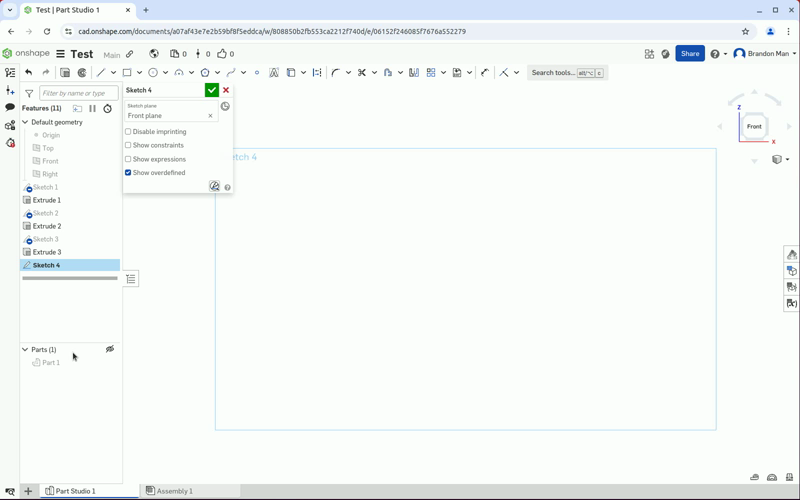
key(c)
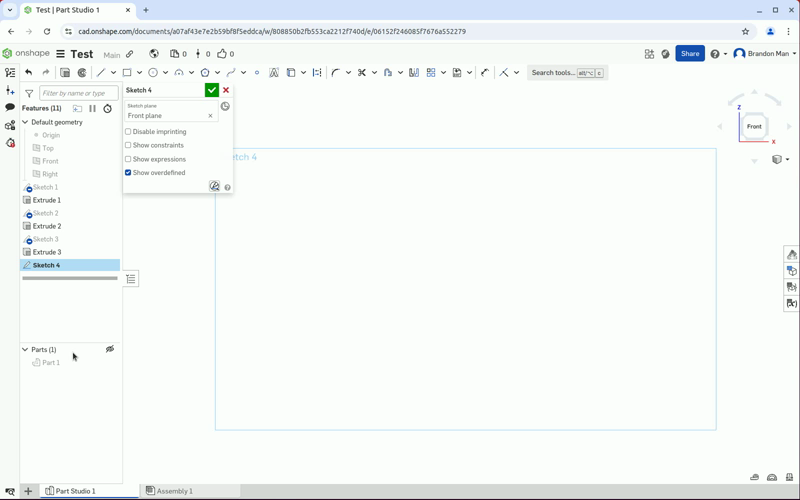
key_down(shift)
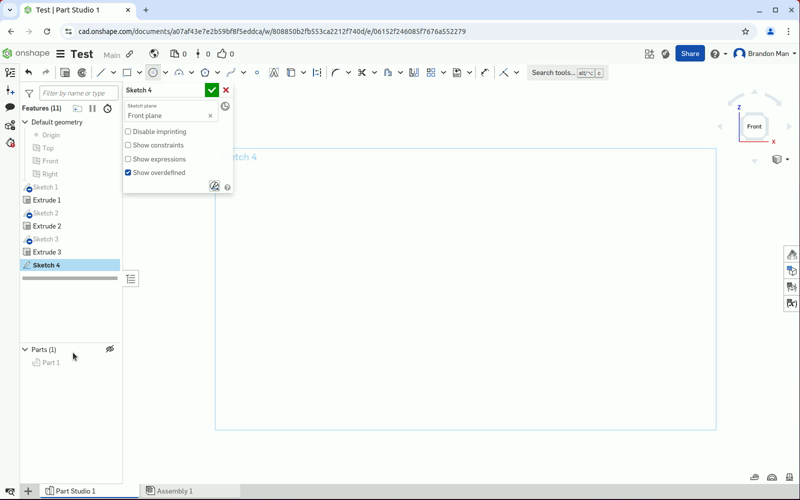
mouse_move(458, 246)
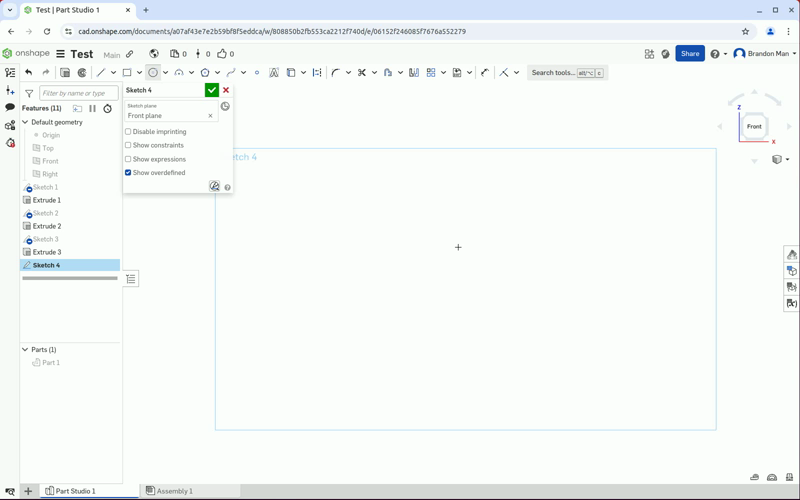
click(458, 246)
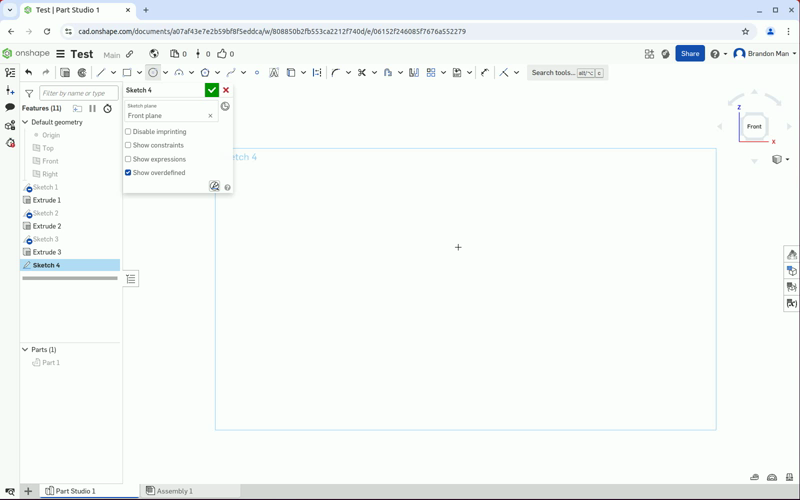
key_up(shift)
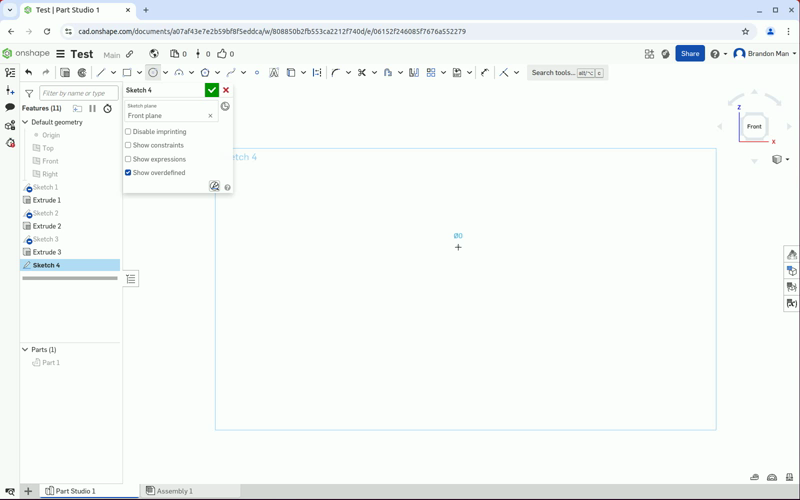
mouse_move(459, 246)
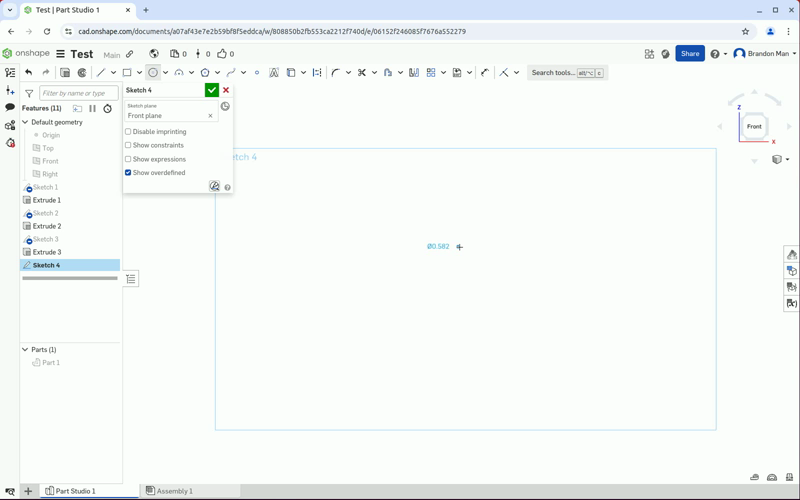
scroll(6)
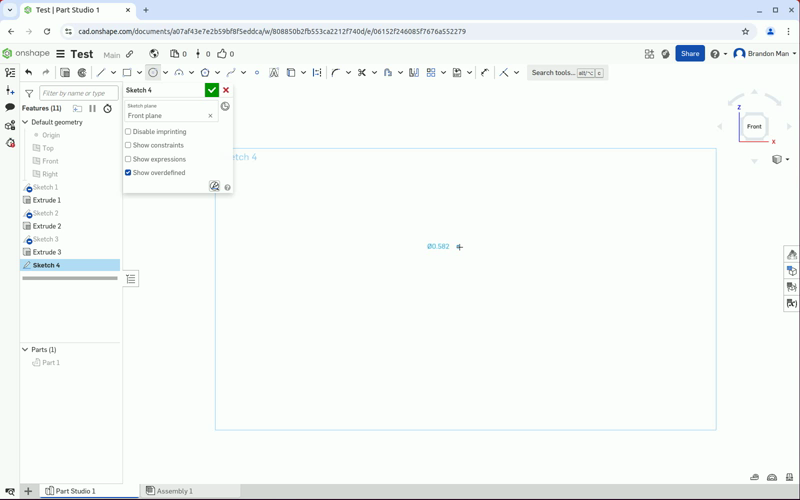
scroll(6)
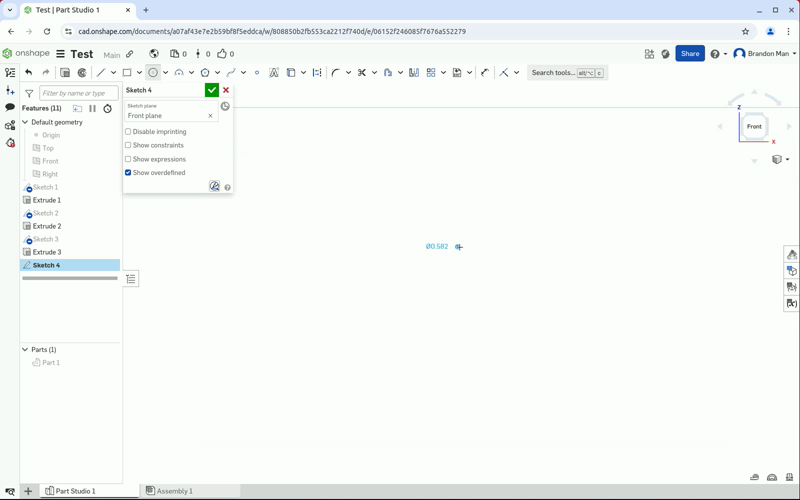
scroll(6)
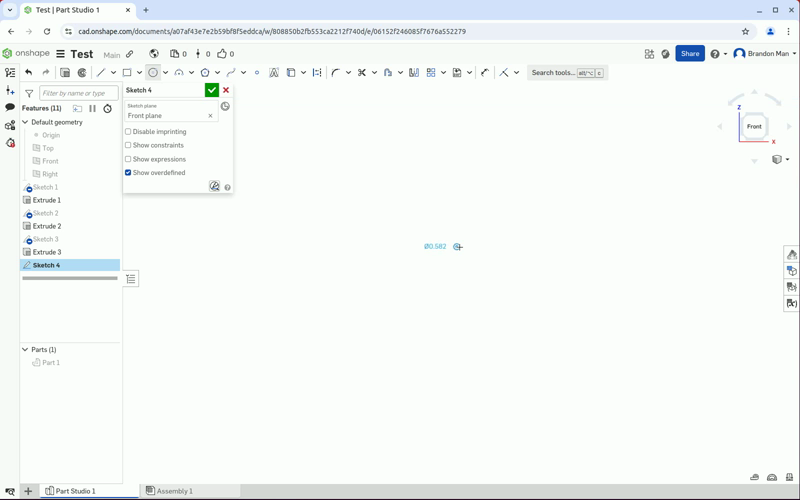
scroll(6)
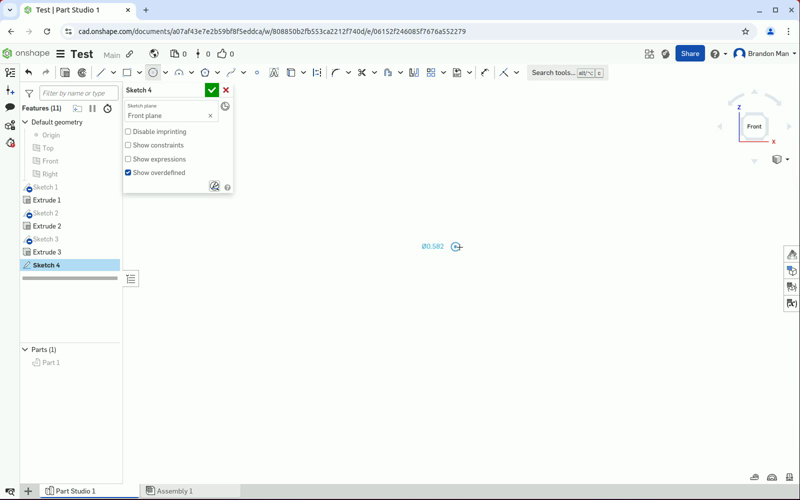
scroll(6)
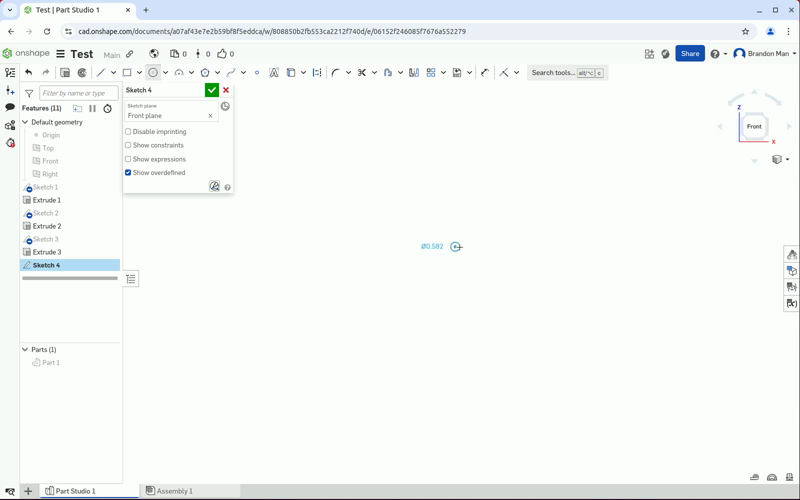
scroll(6)
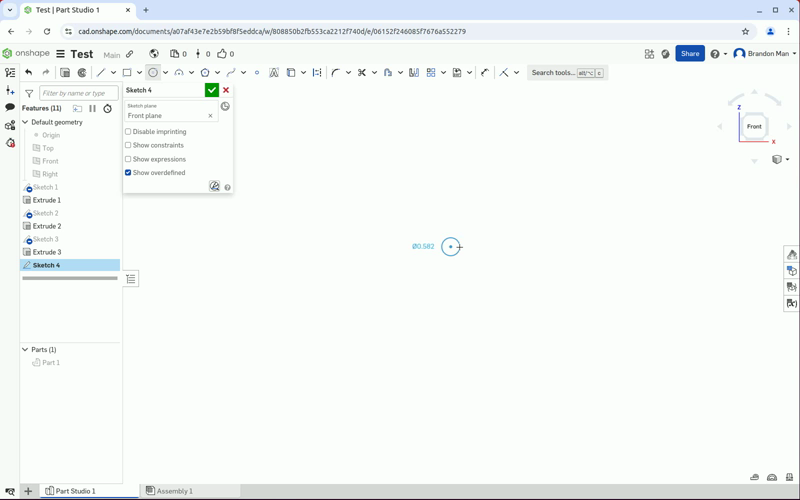
scroll(6)
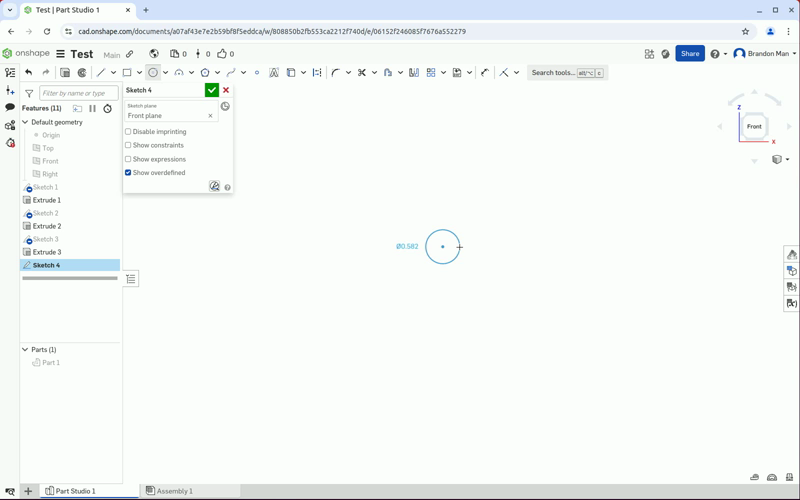
click(459, 246)
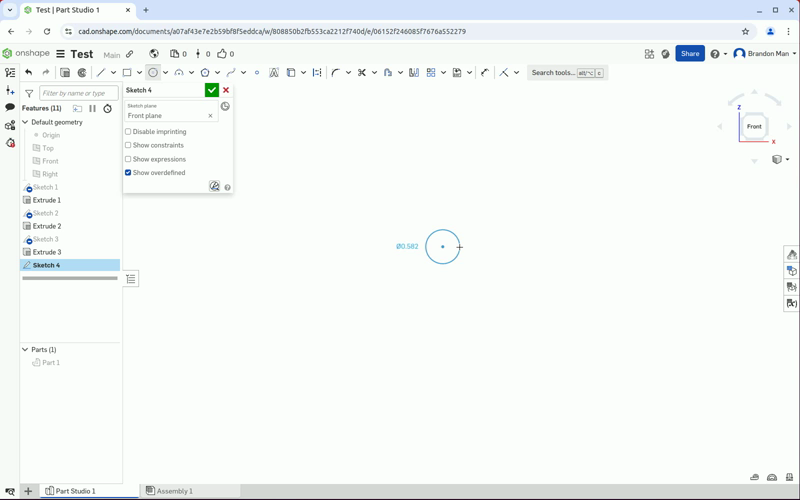
scroll(-6)
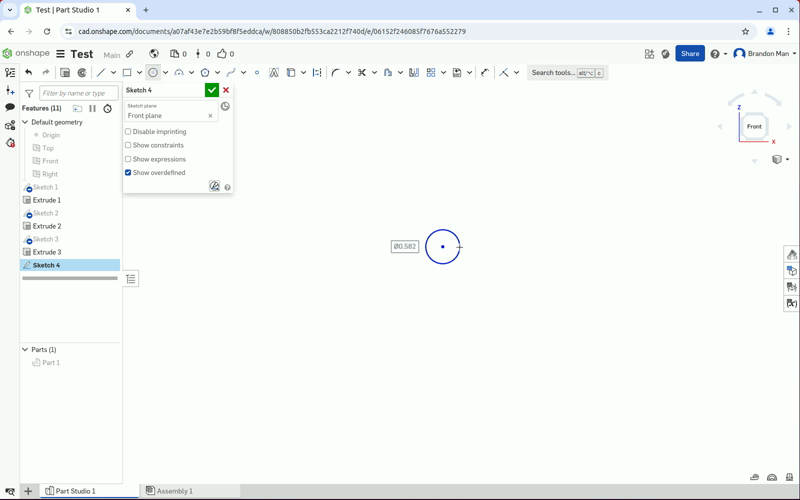
scroll(-6)
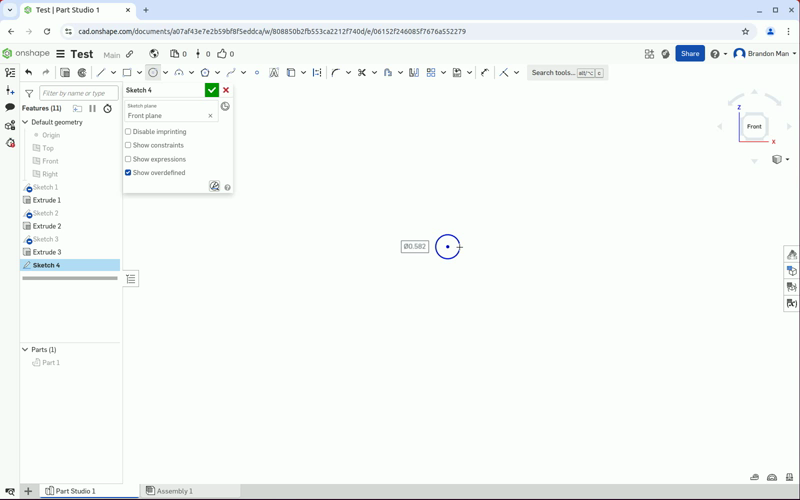
scroll(-6)
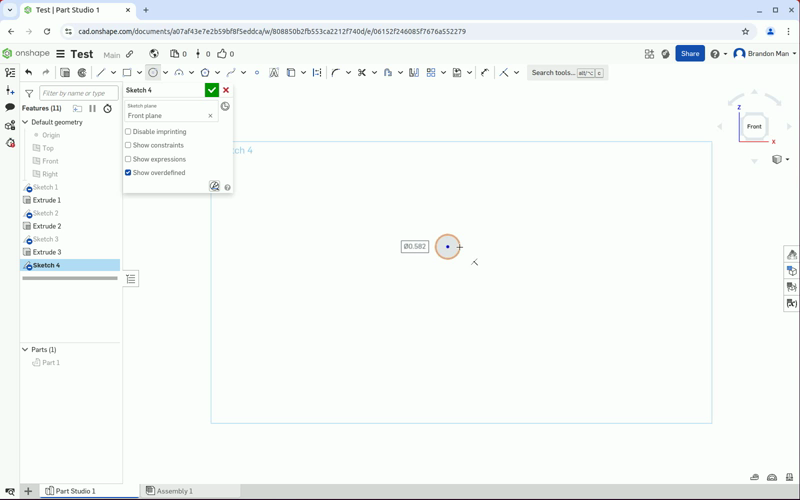
scroll(-6)
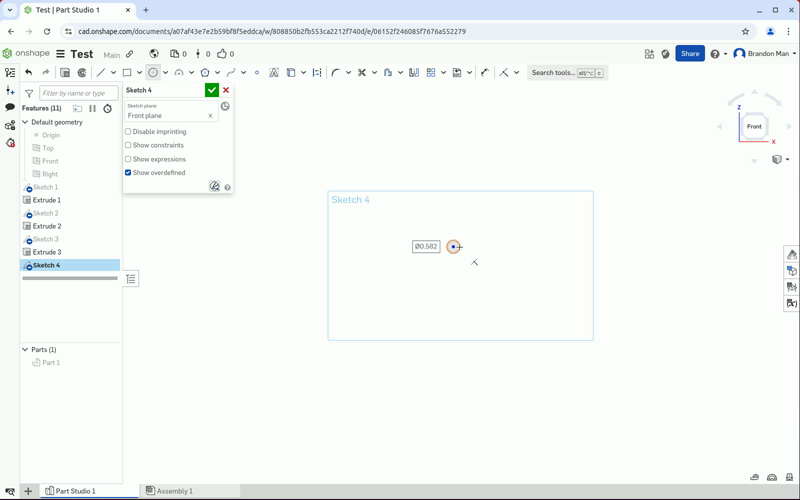
scroll(-6)
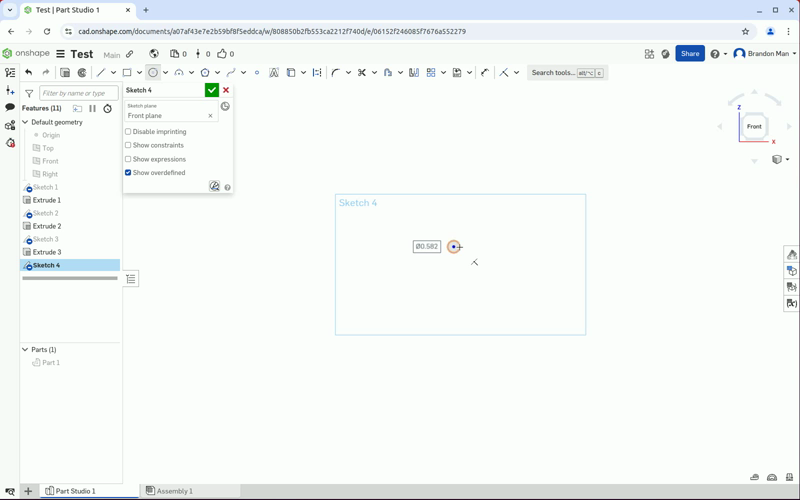
scroll(-6)
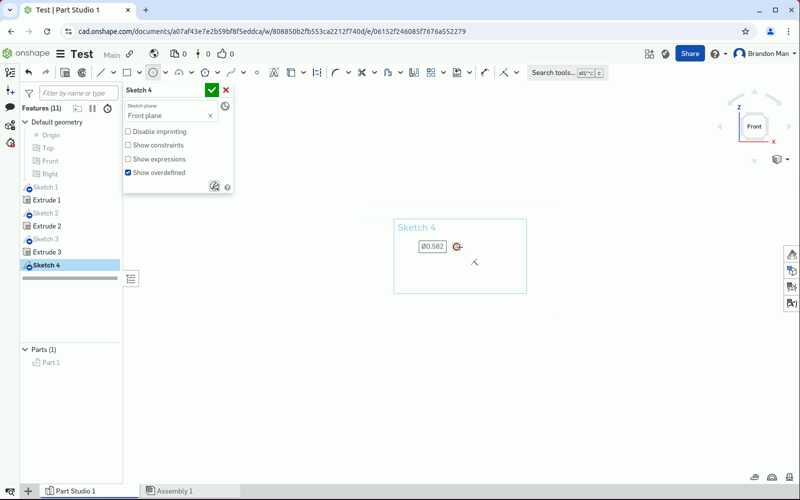
scroll(-6)
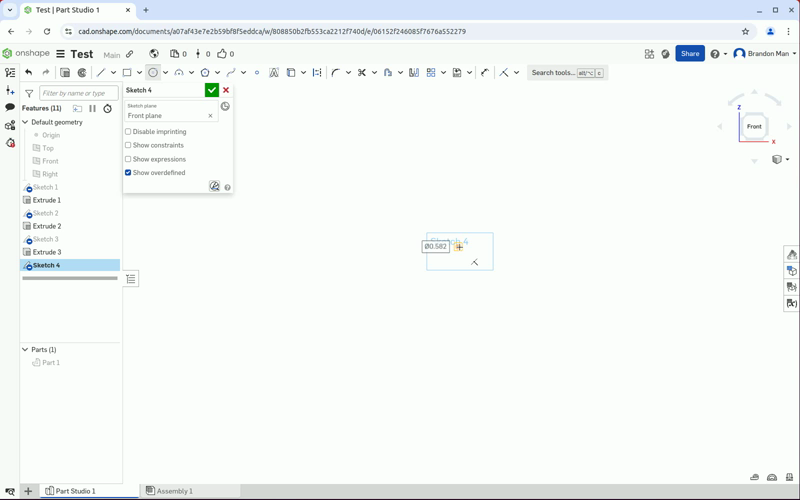
key(esc)
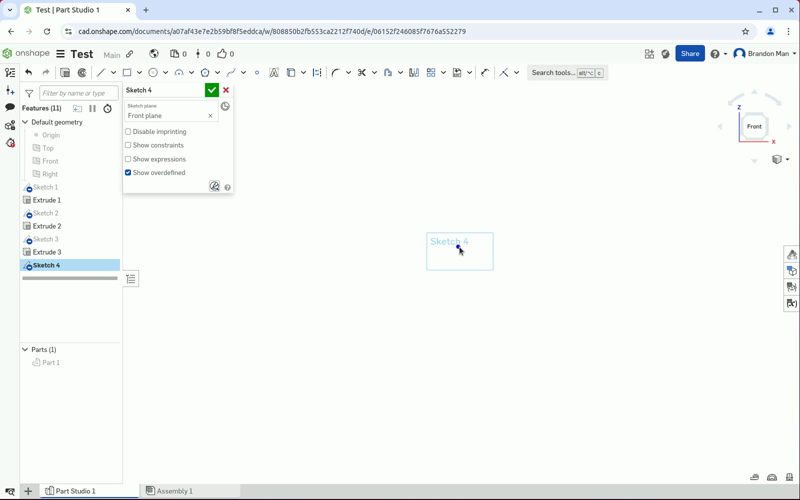
mouse_move(457, 246)
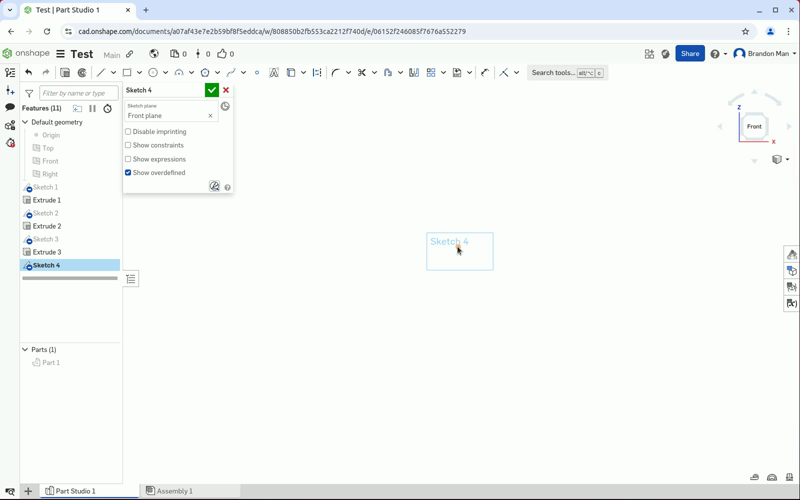
scroll(6)
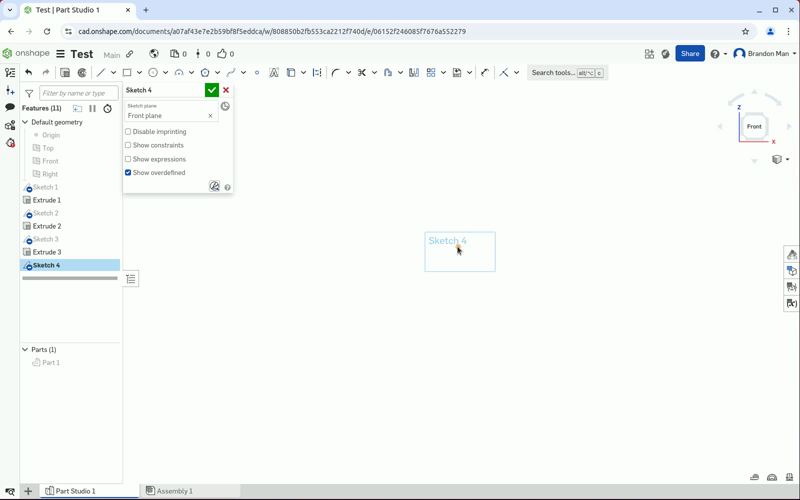
scroll(6)
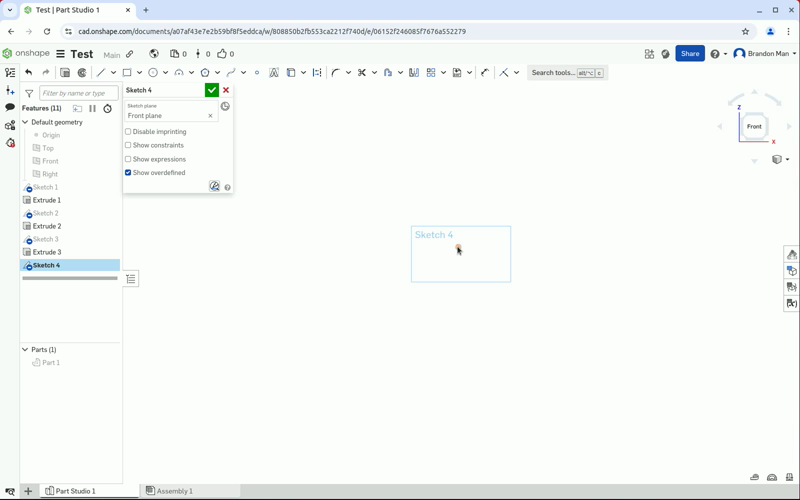
scroll(6)
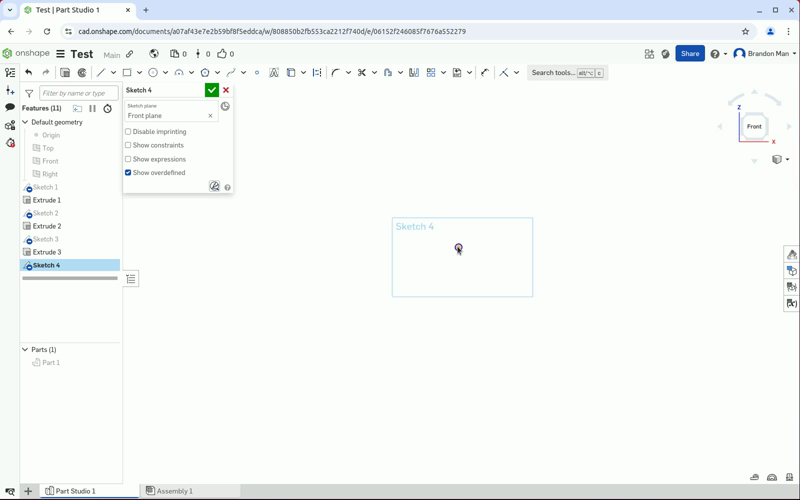
scroll(6)
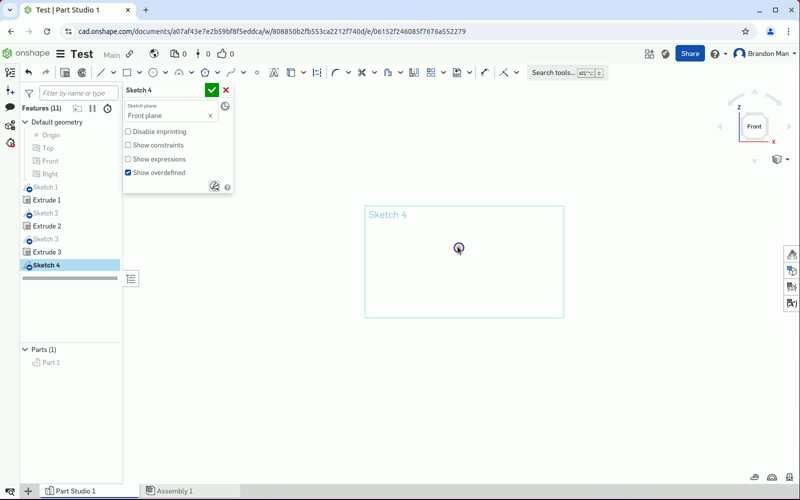
scroll(6)
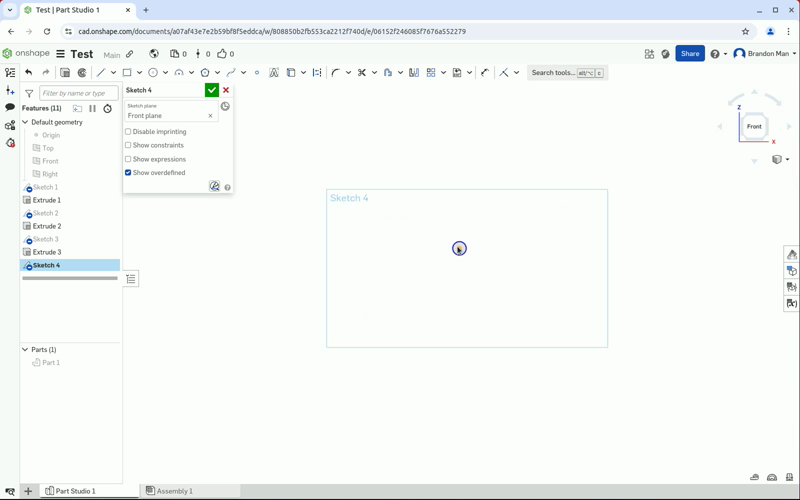
scroll(6)
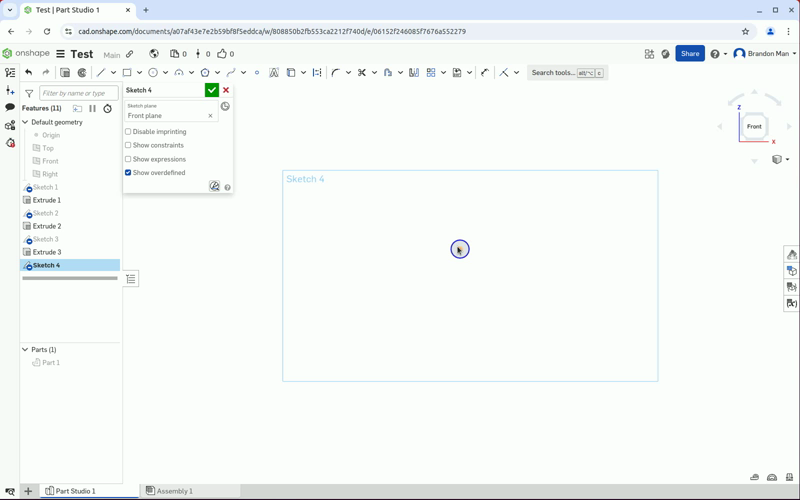
scroll(6)
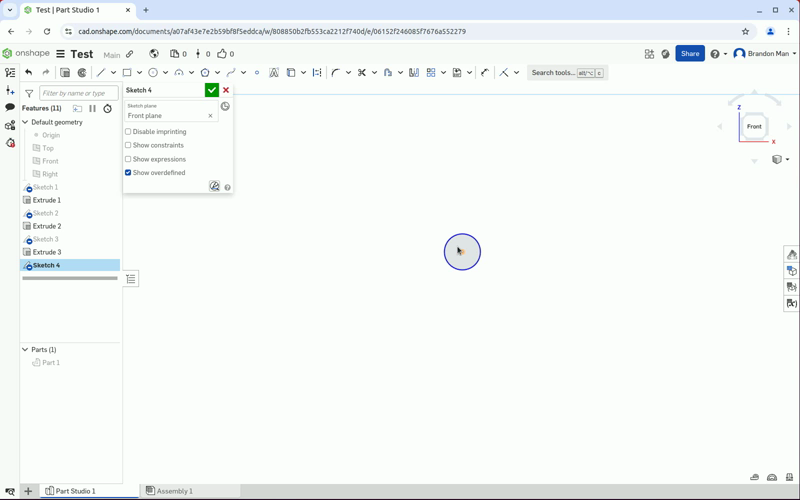
click(457, 246)
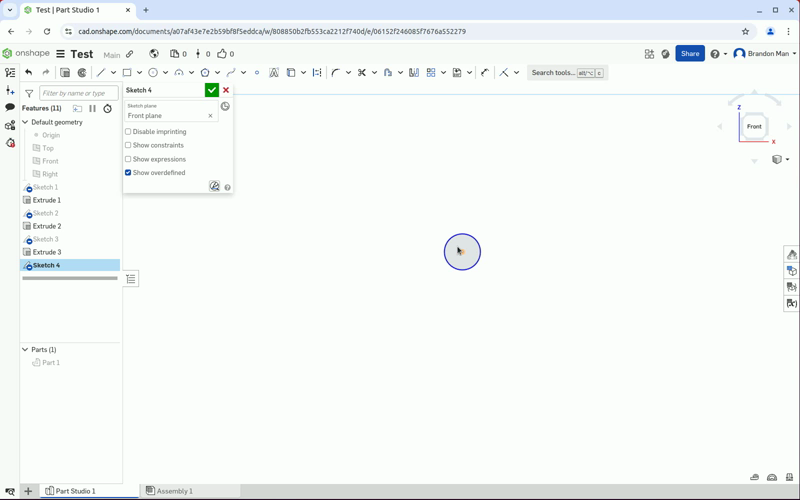
scroll(-6)
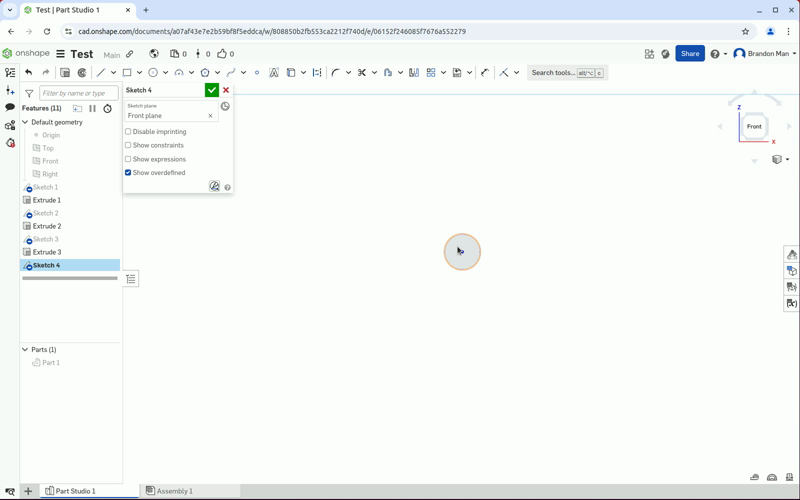
scroll(-6)
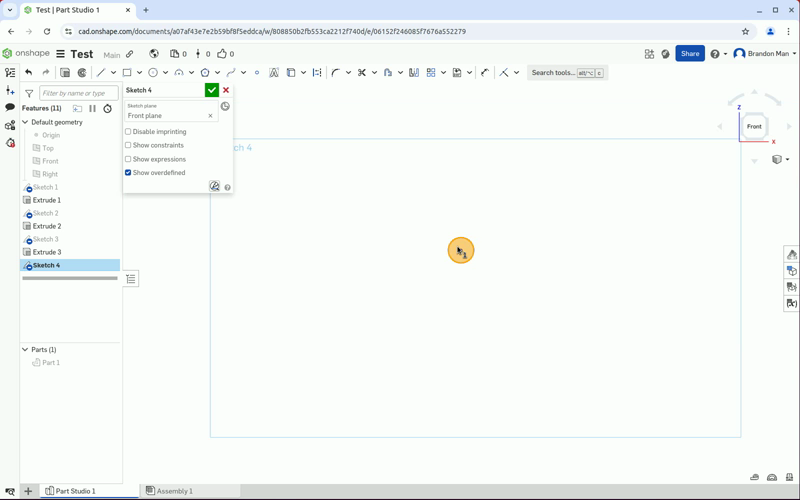
scroll(-6)
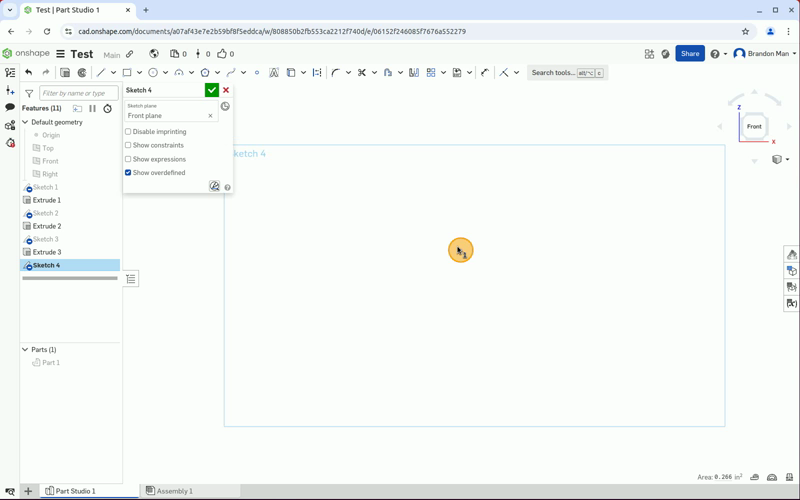
scroll(-6)
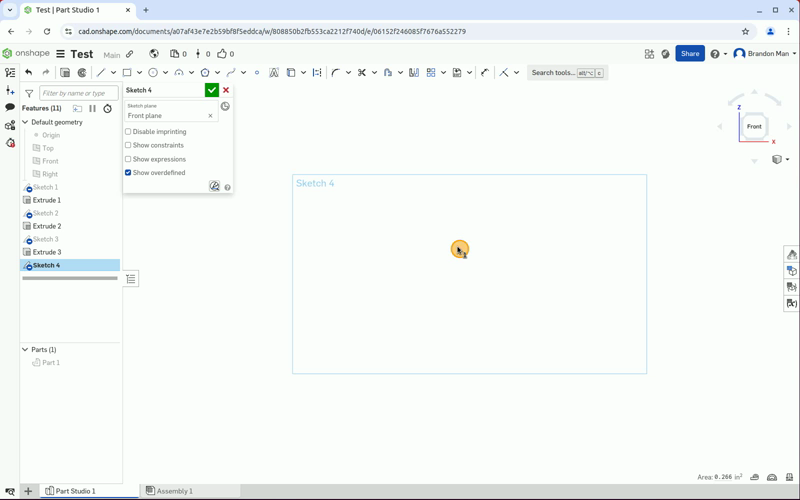
scroll(-6)
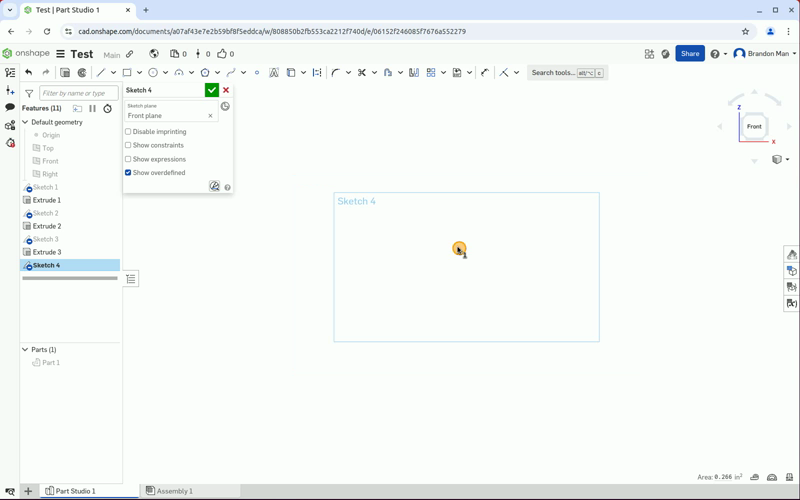
scroll(-6)
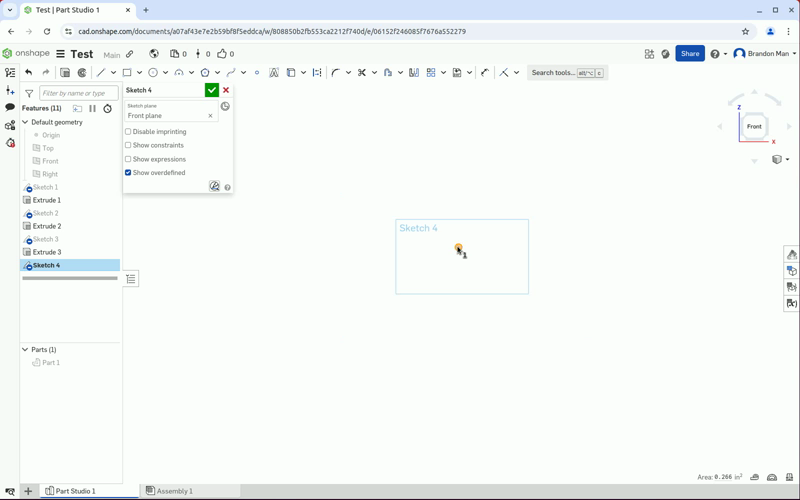
scroll(-6)
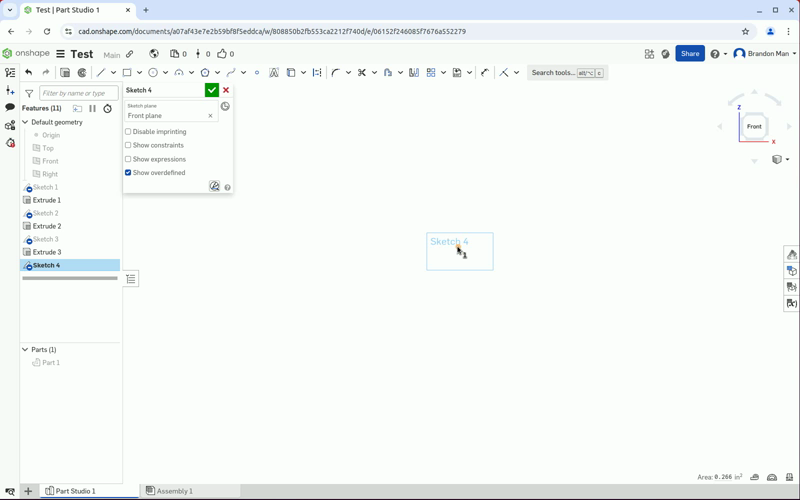
mouse_move(73, 352)
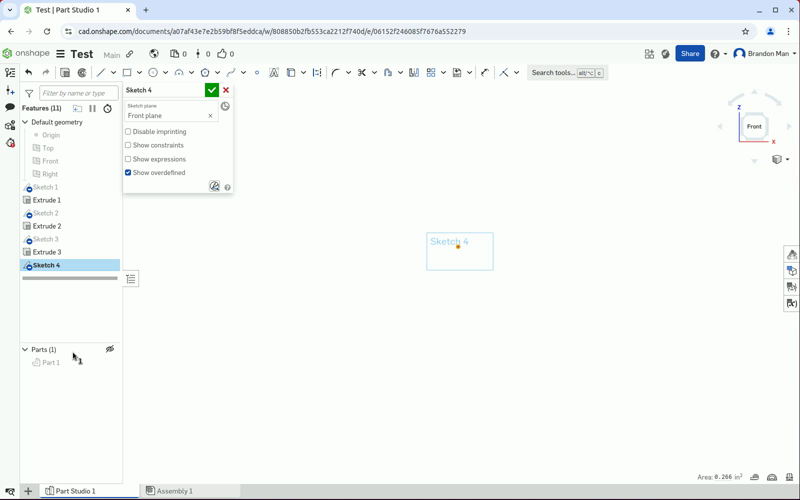
key(shift+y)
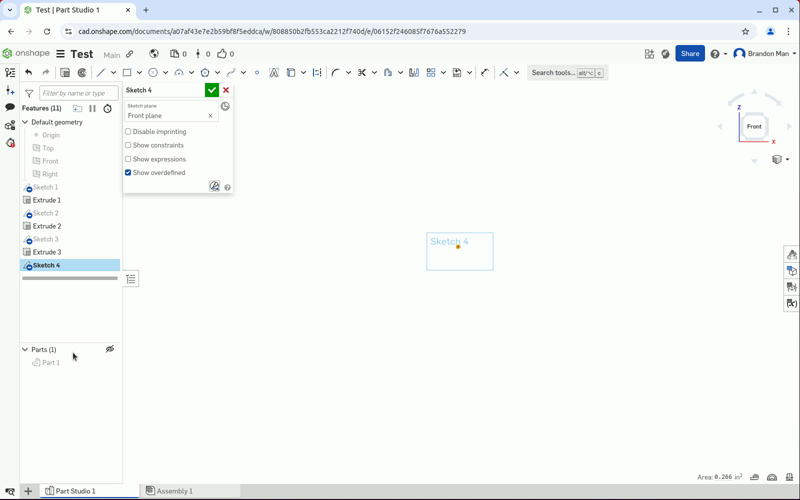
key(shift+e)
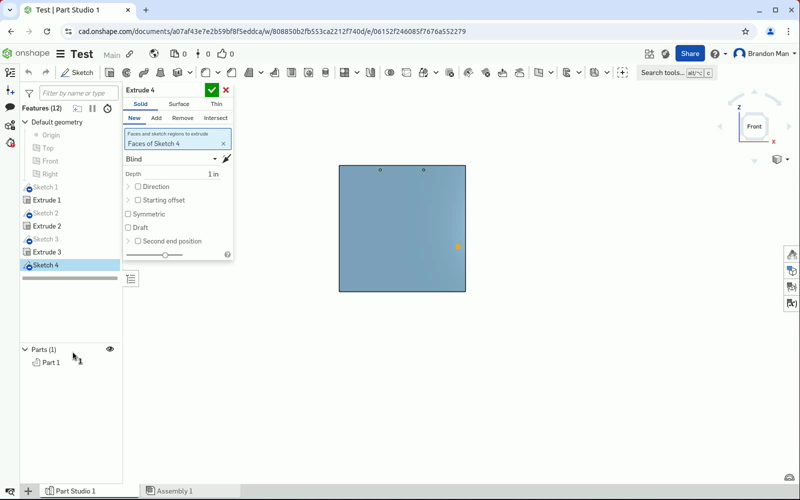
mouse_move(143, 106)
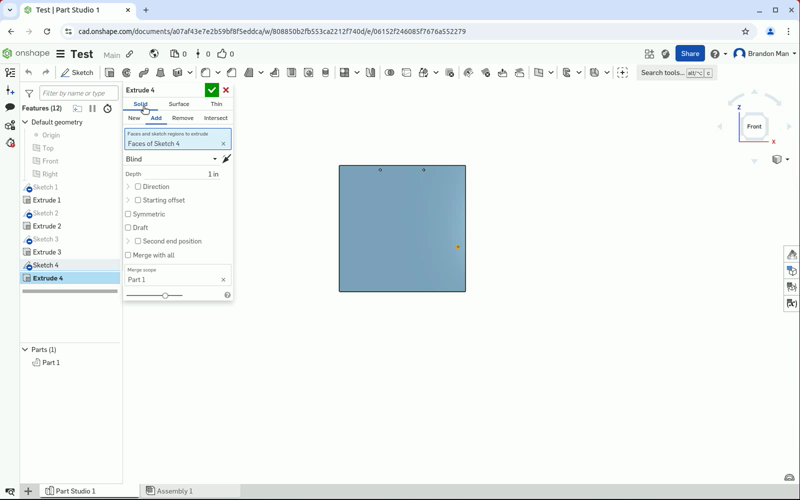
click(143, 106)
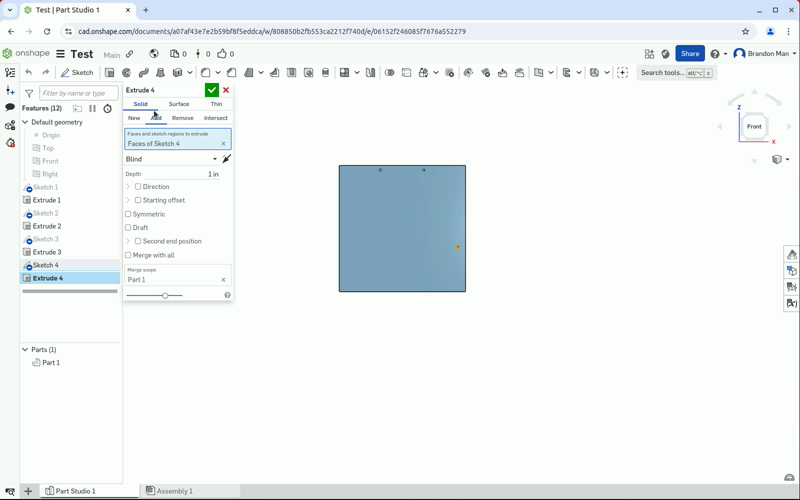
mouse_move(186, 120)
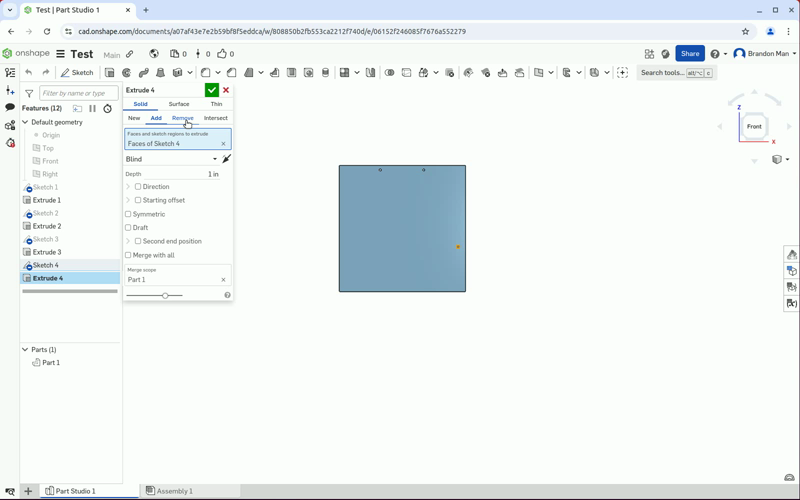
click(186, 120)
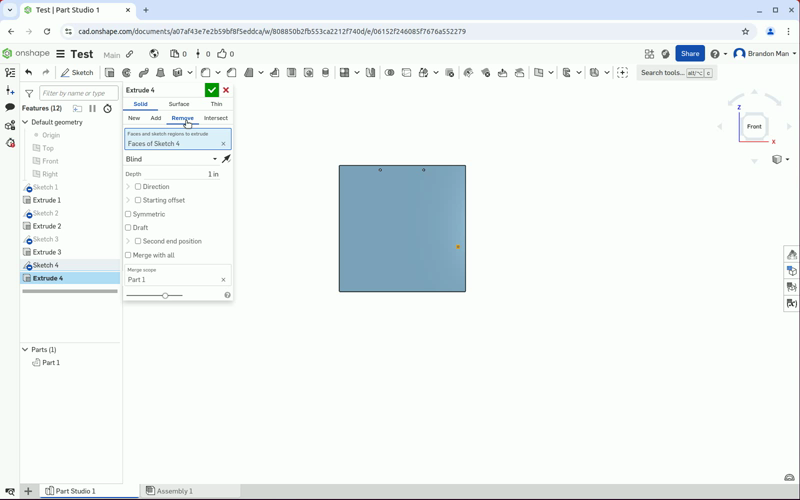
key(tab, 4)
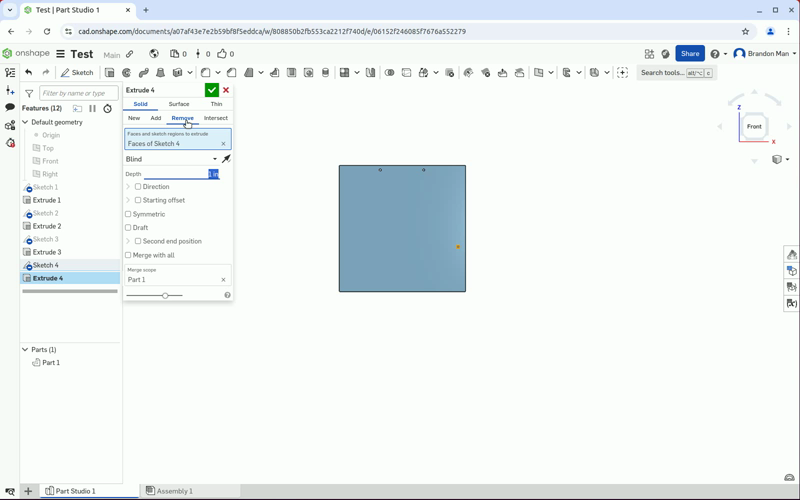
text(0.241)
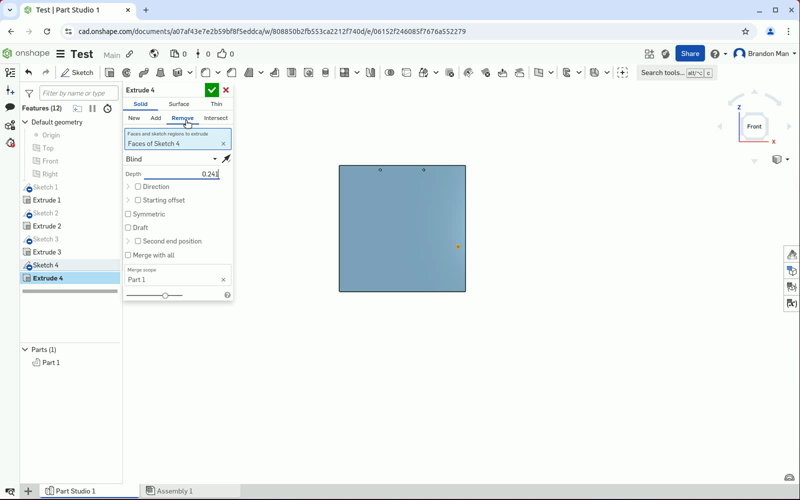
key(tab, 6)
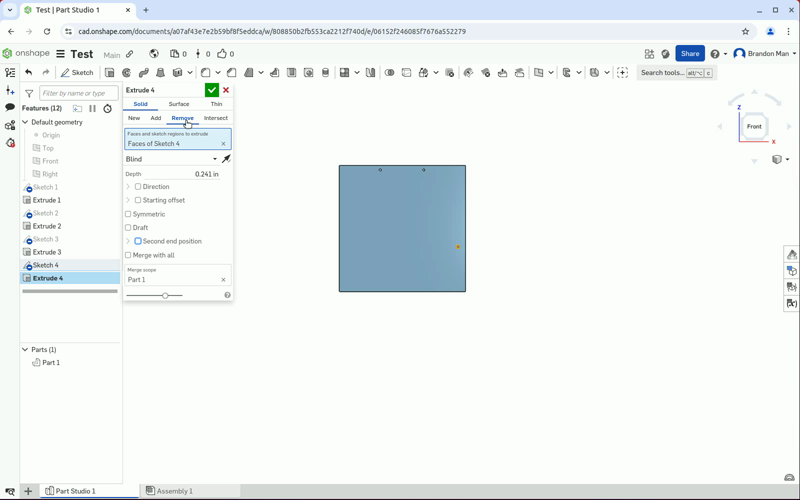
key(space)
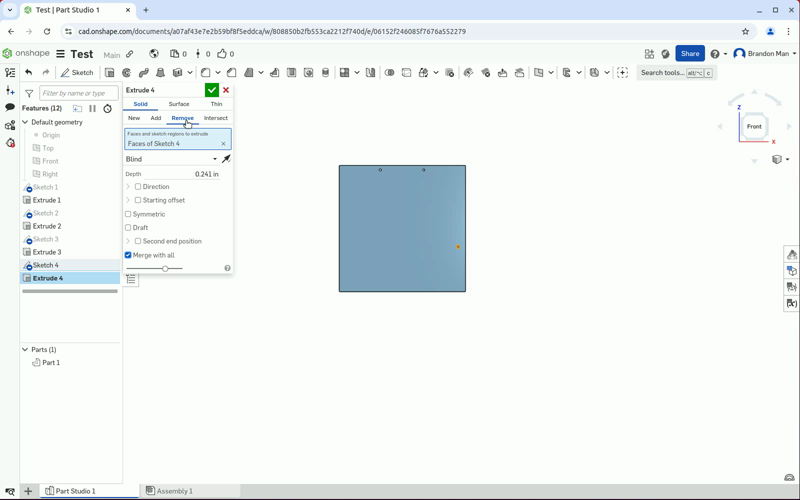
key(enter)
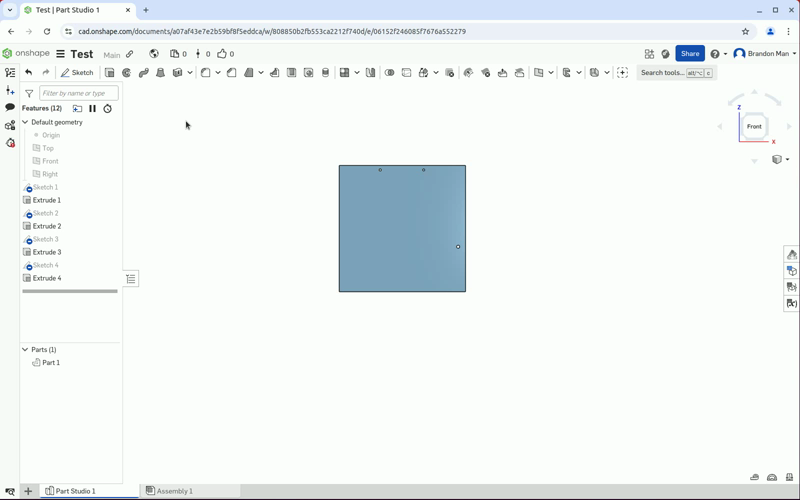
key(shift+h)
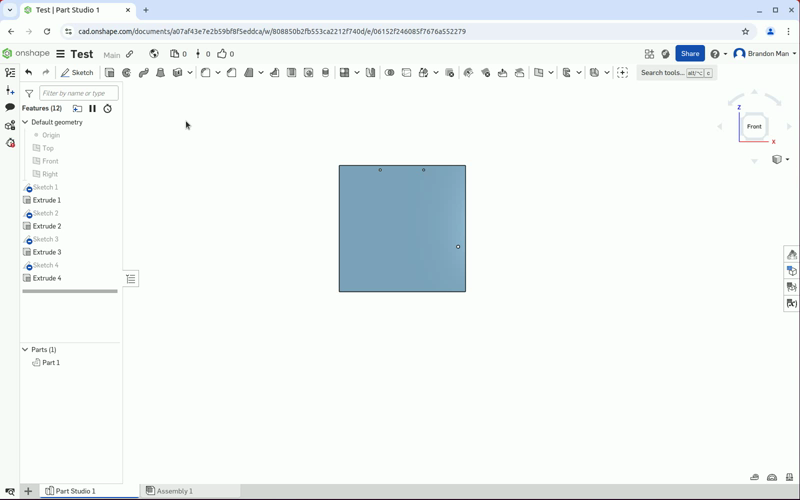
key(shift+h)
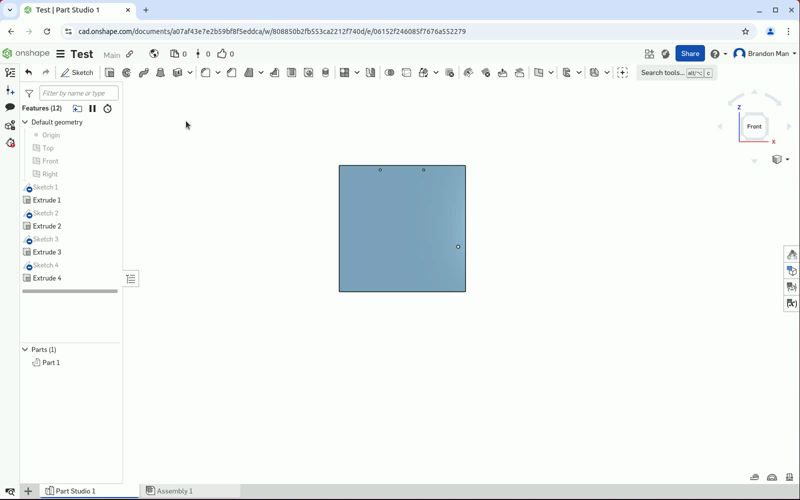
mouse_move(73, 189)
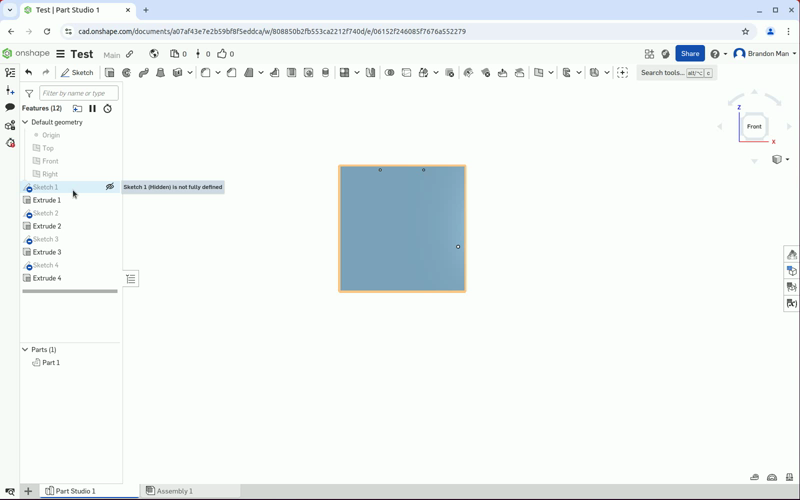
click(73, 189)
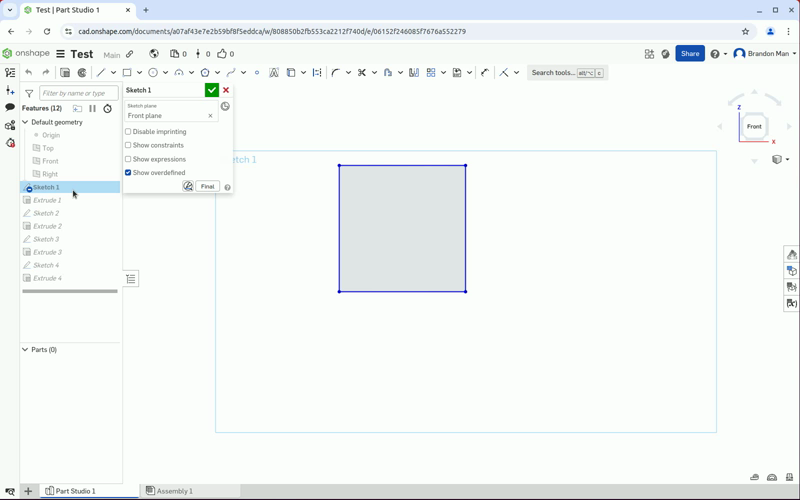
mouse_move(229, 92)
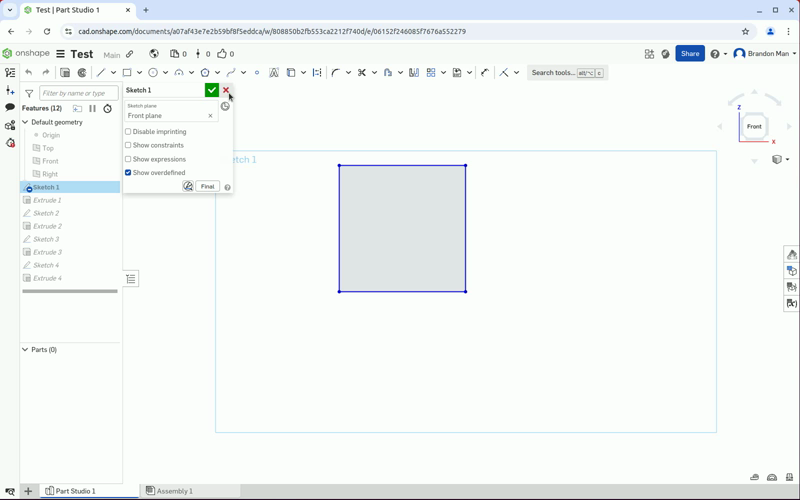
click(229, 92)
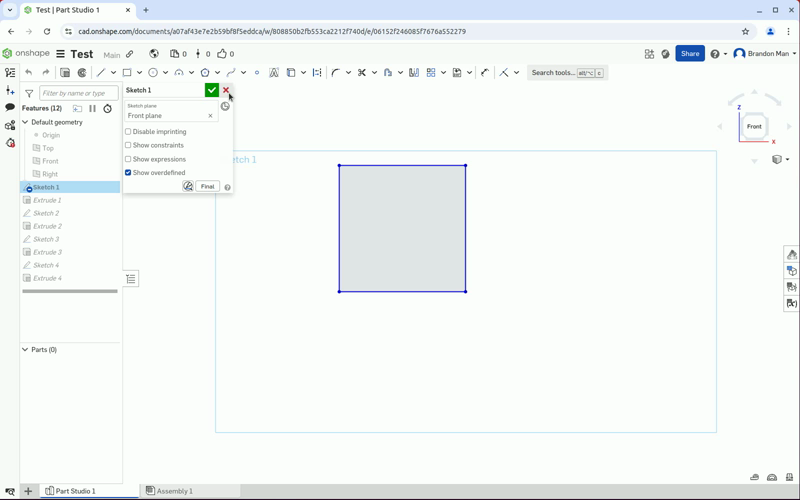
key(shift+s)
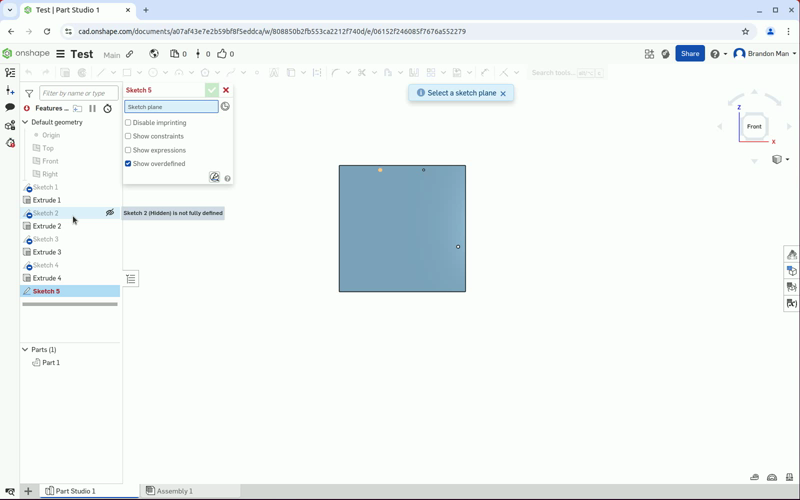
scroll(3)
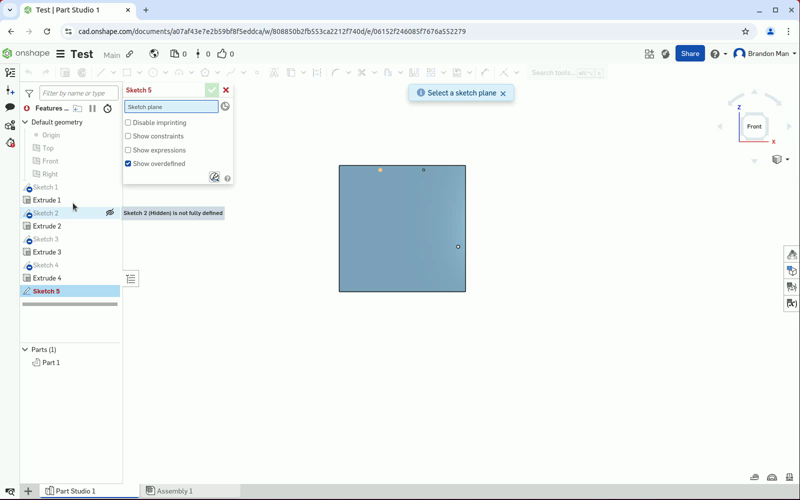
mouse_move(73, 163)
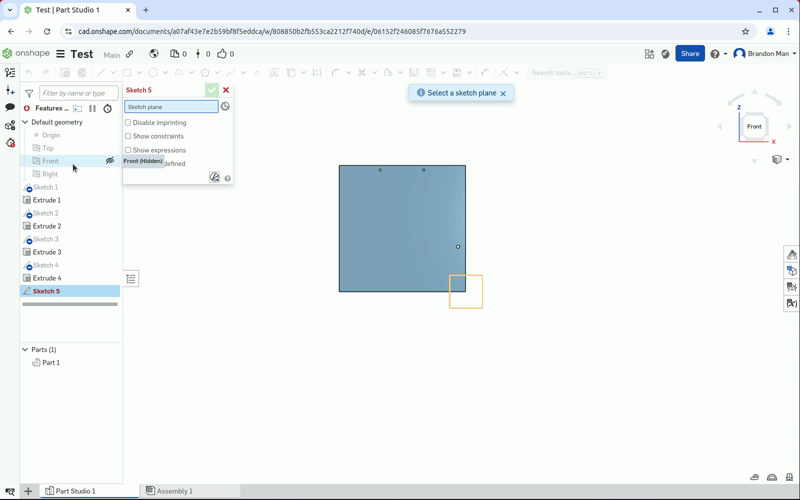
click(73, 163)
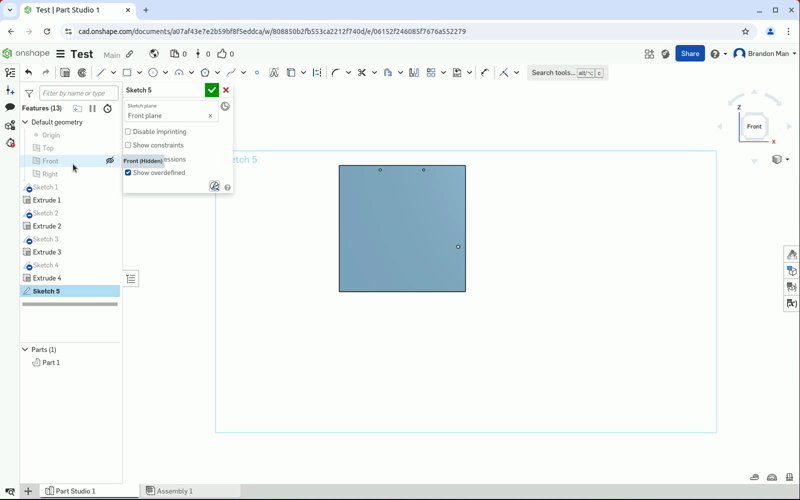
mouse_move(73, 352)
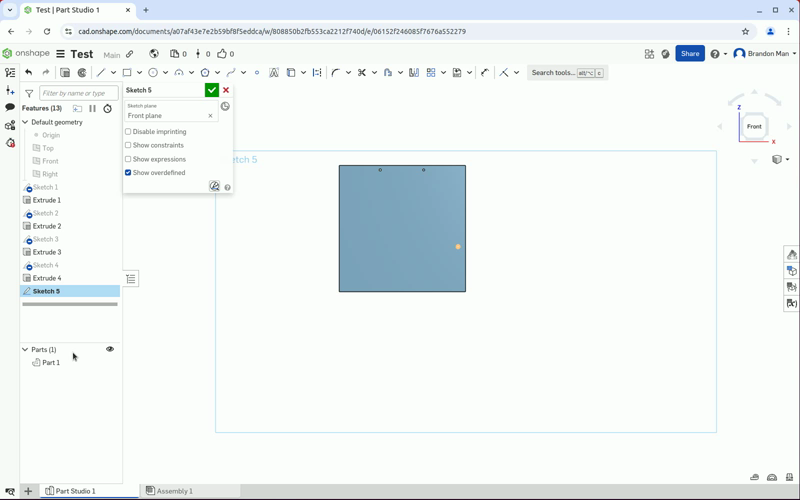
key(y)
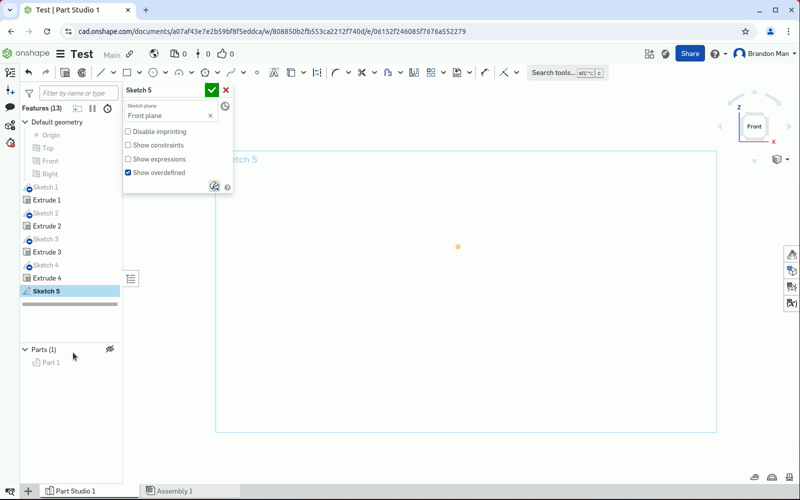
key(c)
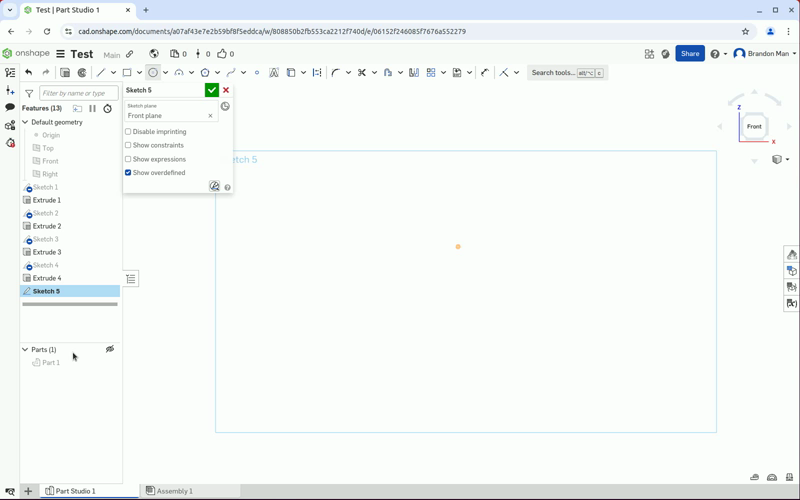
key_down(shift)
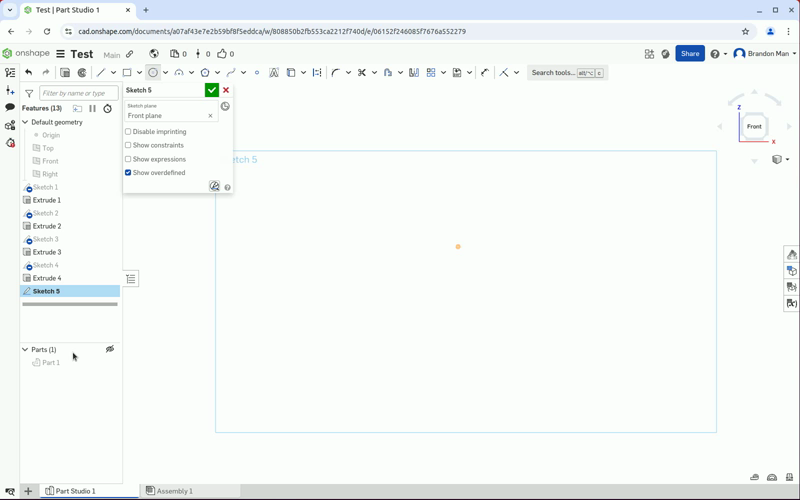
mouse_move(351, 246)
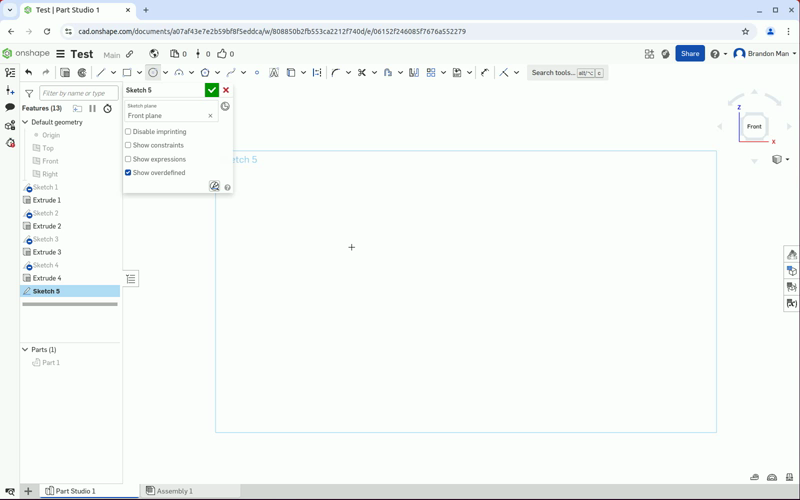
click(351, 246)
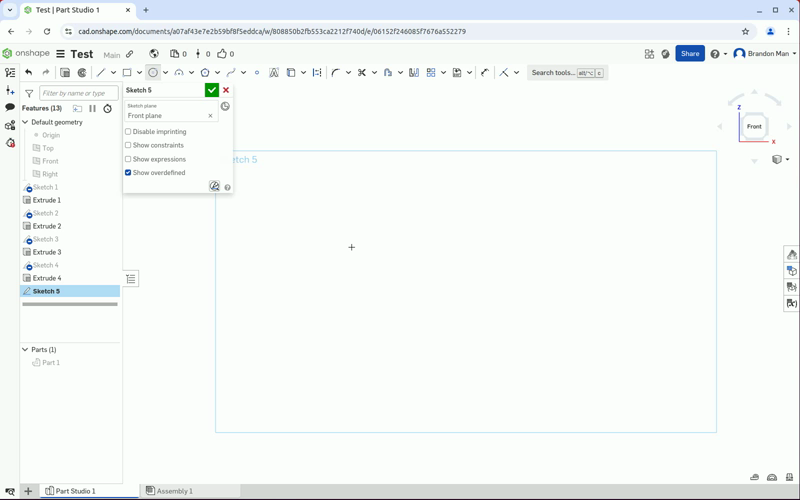
key_up(shift)
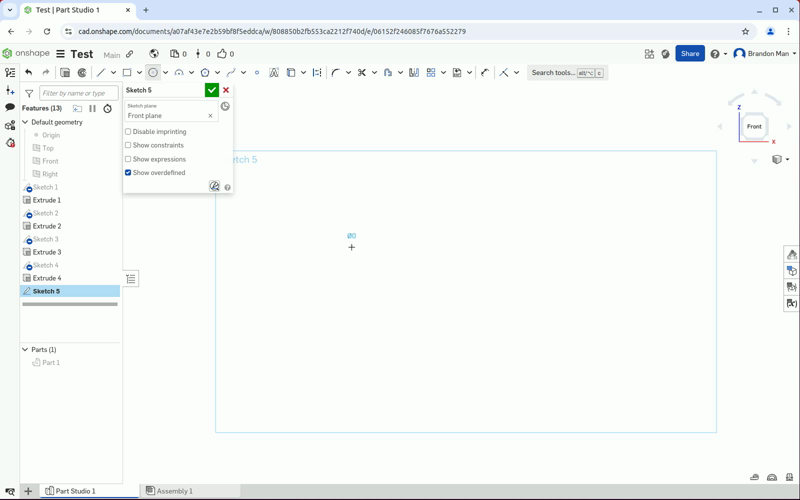
mouse_move(353, 246)
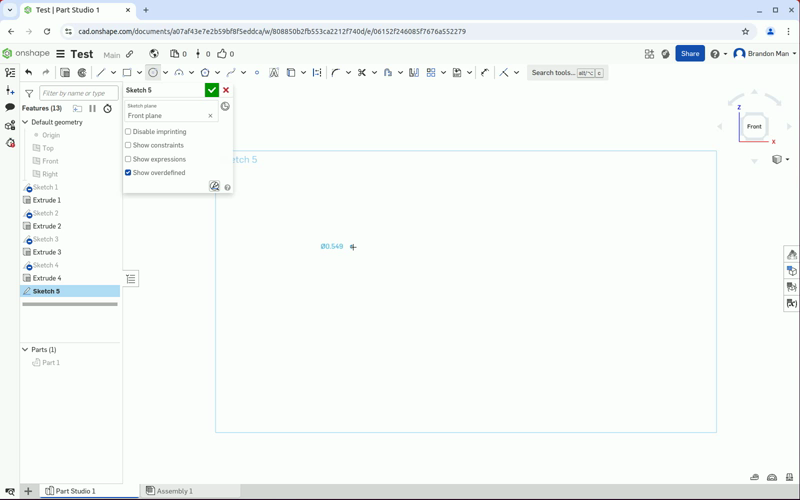
scroll(6)
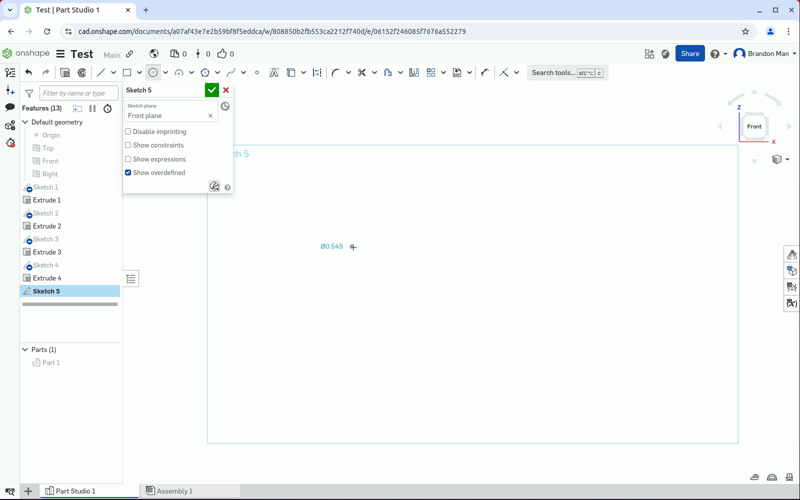
scroll(6)
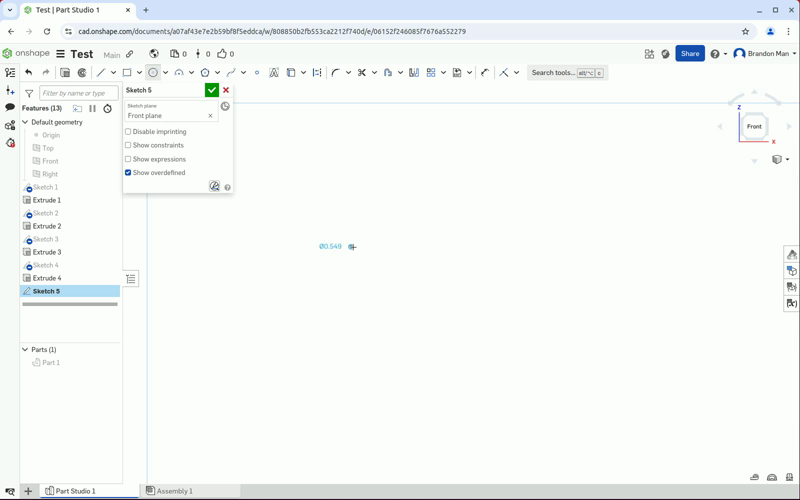
scroll(6)
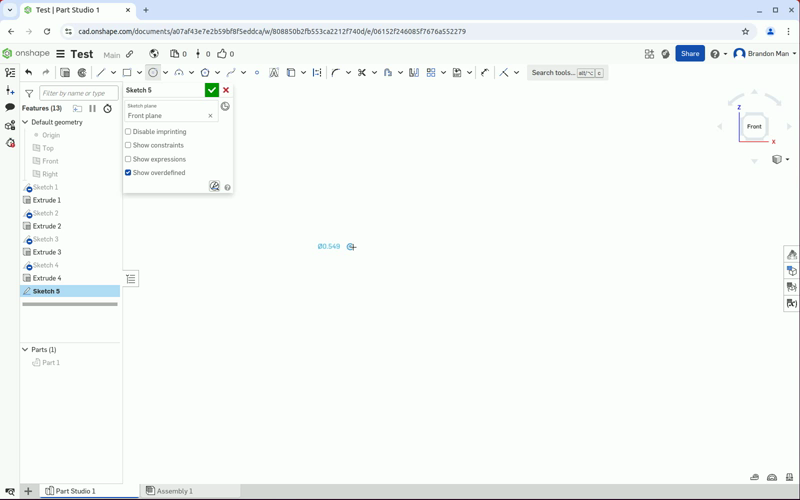
scroll(6)
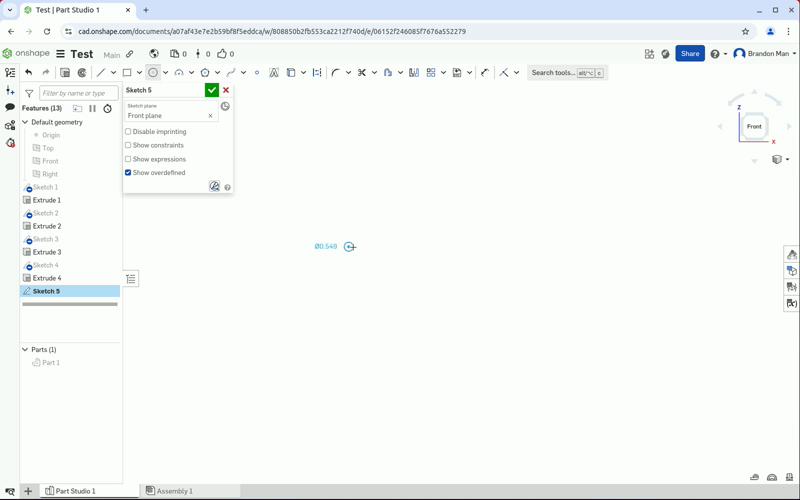
scroll(6)
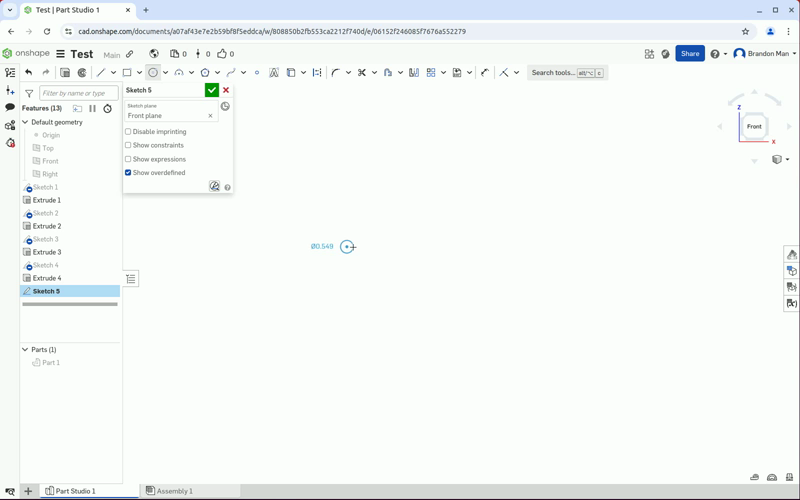
scroll(6)
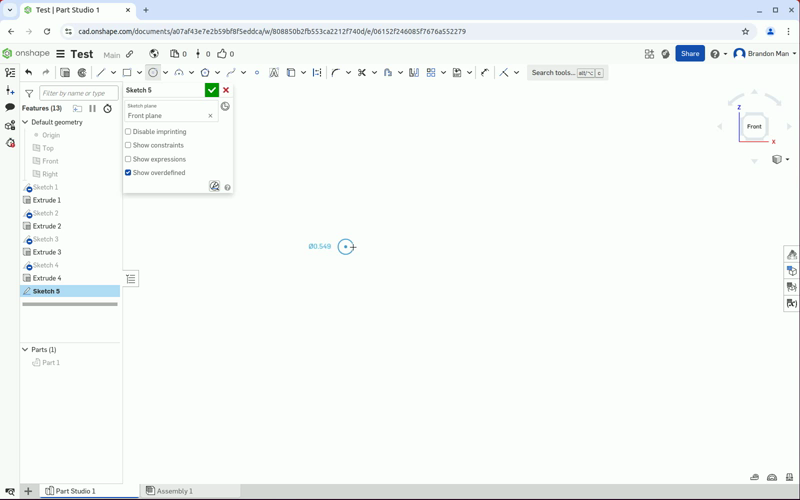
scroll(6)
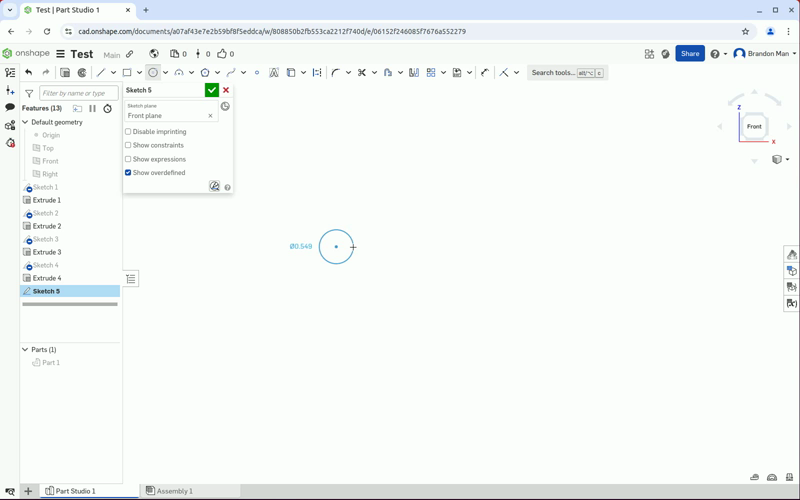
click(353, 246)
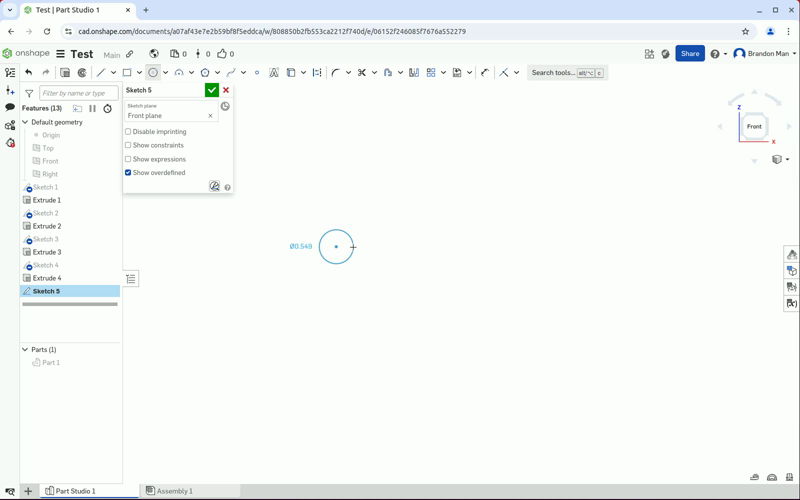
scroll(-6)
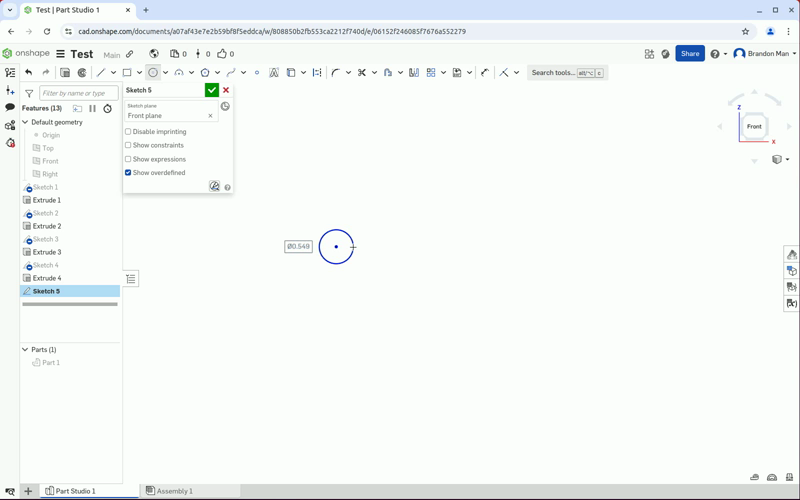
scroll(-6)
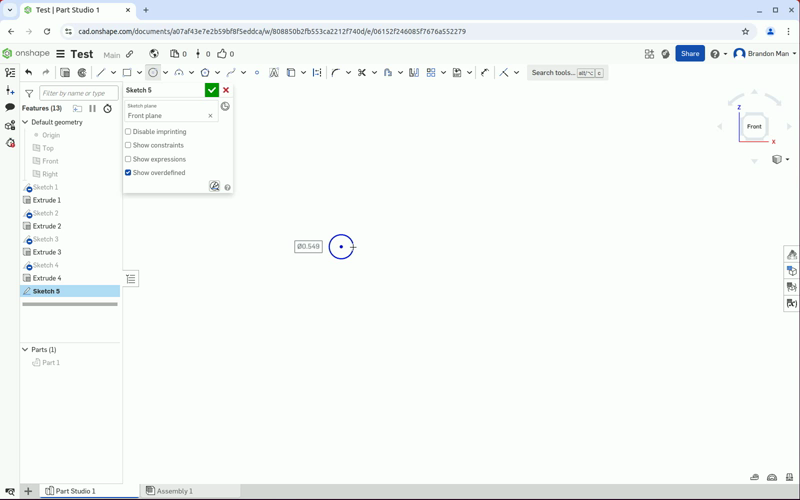
scroll(-6)
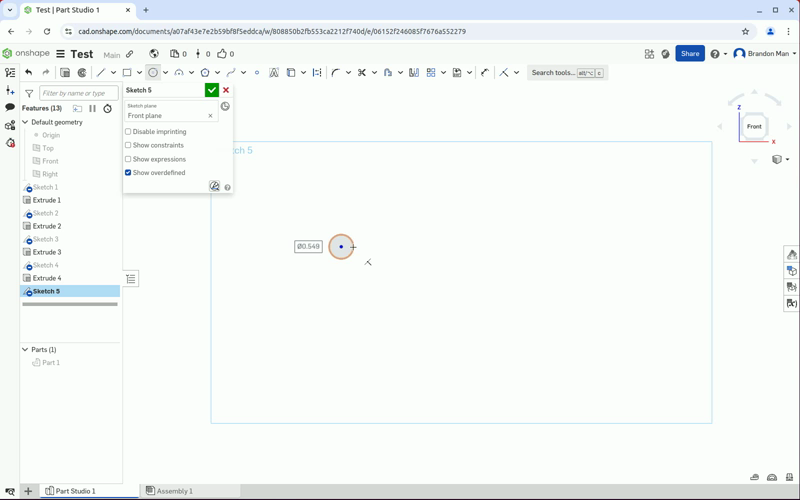
scroll(-6)
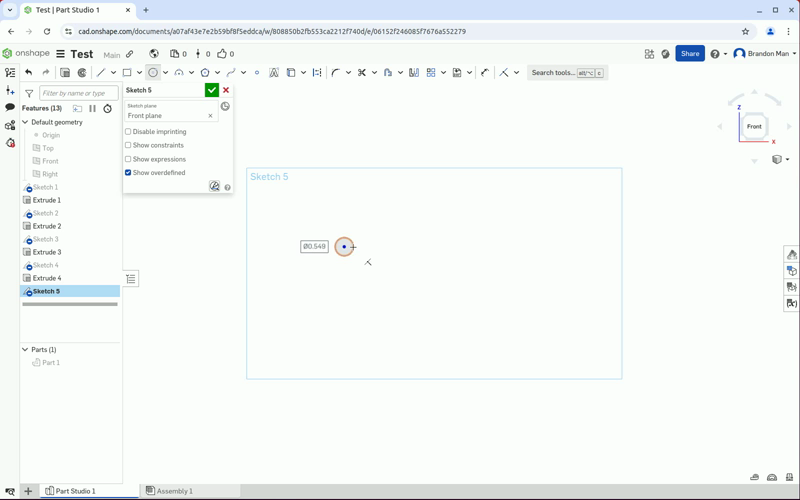
scroll(-6)
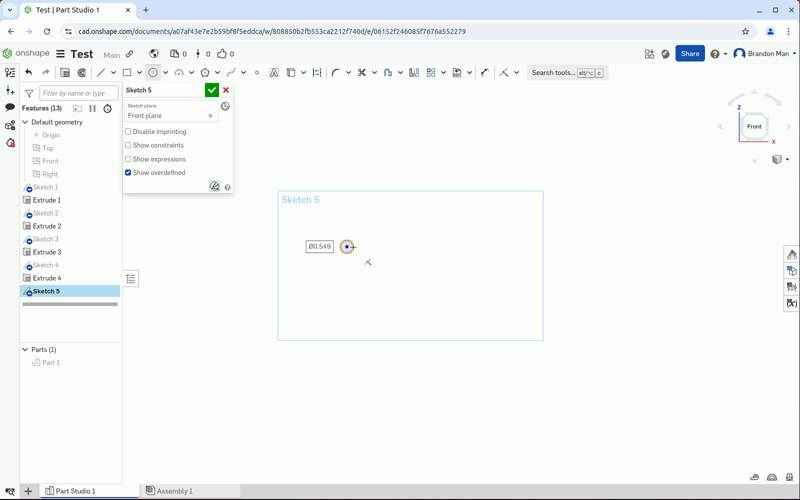
scroll(-6)
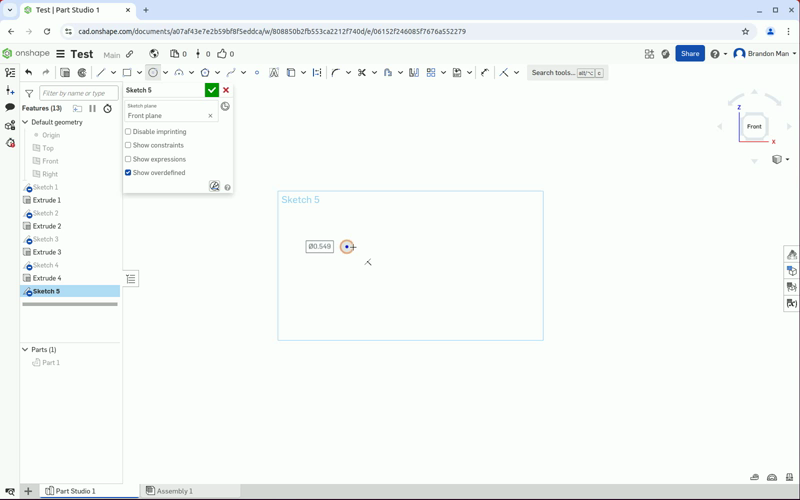
scroll(-6)
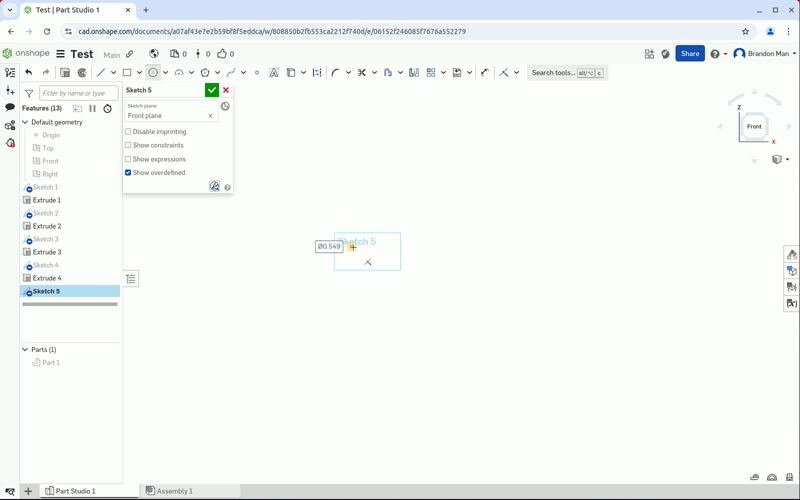
key(esc)
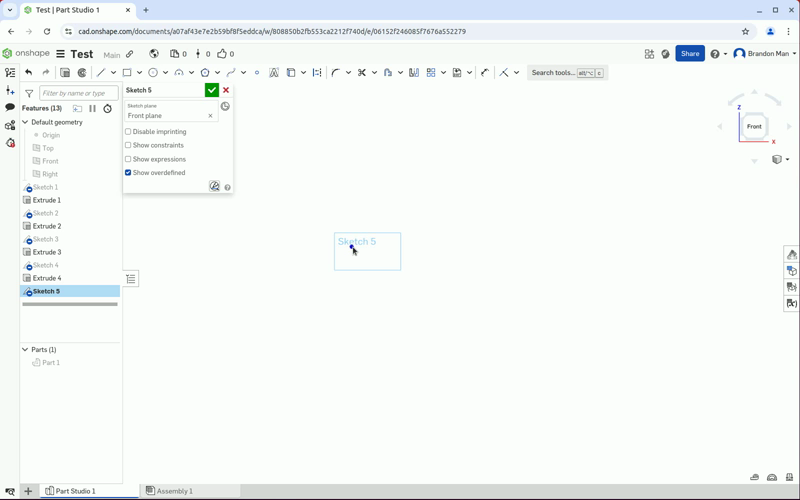
mouse_move(352, 247)
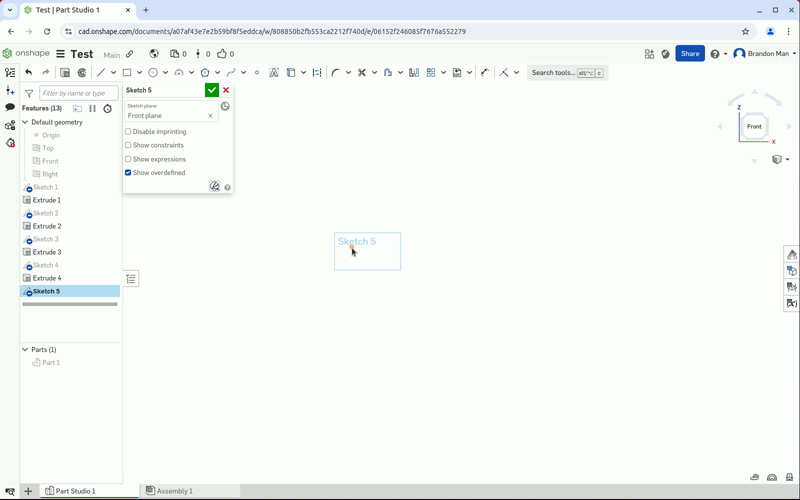
scroll(6)
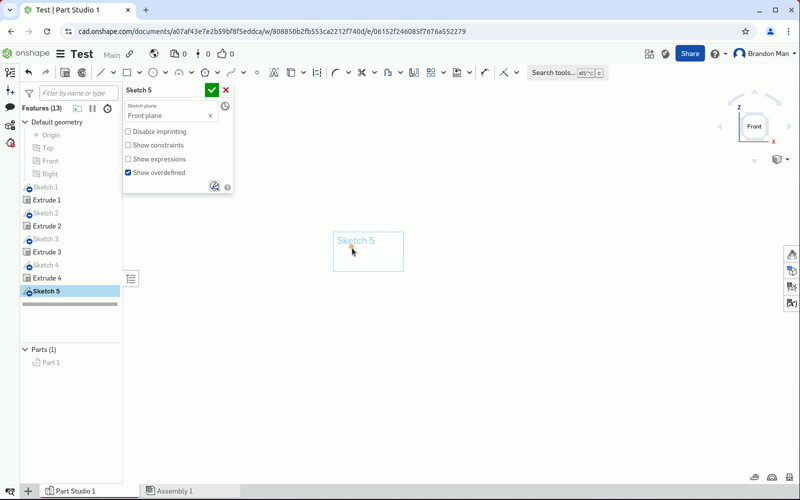
scroll(6)
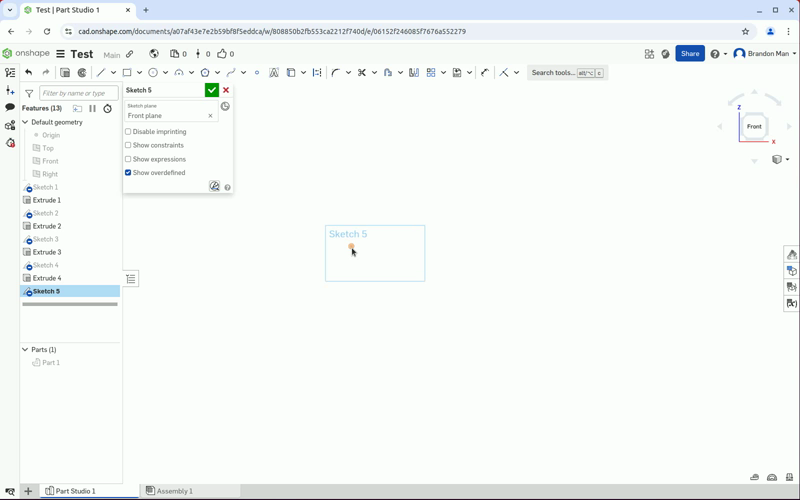
scroll(6)
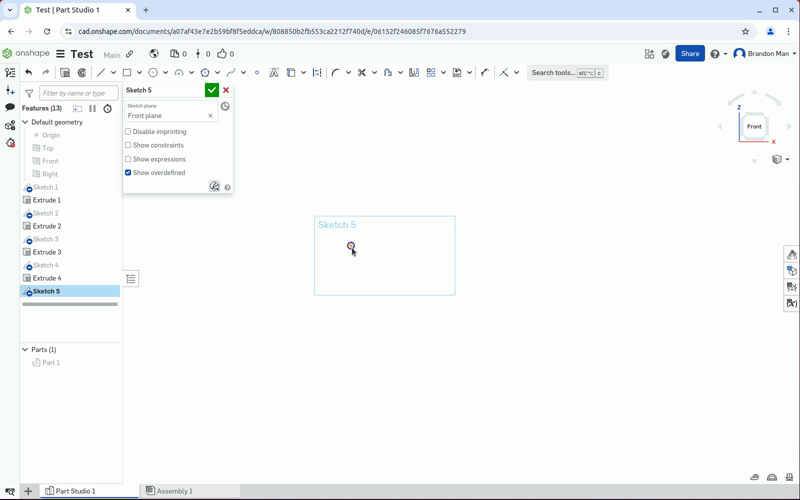
scroll(6)
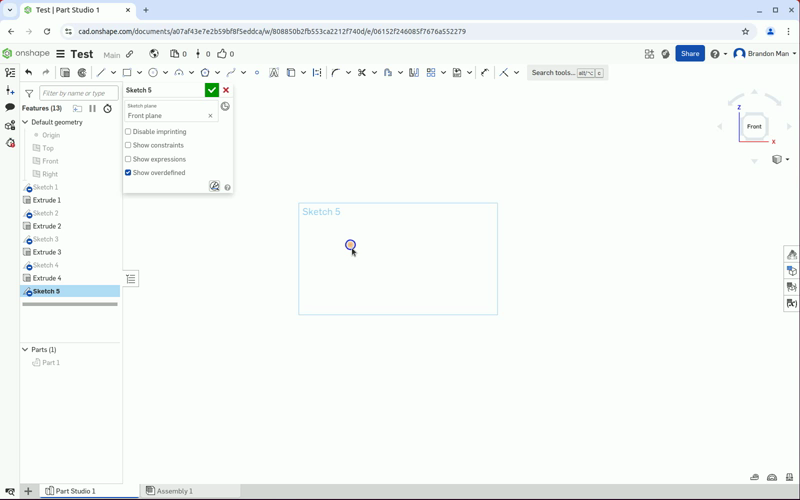
scroll(6)
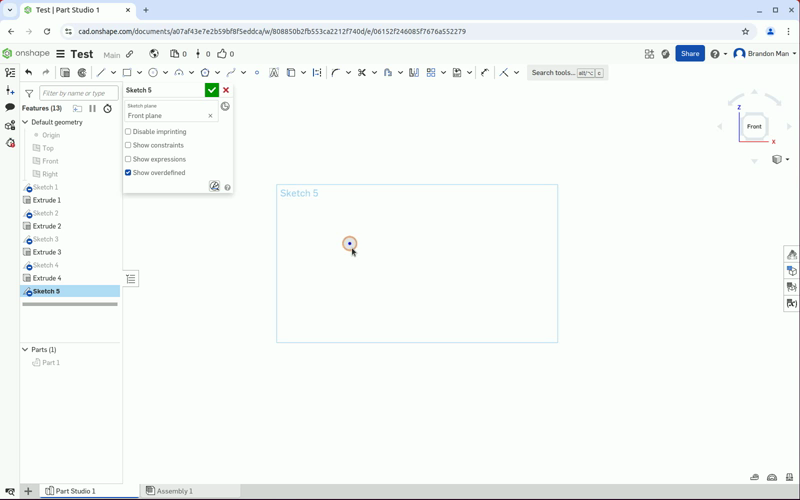
scroll(6)
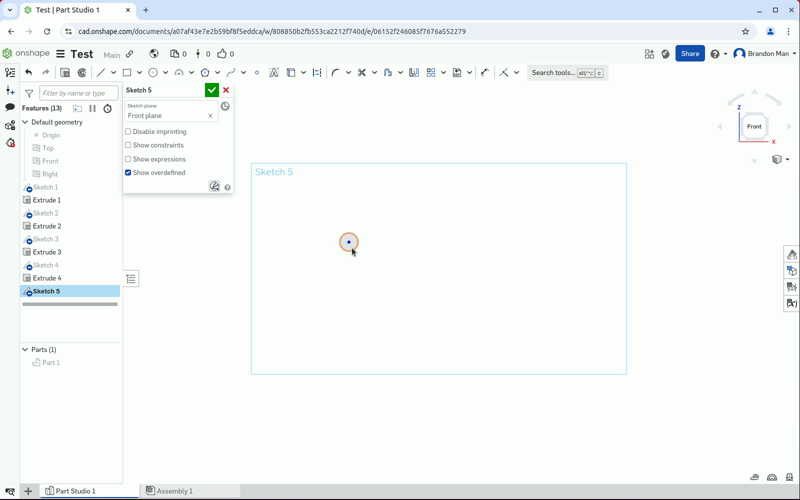
scroll(6)
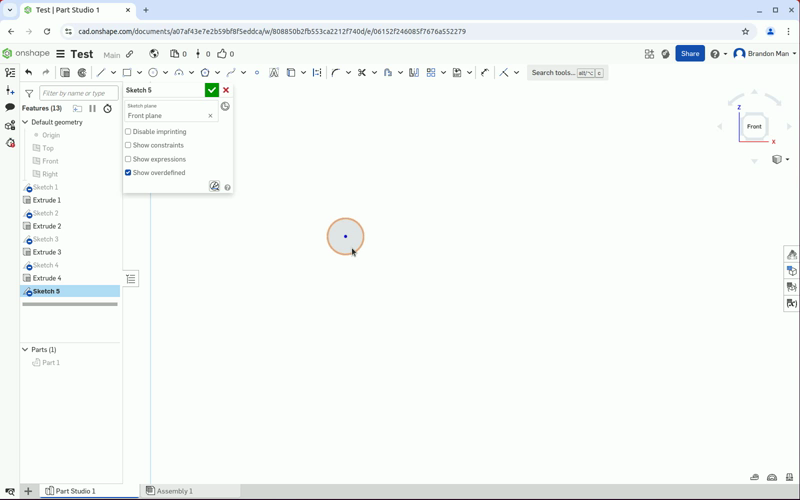
click(352, 247)
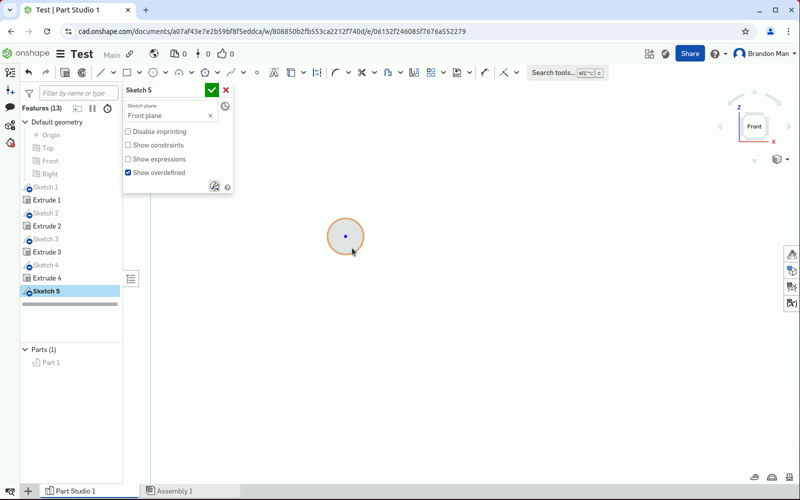
scroll(-6)
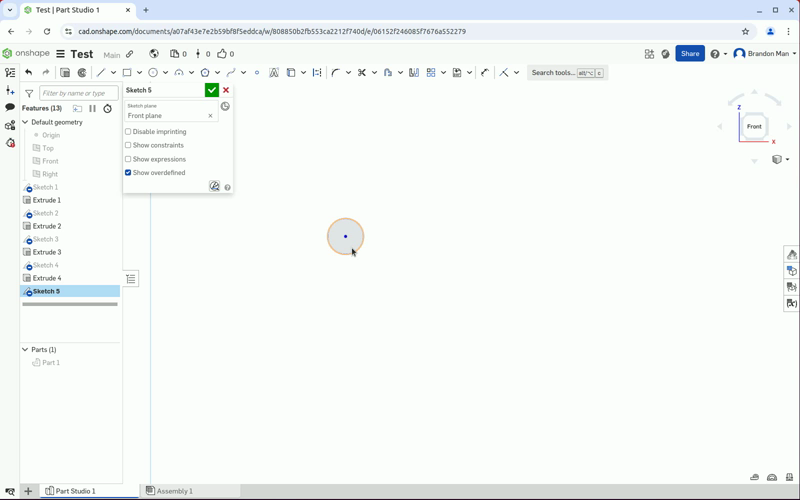
scroll(-6)
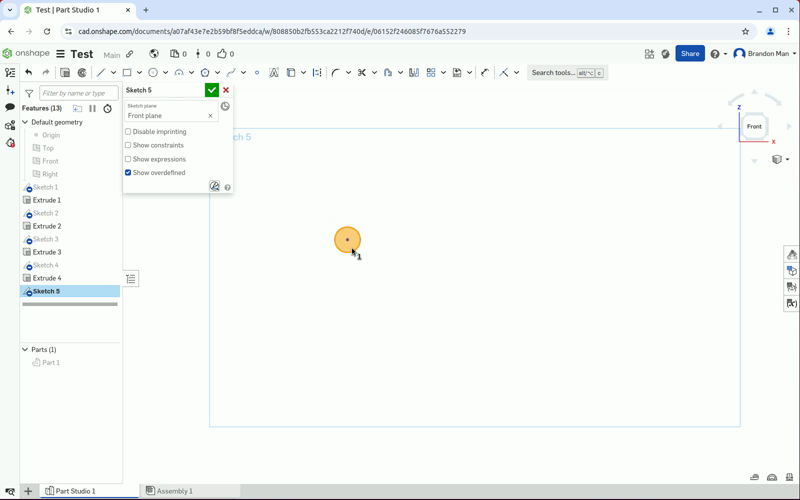
scroll(-6)
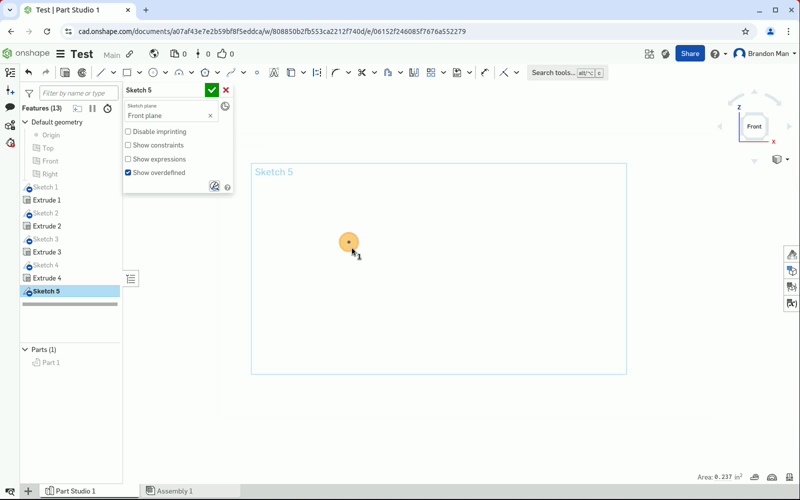
scroll(-6)
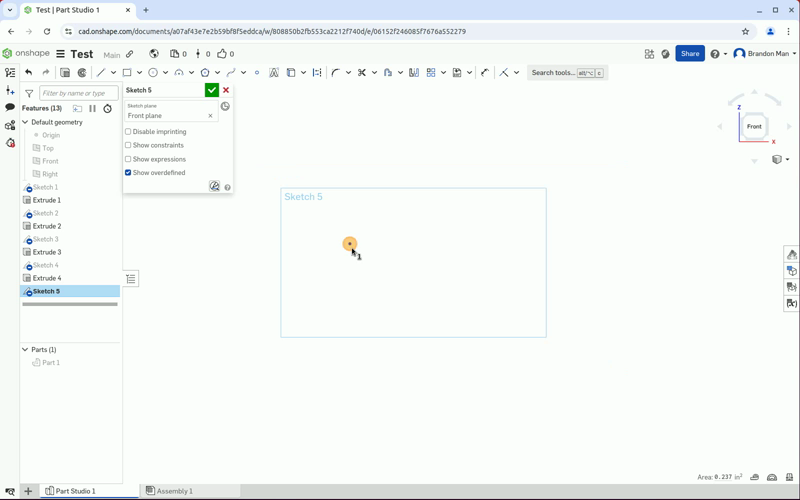
scroll(-6)
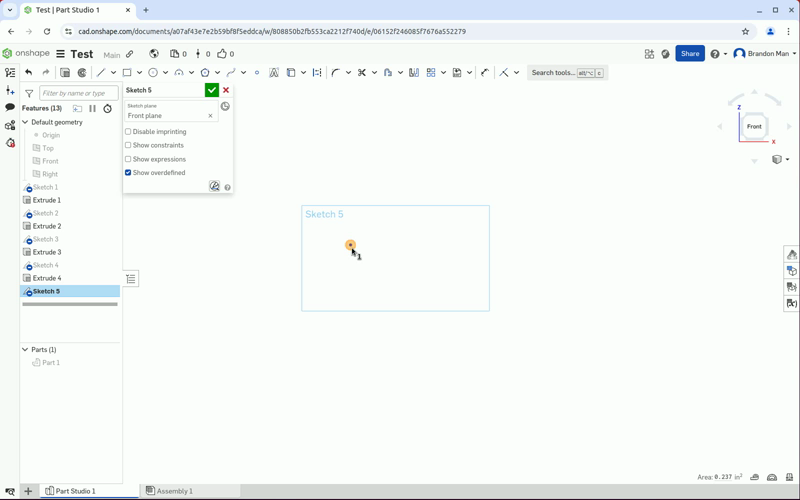
scroll(-6)
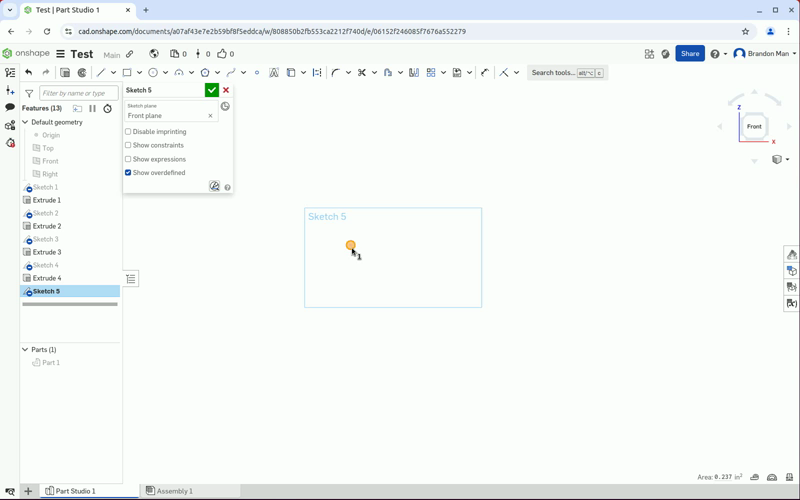
scroll(-6)
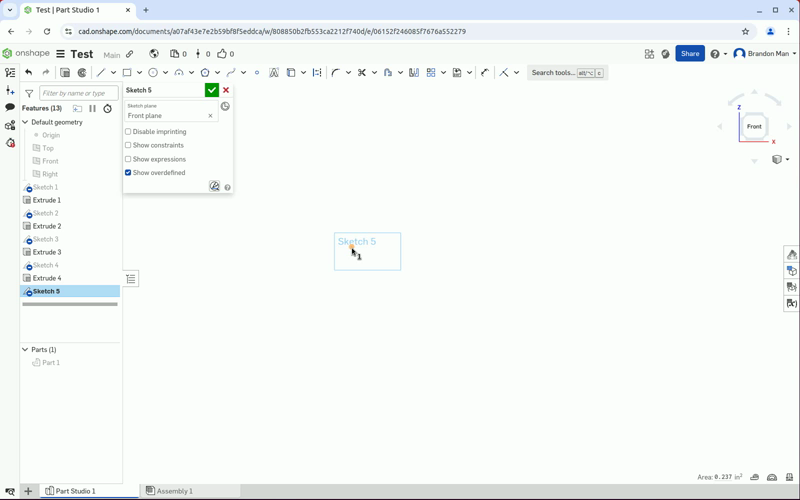
mouse_move(73, 352)
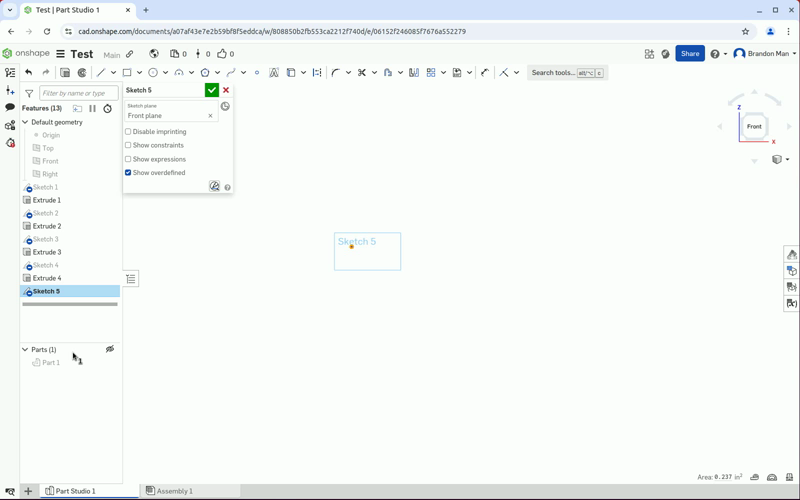
key(shift+y)
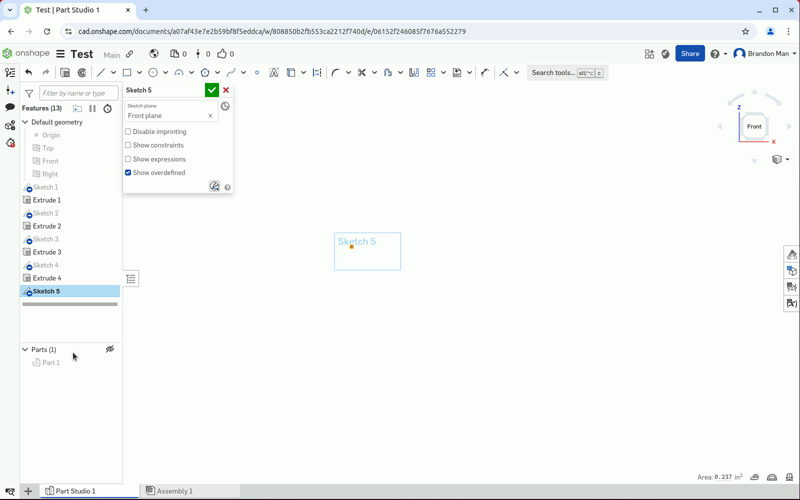
key(shift+e)
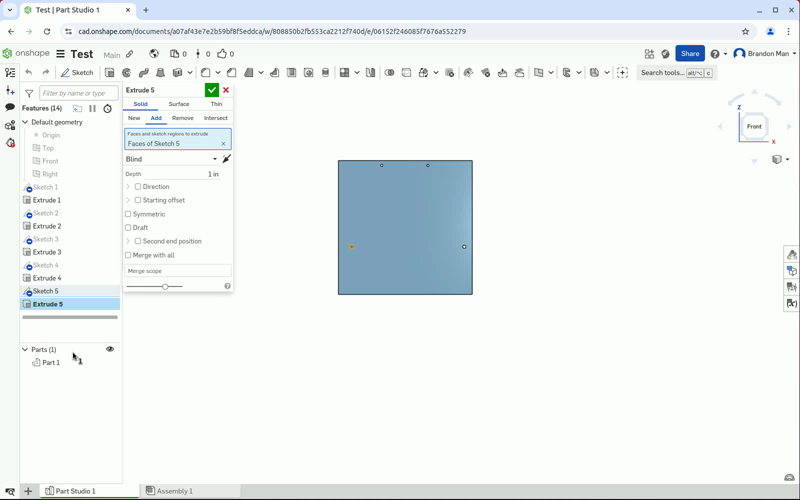
mouse_move(143, 106)
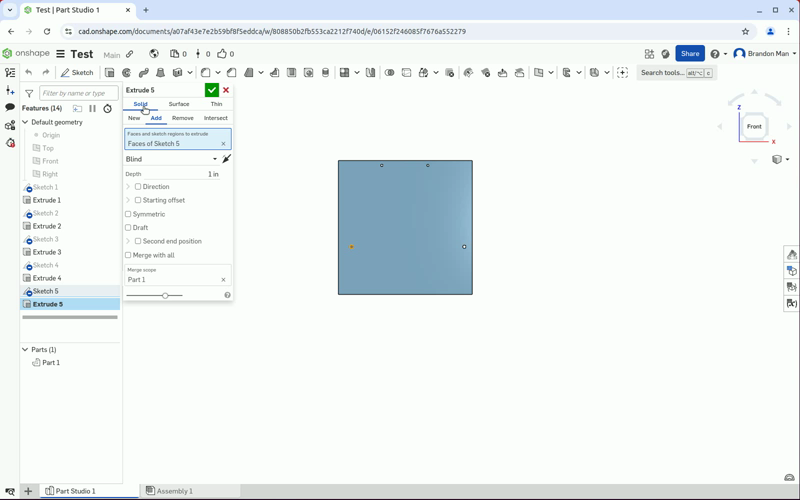
click(143, 106)
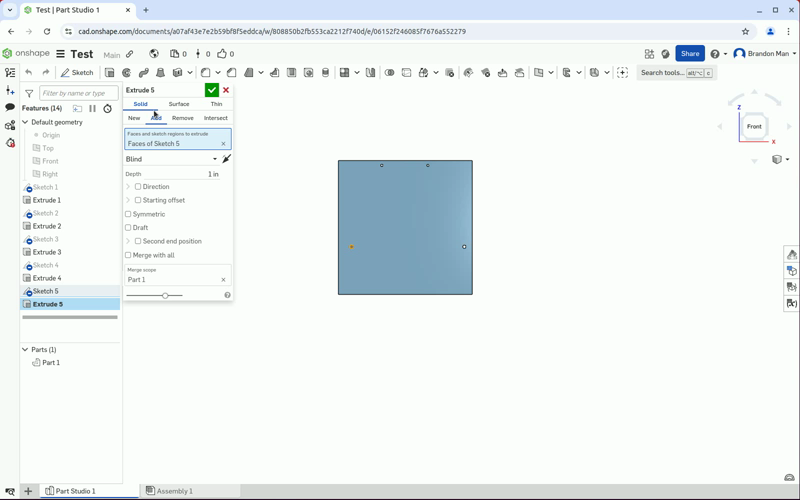
mouse_move(186, 120)
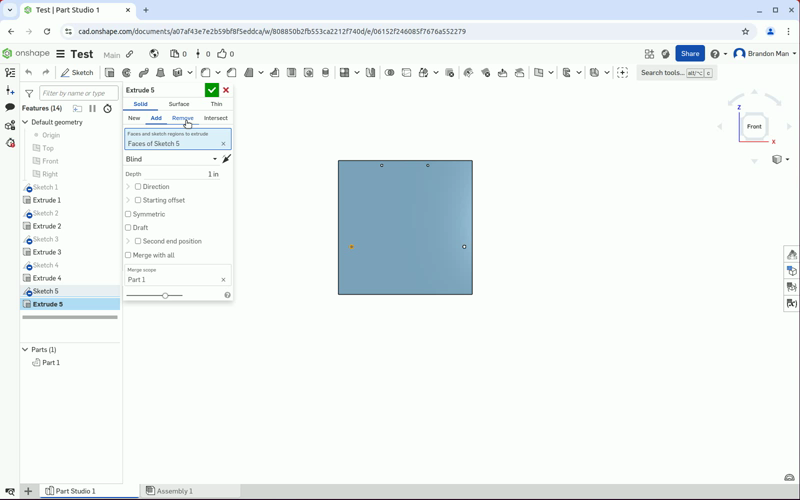
click(186, 120)
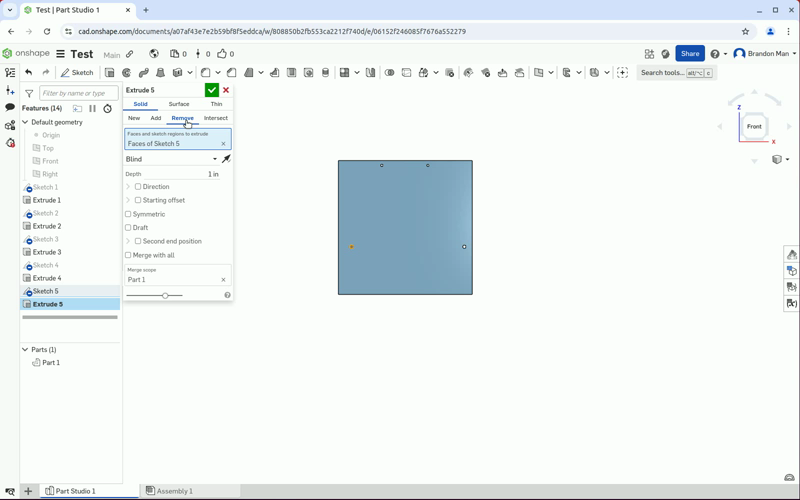
key(tab, 4)
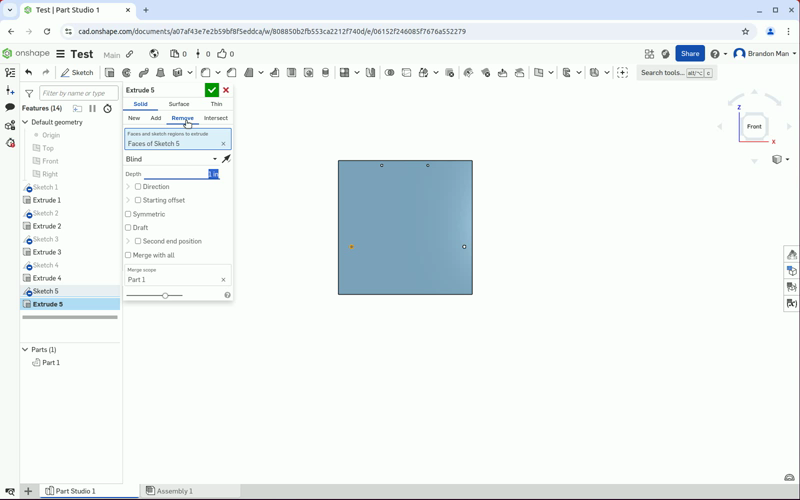
text(0.241)
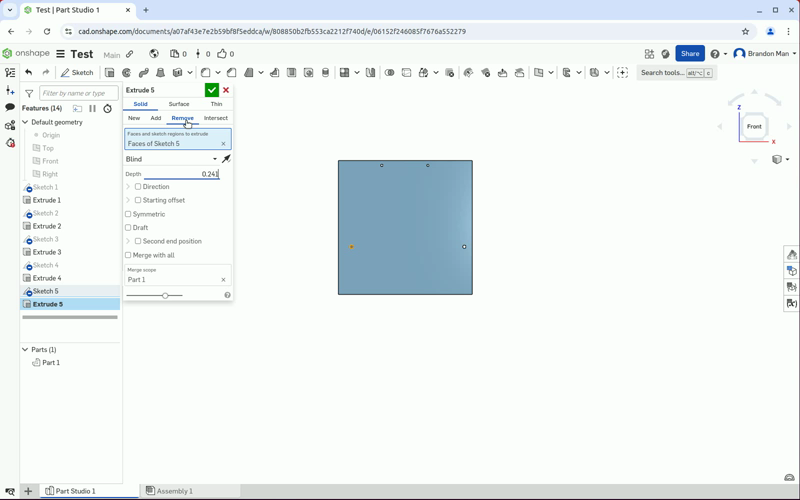
key(tab, 6)
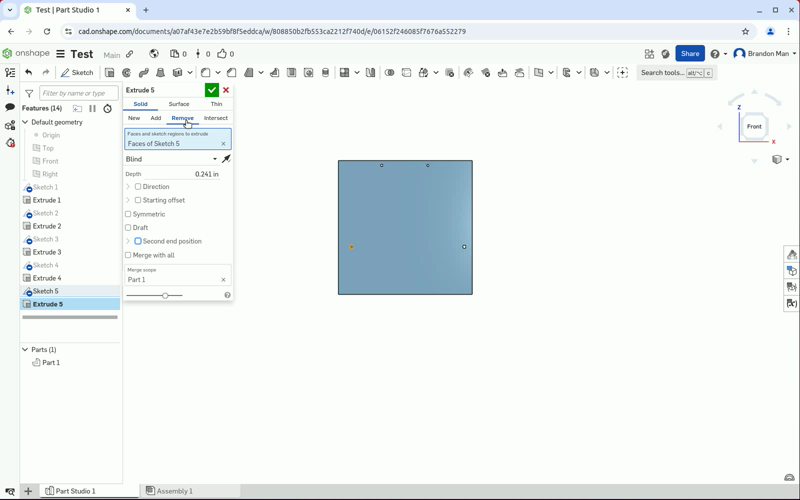
key(space)
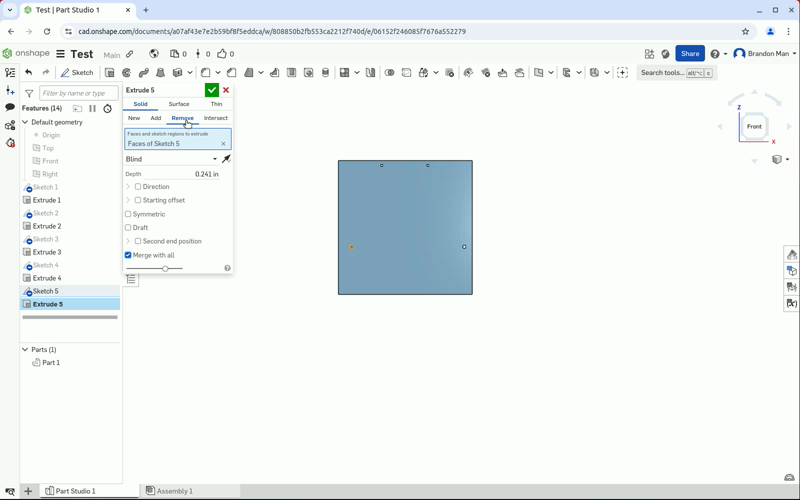
key(enter)
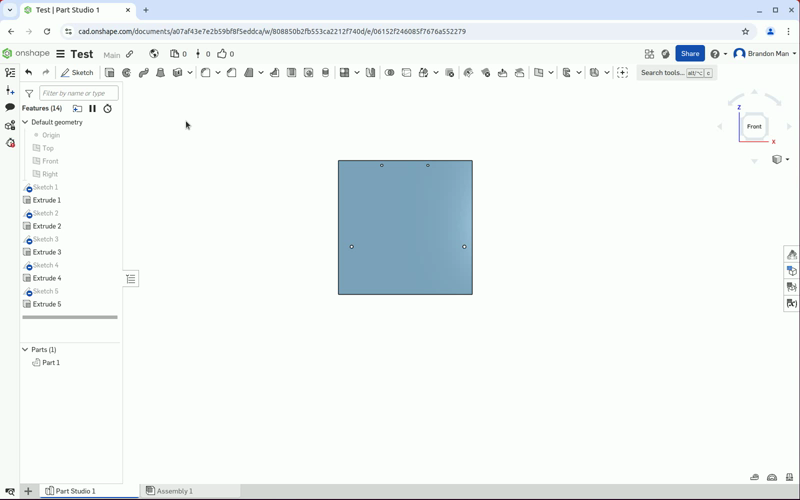
key(shift+h)
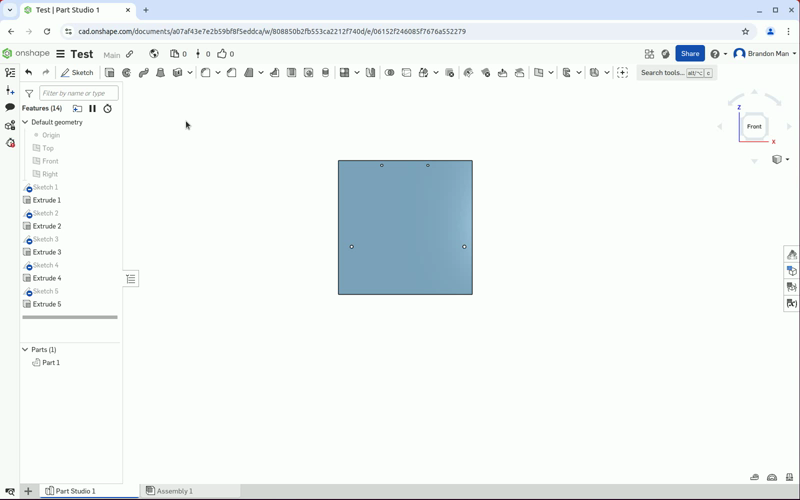
key(shift+h)
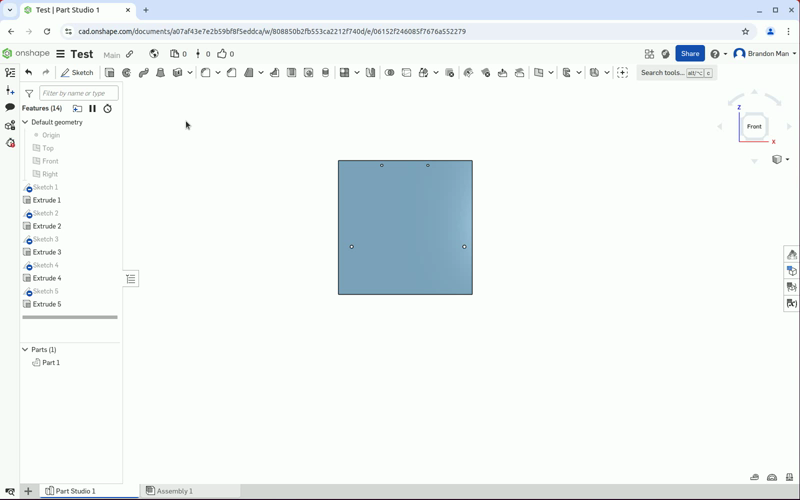
mouse_move(73, 189)
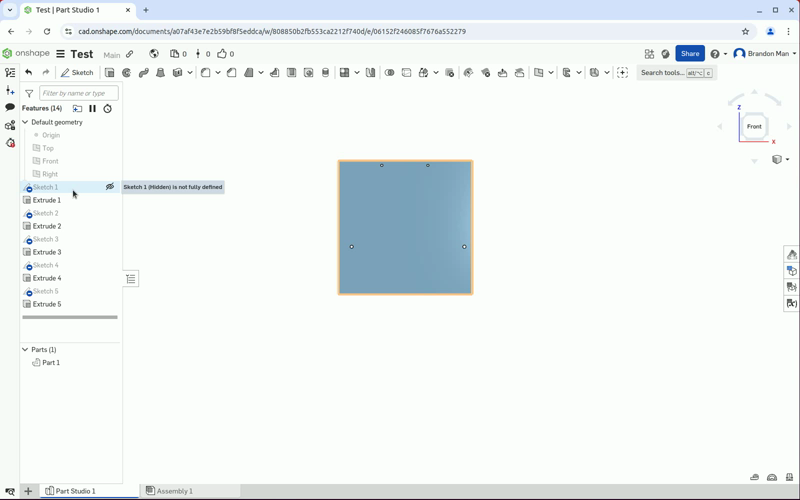
click(73, 189)
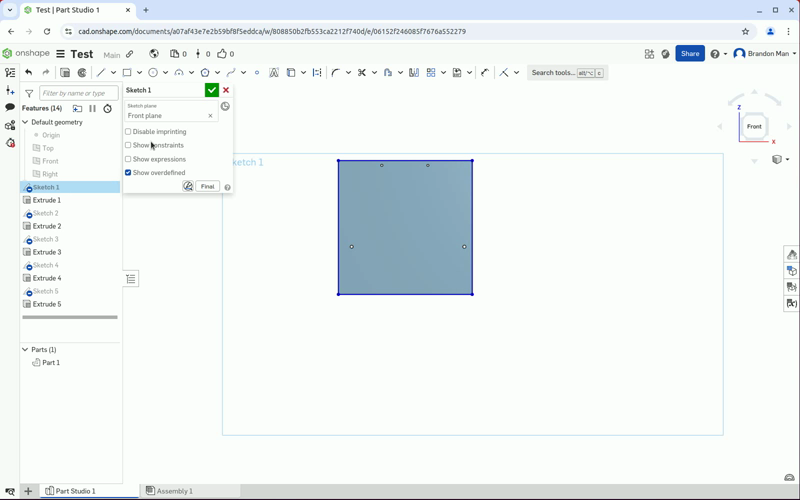
mouse_move(229, 92)
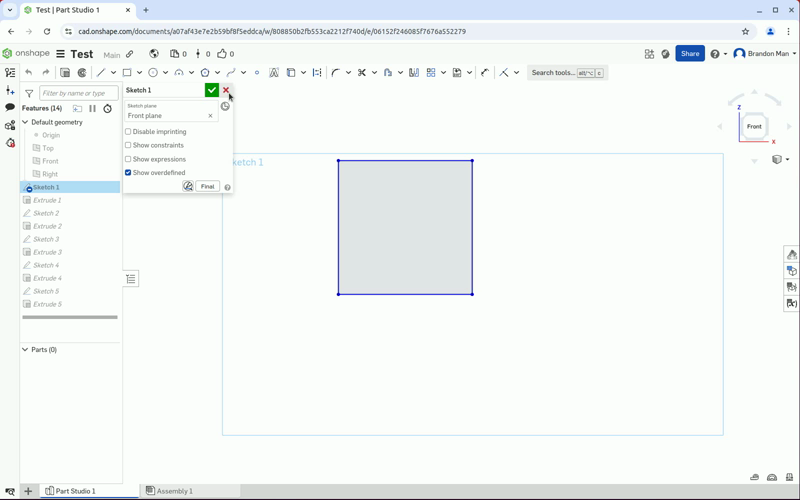
click(229, 92)
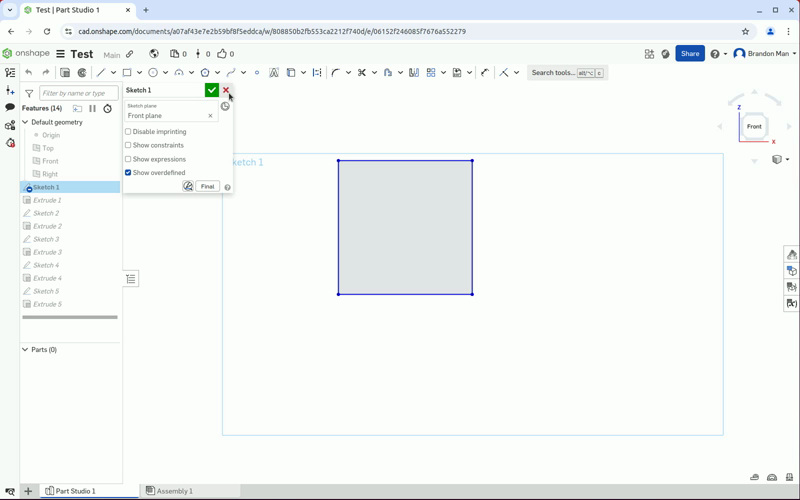
key(shift+s)
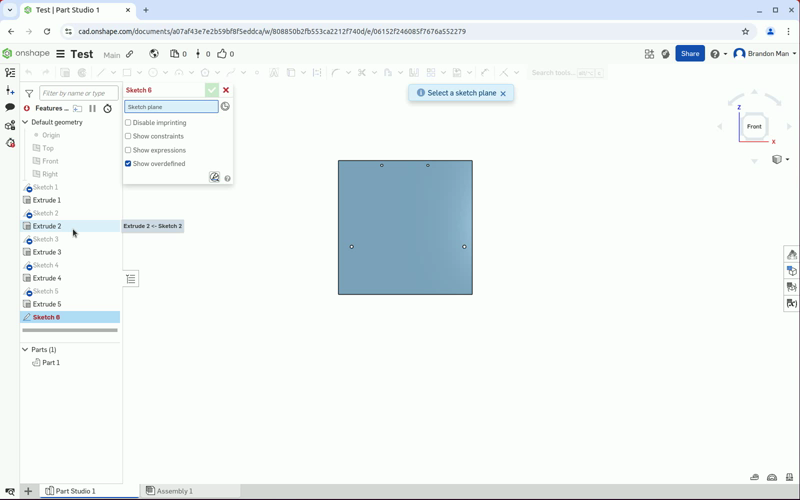
scroll(3)
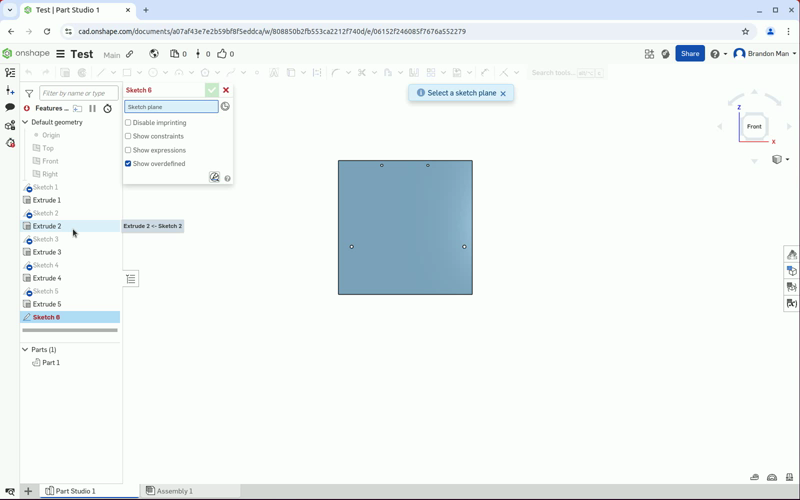
mouse_move(73, 163)
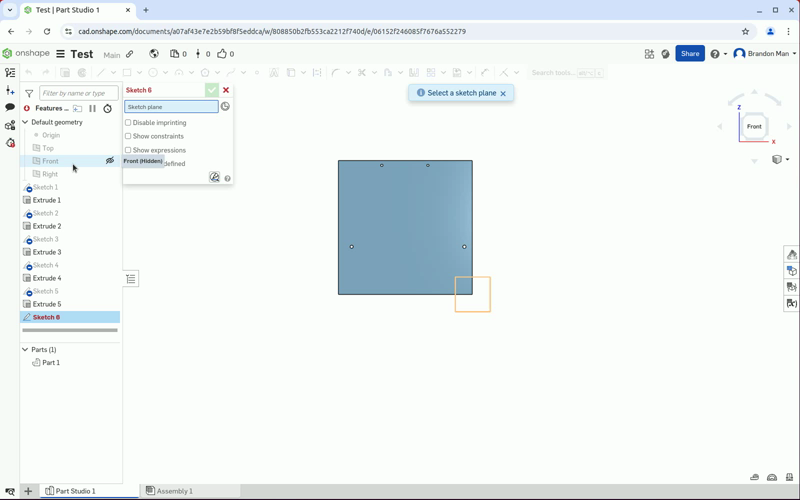
click(73, 163)
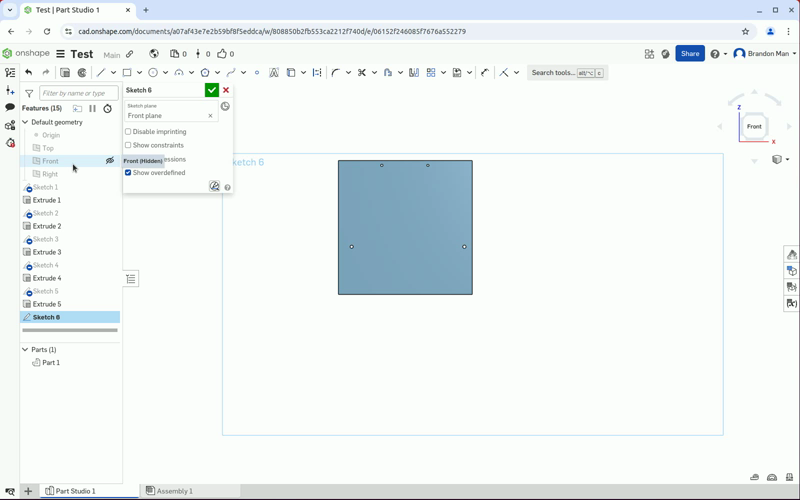
mouse_move(73, 352)
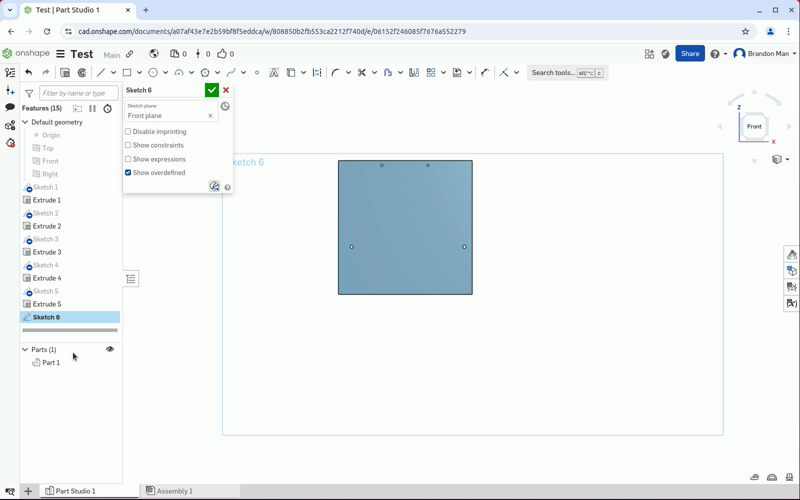
key(y)
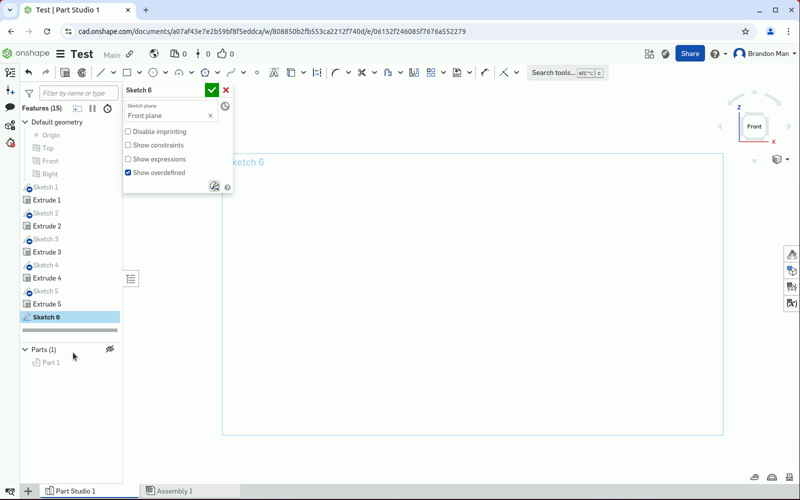
key(c)
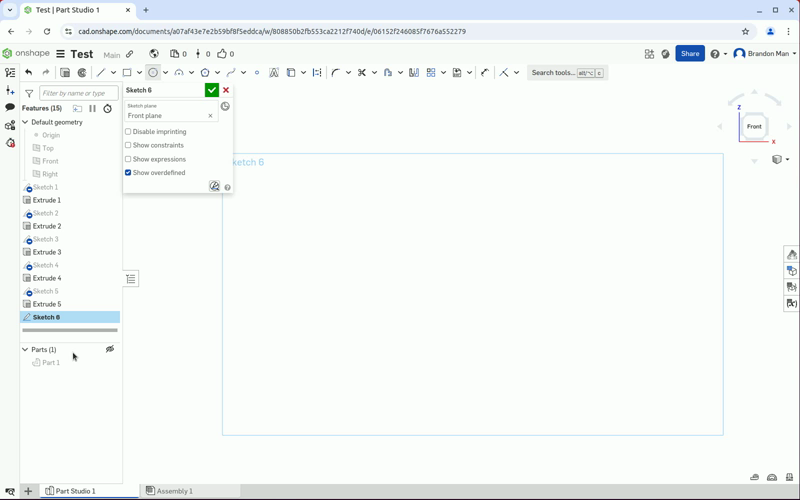
key_down(shift)
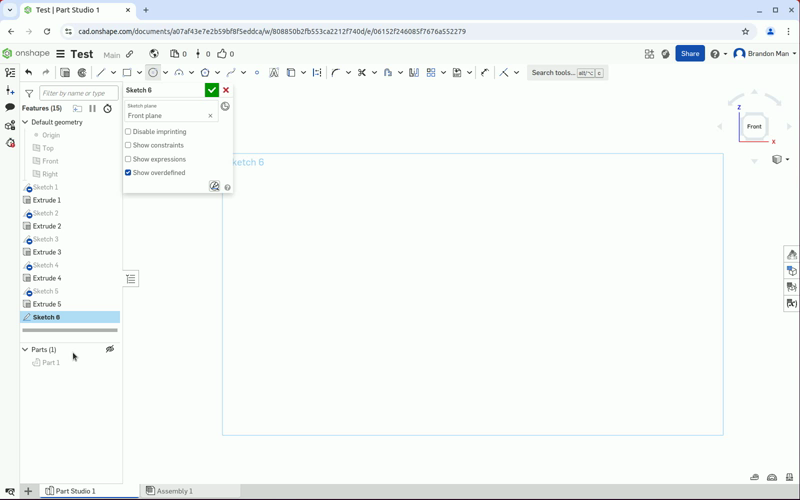
mouse_move(351, 206)
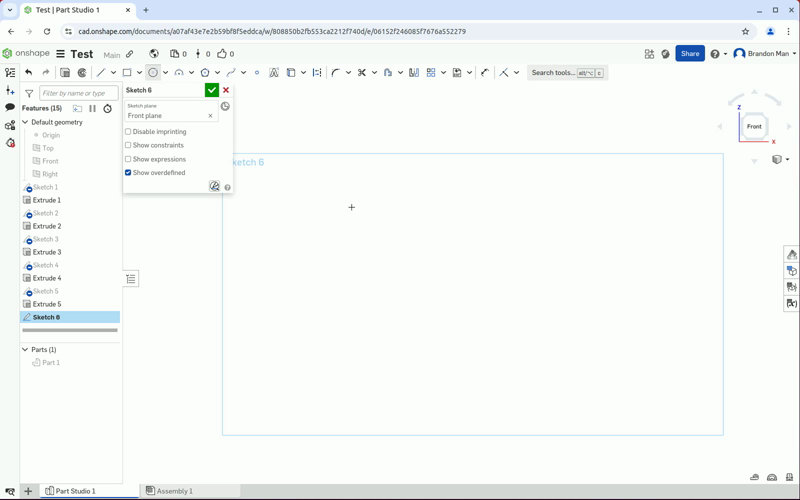
click(351, 206)
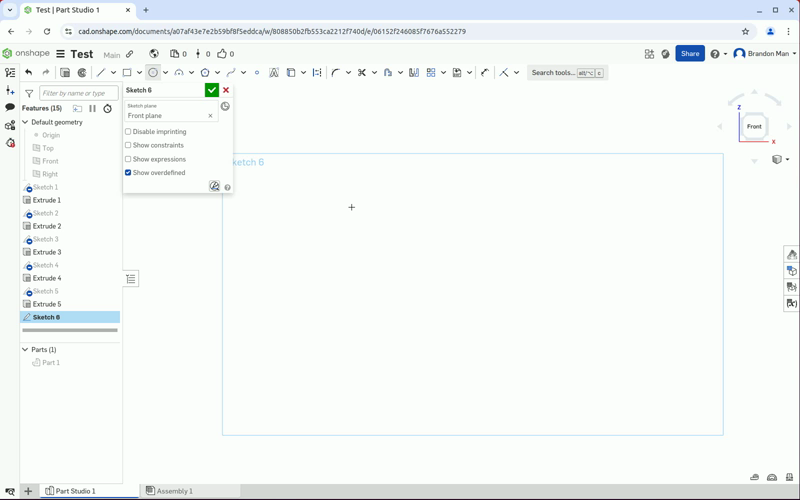
key_up(shift)
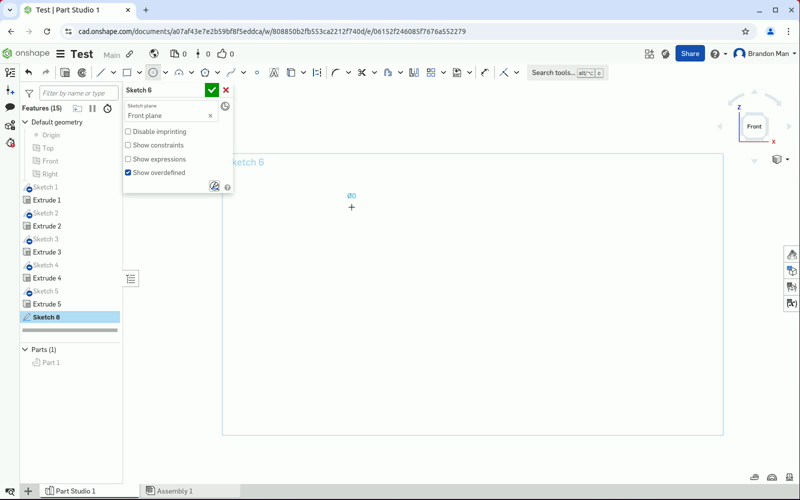
mouse_move(353, 206)
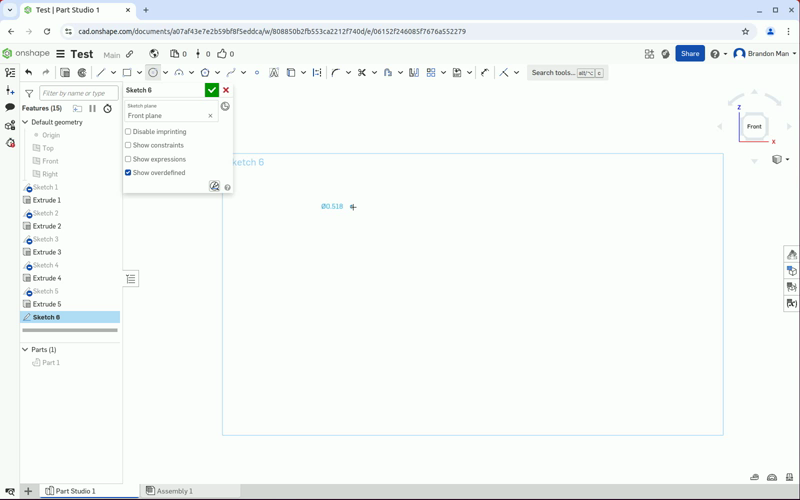
scroll(6)
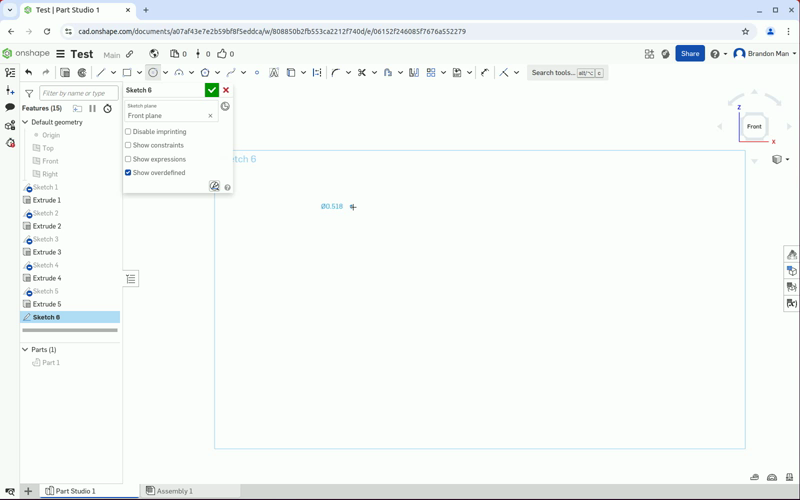
scroll(6)
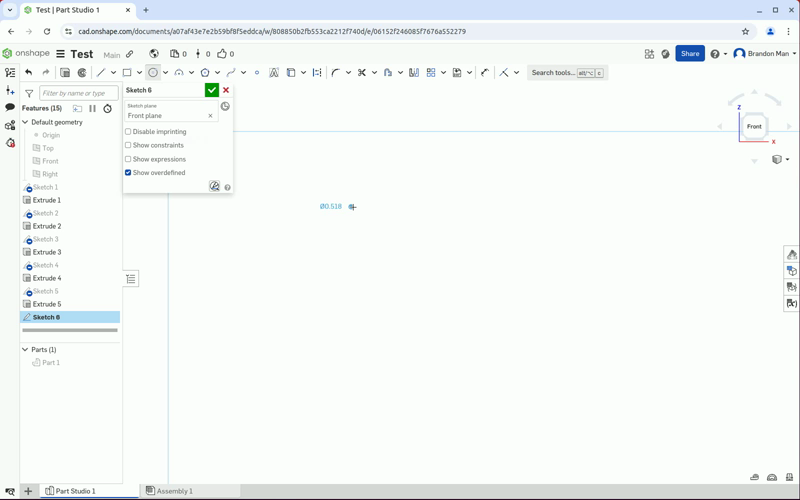
scroll(6)
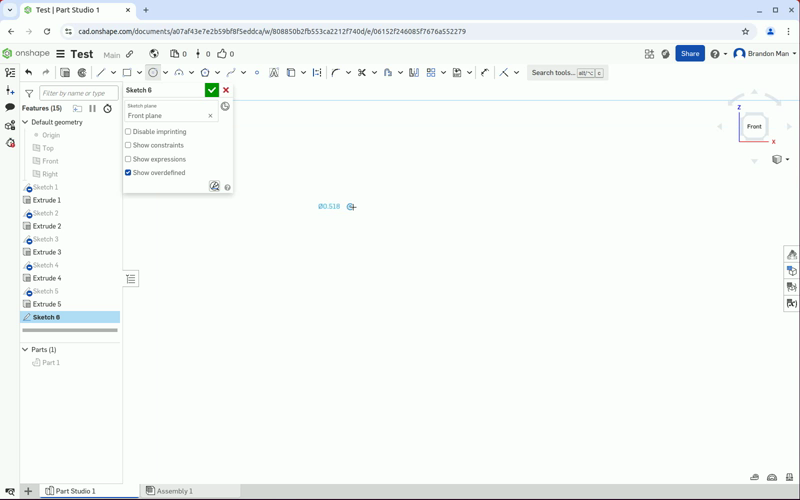
scroll(6)
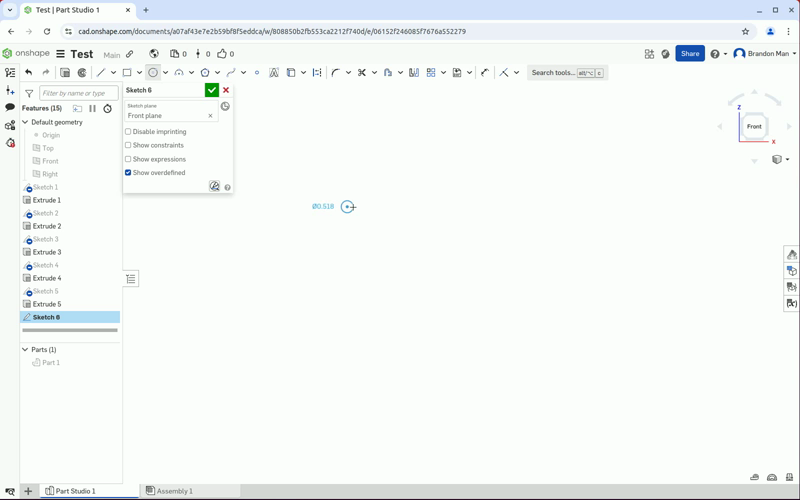
scroll(6)
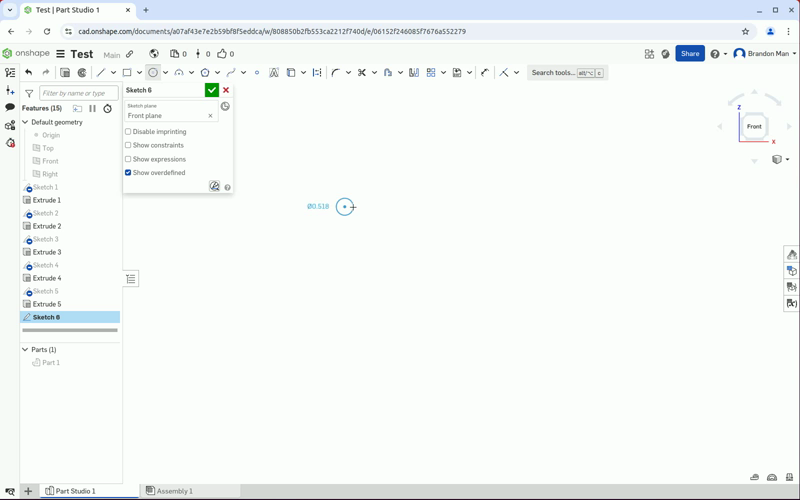
scroll(6)
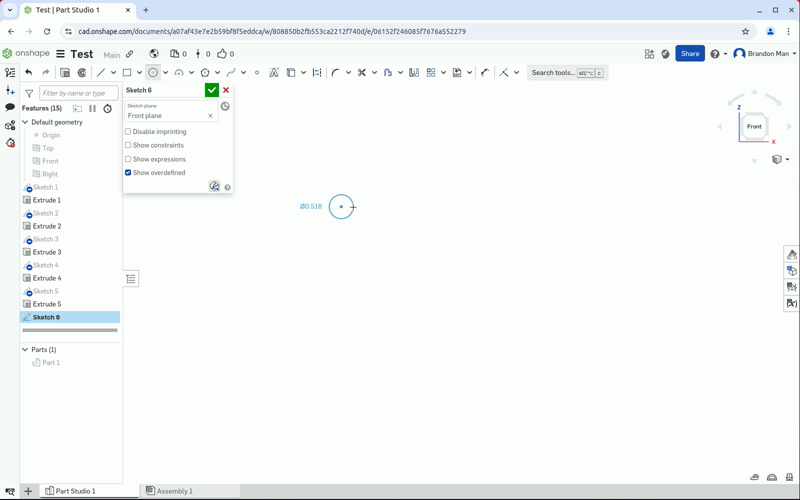
scroll(6)
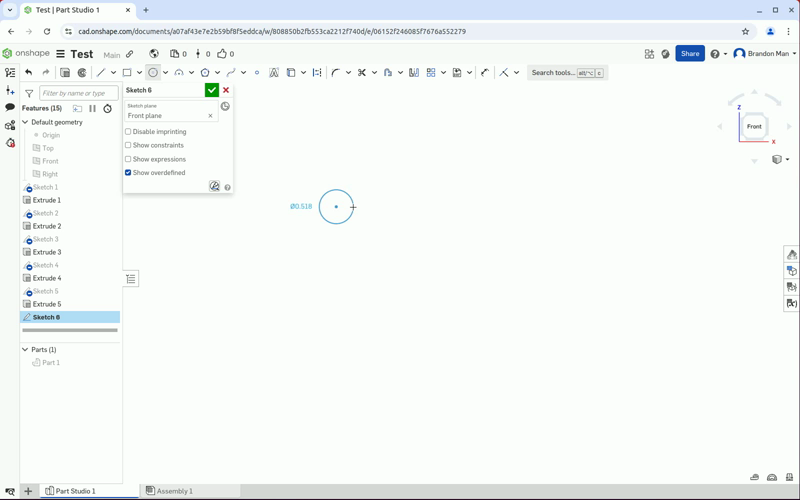
click(353, 206)
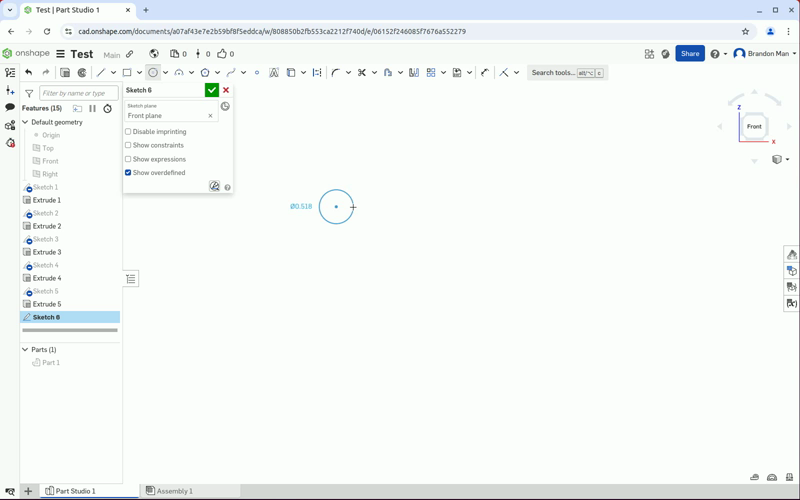
scroll(-6)
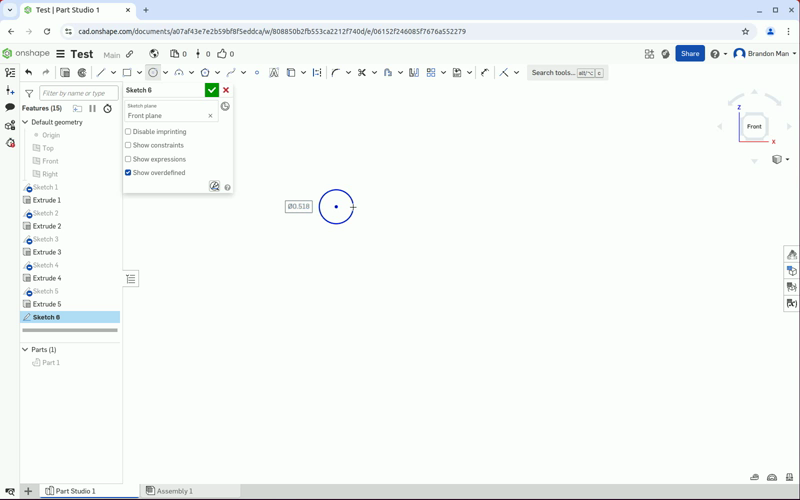
scroll(-6)
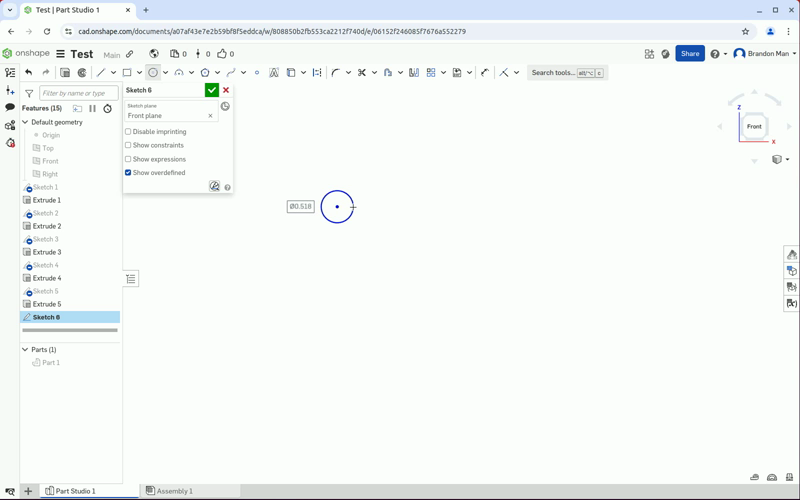
scroll(-6)
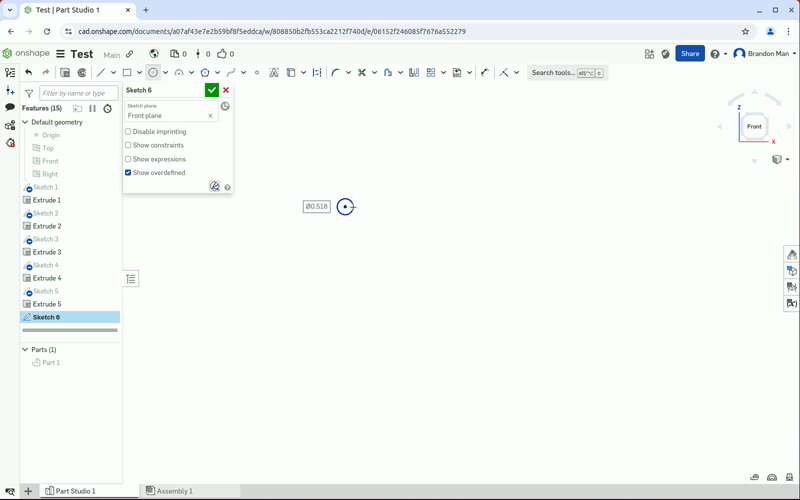
scroll(-6)
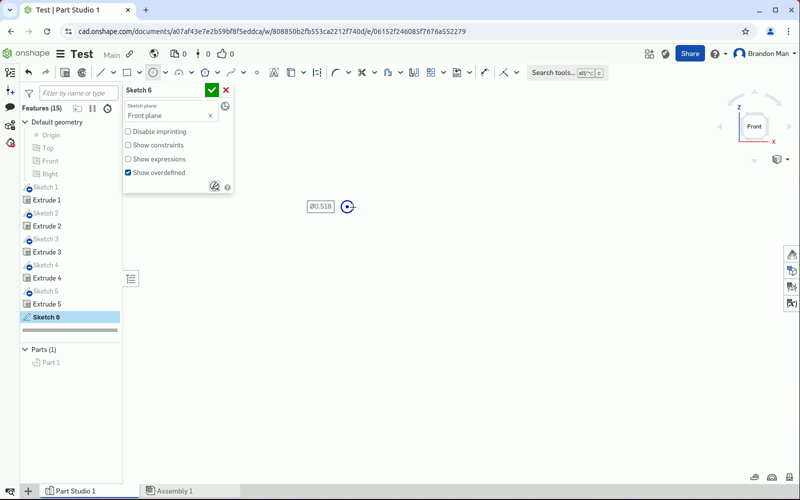
scroll(-6)
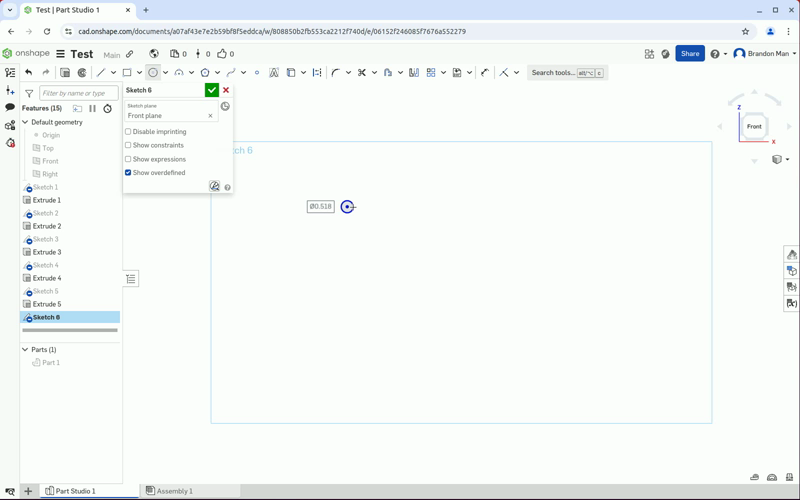
scroll(-6)
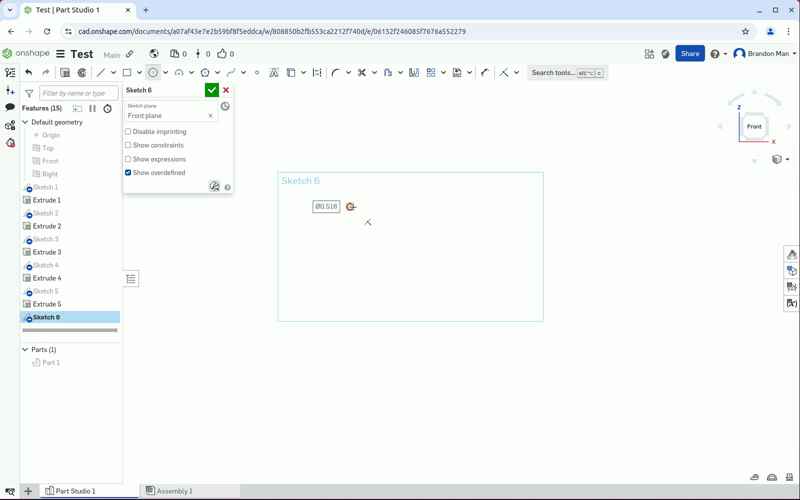
scroll(-6)
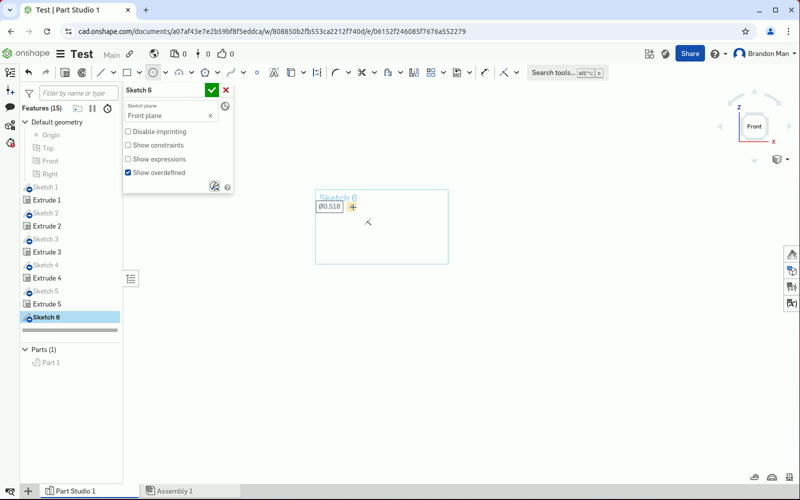
key(esc)
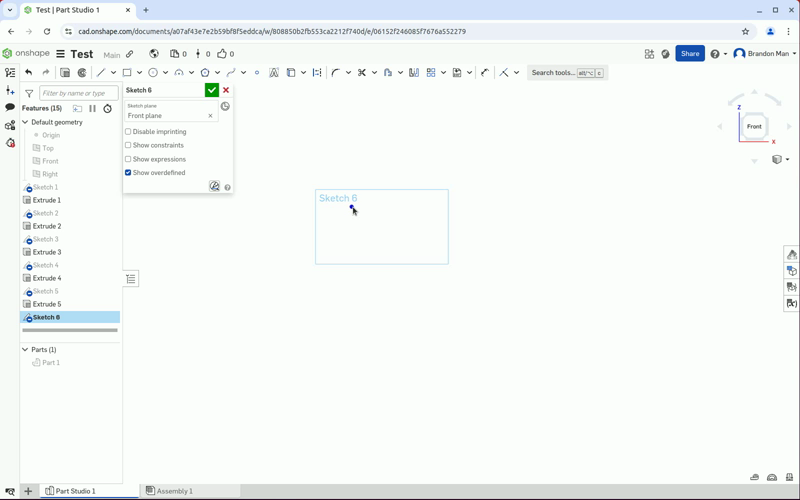
mouse_move(352, 207)
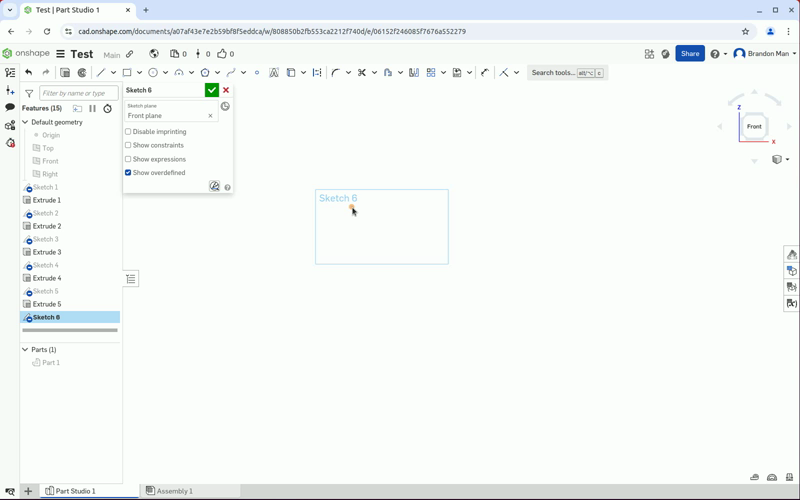
scroll(6)
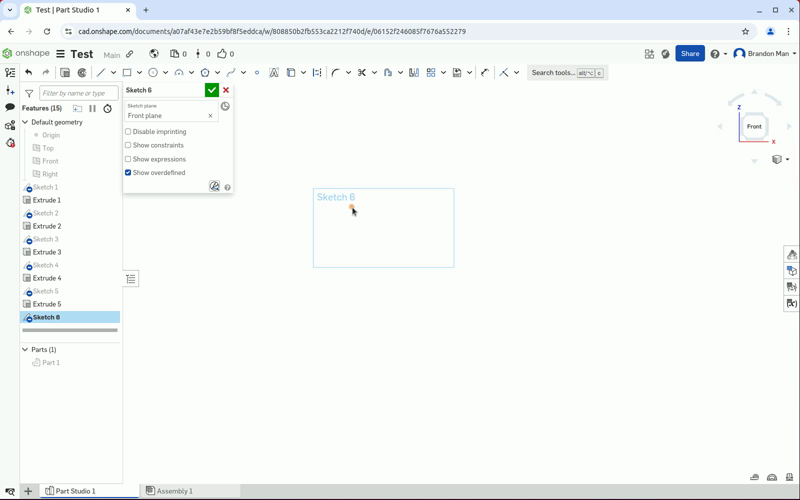
scroll(6)
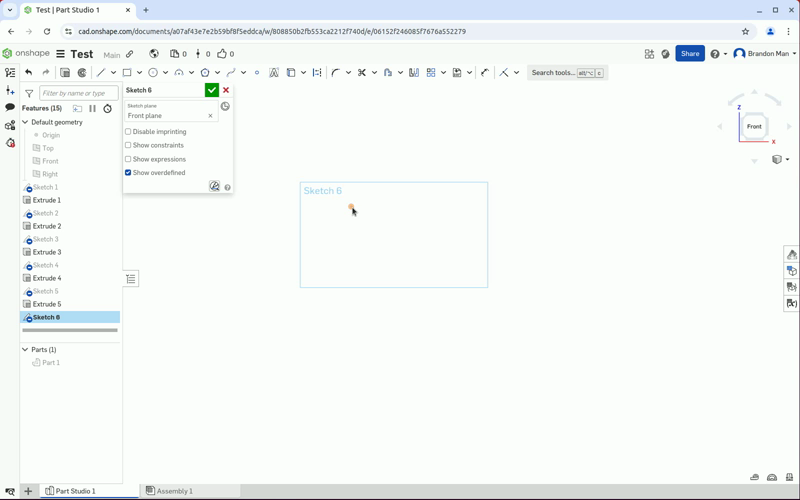
scroll(6)
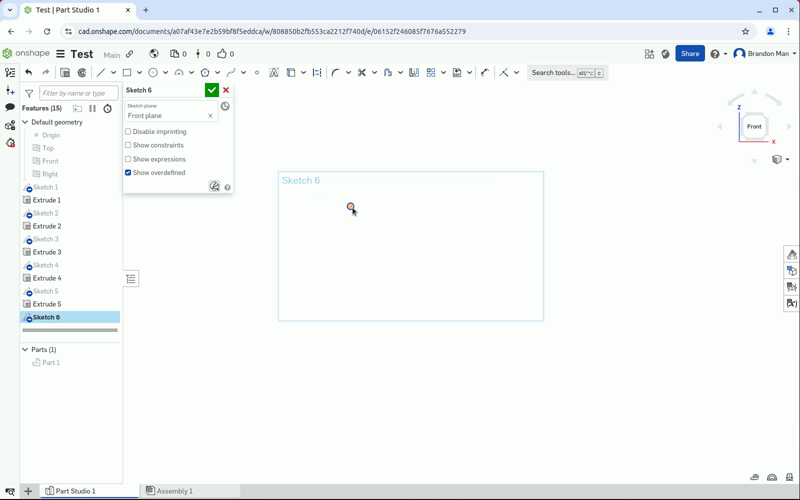
scroll(6)
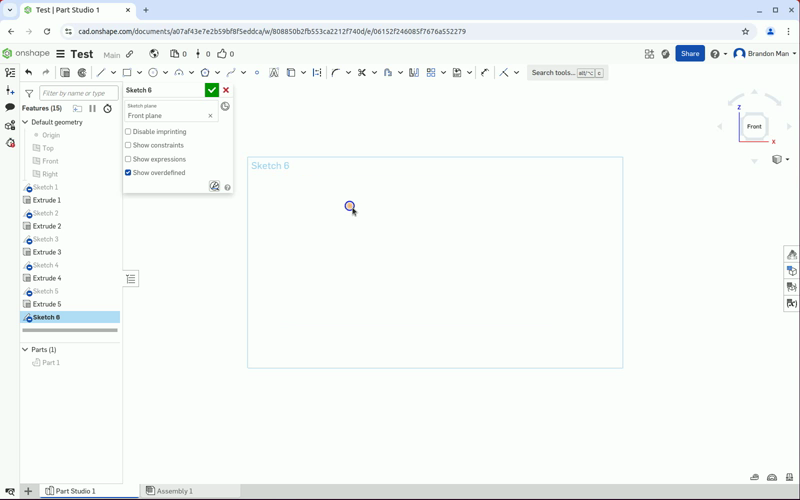
scroll(6)
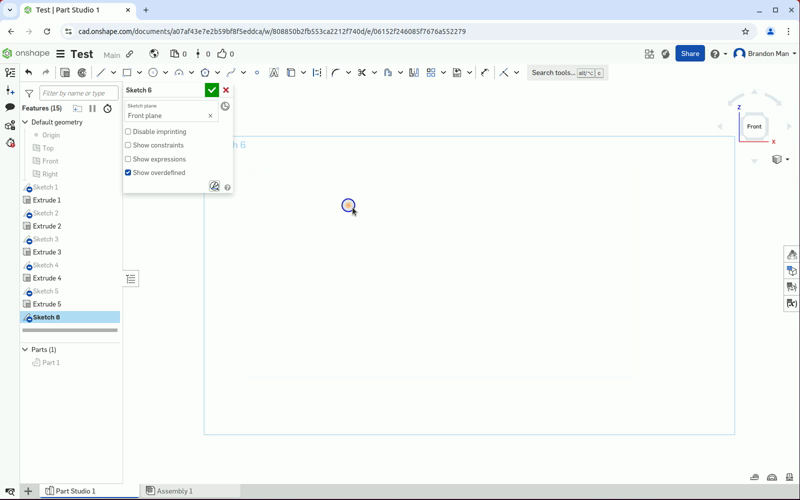
scroll(6)
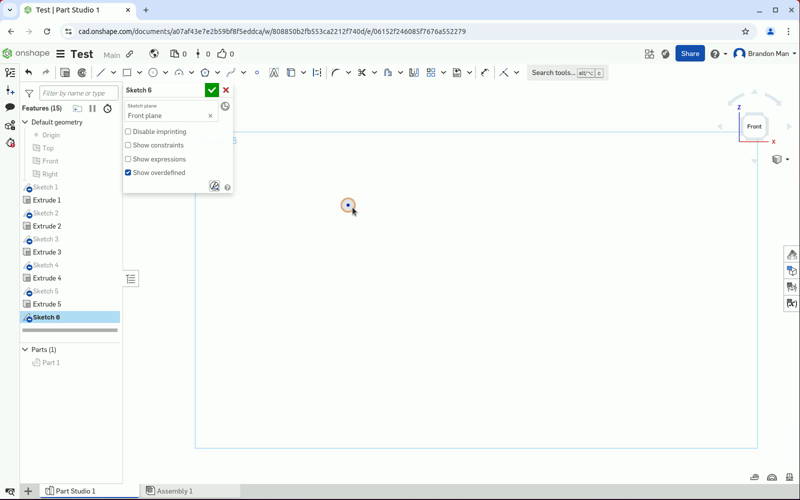
scroll(6)
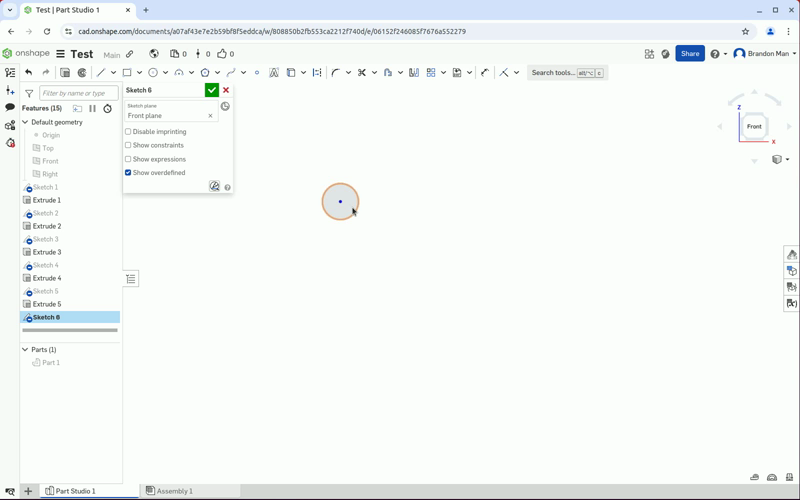
click(352, 207)
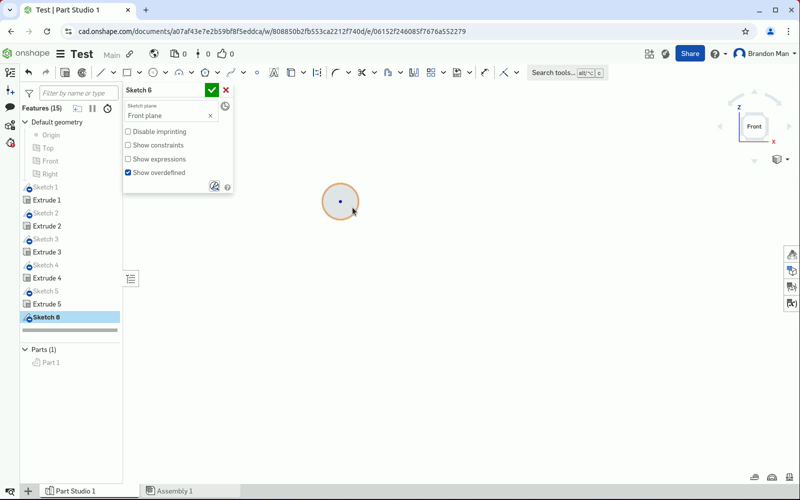
scroll(-6)
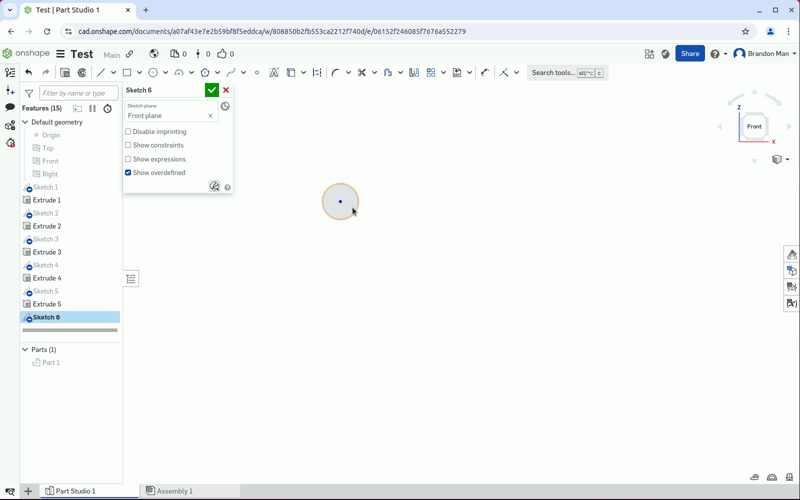
scroll(-6)
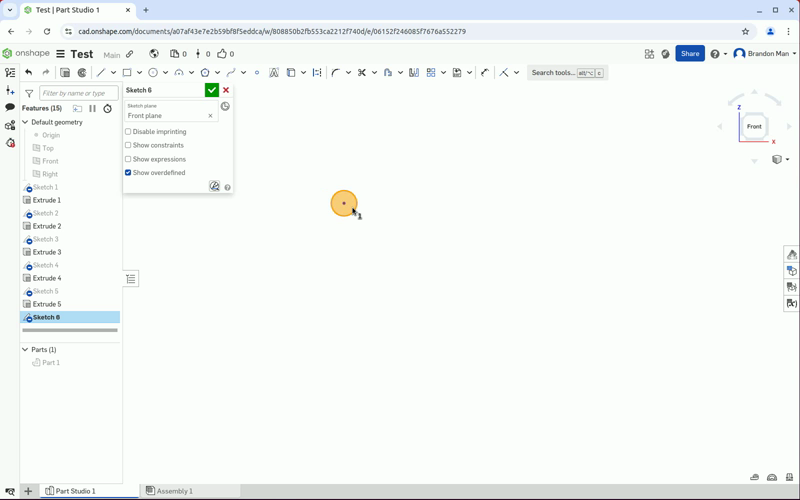
scroll(-6)
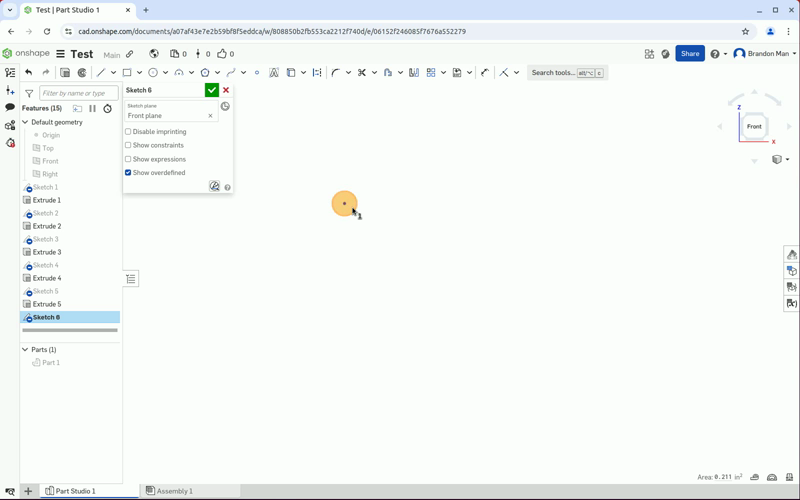
scroll(-6)
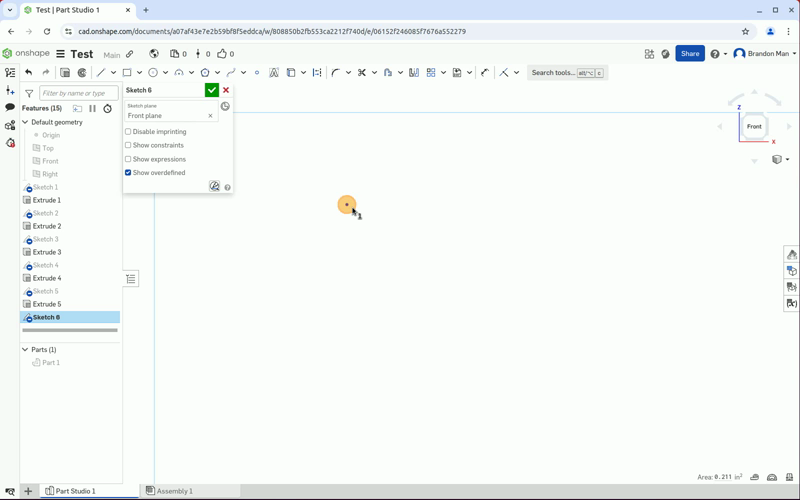
scroll(-6)
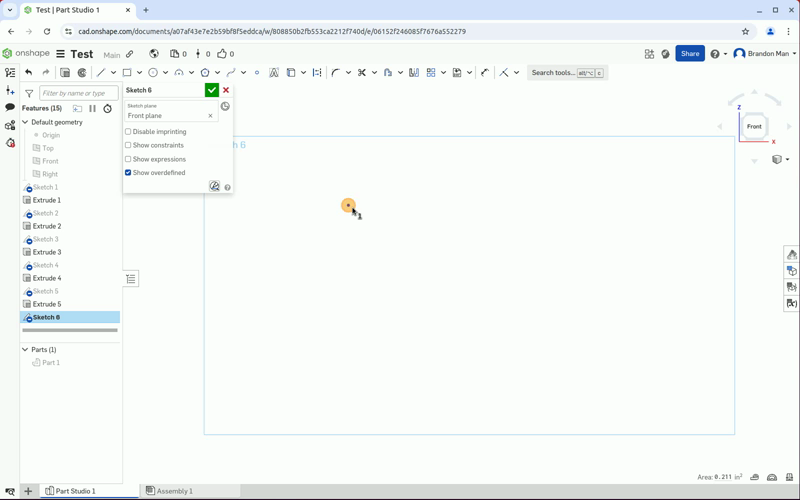
scroll(-6)
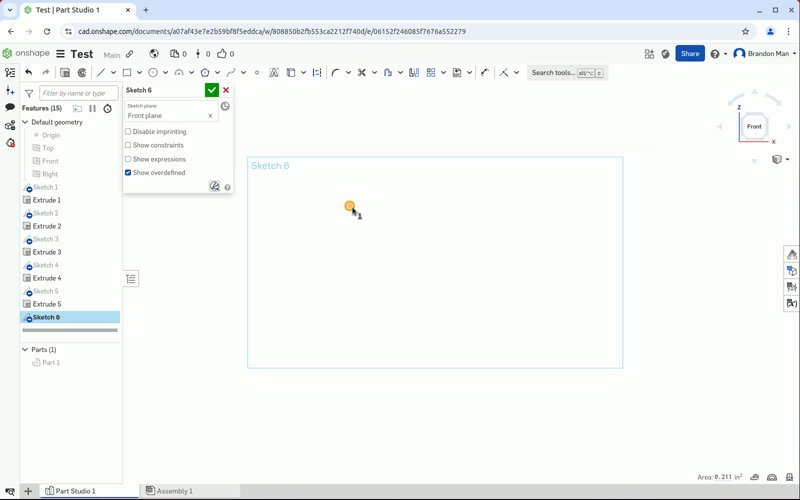
scroll(-6)
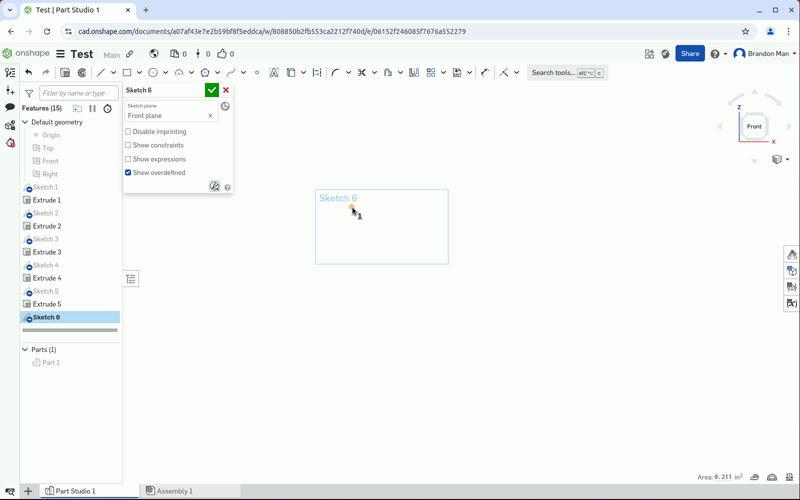
mouse_move(73, 352)
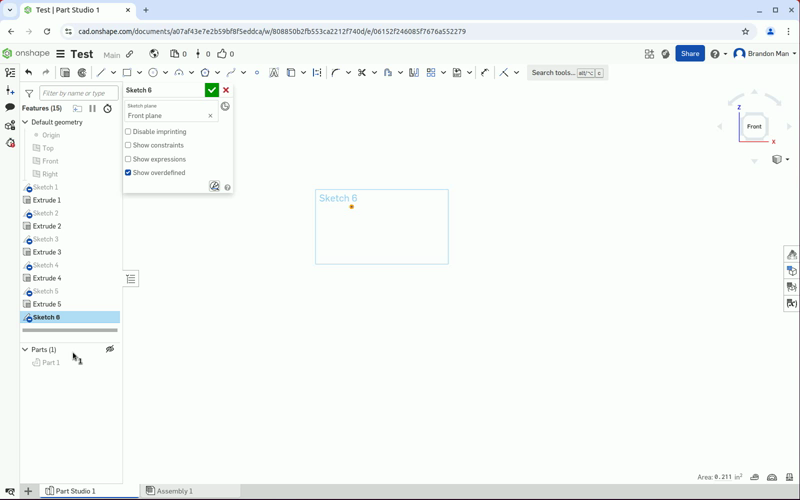
key(shift+y)
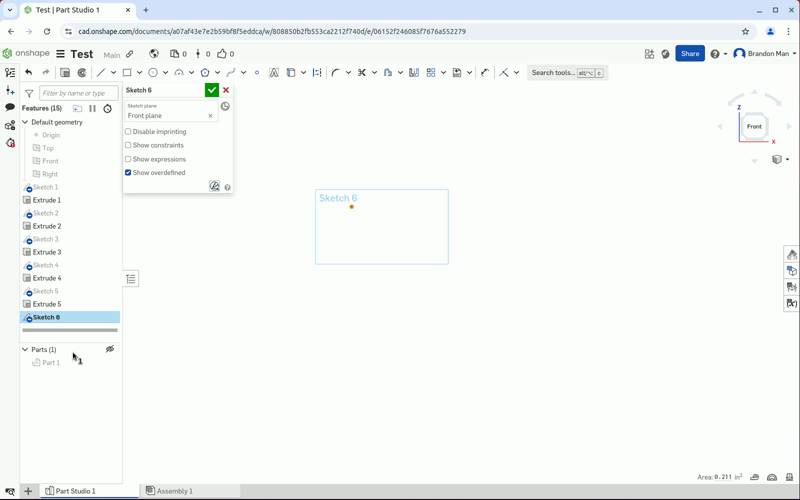
key(shift+e)
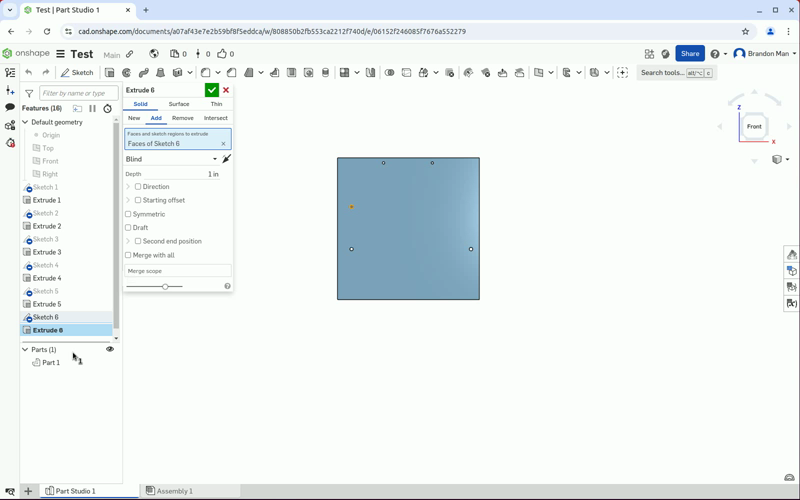
mouse_move(143, 106)
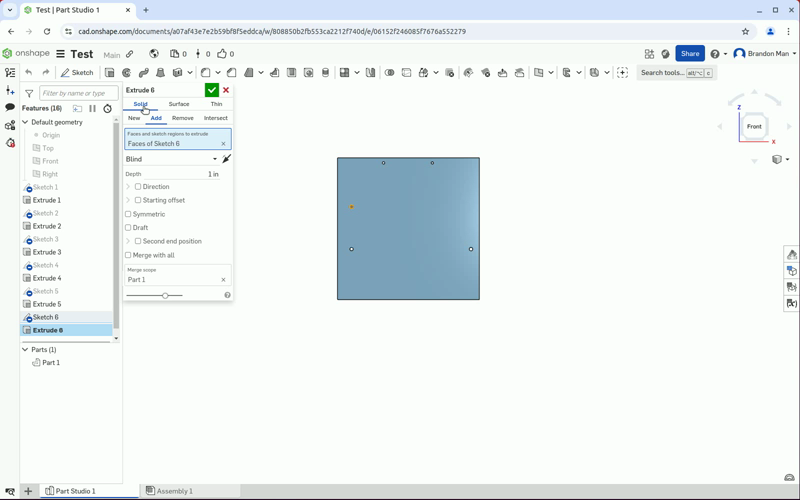
click(143, 106)
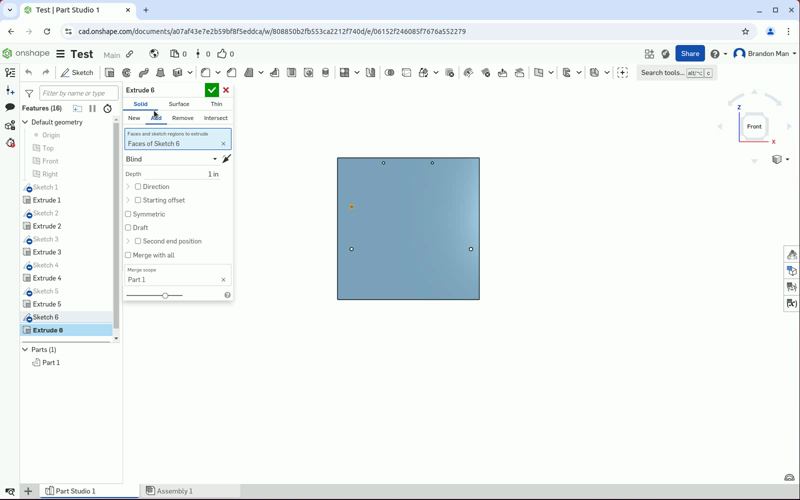
mouse_move(186, 120)
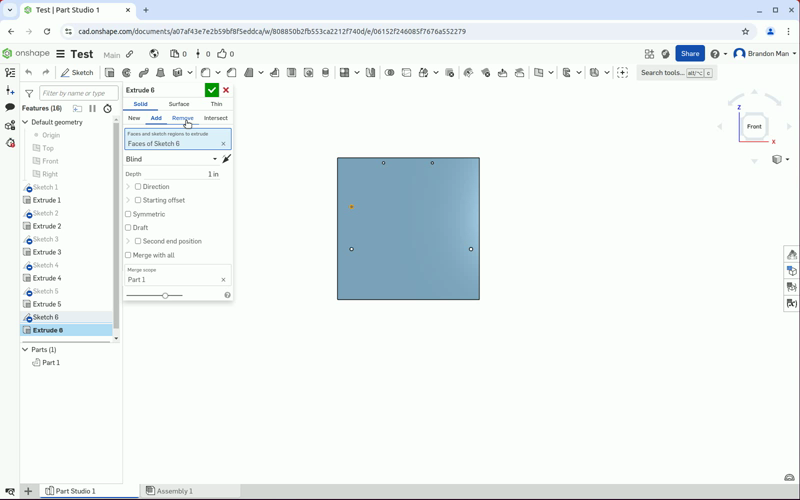
click(186, 120)
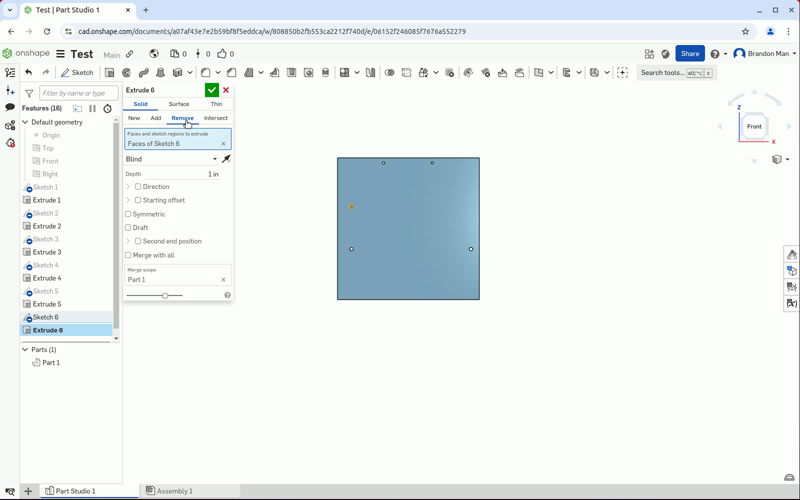
key(tab, 4)
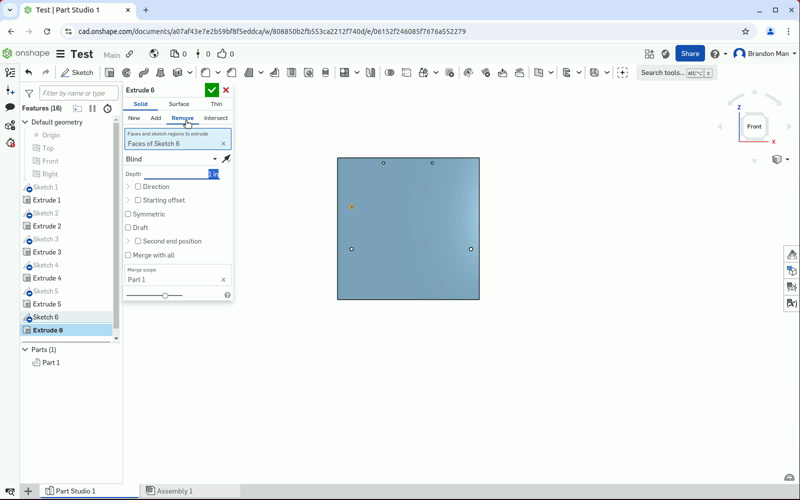
text(0.241)
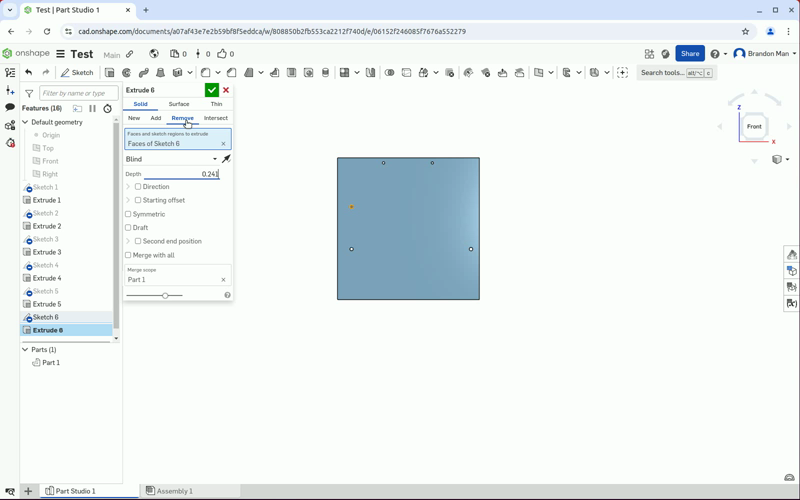
key(tab, 6)
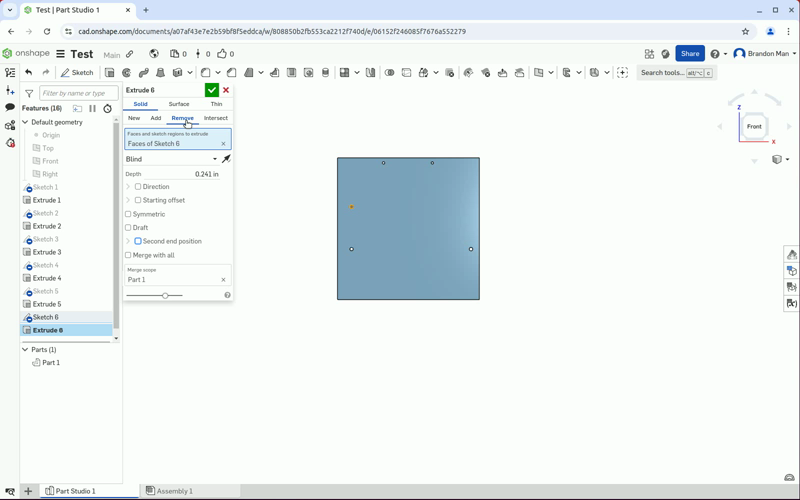
key(space)
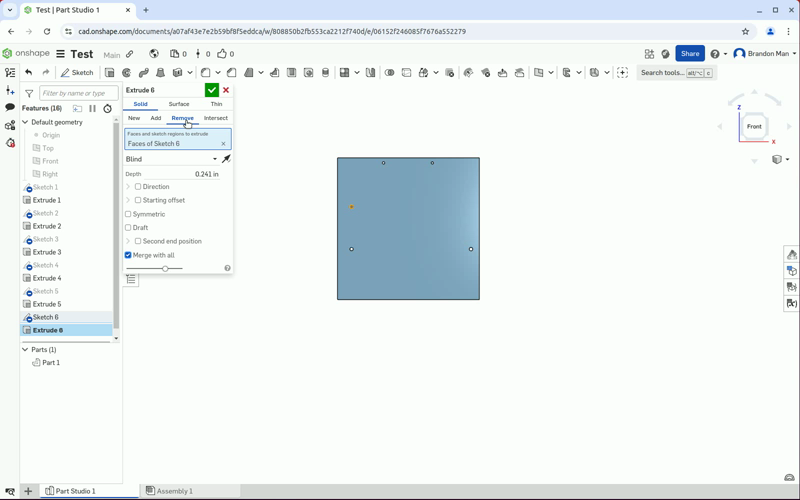
key(enter)
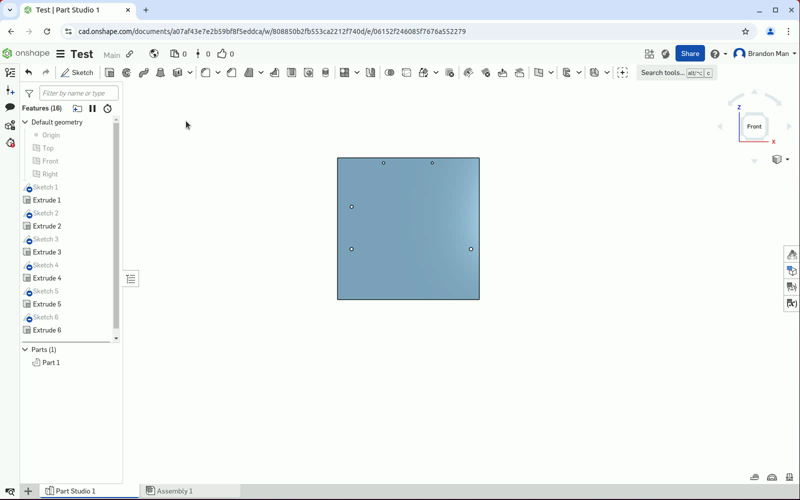
key(shift+h)
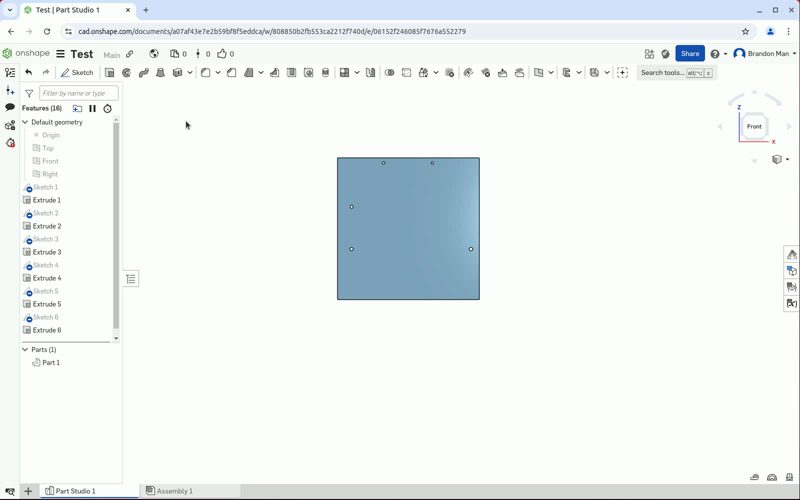
key(shift+h)
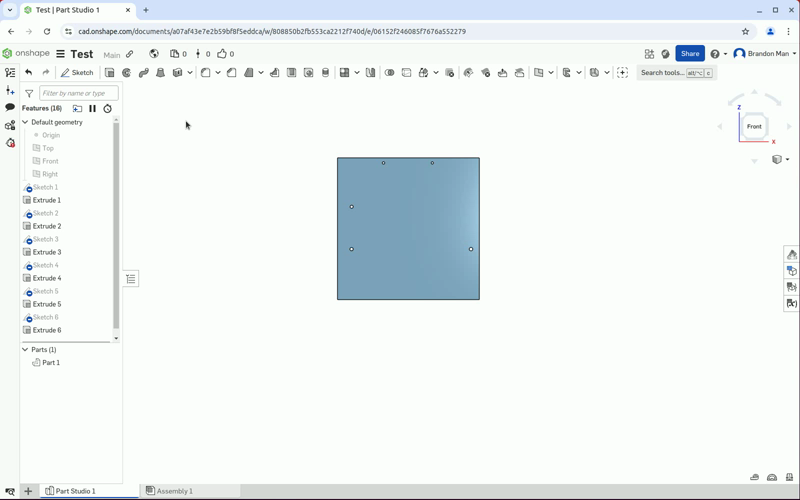
mouse_move(69, 189)
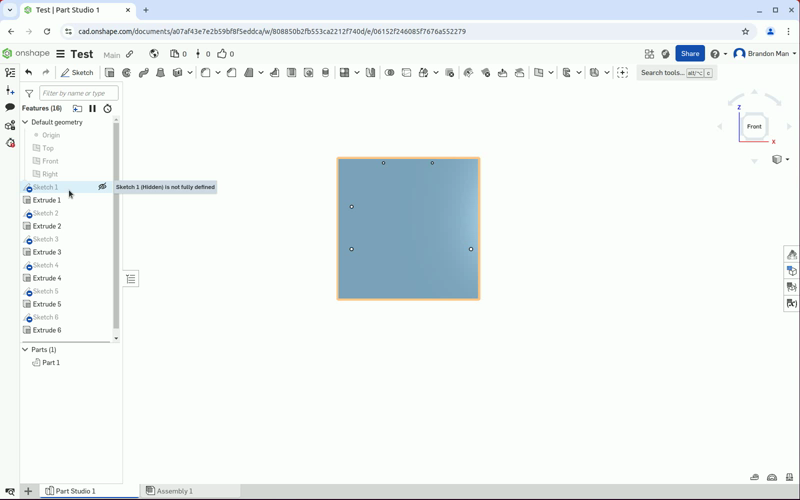
click(69, 189)
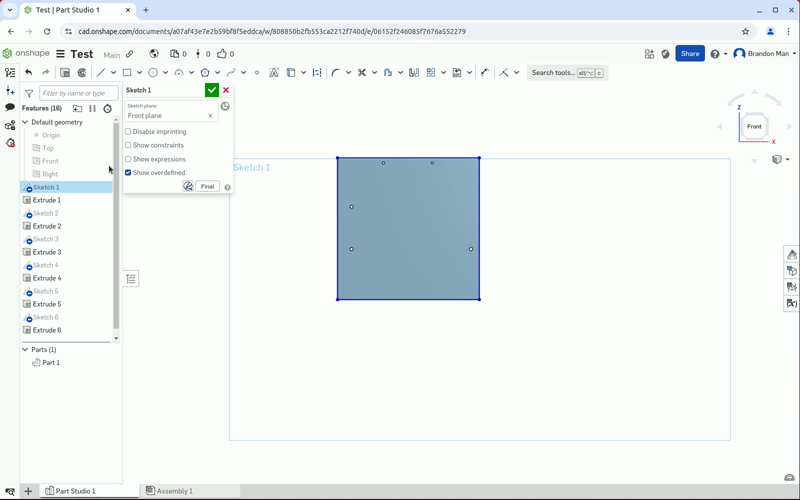
mouse_move(229, 92)
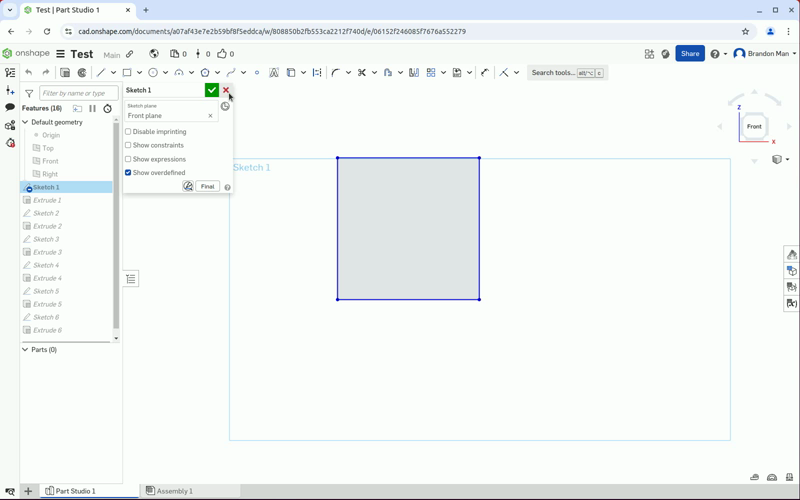
click(229, 92)
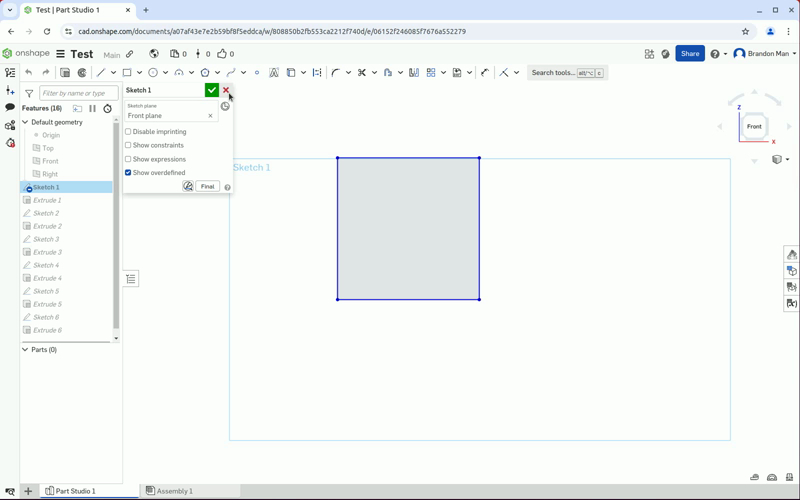
key(shift+s)
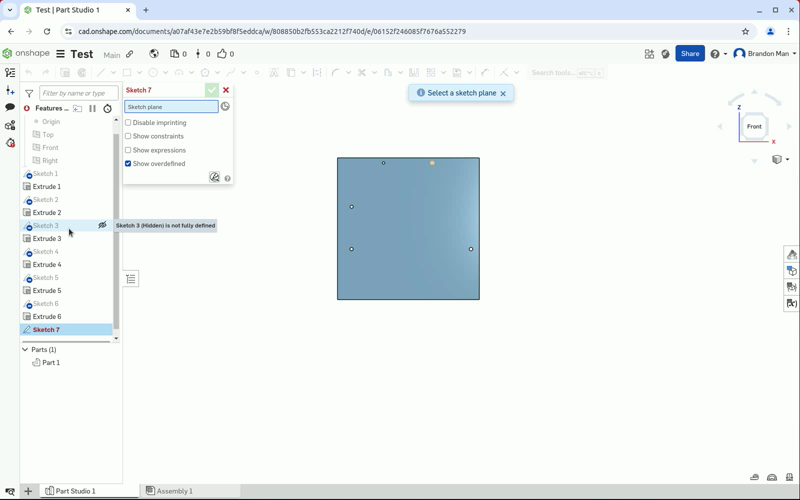
scroll(3)
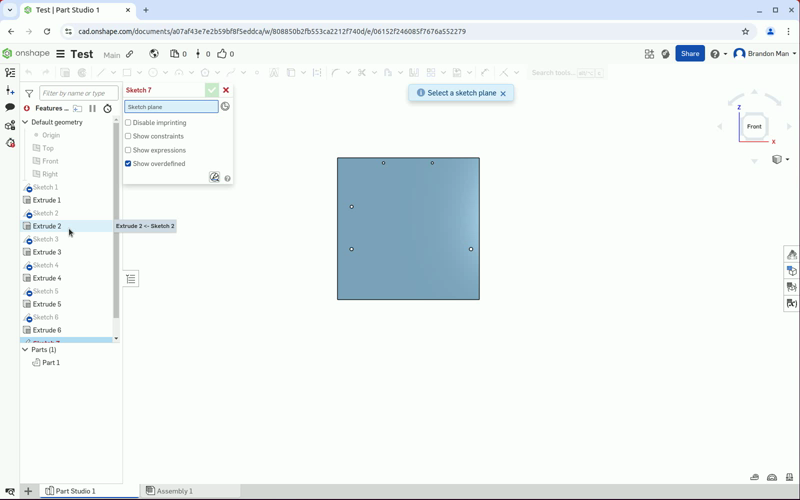
mouse_move(69, 163)
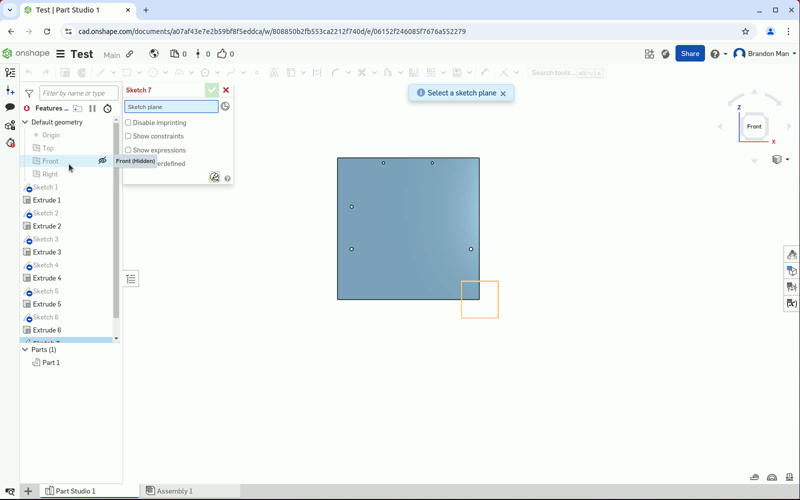
click(69, 163)
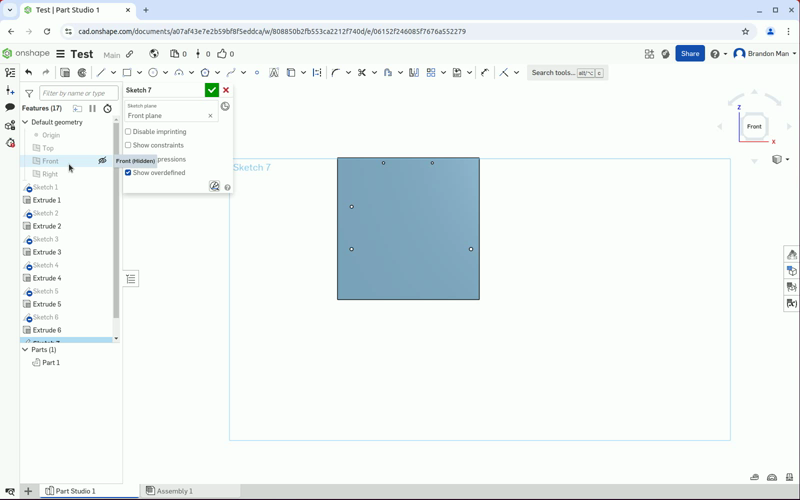
mouse_move(73, 352)
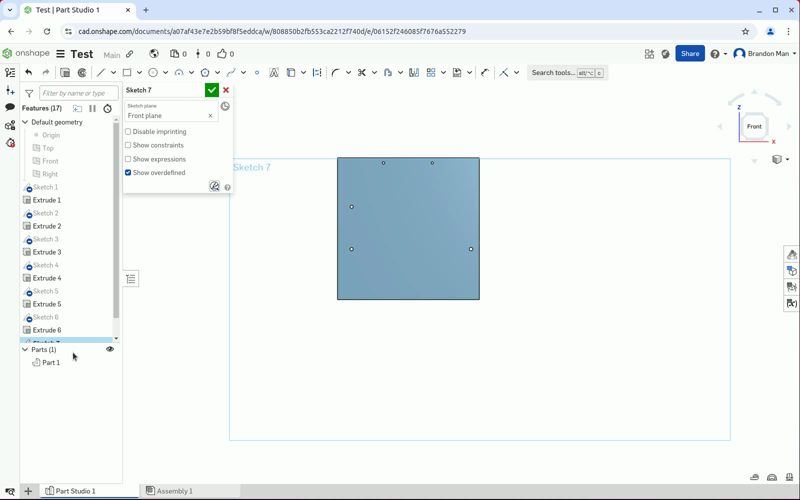
key(y)
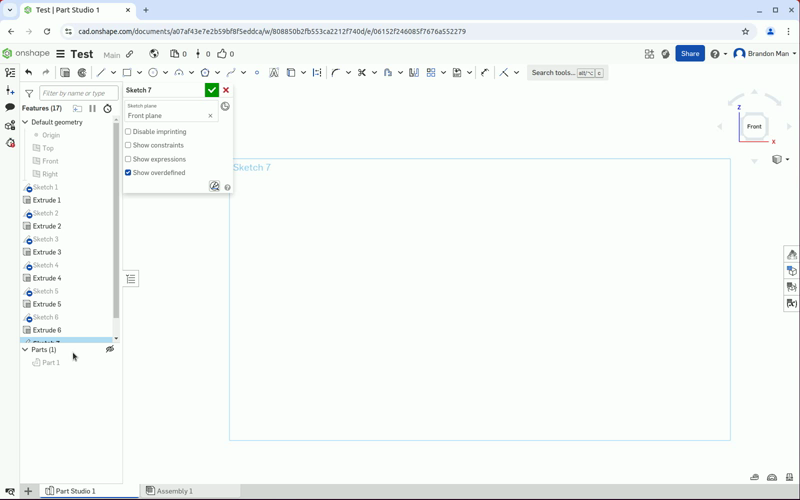
key(c)
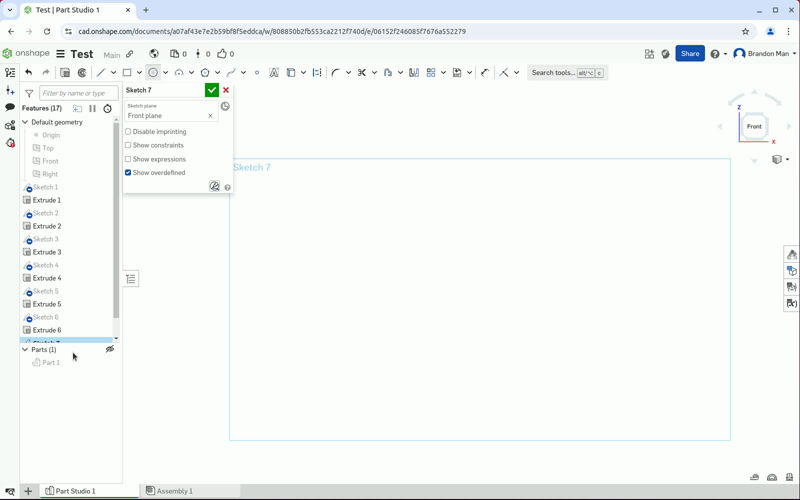
key_down(shift)
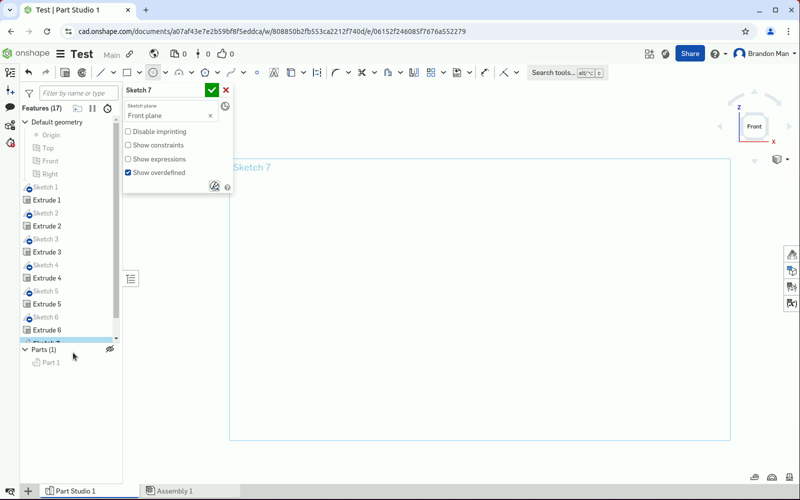
mouse_move(458, 206)
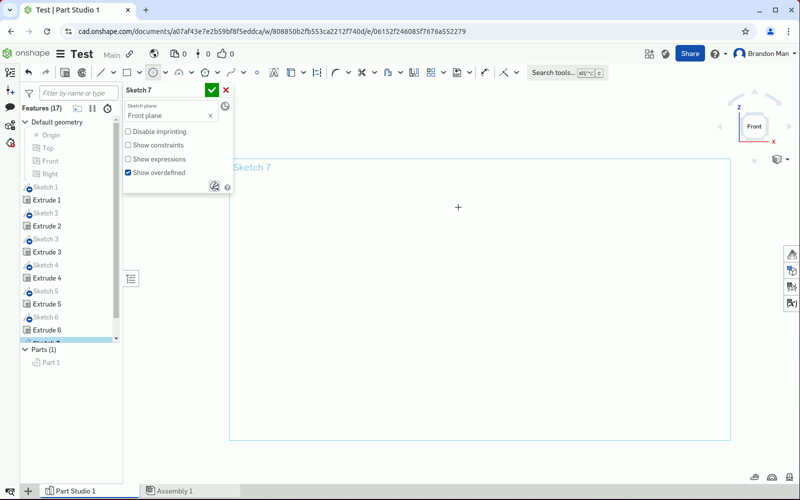
click(458, 206)
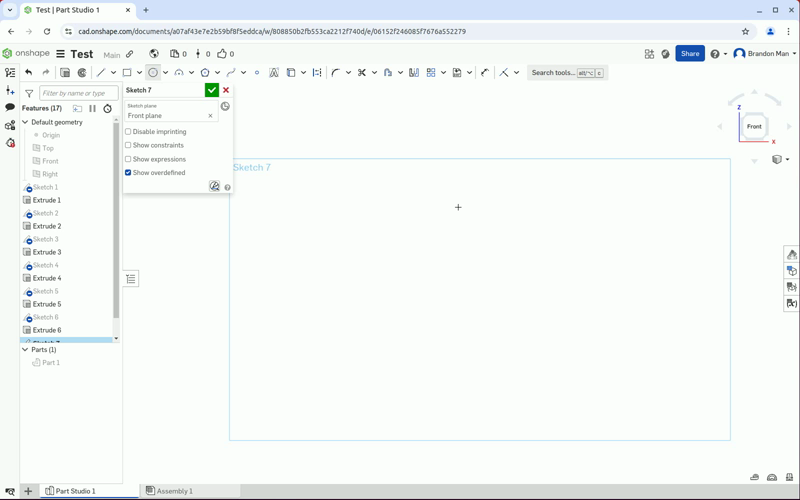
key_up(shift)
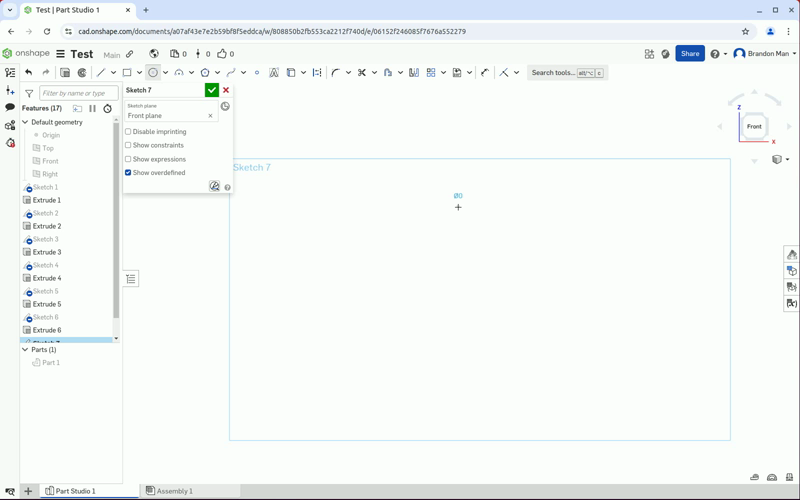
mouse_move(459, 206)
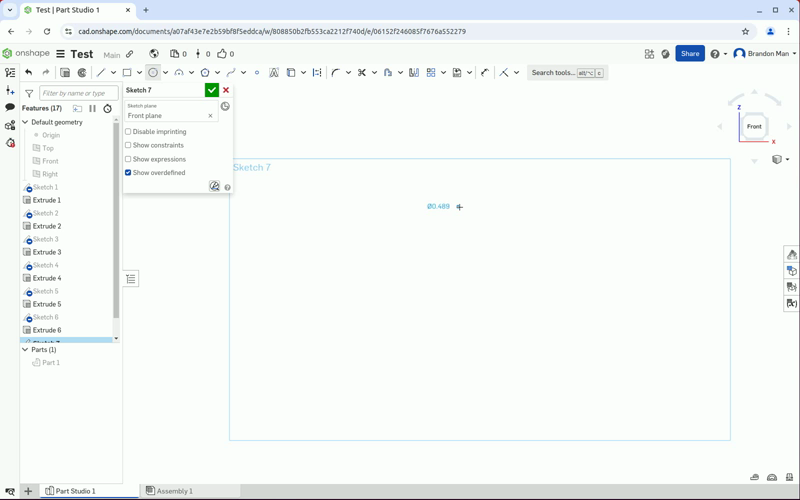
scroll(6)
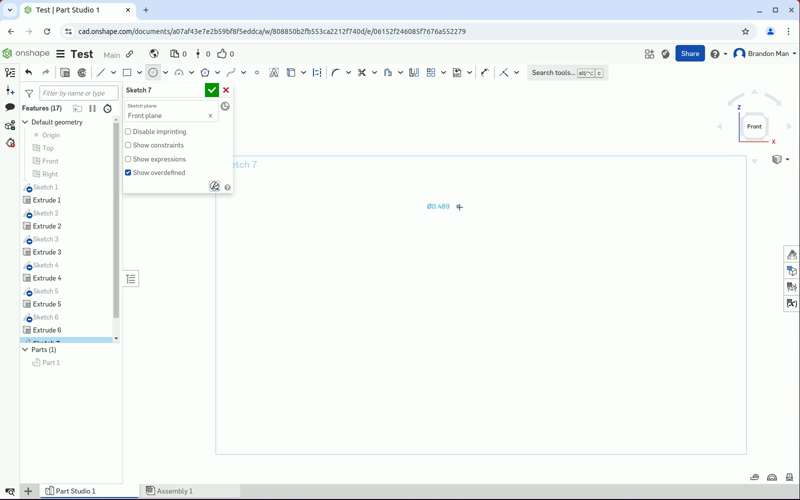
scroll(6)
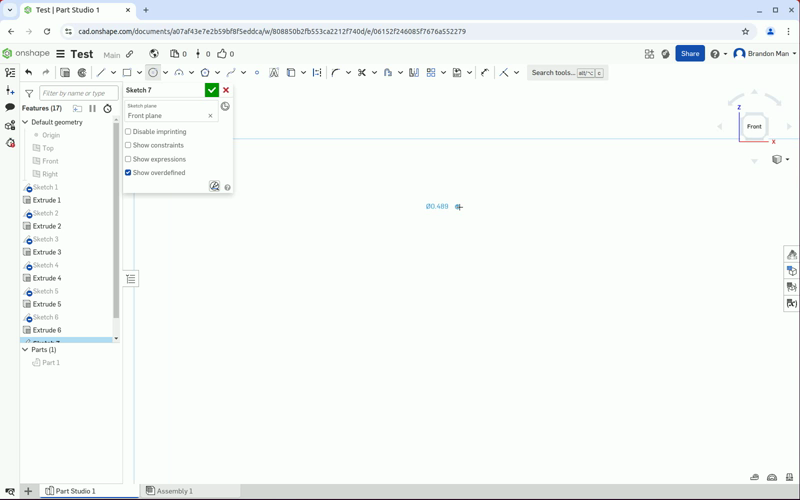
scroll(6)
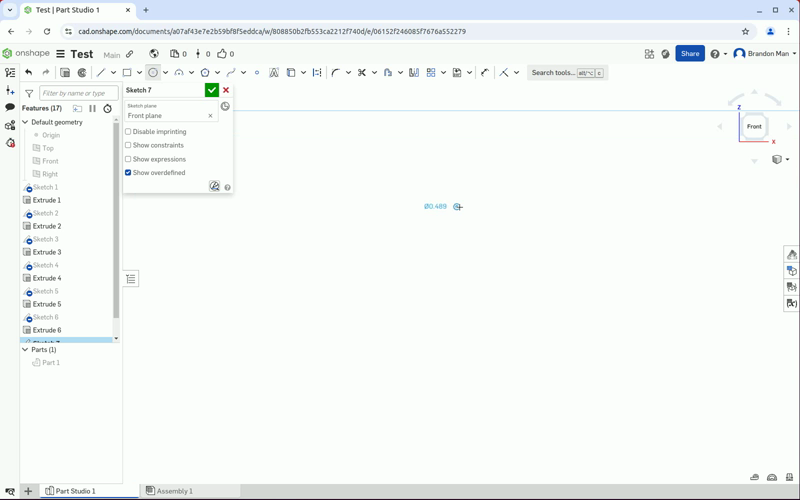
scroll(6)
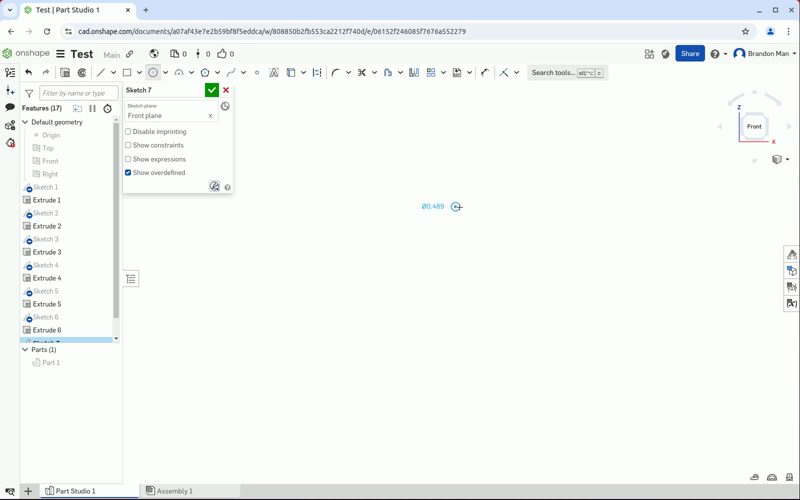
scroll(6)
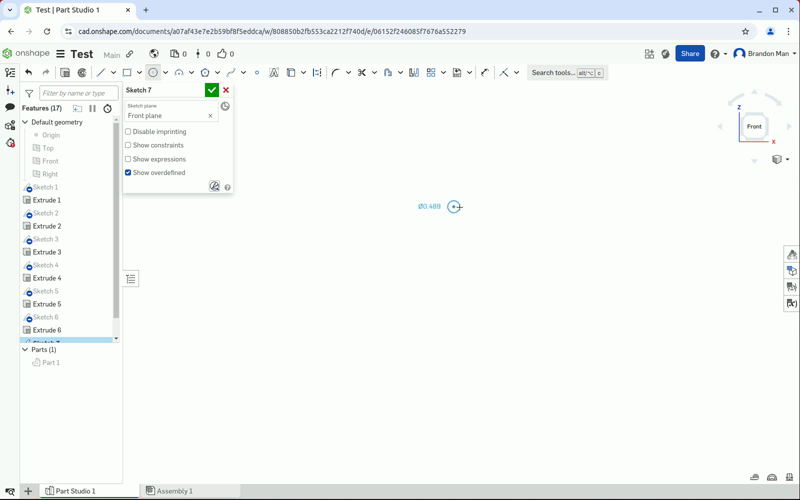
scroll(6)
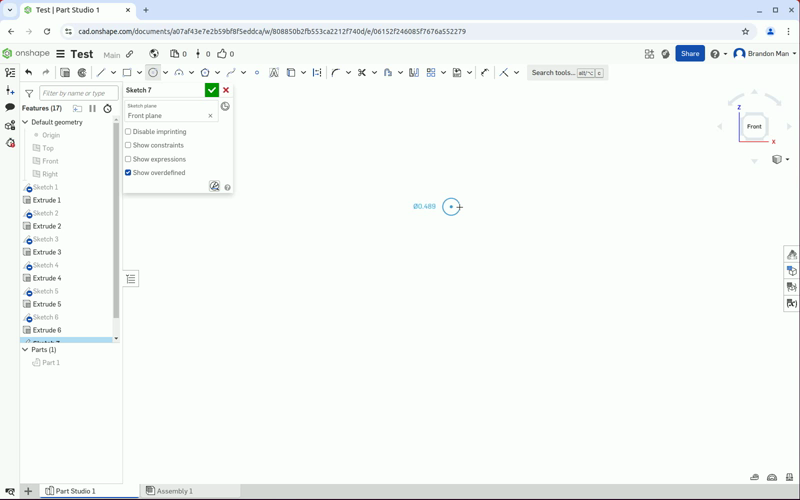
scroll(6)
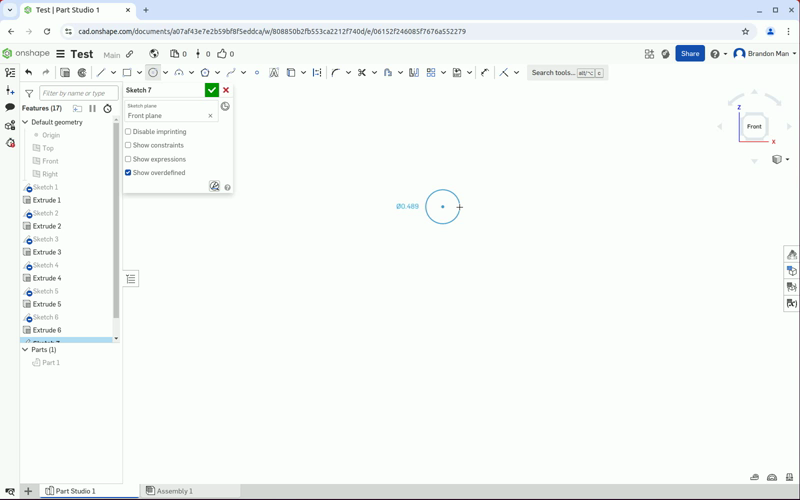
click(459, 206)
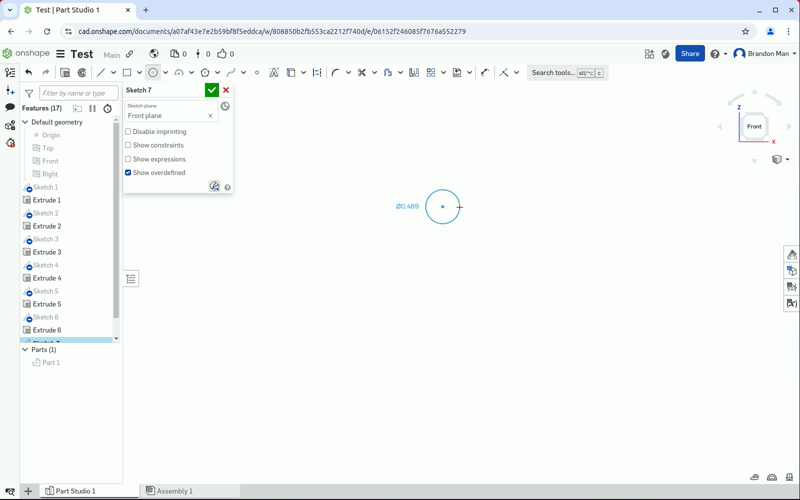
scroll(-6)
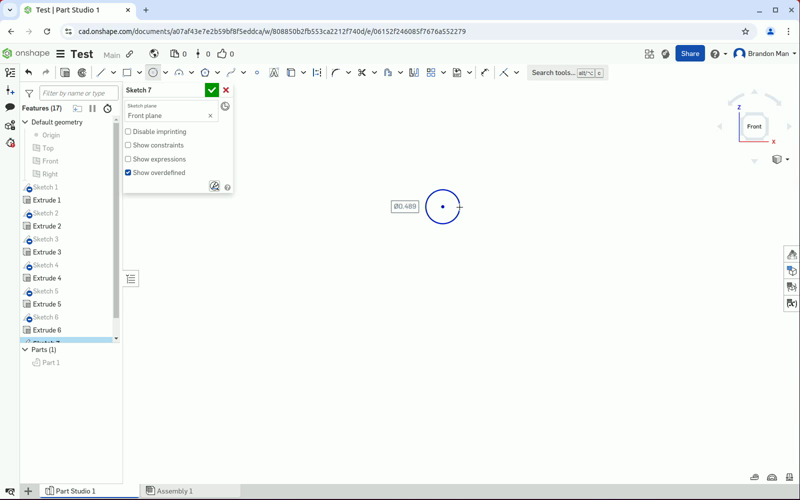
scroll(-6)
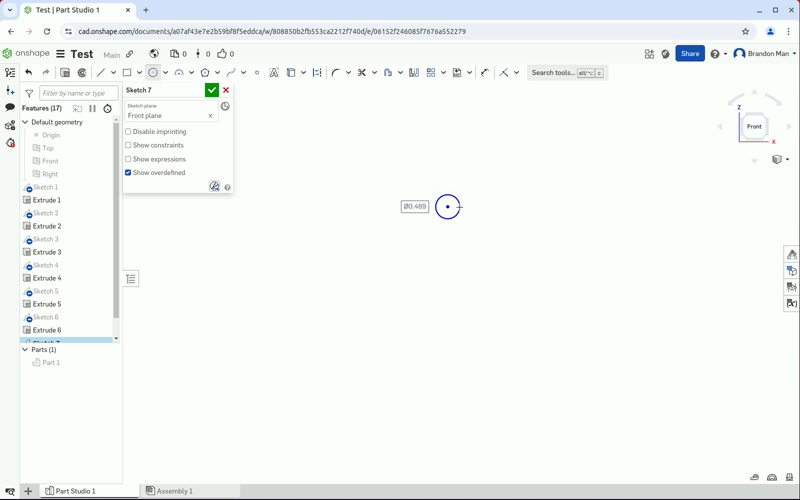
scroll(-6)
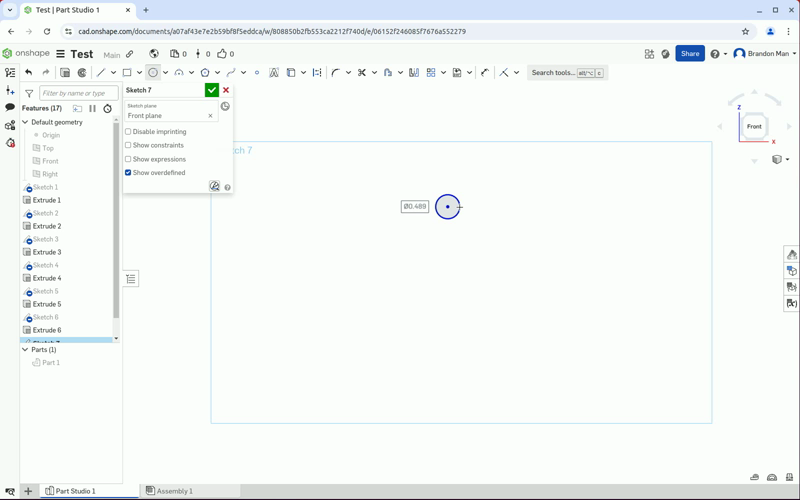
scroll(-6)
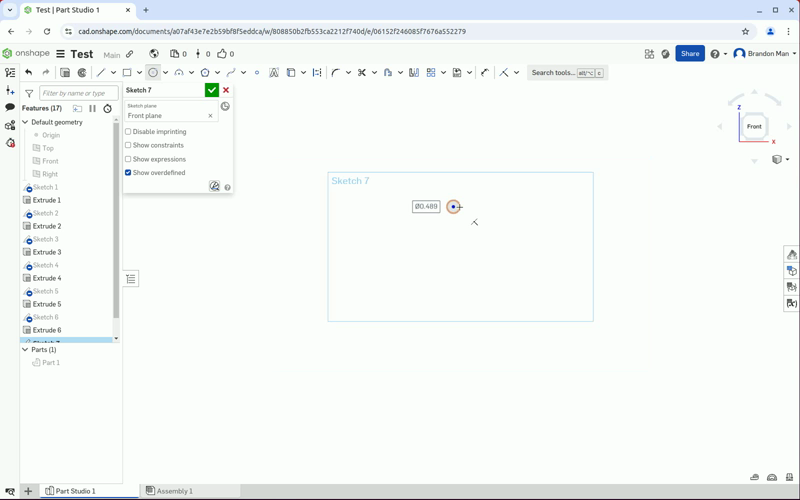
scroll(-6)
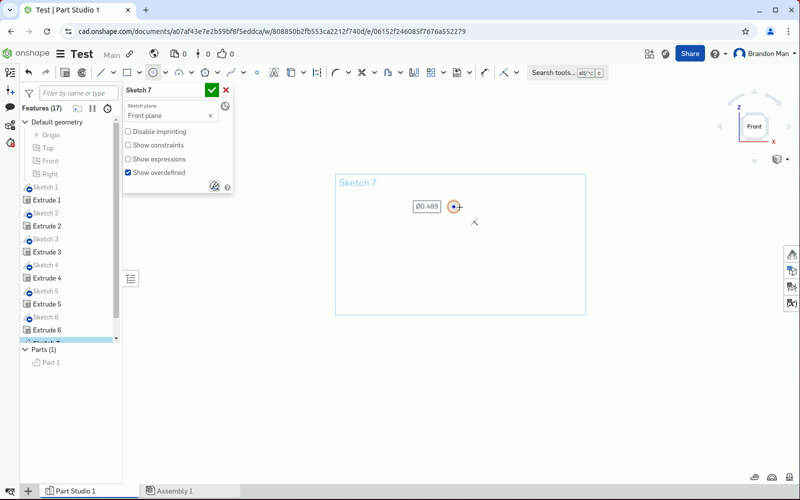
scroll(-6)
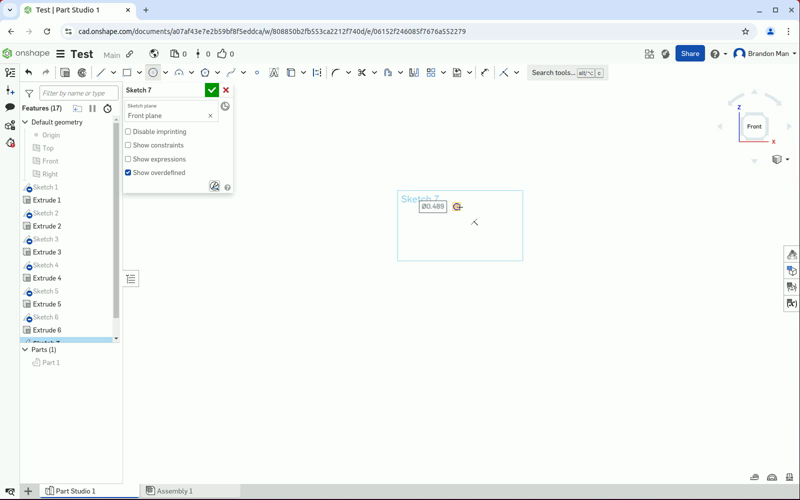
scroll(-6)
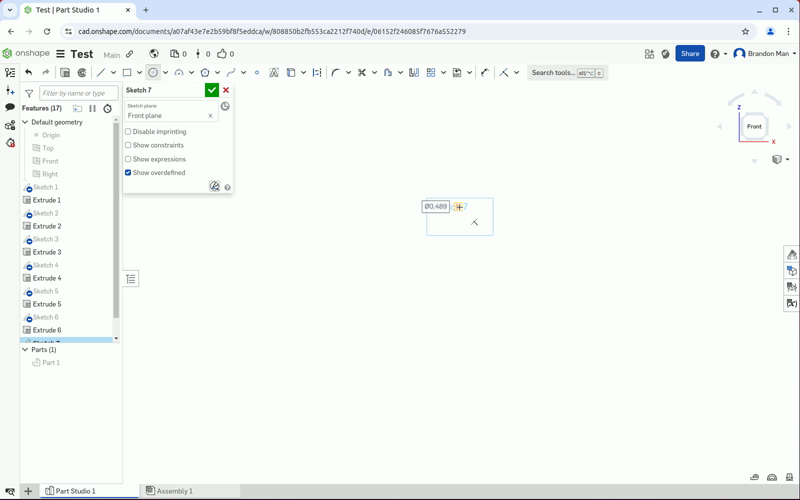
key(esc)
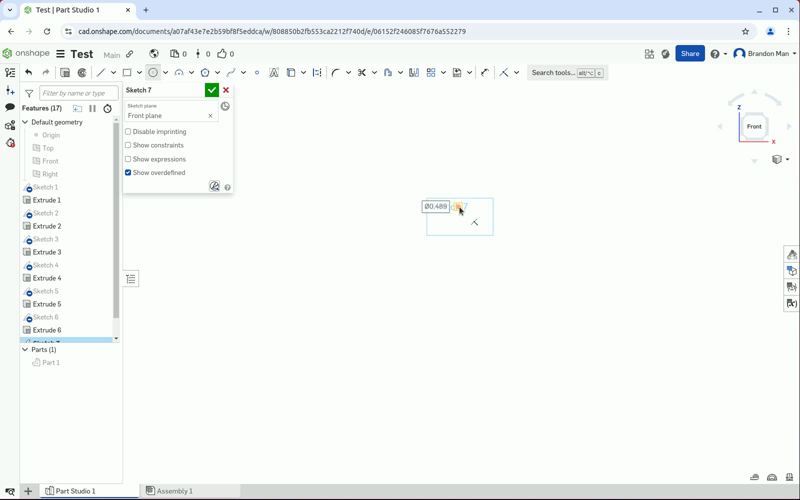
mouse_move(458, 206)
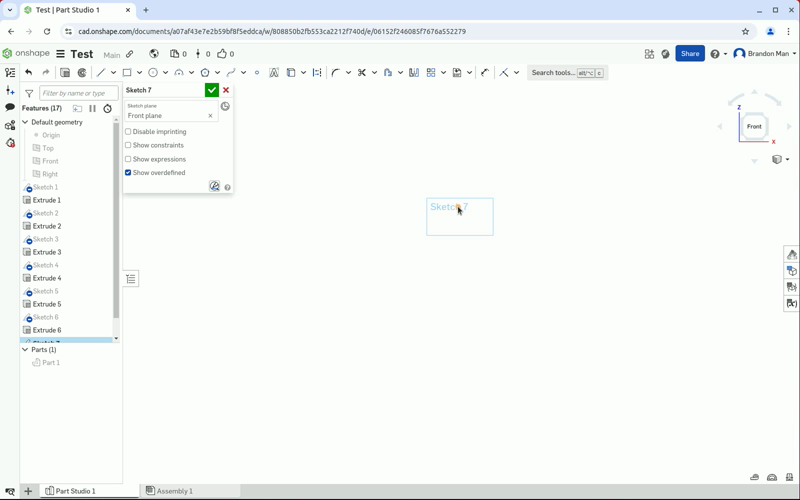
scroll(6)
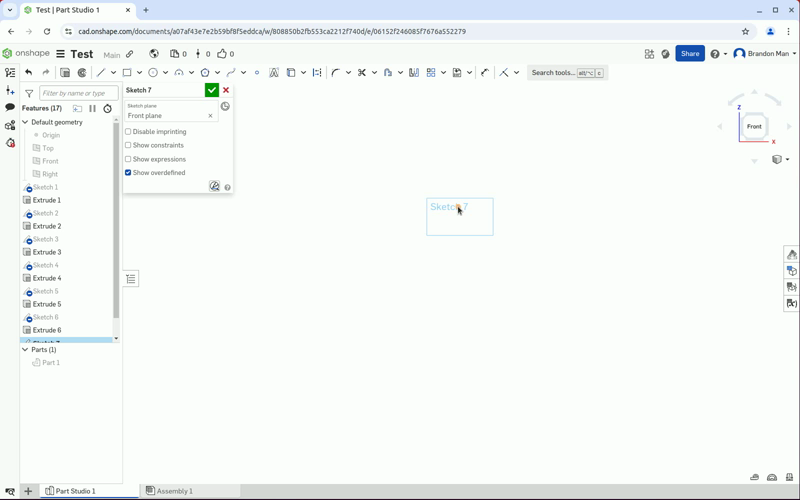
scroll(6)
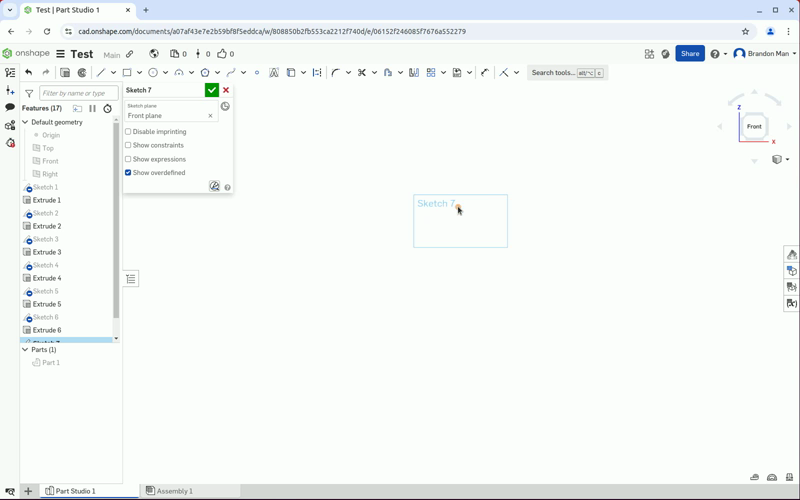
scroll(6)
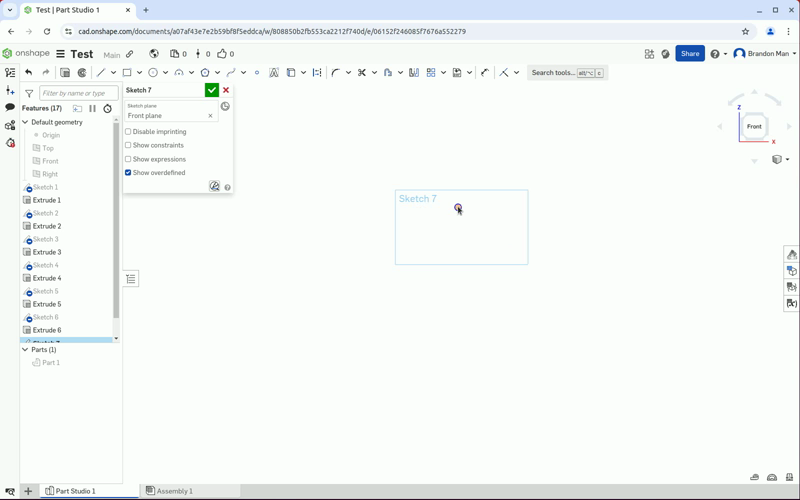
scroll(6)
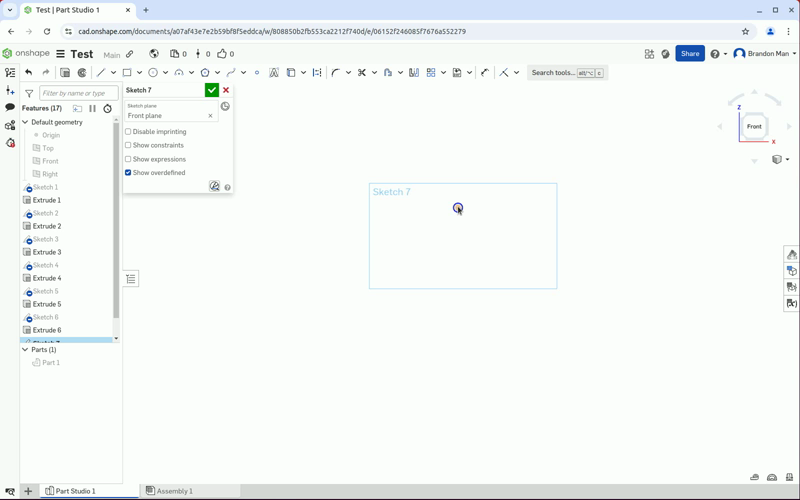
scroll(6)
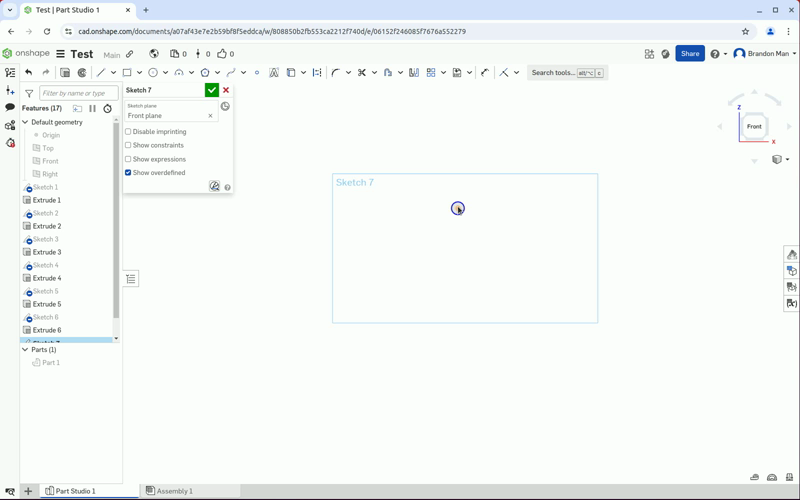
scroll(6)
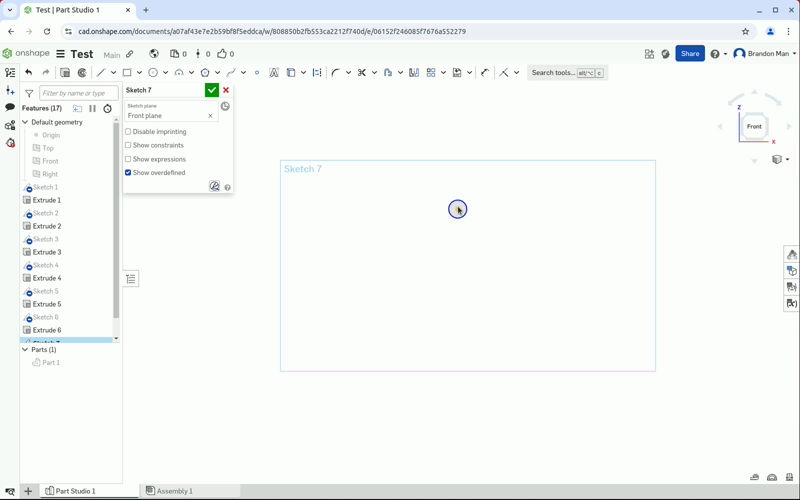
scroll(6)
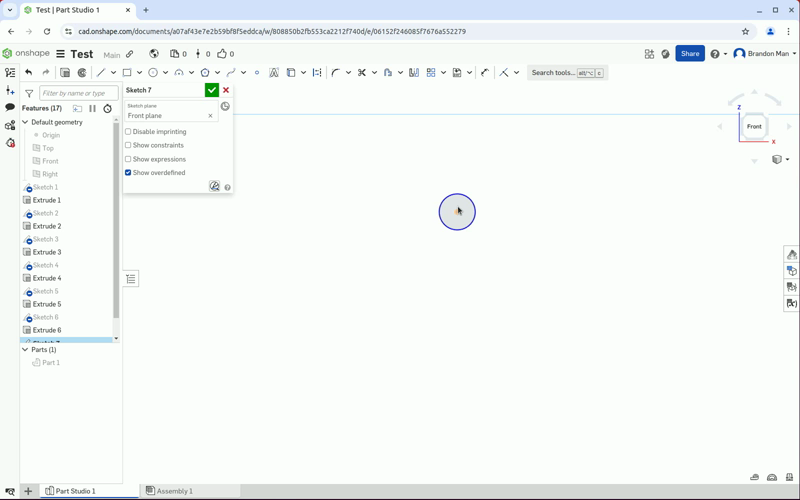
click(458, 206)
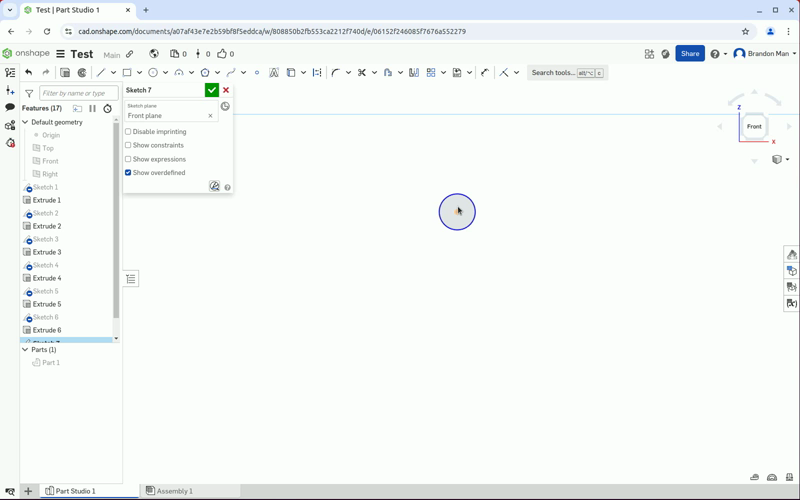
scroll(-6)
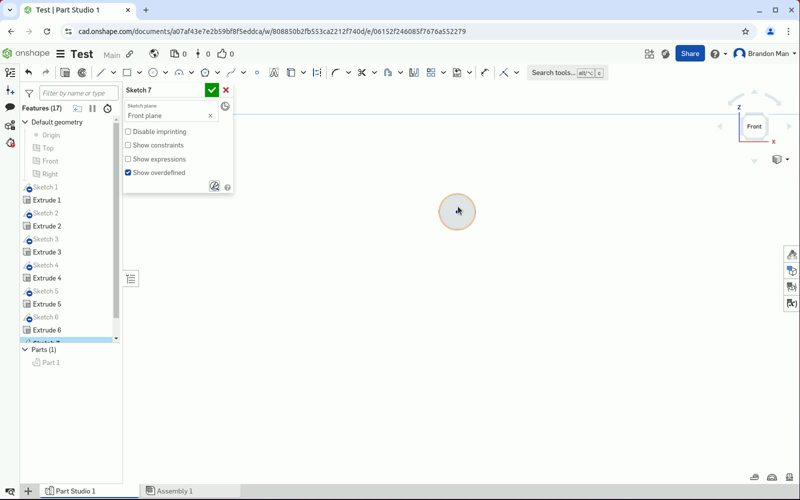
scroll(-6)
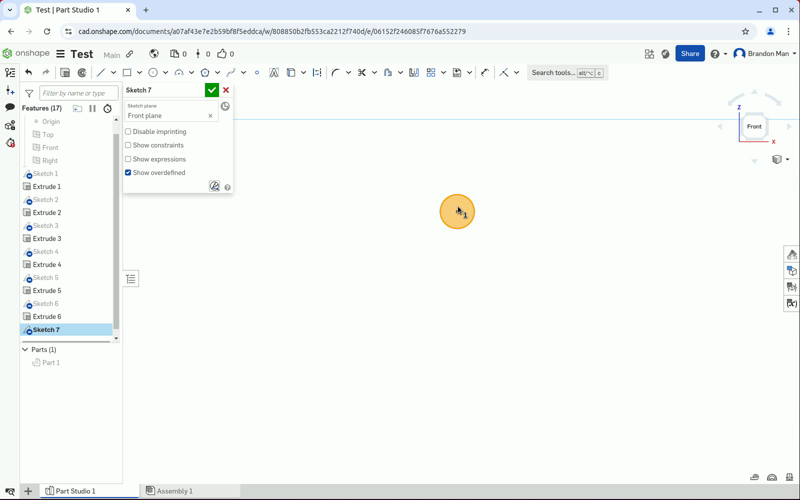
scroll(-6)
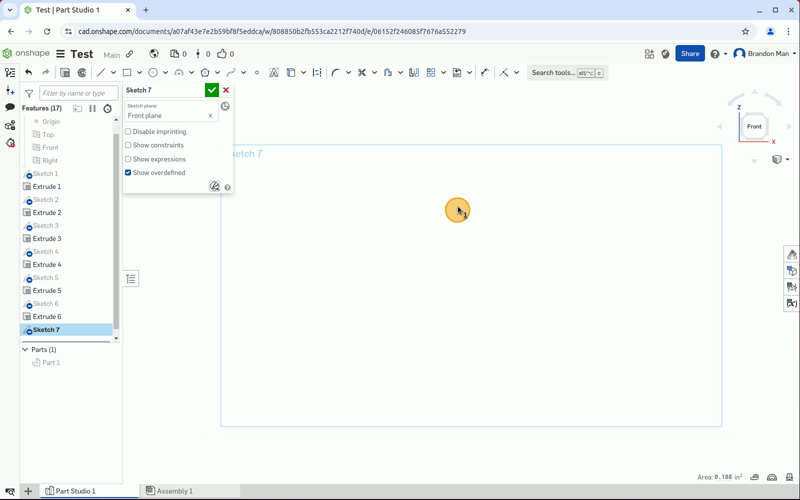
scroll(-6)
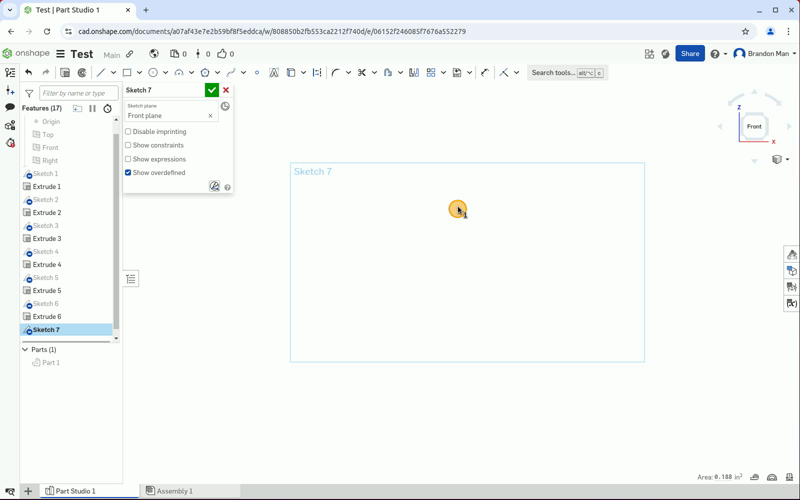
scroll(-6)
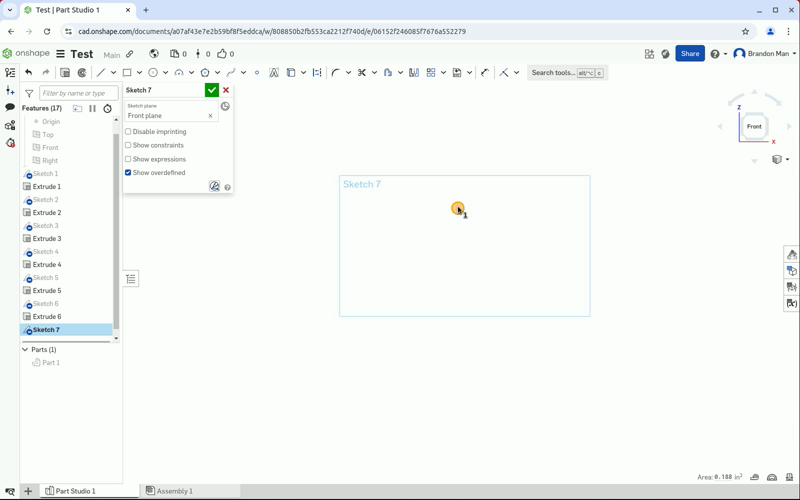
scroll(-6)
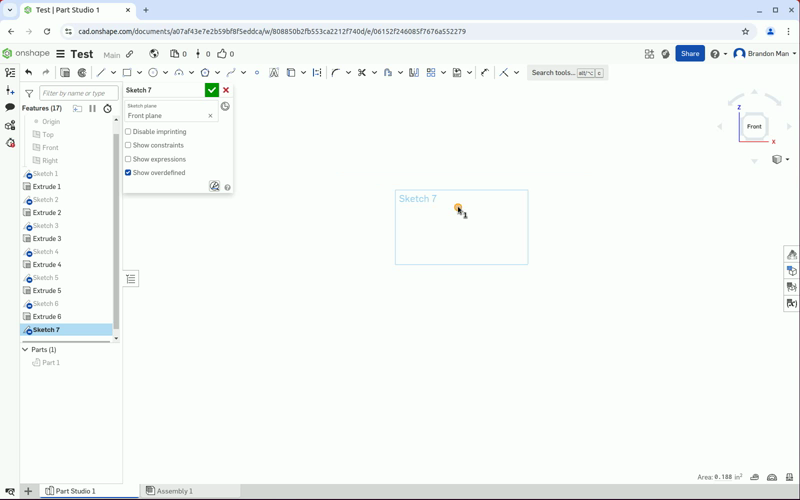
scroll(-6)
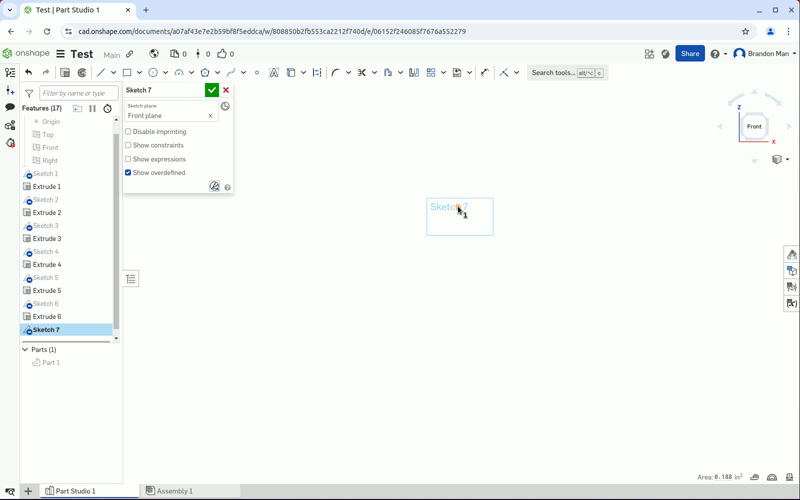
mouse_move(73, 352)
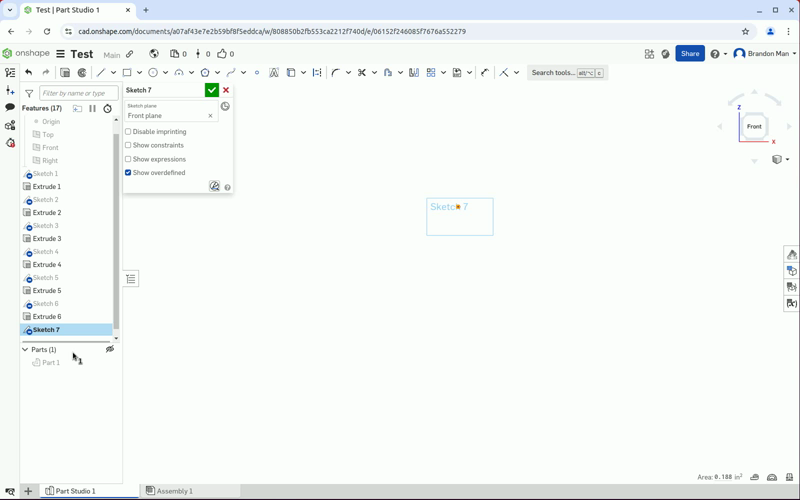
key(shift+y)
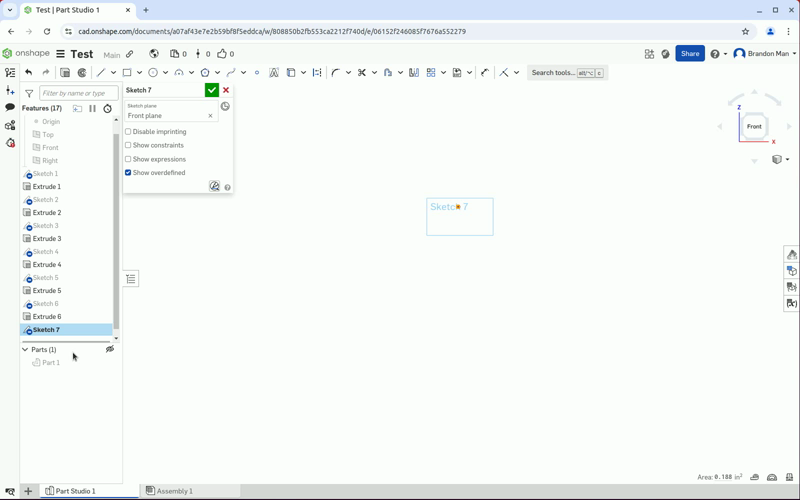
key(shift+e)
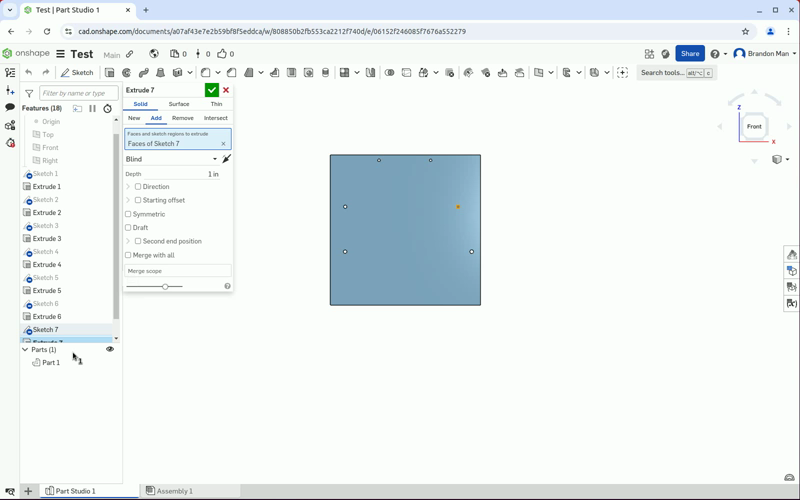
mouse_move(143, 106)
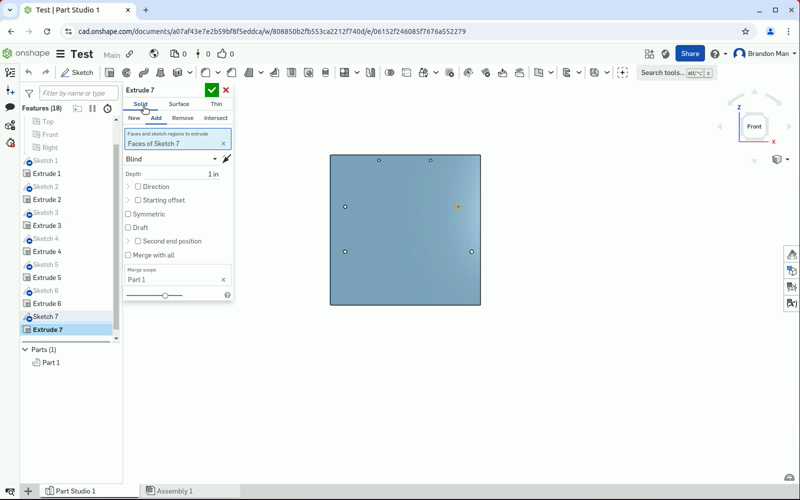
click(143, 106)
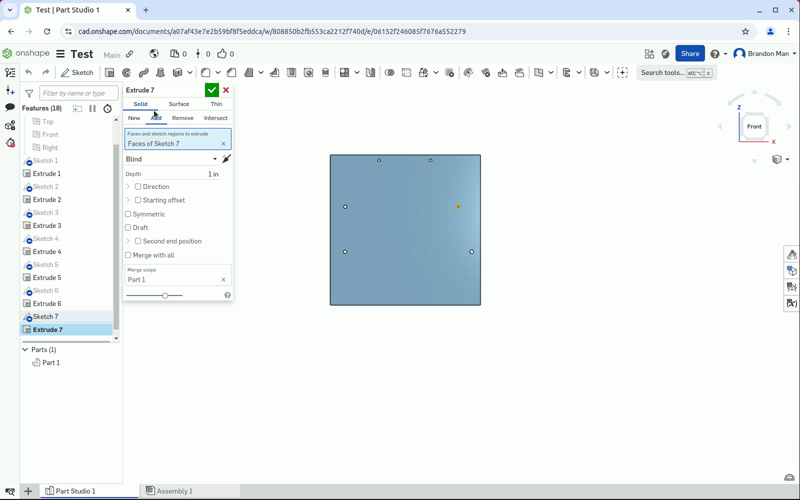
mouse_move(186, 120)
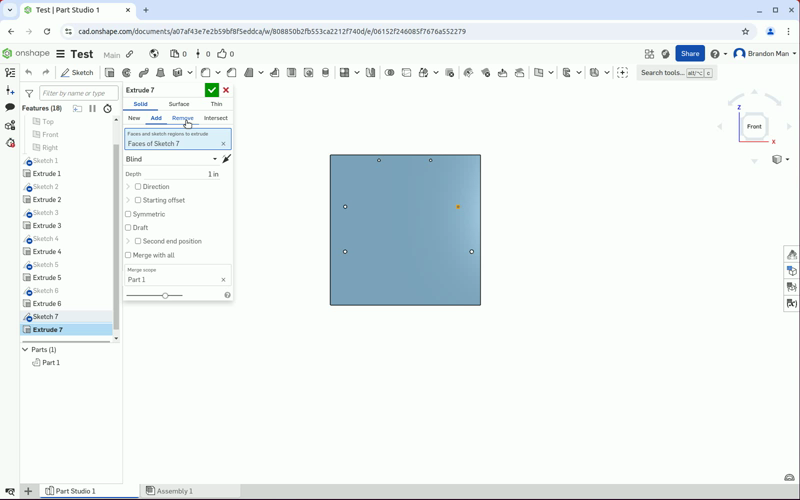
click(186, 120)
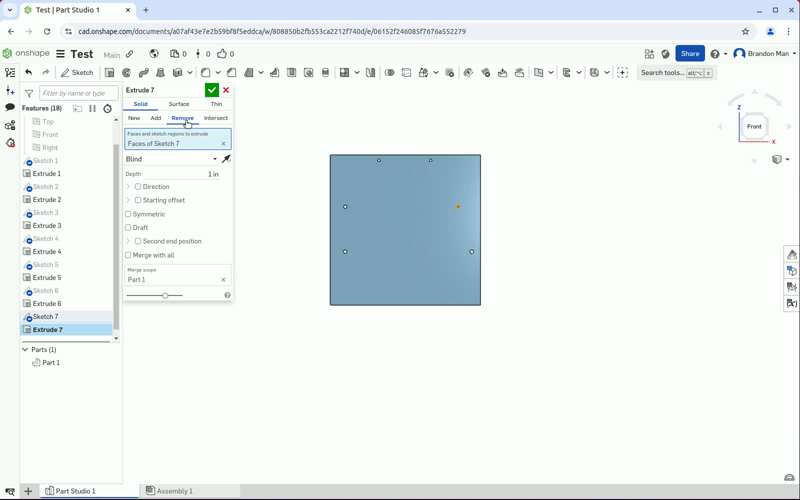
key(tab, 4)
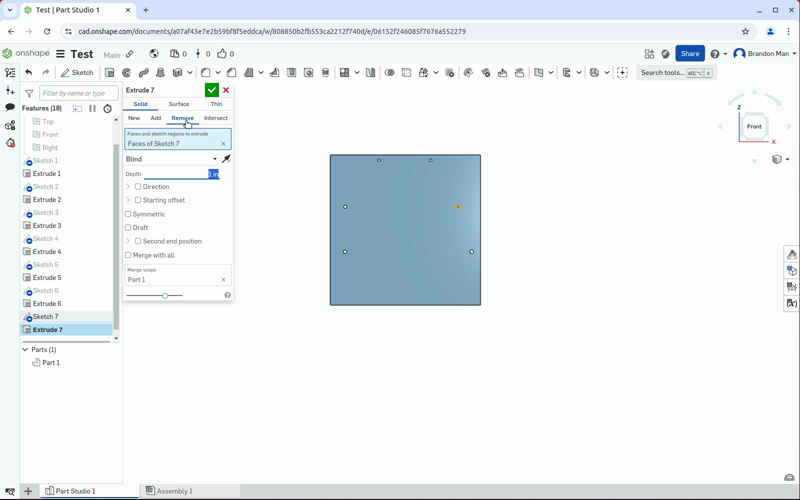
text(0.241)
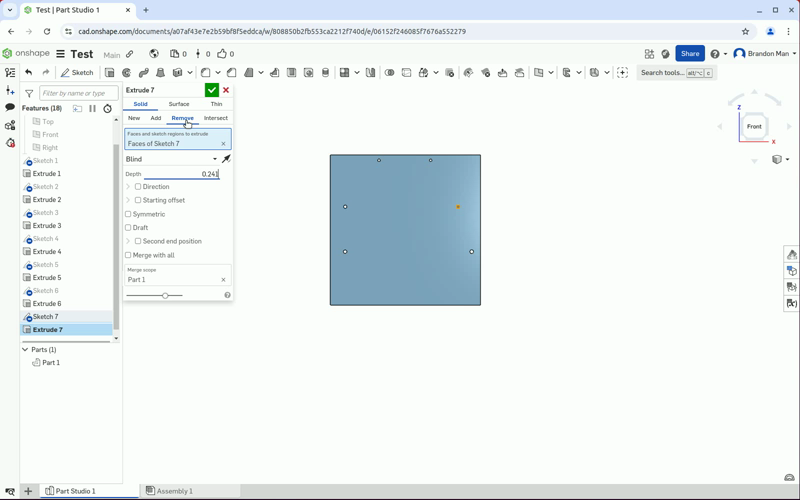
key(tab, 6)
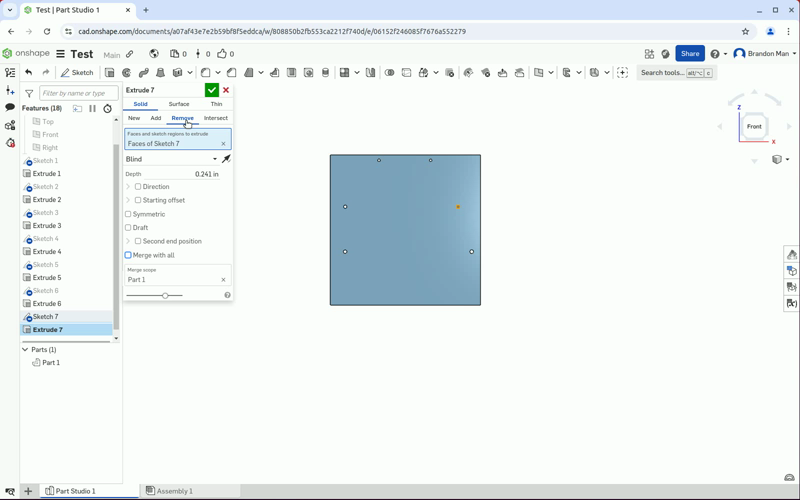
key(space)
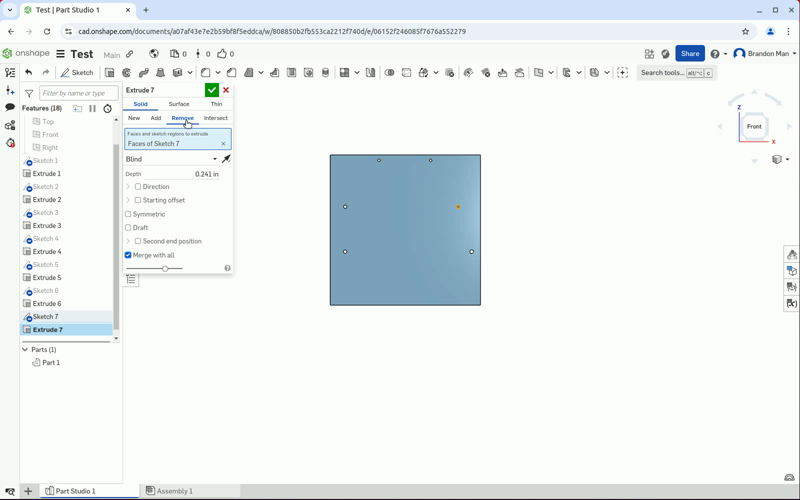
key(enter)
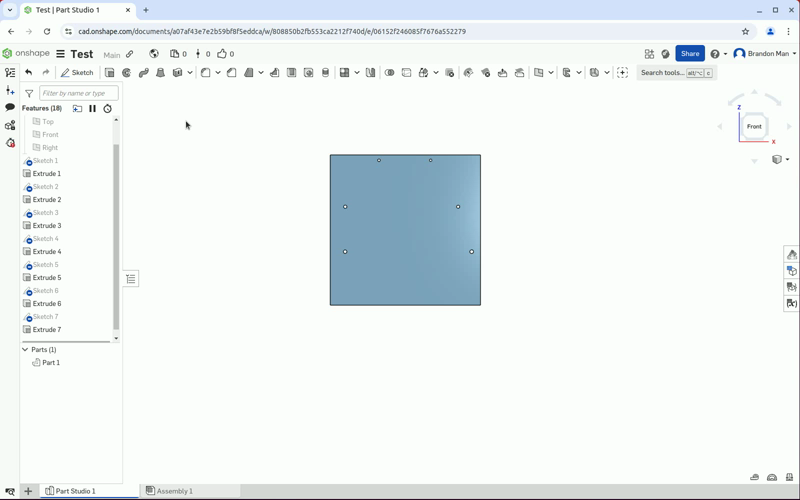
key(shift+h)
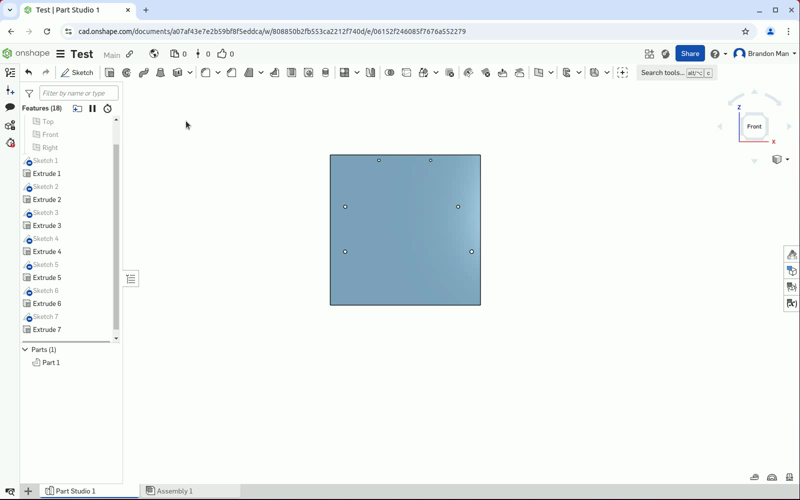
key(shift+h)
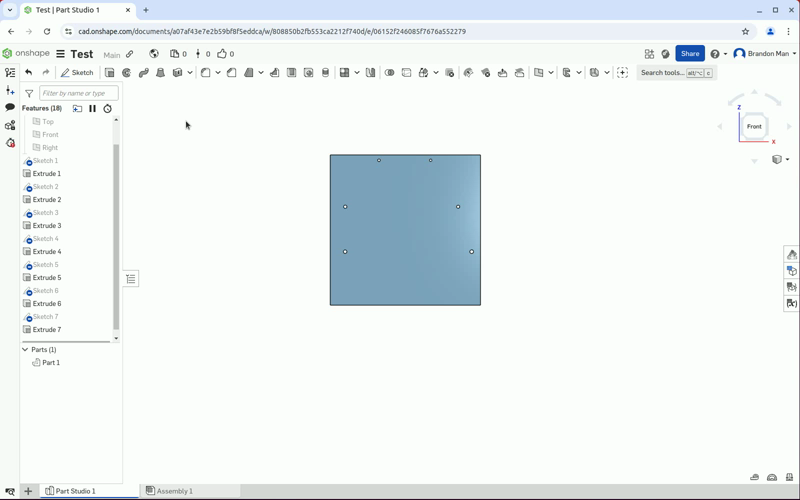
mouse_move(69, 163)
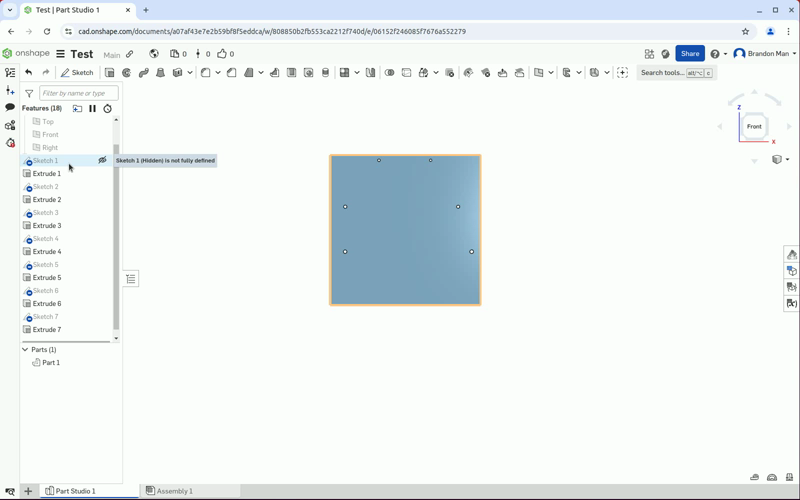
click(69, 163)
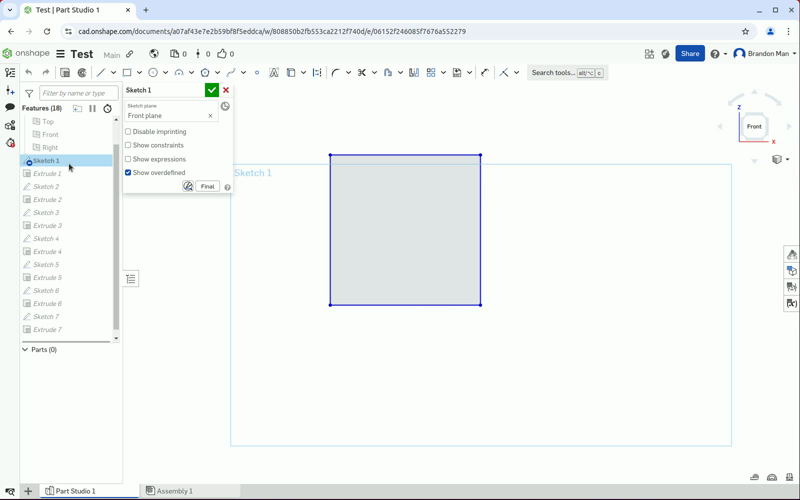
mouse_move(229, 92)
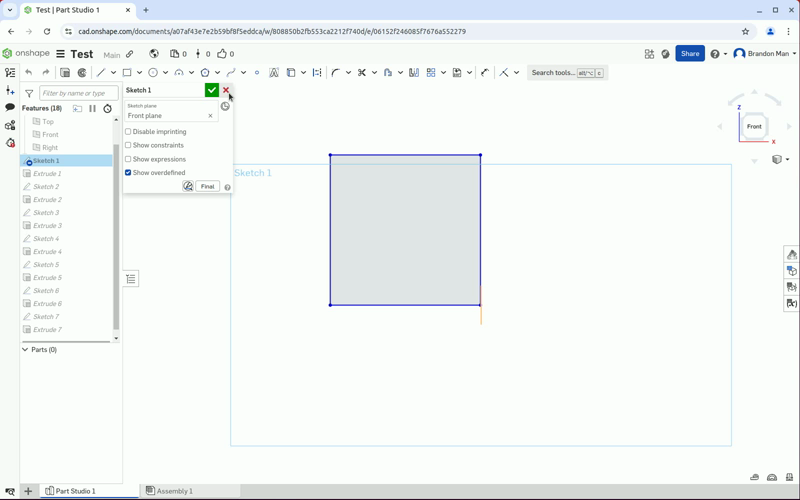
click(229, 92)
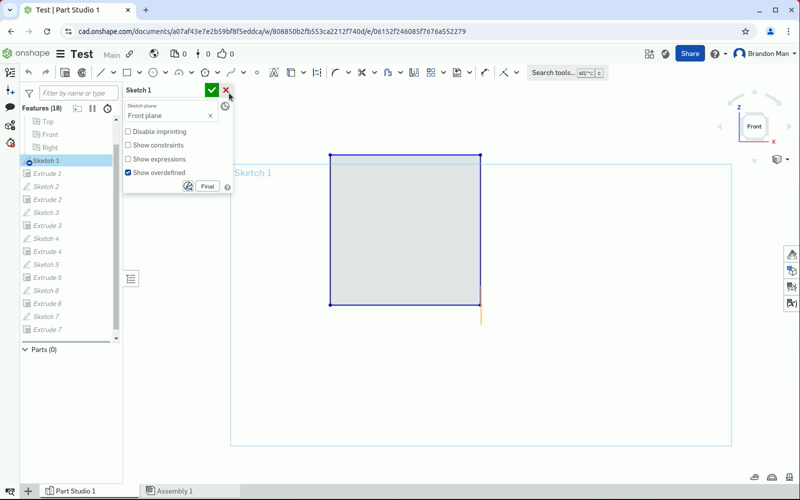
key(shift+s)
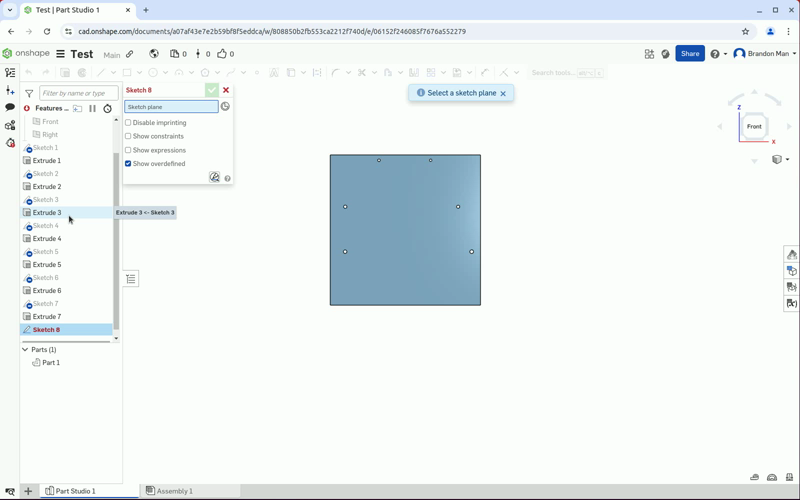
scroll(3)
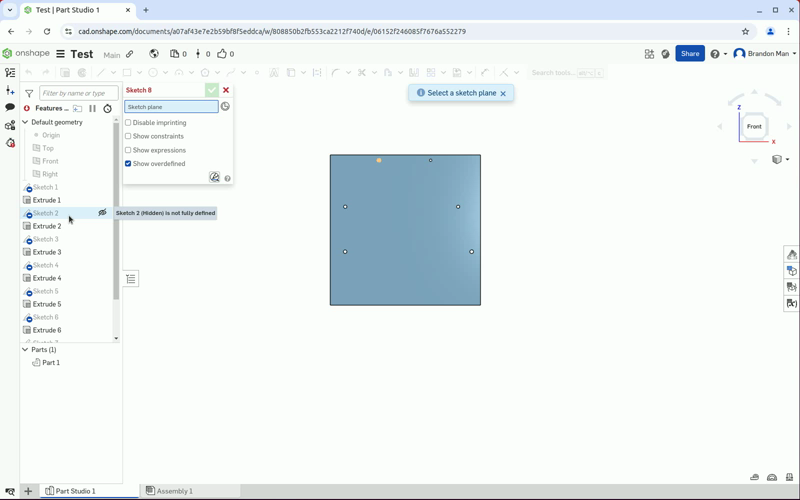
mouse_move(69, 163)
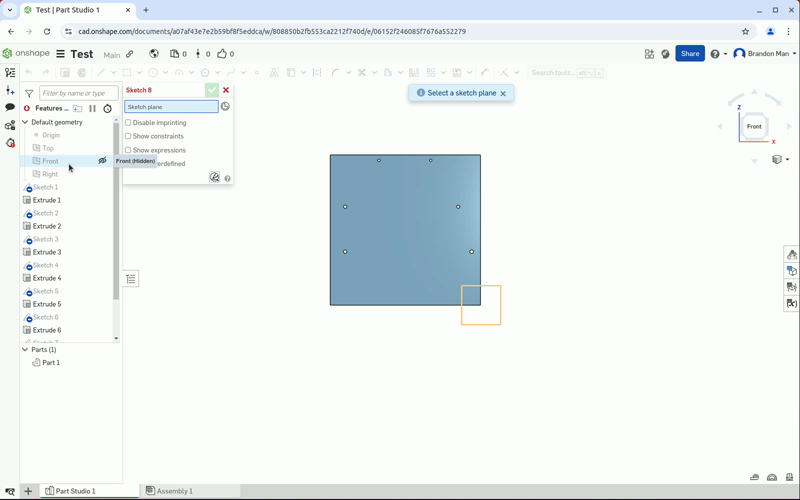
click(69, 163)
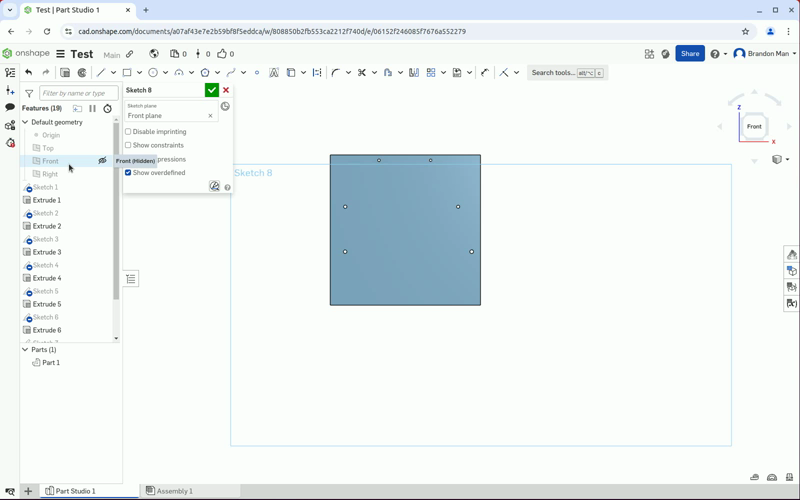
mouse_move(73, 352)
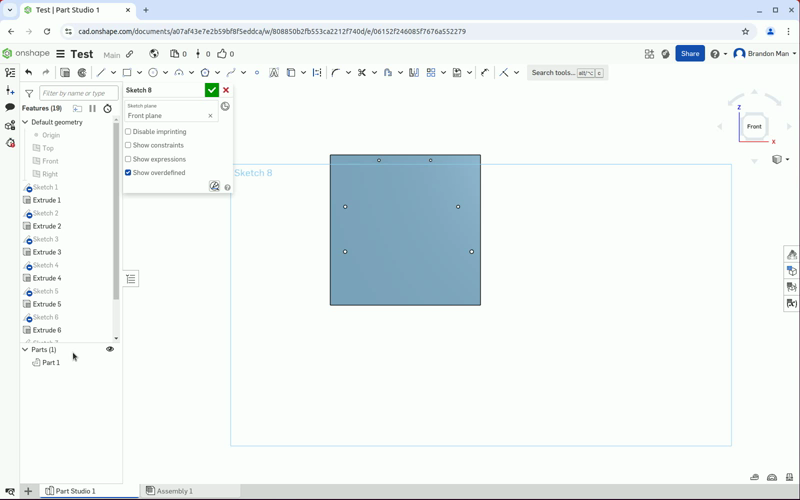
key(y)
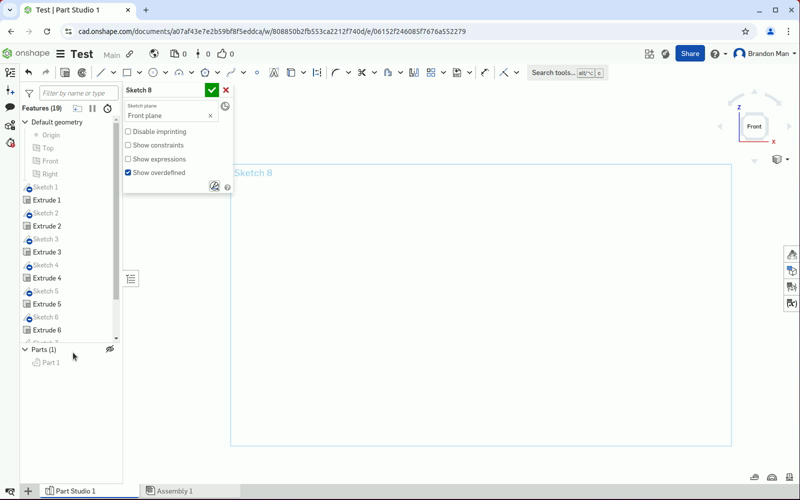
key(c)
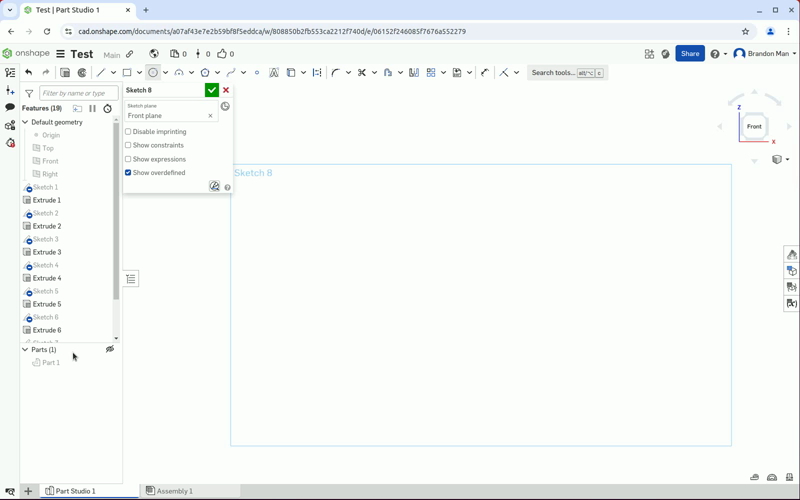
key_down(shift)
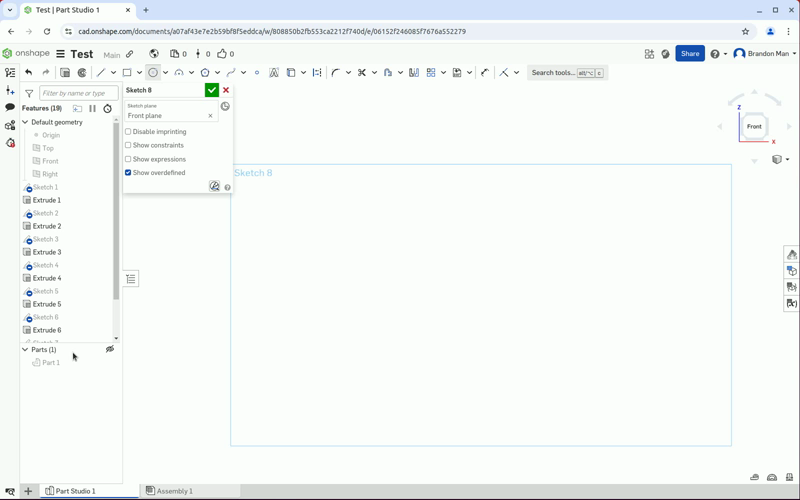
mouse_move(425, 279)
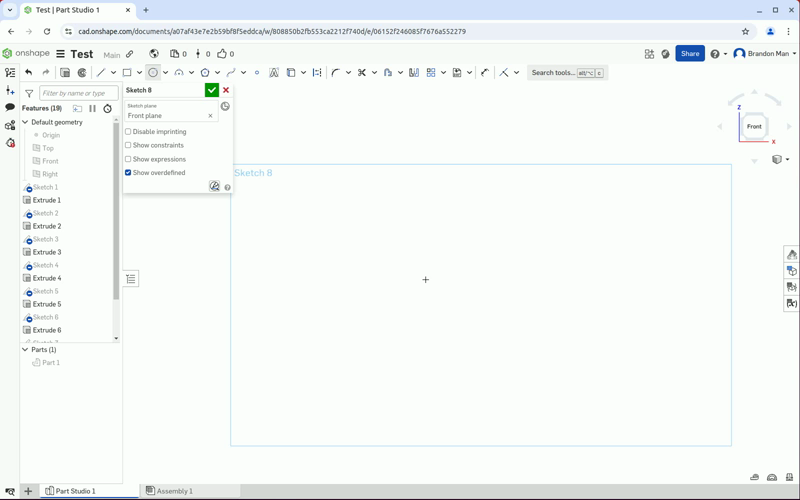
click(425, 279)
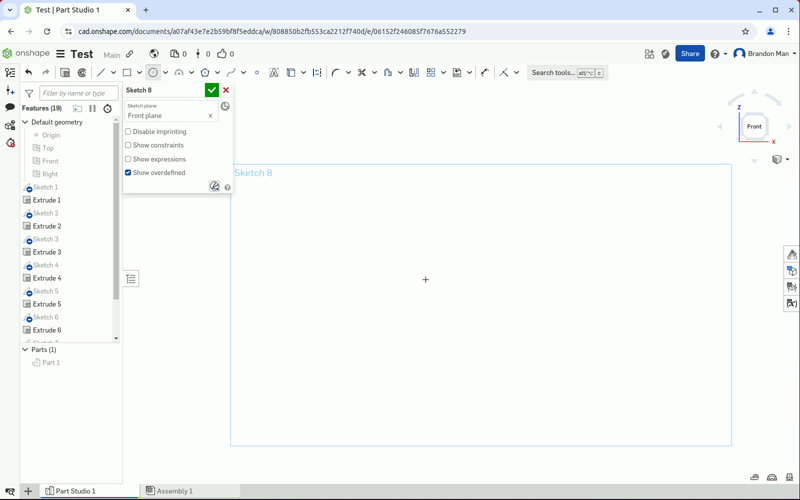
key_up(shift)
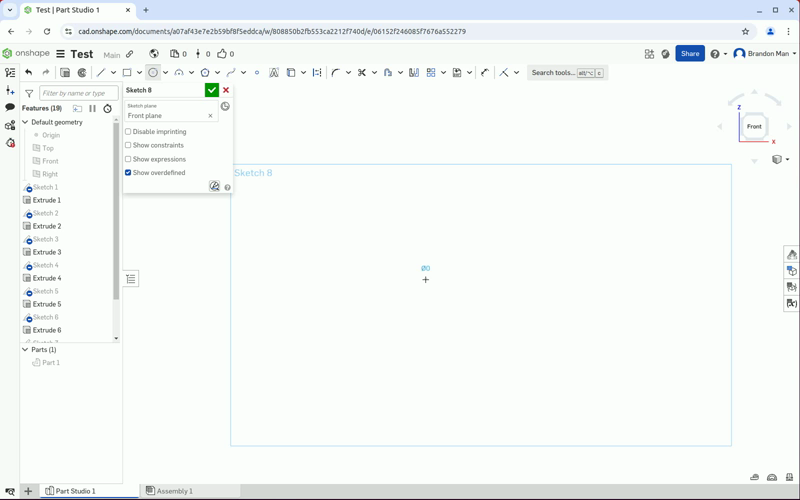
mouse_move(426, 279)
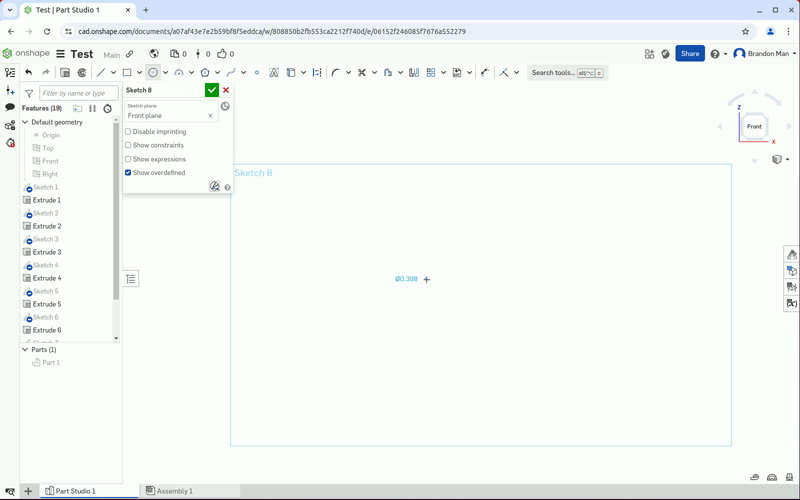
scroll(6)
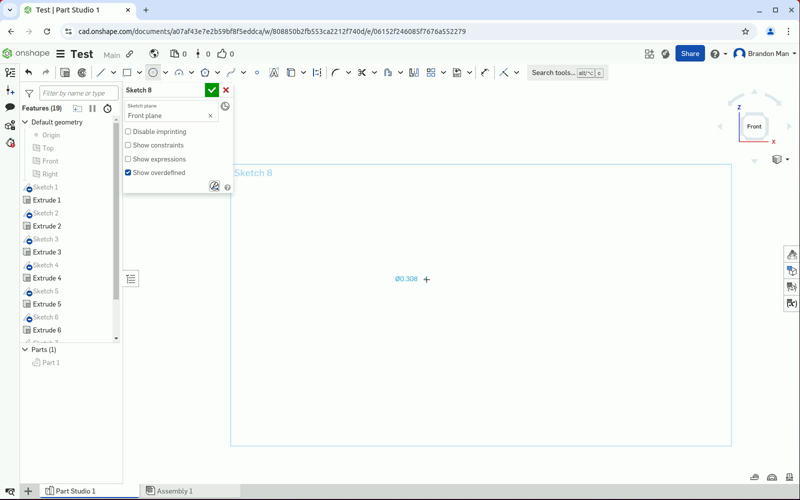
scroll(6)
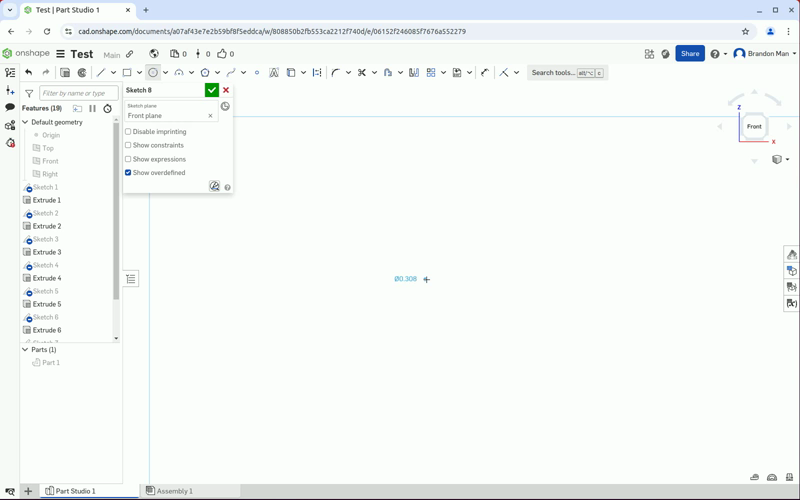
scroll(6)
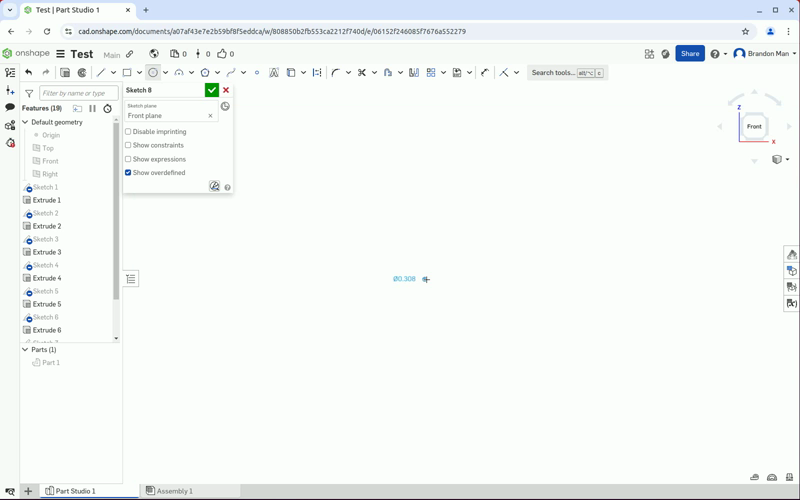
scroll(6)
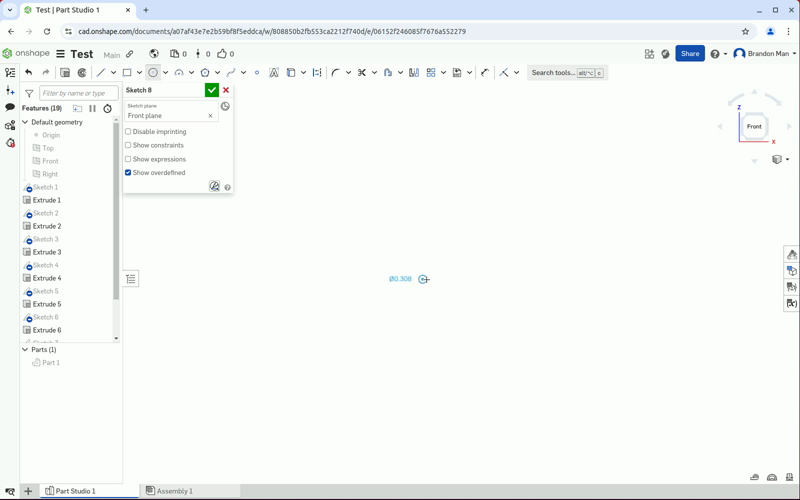
scroll(6)
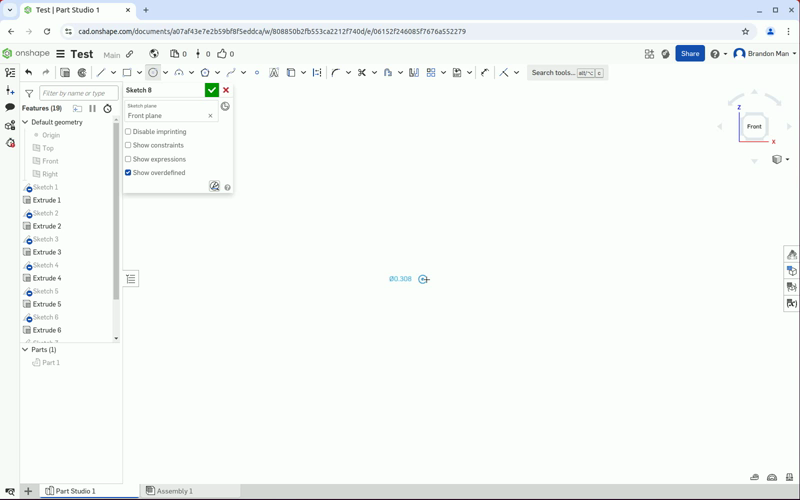
scroll(6)
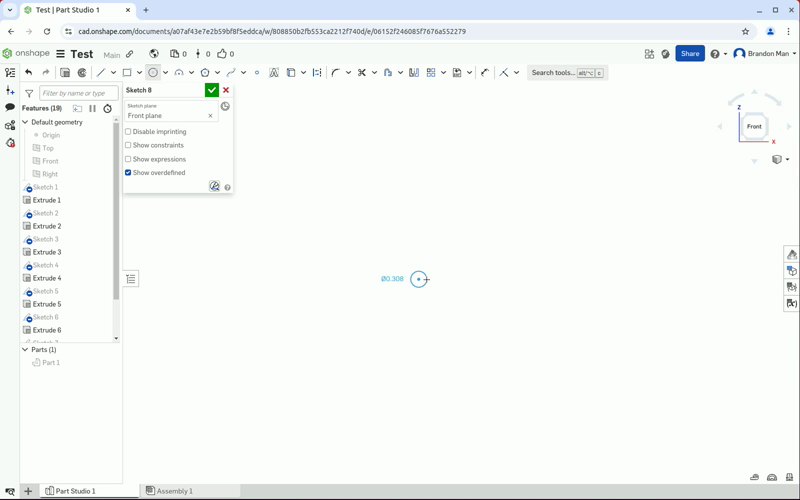
scroll(6)
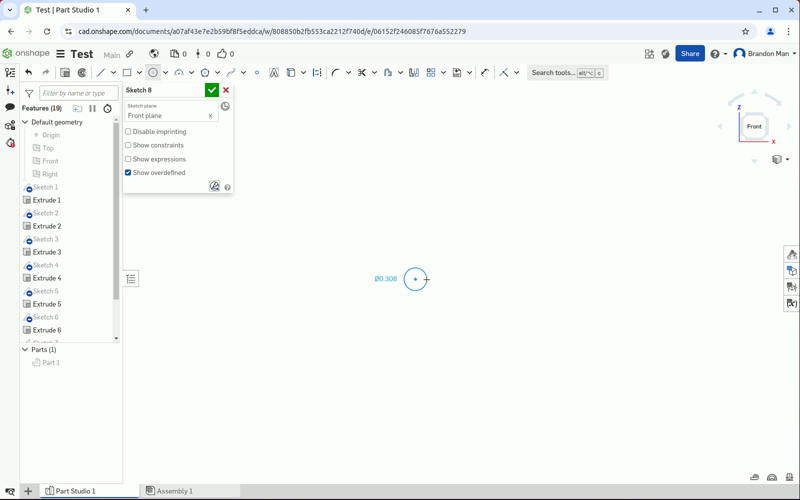
click(426, 279)
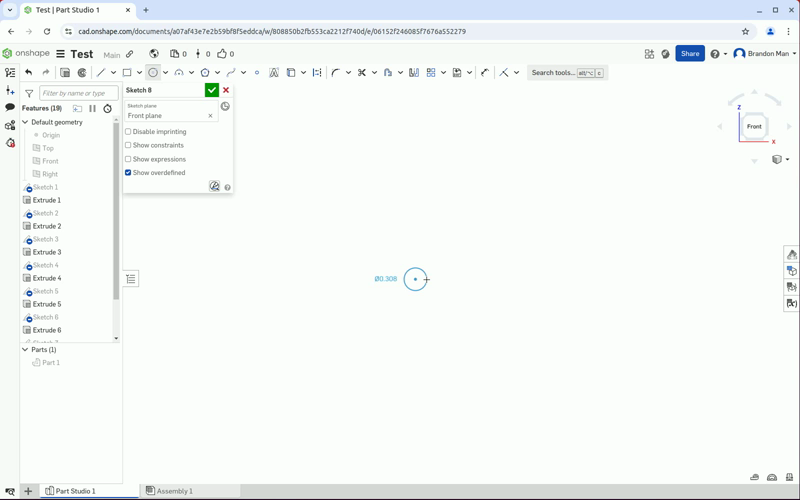
scroll(-6)
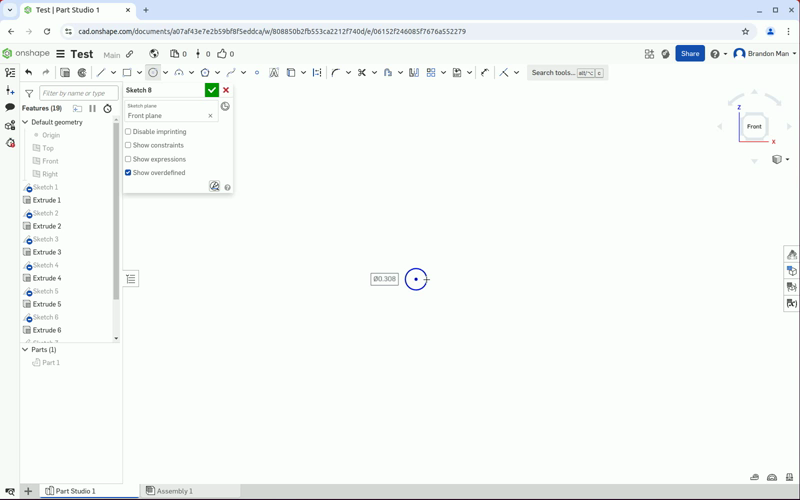
scroll(-6)
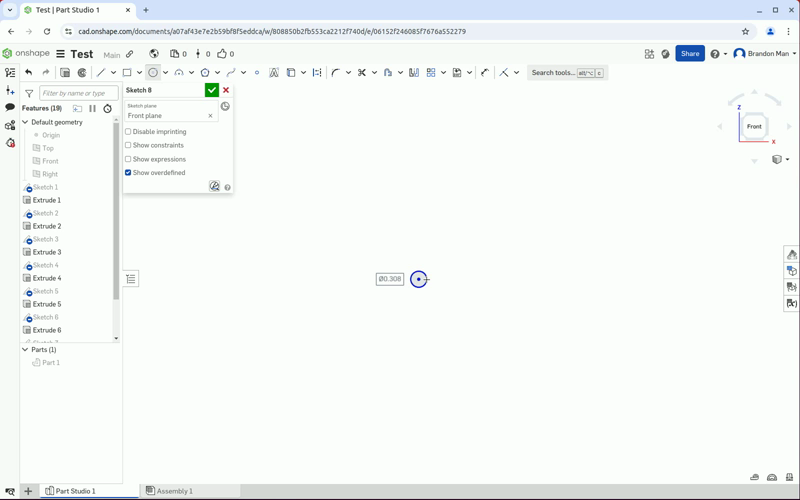
scroll(-6)
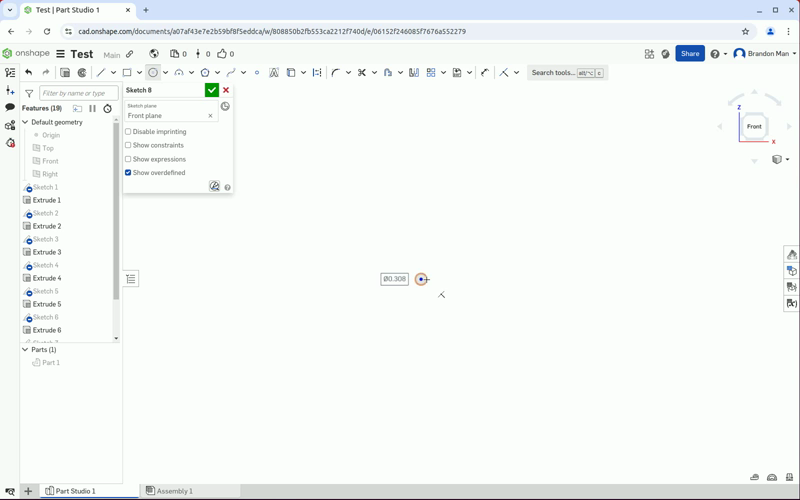
scroll(-6)
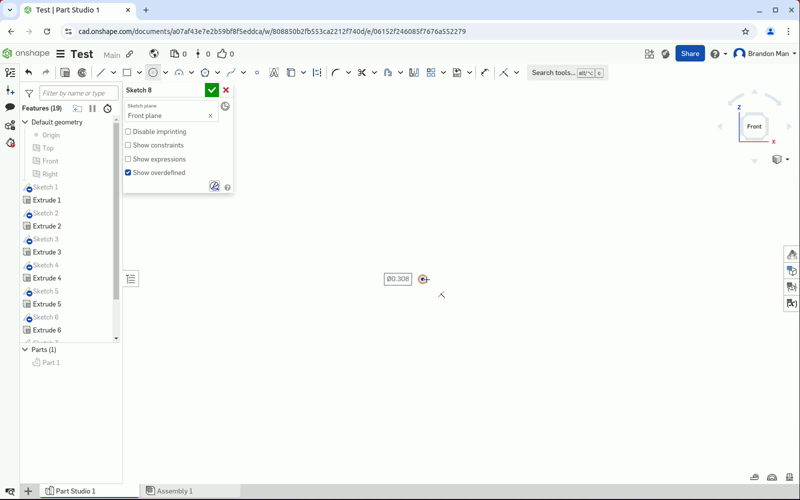
scroll(-6)
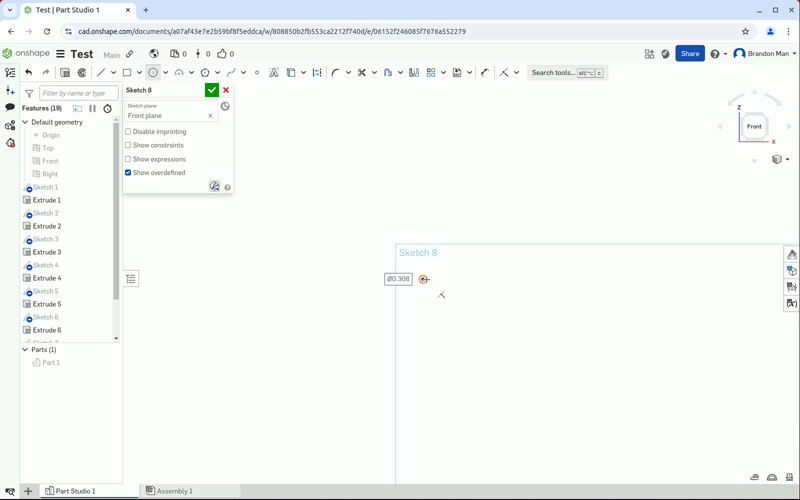
scroll(-6)
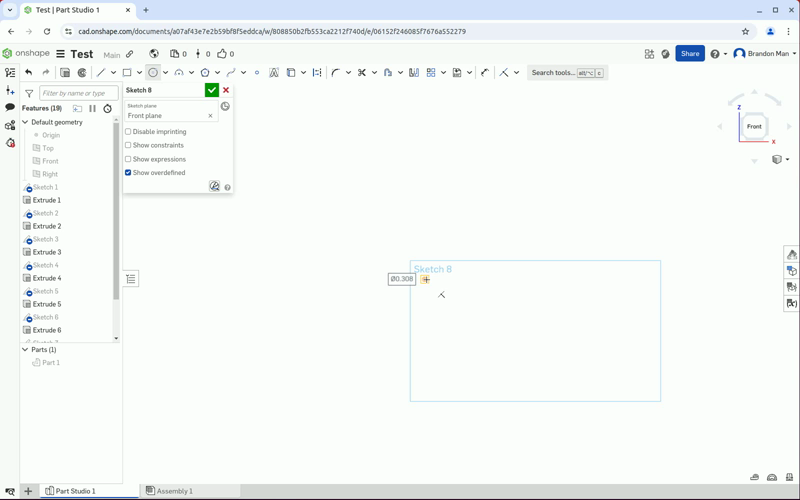
scroll(-6)
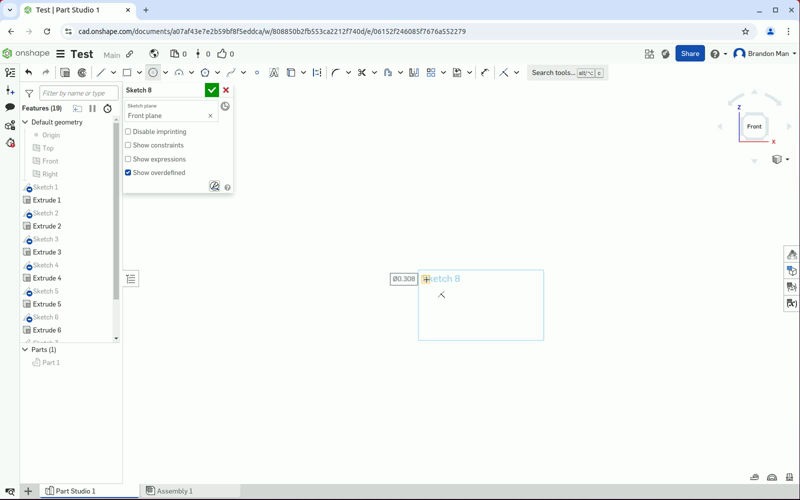
key(esc)
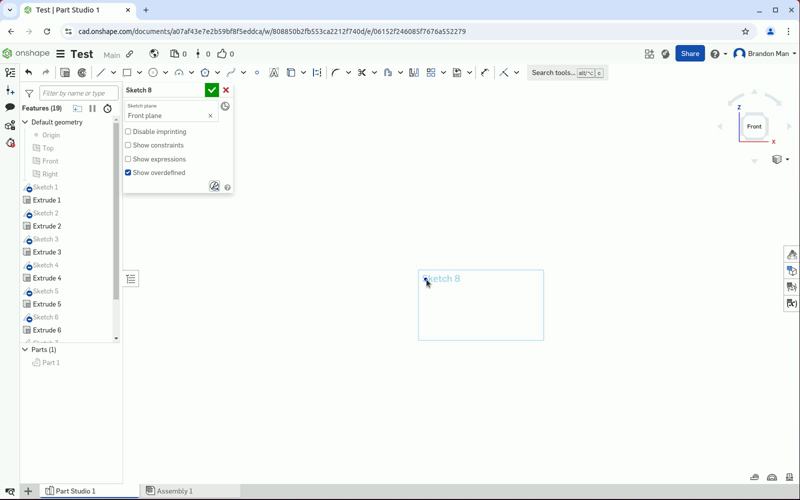
mouse_move(425, 278)
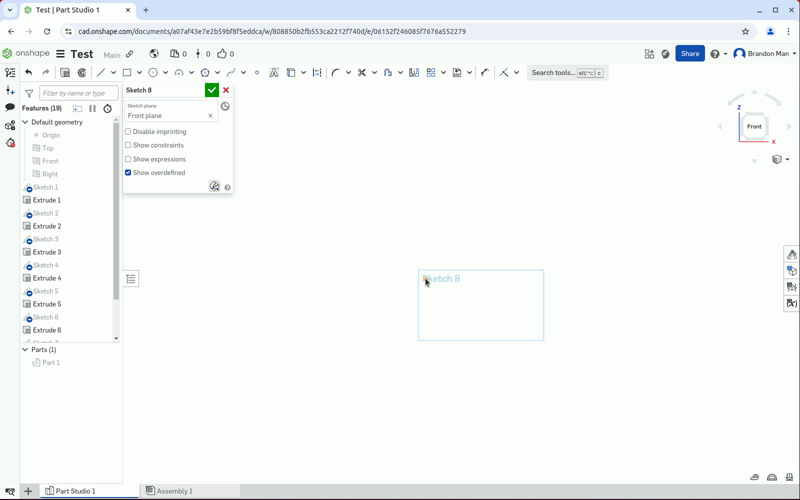
scroll(6)
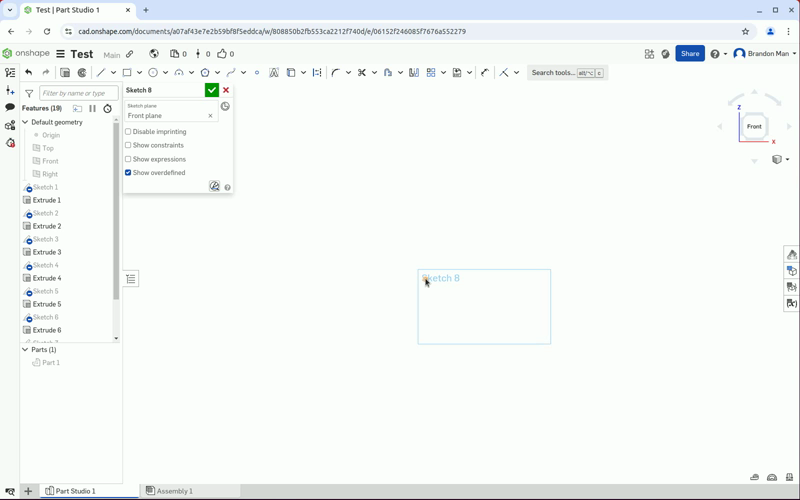
scroll(6)
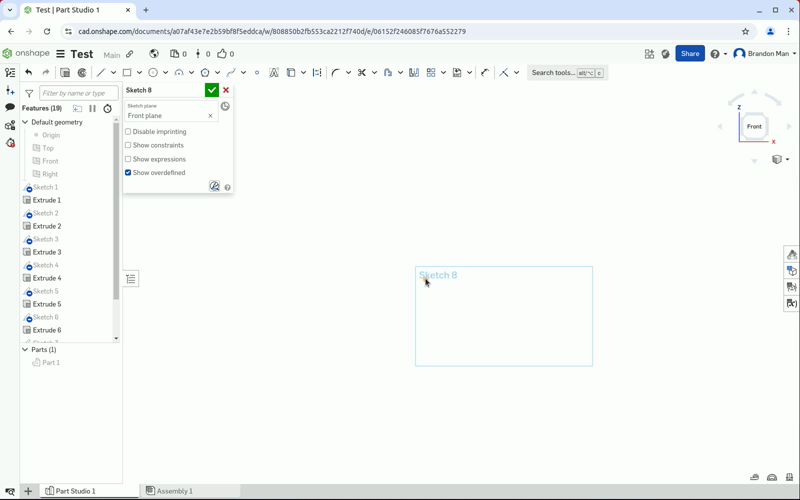
scroll(6)
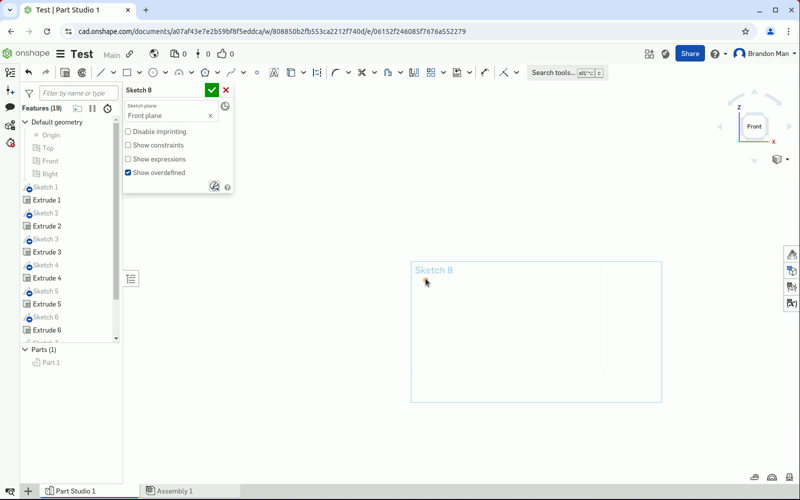
scroll(6)
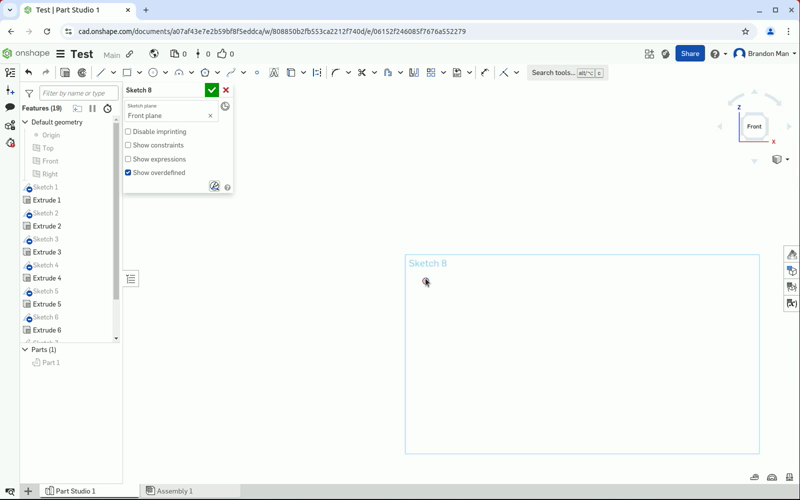
scroll(6)
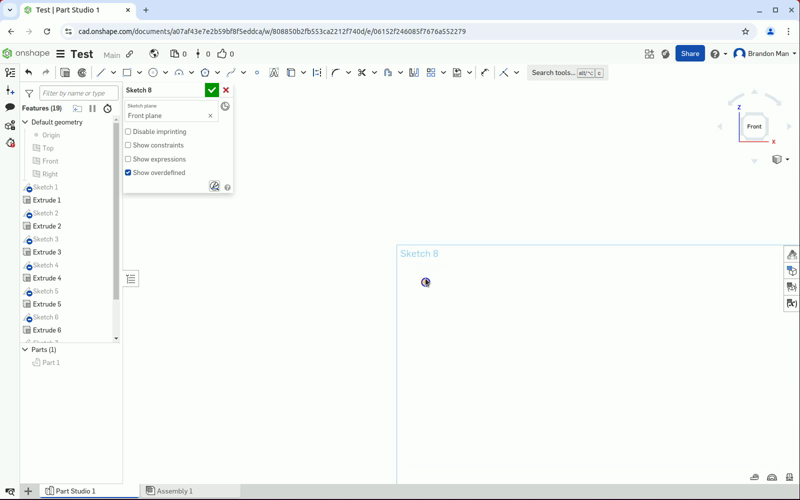
scroll(6)
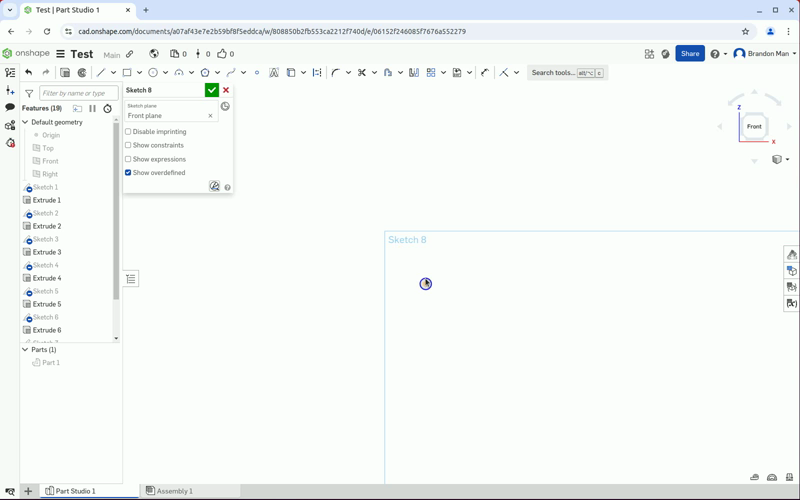
scroll(6)
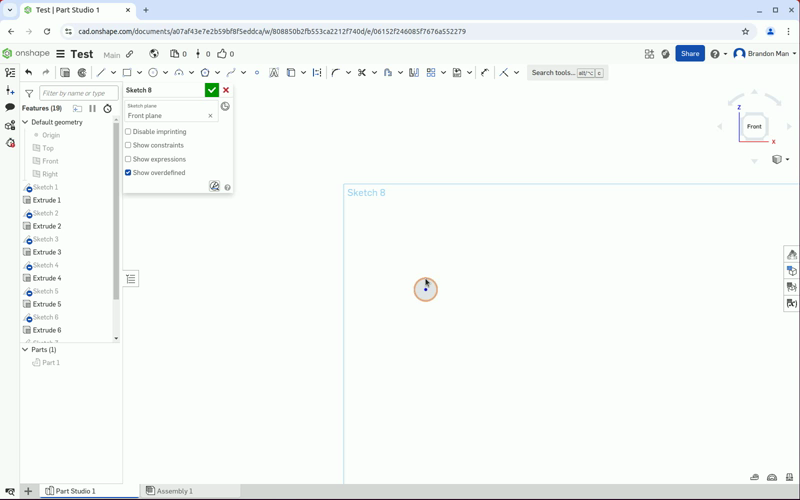
click(425, 278)
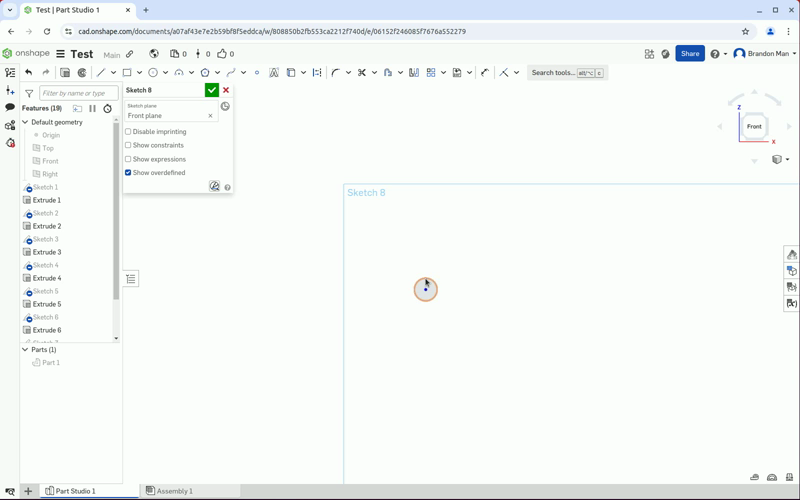
scroll(-6)
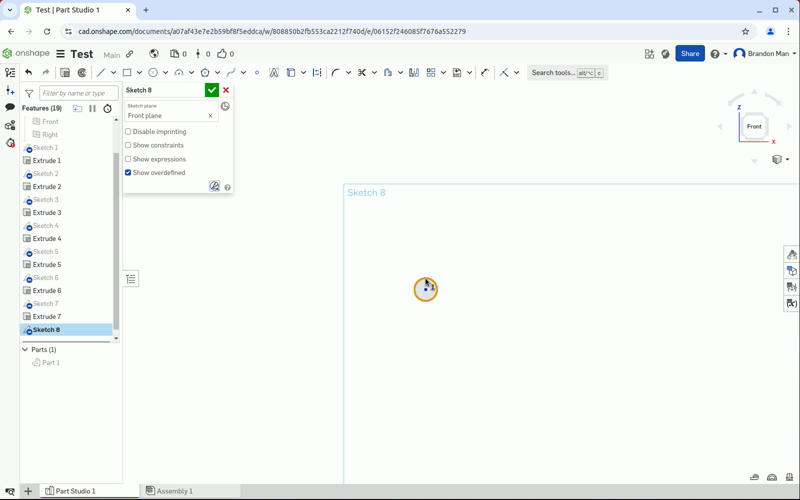
scroll(-6)
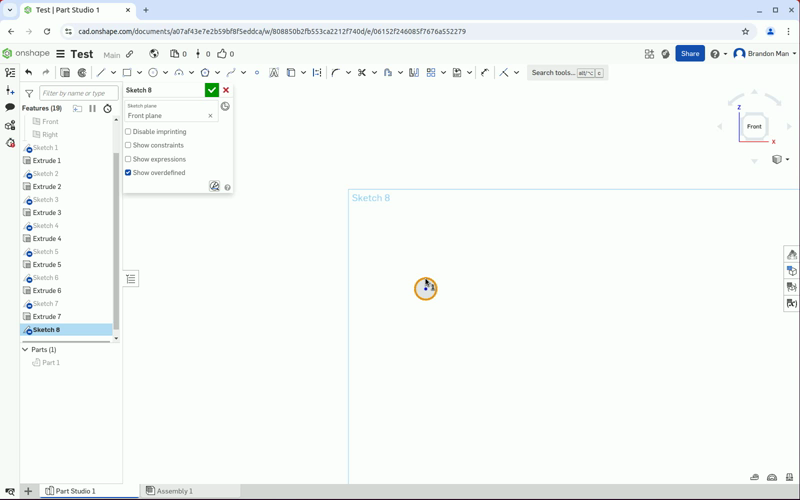
scroll(-6)
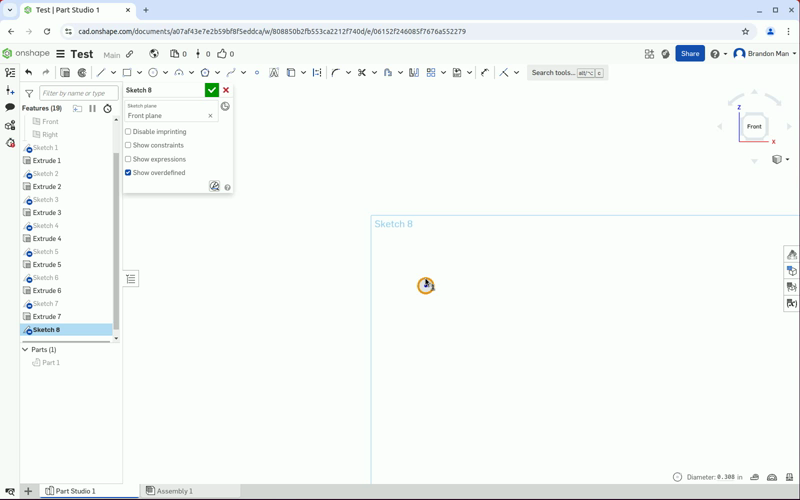
scroll(-6)
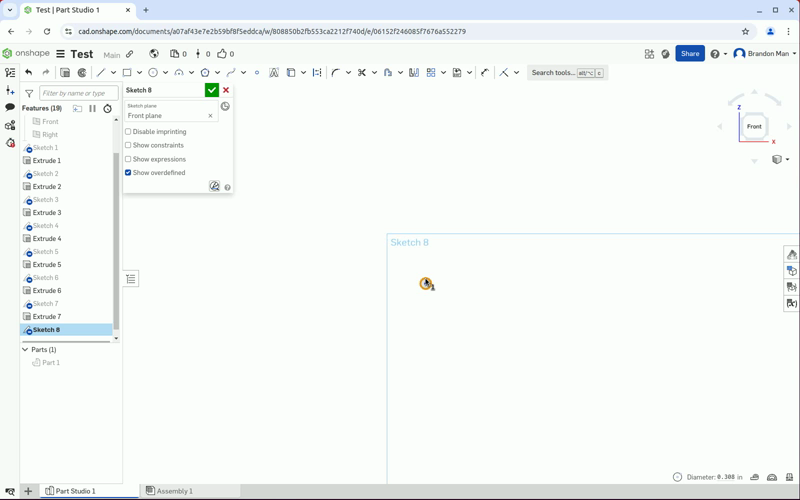
scroll(-6)
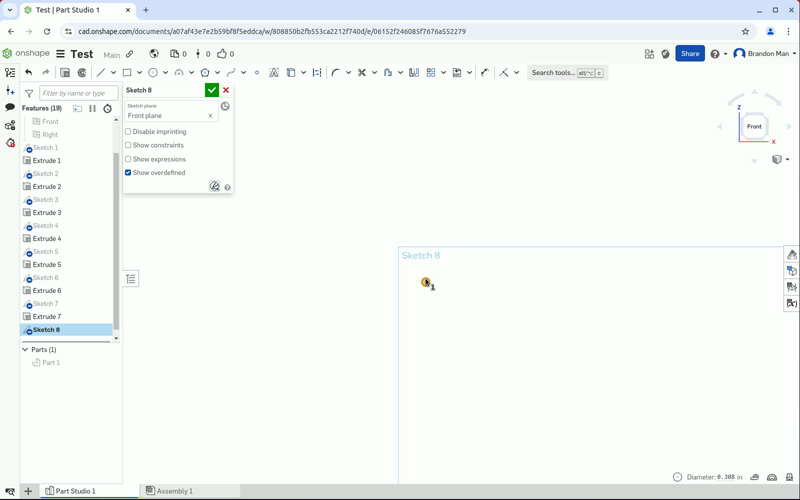
scroll(-6)
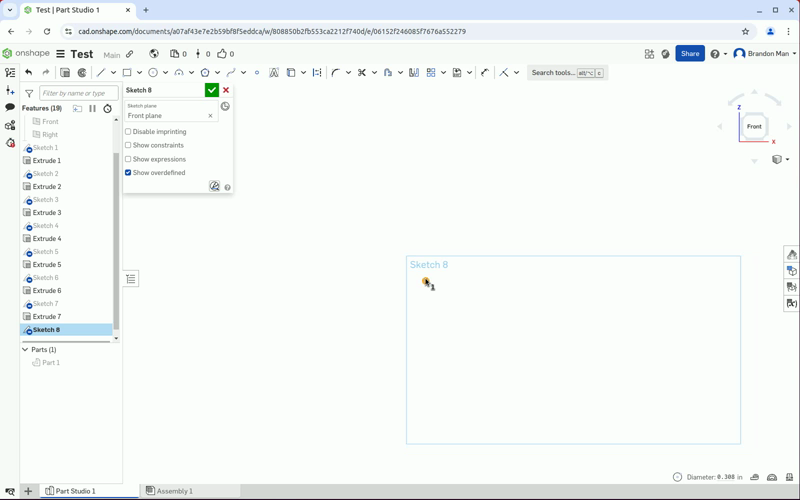
scroll(-6)
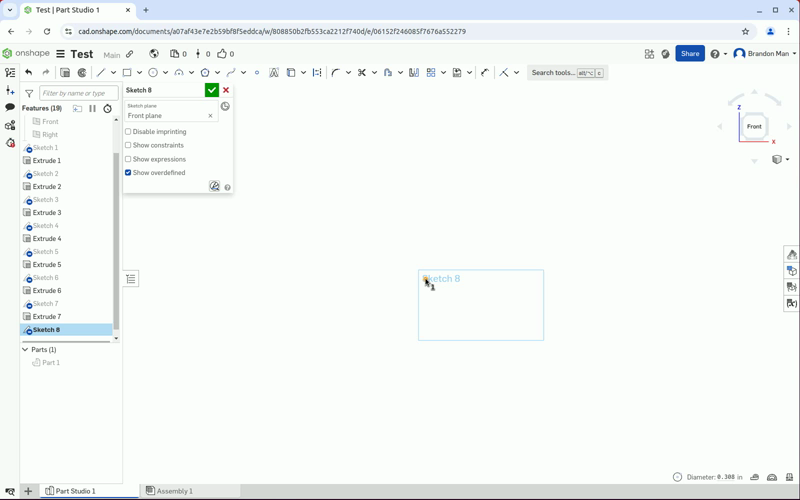
mouse_move(73, 352)
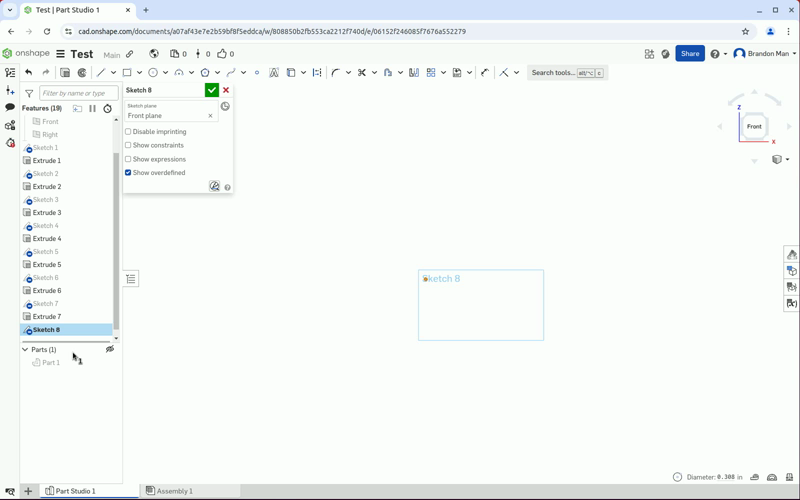
key(shift+y)
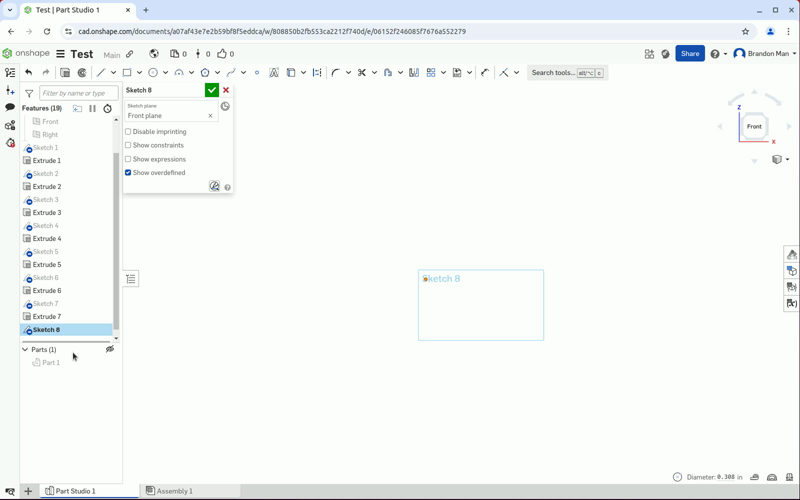
key(shift+e)
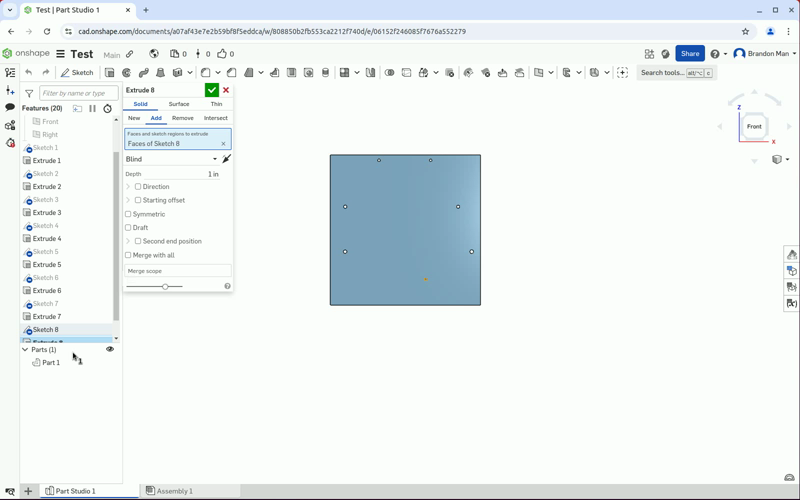
mouse_move(143, 106)
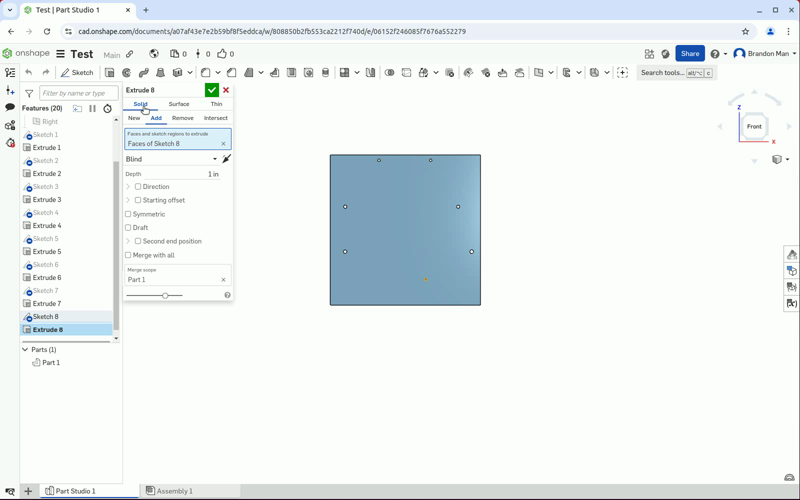
click(143, 106)
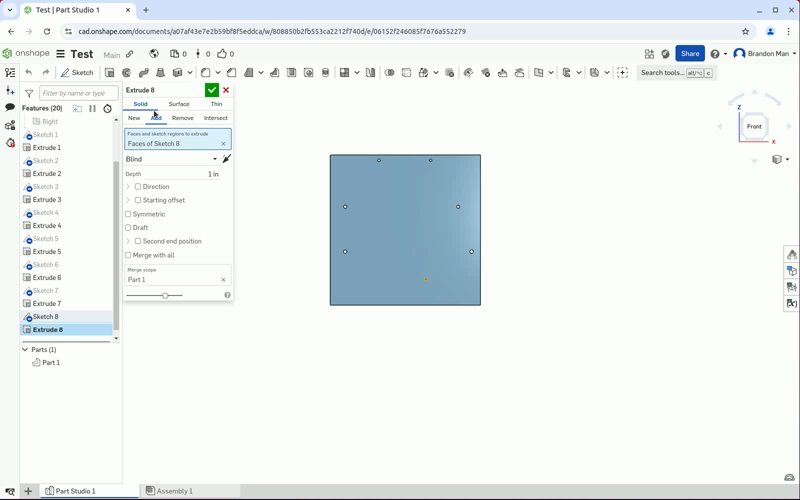
mouse_move(186, 120)
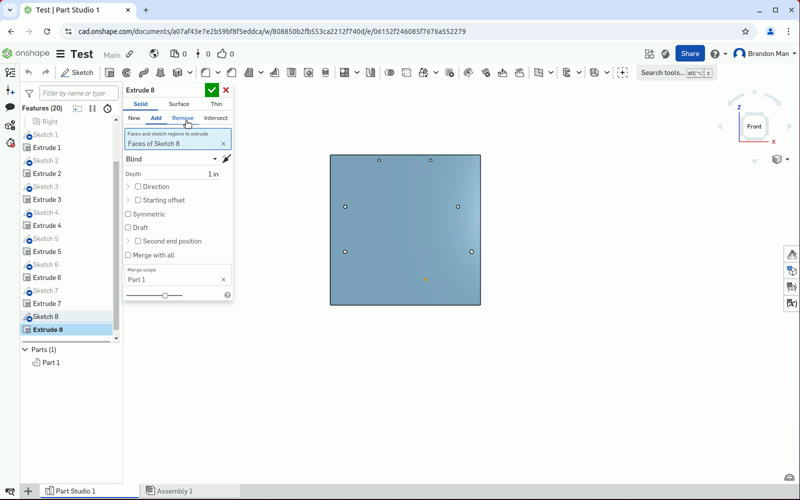
click(186, 120)
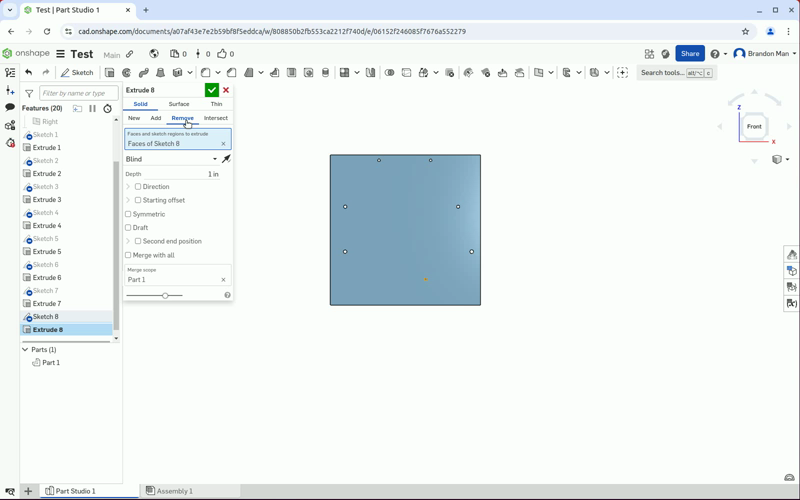
key(tab, 4)
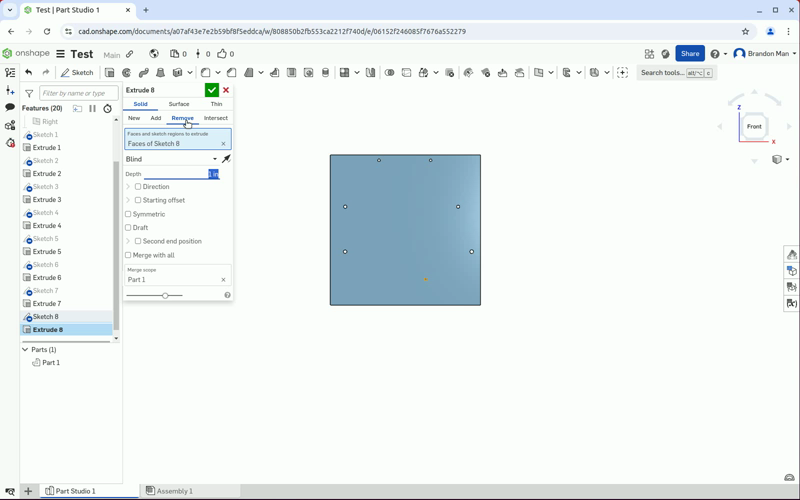
text(0.241)
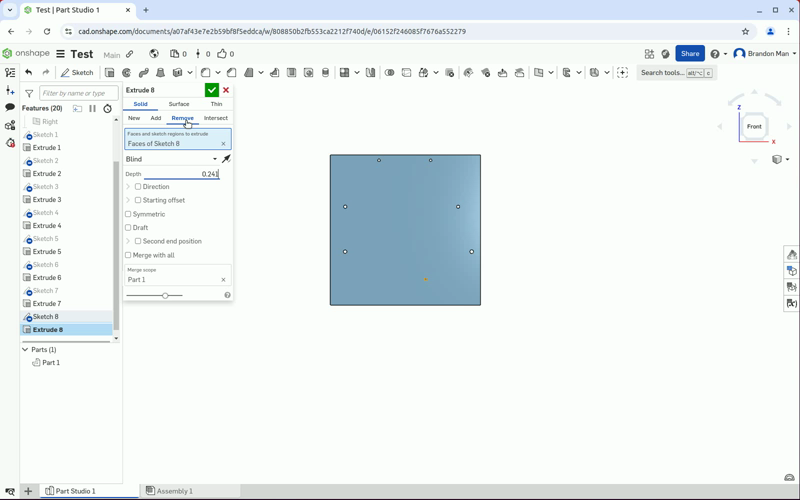
key(tab, 6)
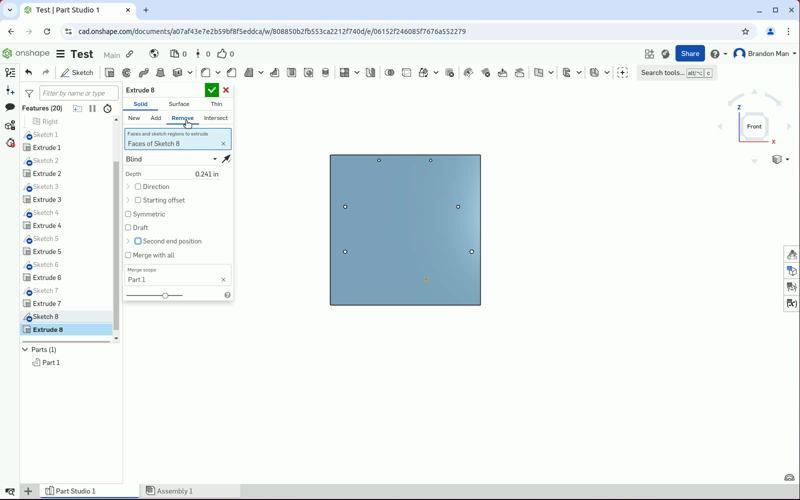
key(space)
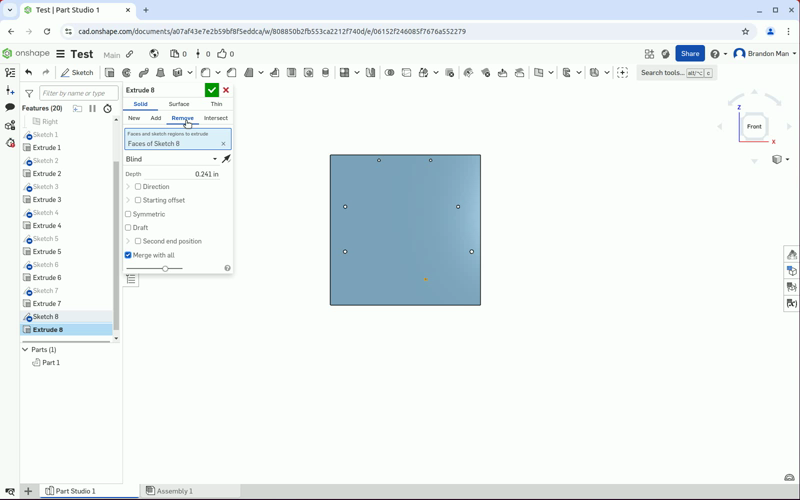
key(enter)
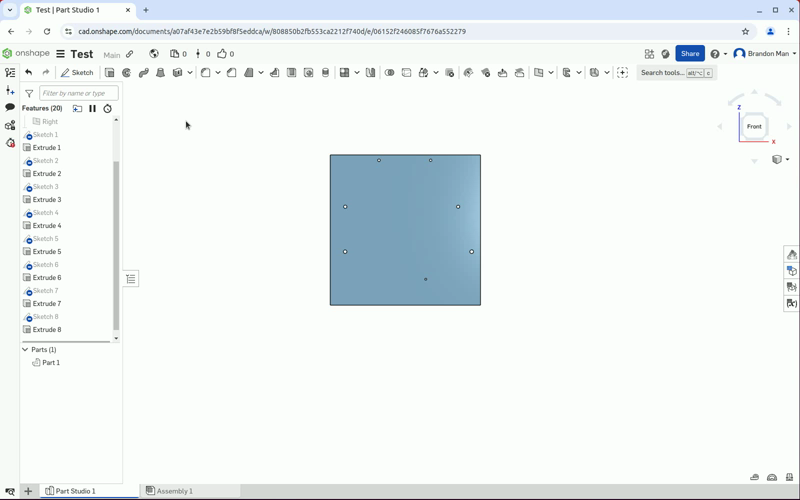
key(shift+h)
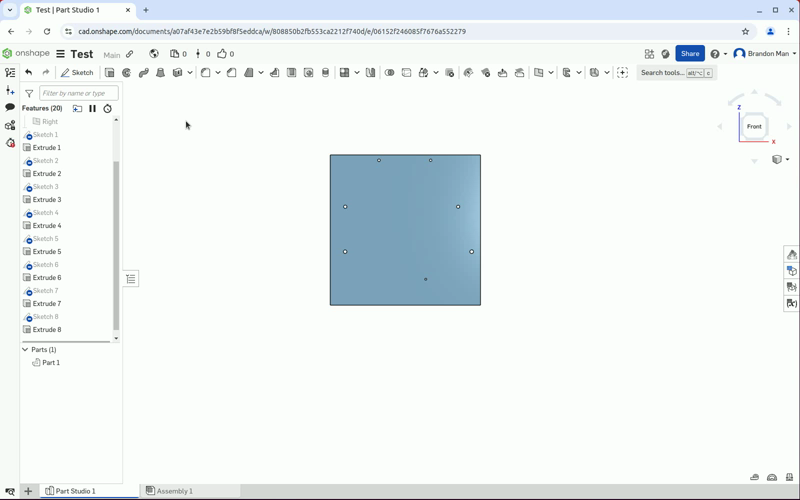
key(shift+h)
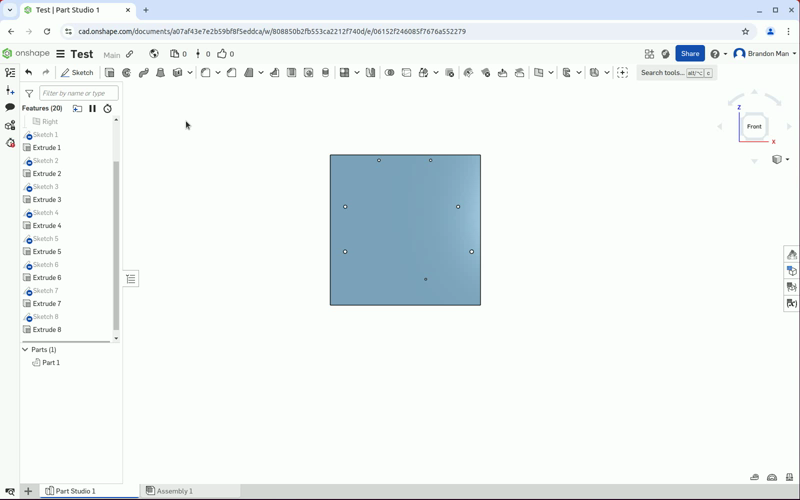
mouse_move(69, 137)
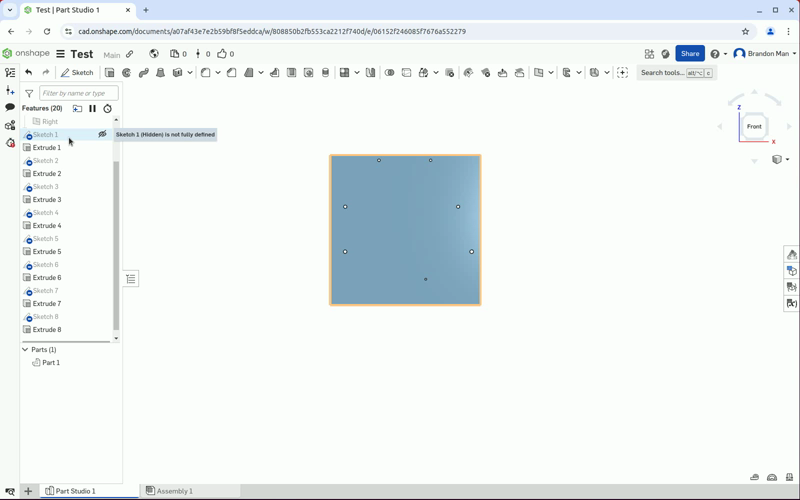
click(69, 137)
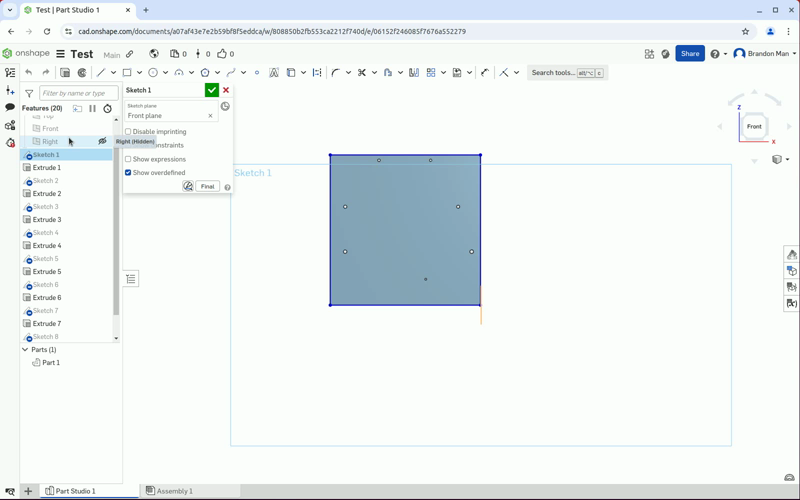
mouse_move(229, 92)
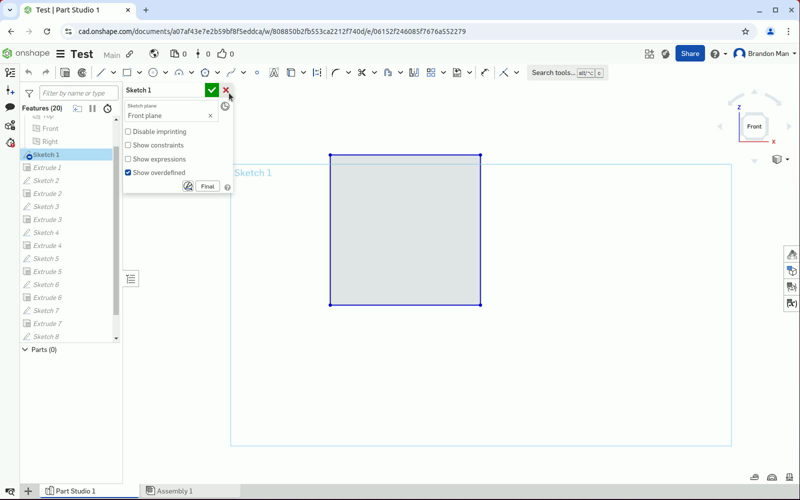
click(229, 92)
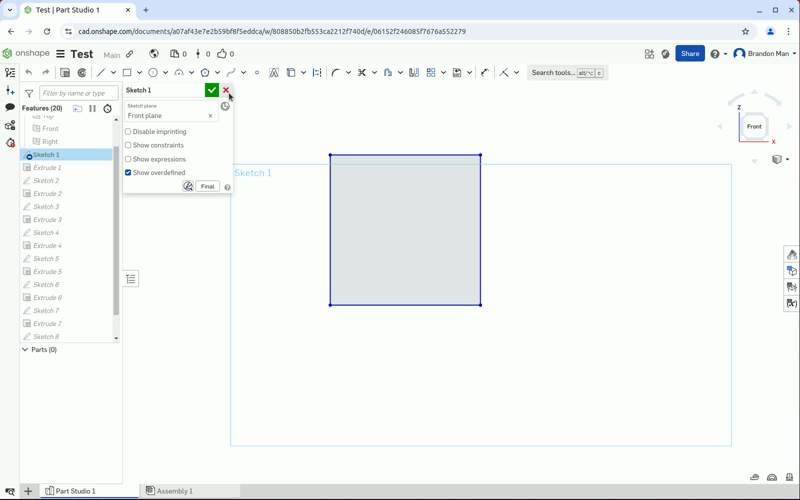
key(shift+s)
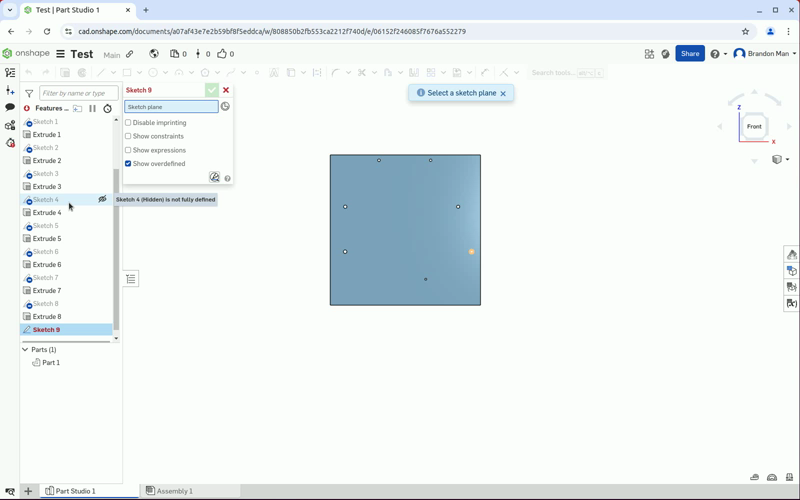
scroll(3)
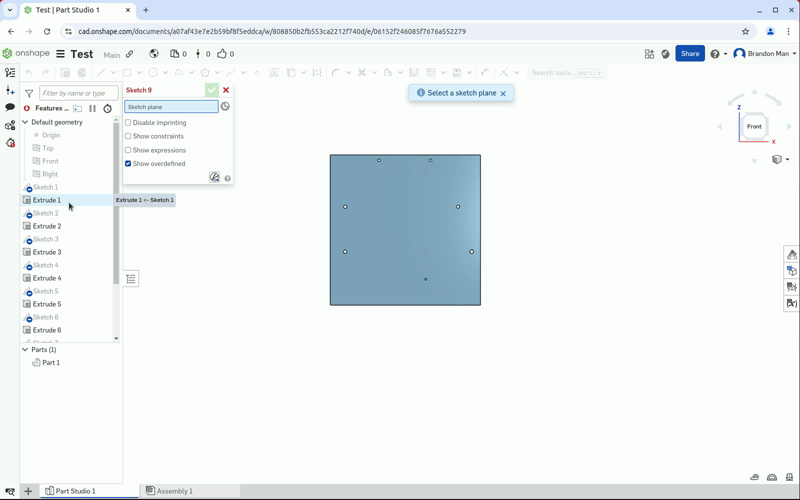
mouse_move(69, 163)
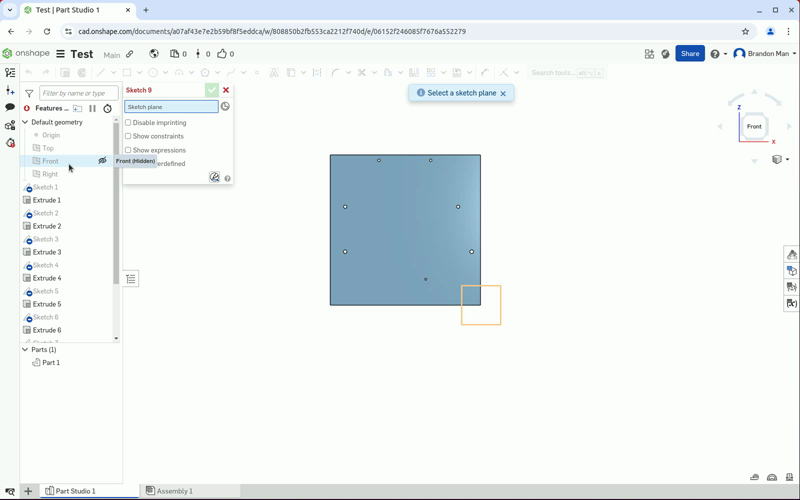
click(69, 163)
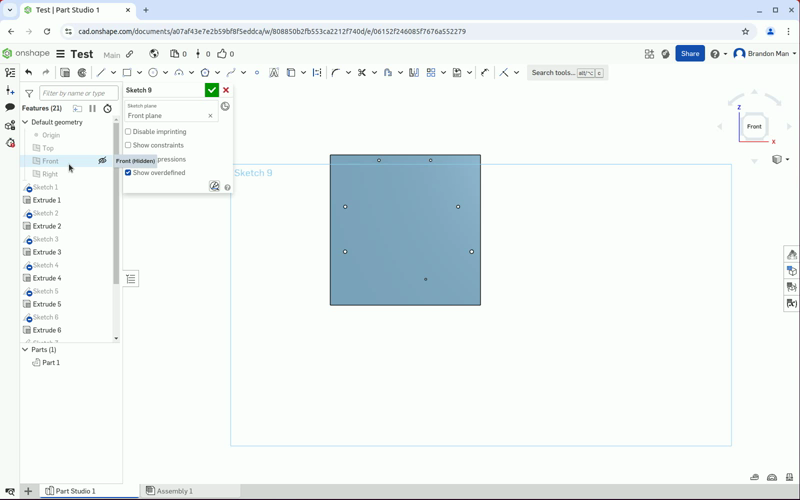
mouse_move(73, 352)
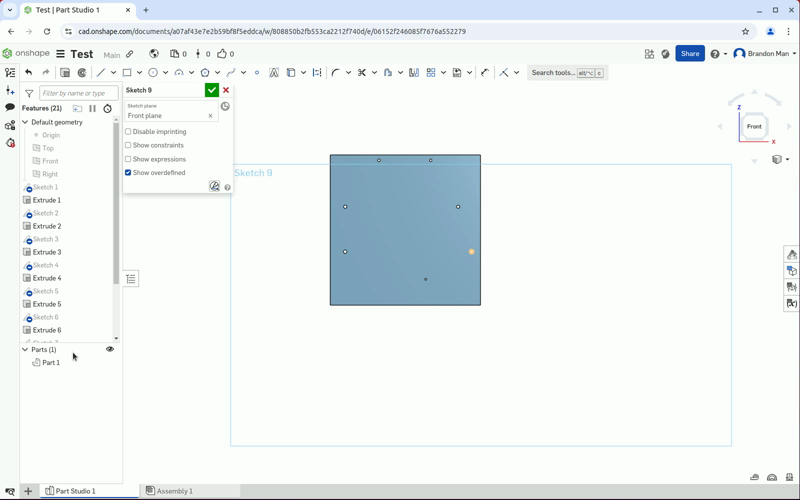
key(y)
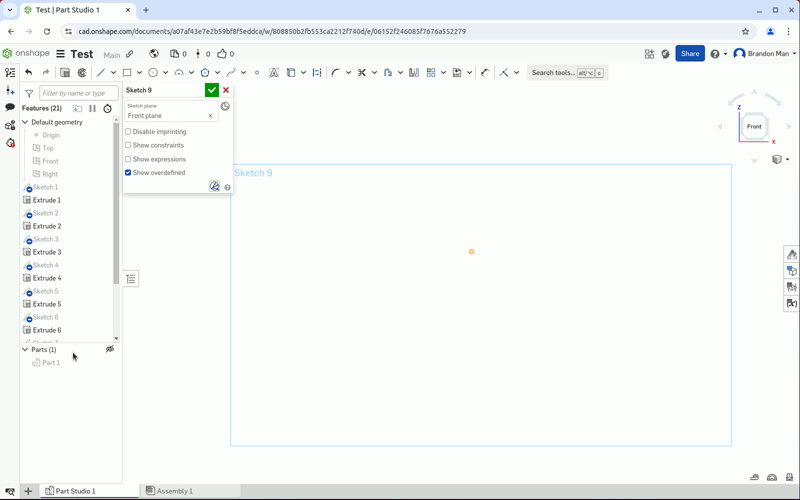
key(c)
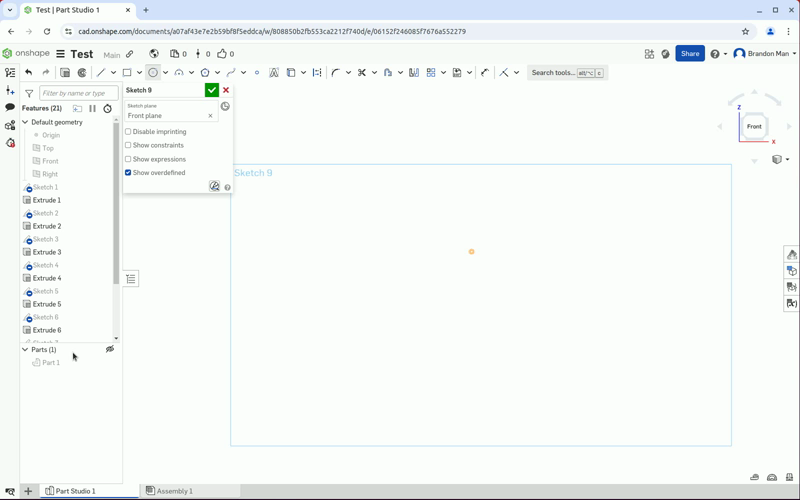
key_down(shift)
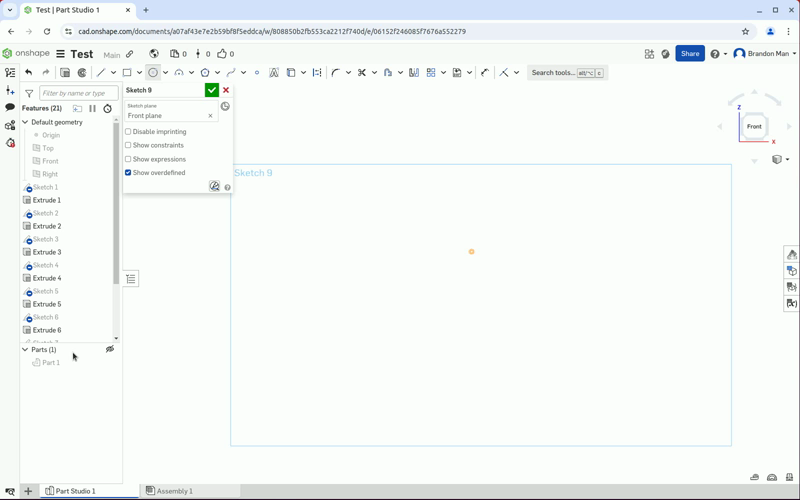
mouse_move(384, 279)
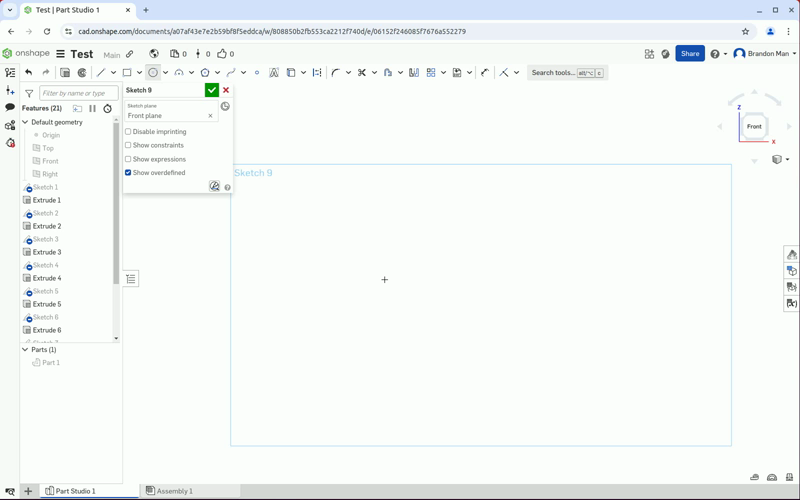
click(384, 279)
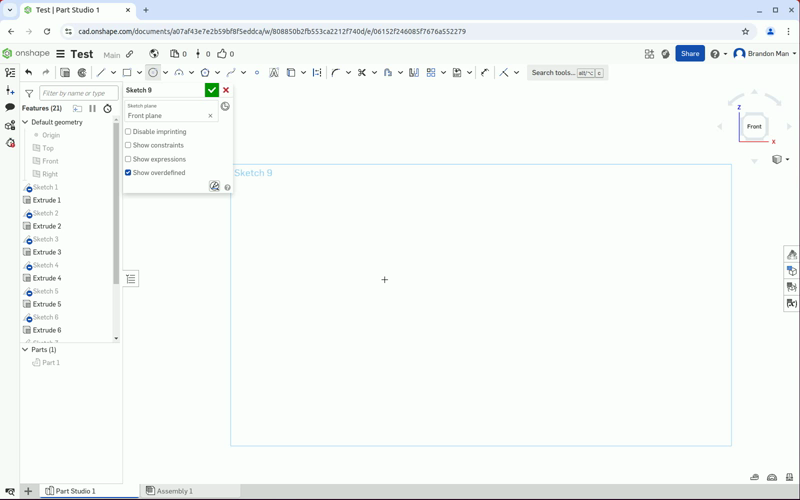
key_up(shift)
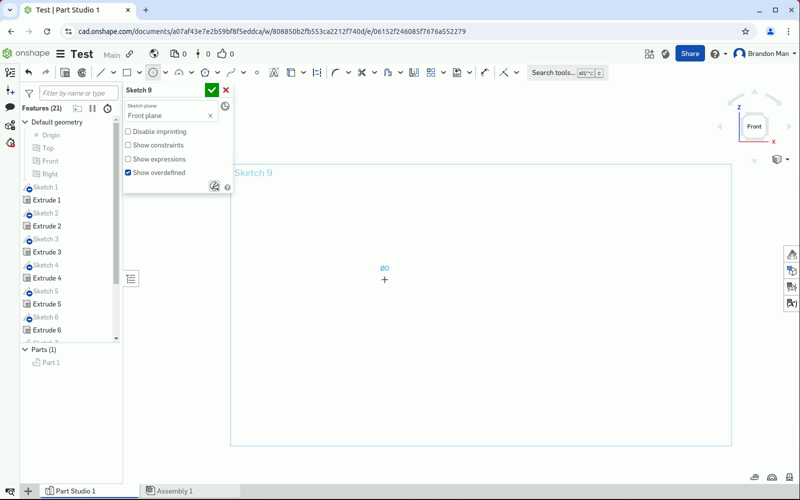
mouse_move(385, 279)
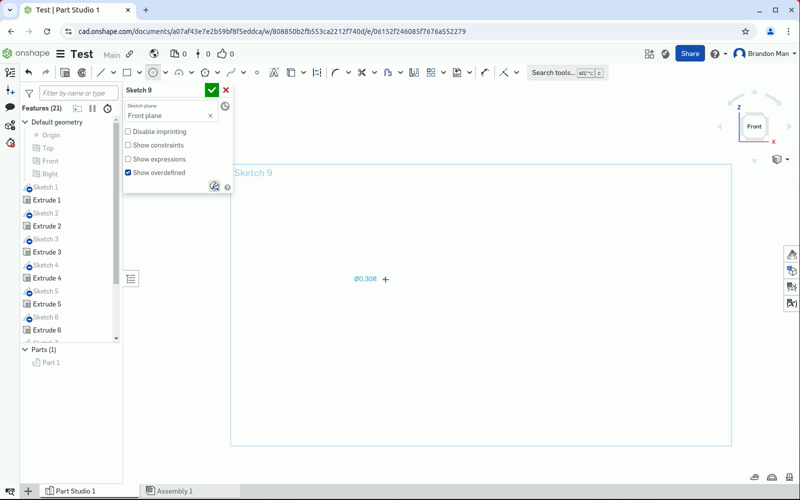
scroll(6)
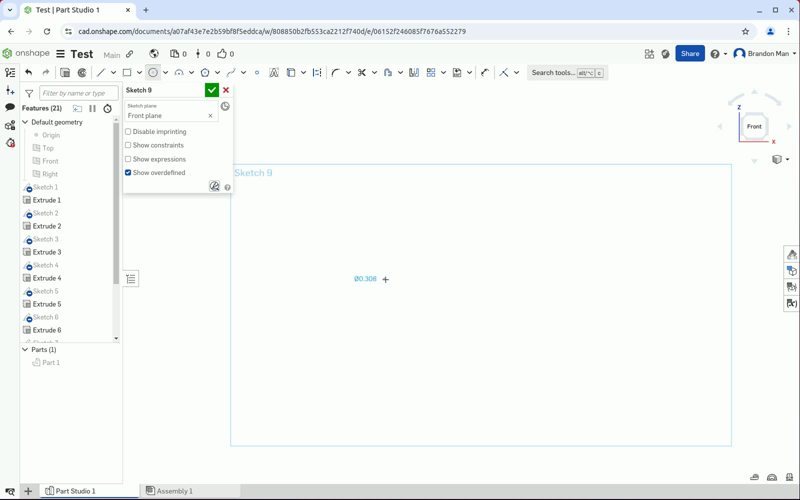
scroll(6)
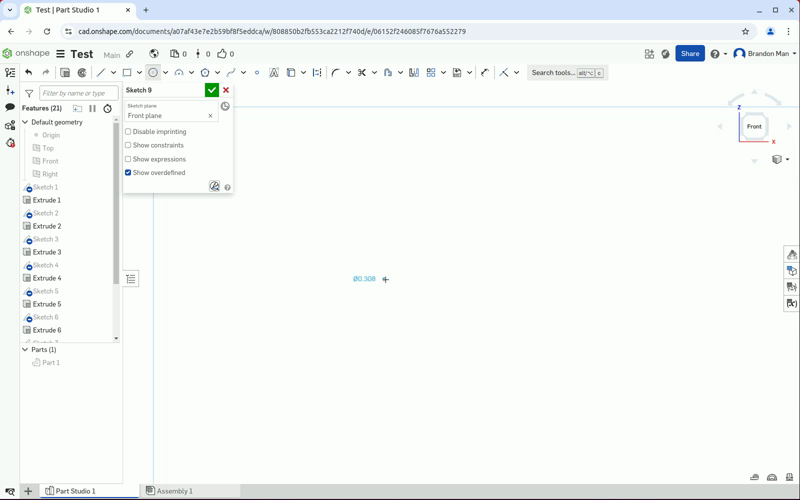
scroll(6)
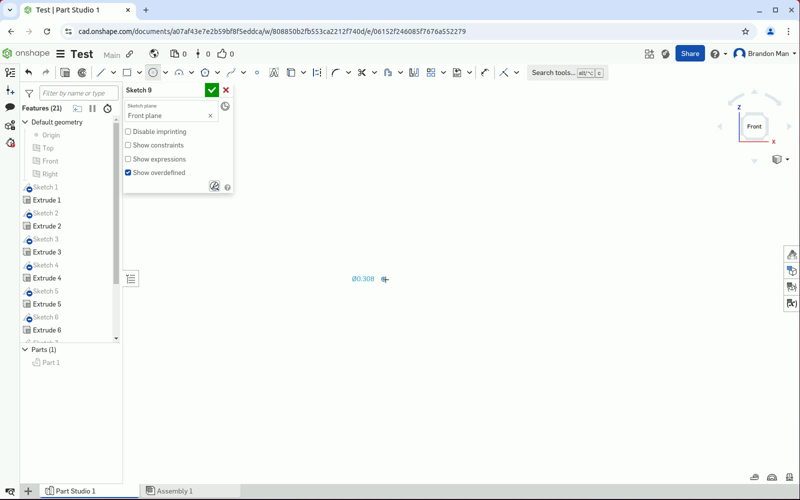
scroll(6)
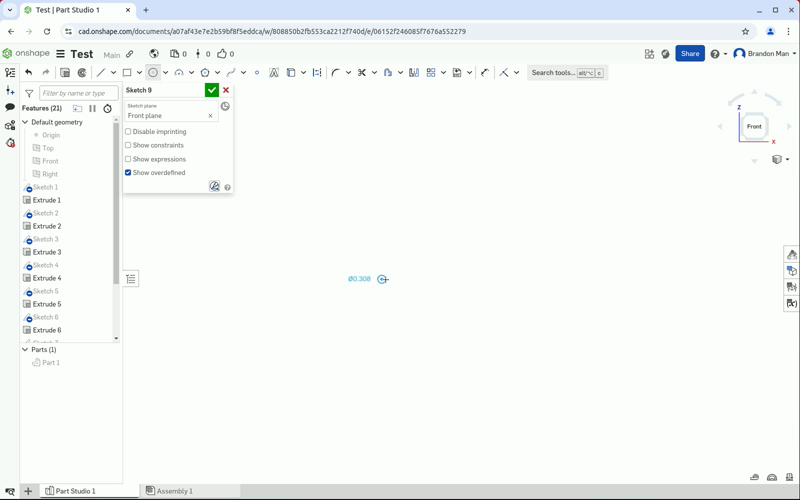
scroll(6)
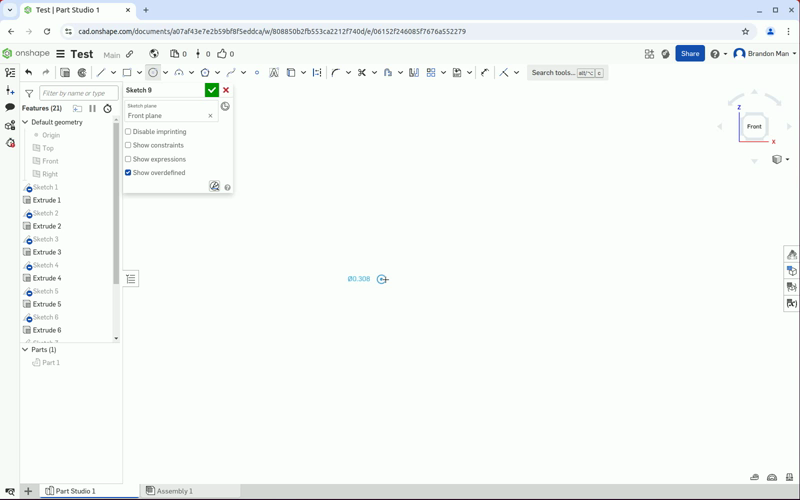
scroll(6)
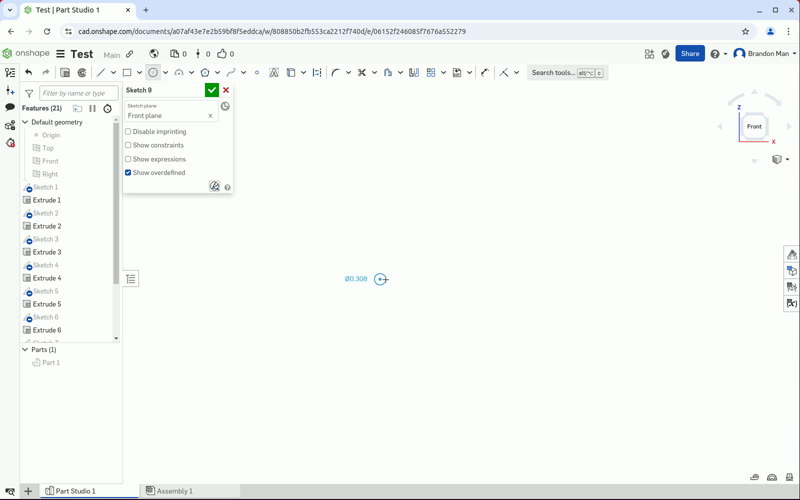
scroll(6)
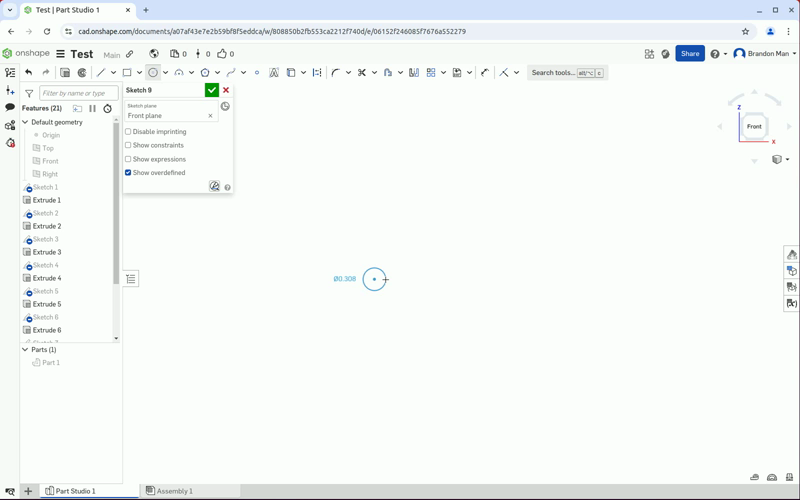
click(385, 279)
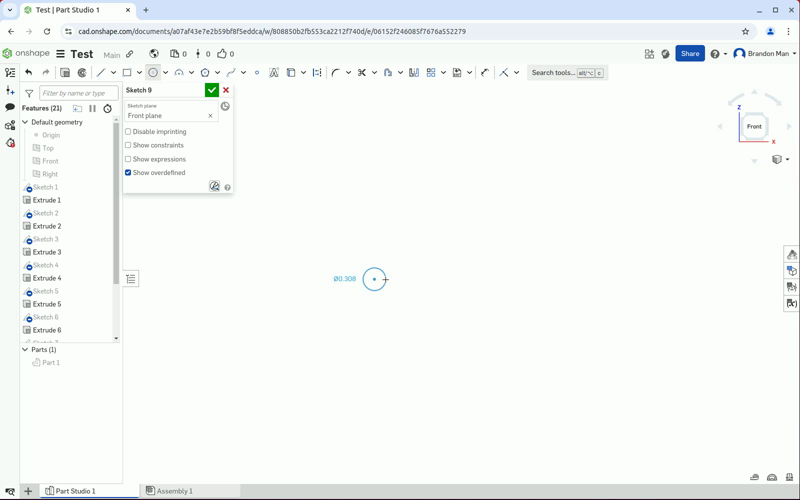
scroll(-6)
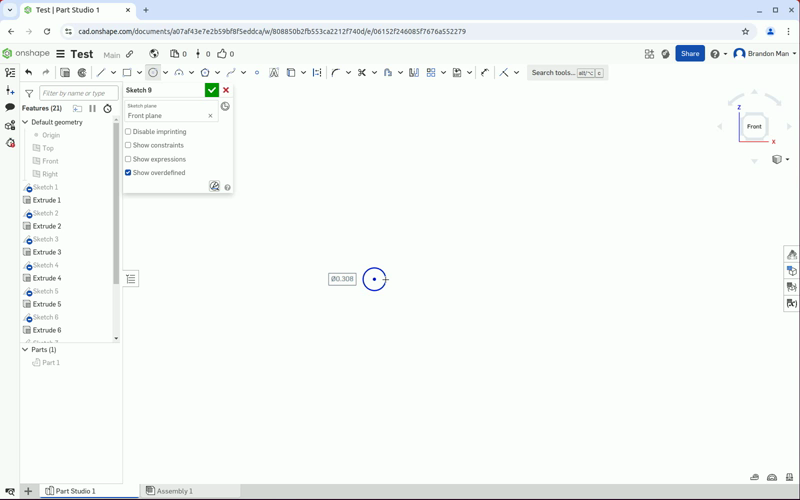
scroll(-6)
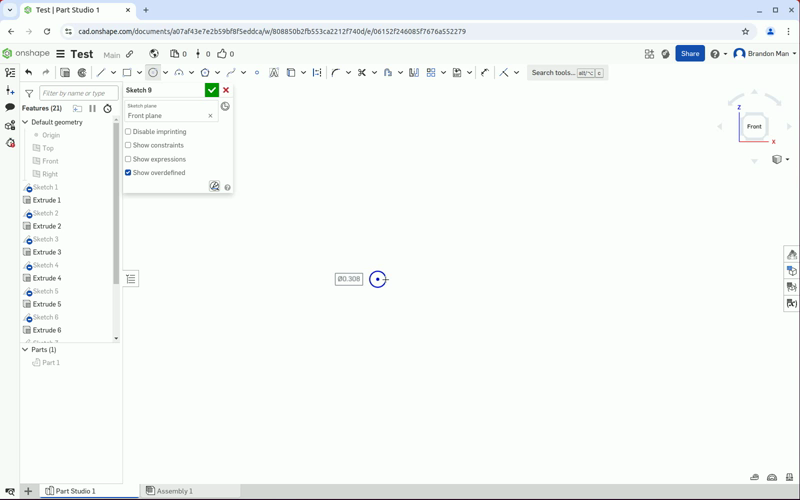
scroll(-6)
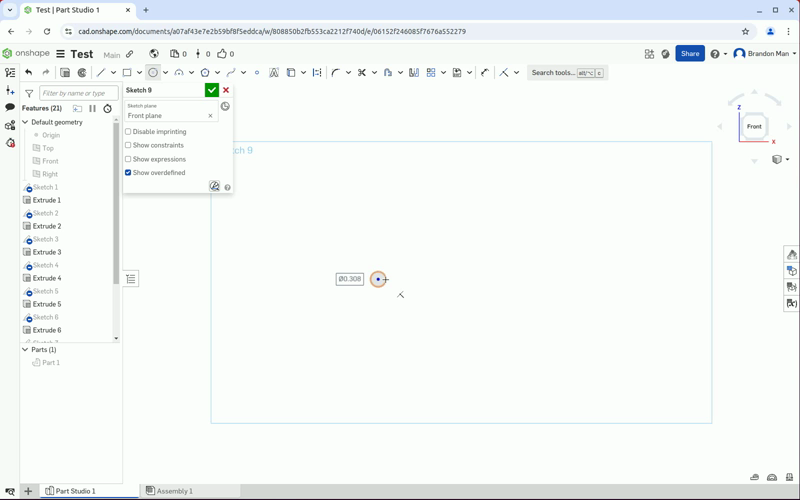
scroll(-6)
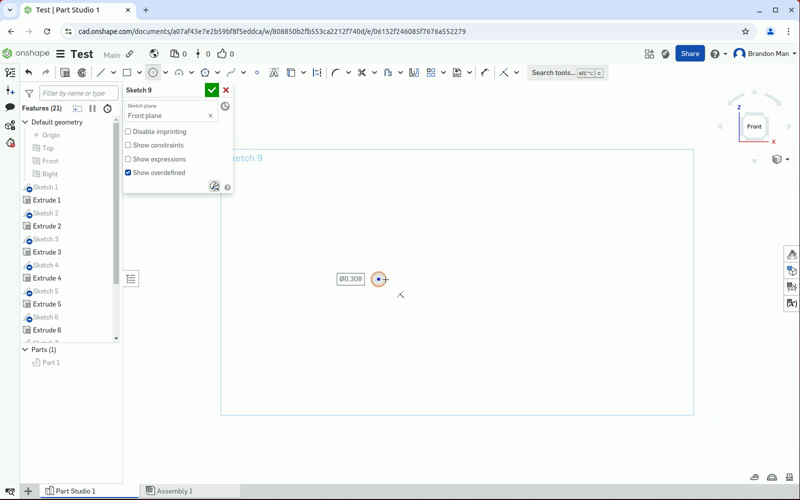
scroll(-6)
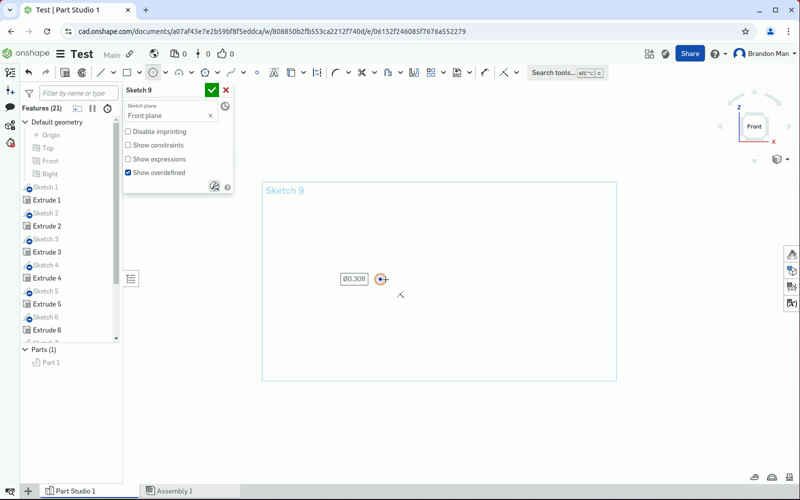
scroll(-6)
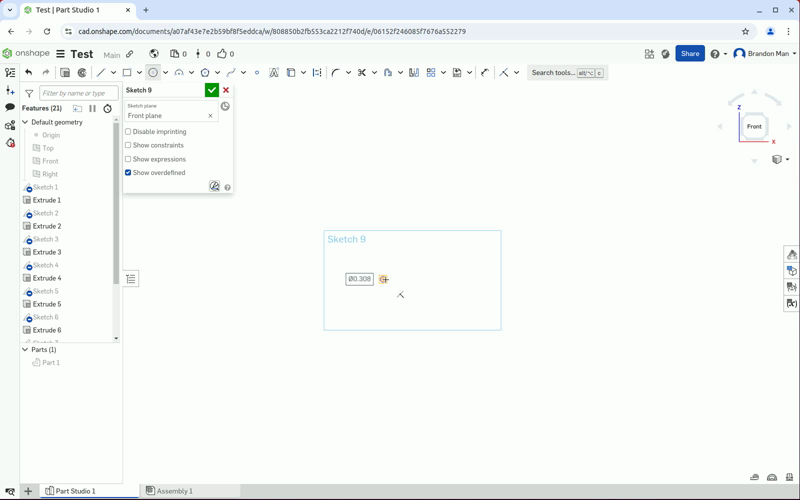
scroll(-6)
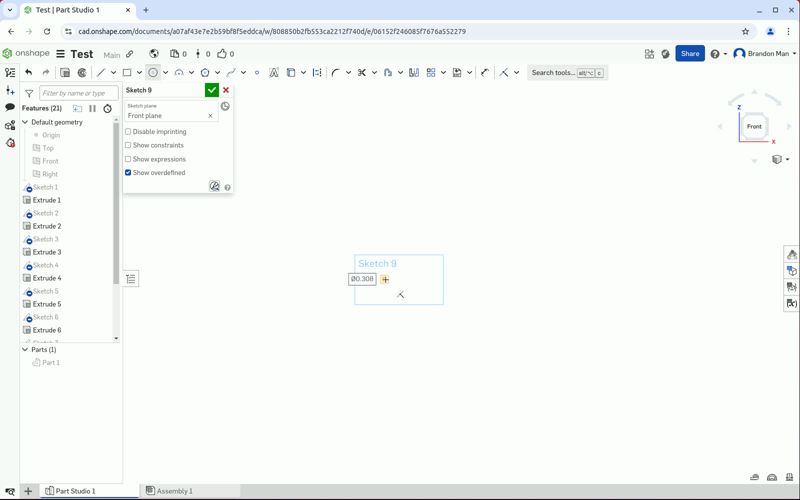
key(esc)
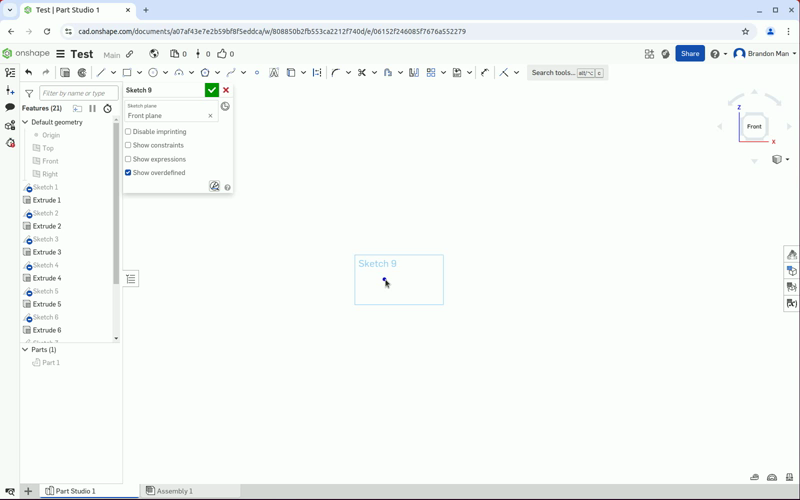
mouse_move(383, 278)
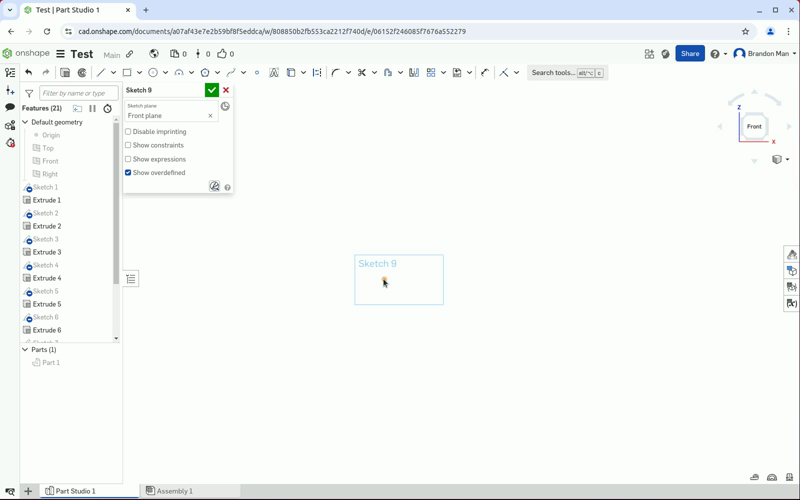
scroll(6)
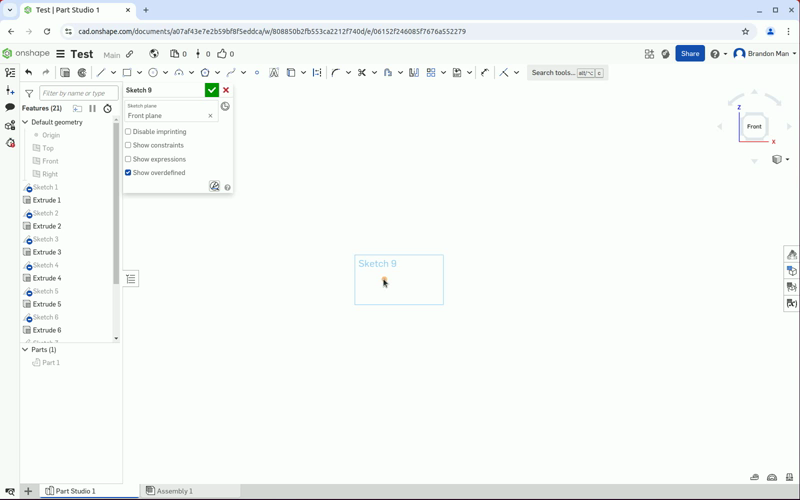
scroll(6)
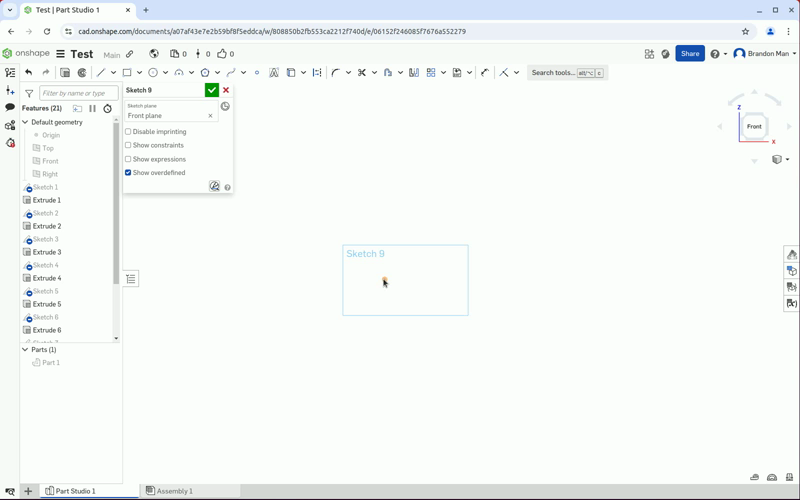
scroll(6)
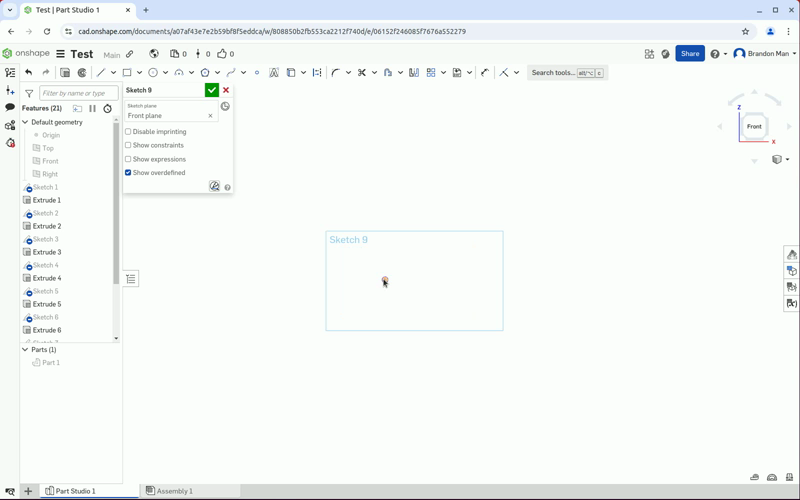
scroll(6)
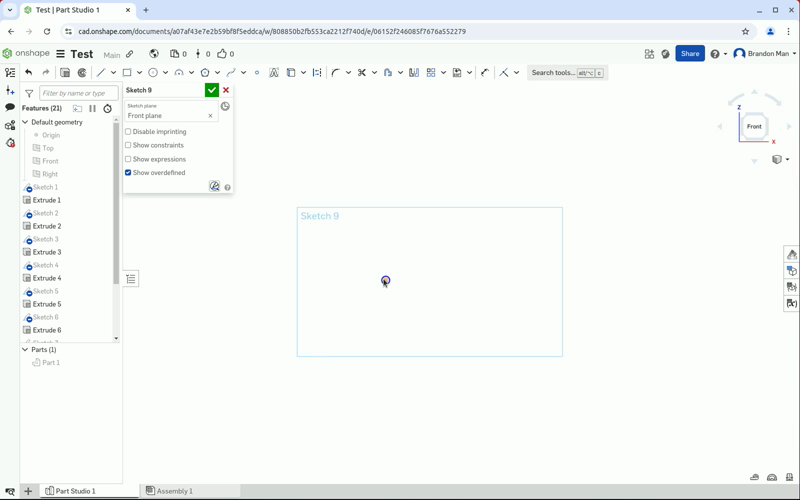
scroll(6)
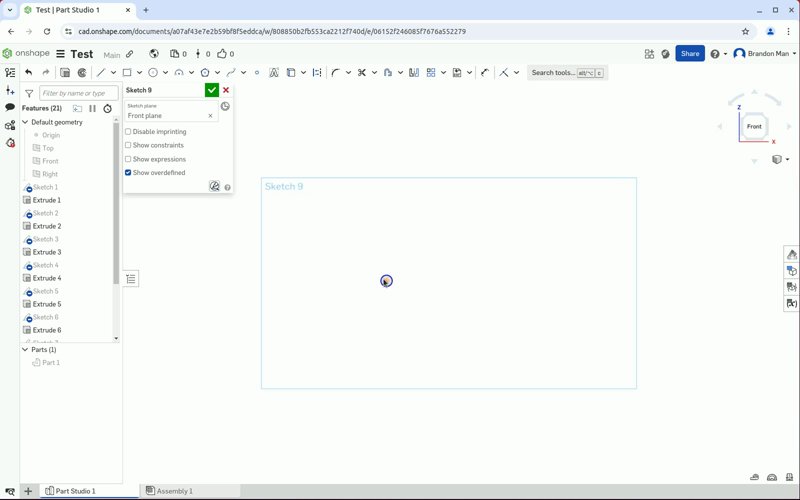
scroll(6)
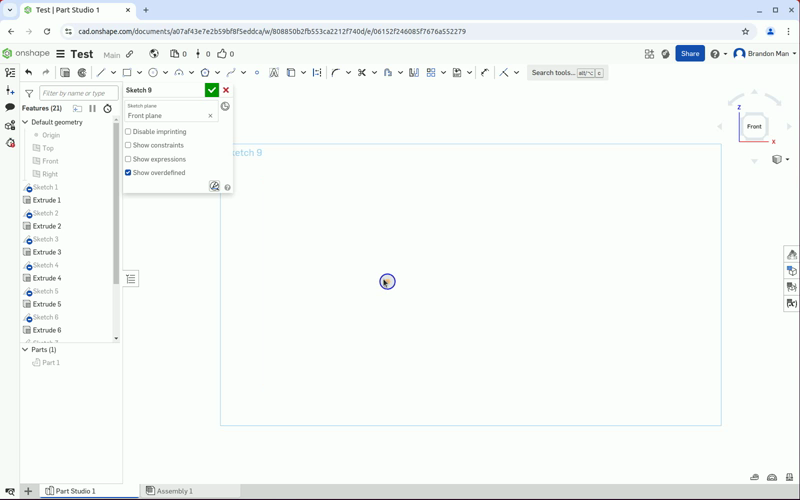
scroll(6)
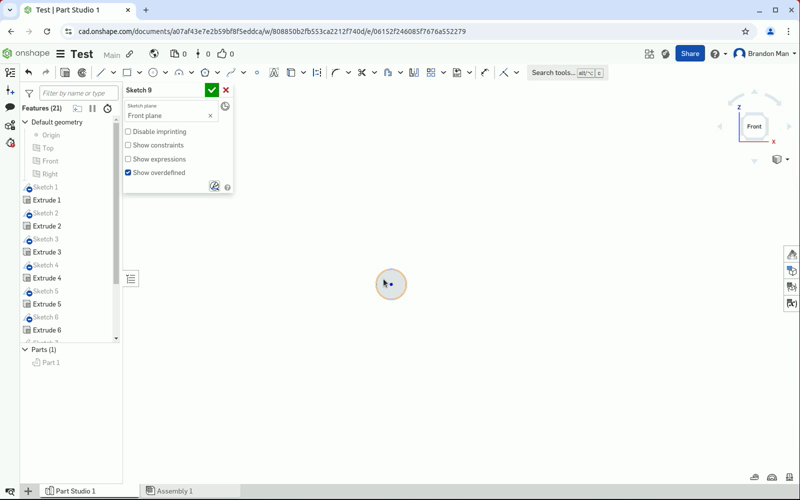
click(383, 278)
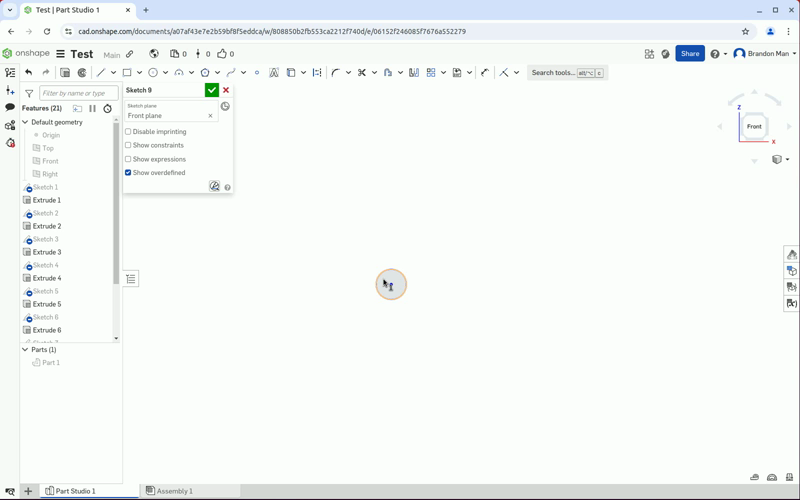
scroll(-6)
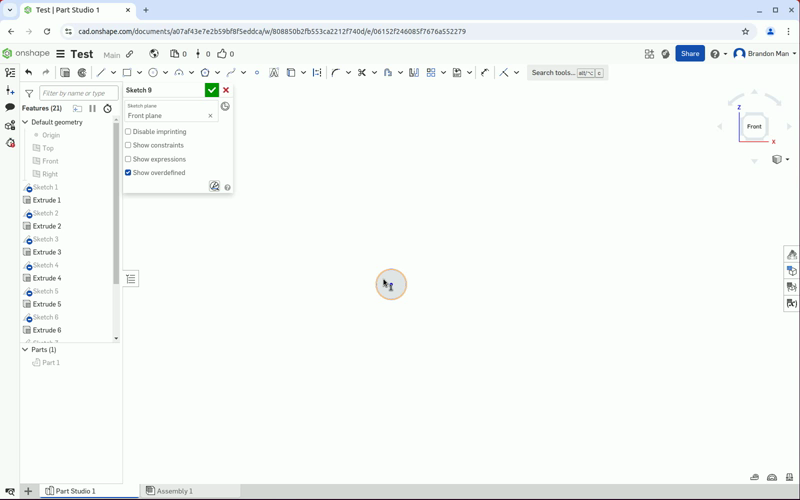
scroll(-6)
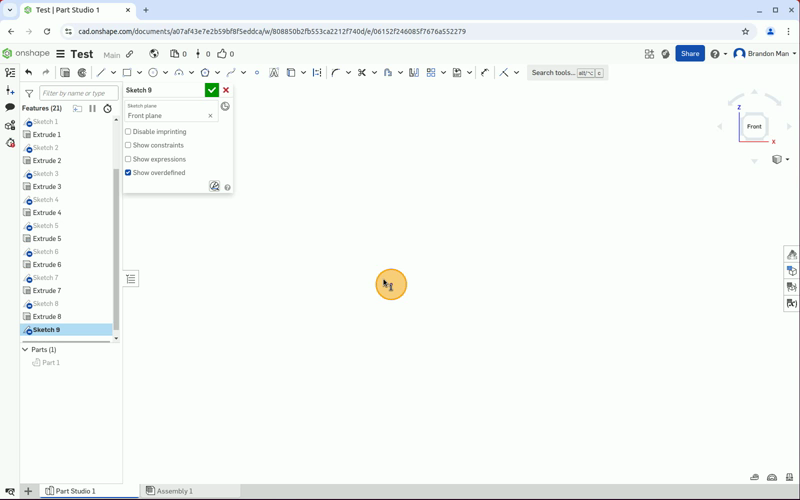
scroll(-6)
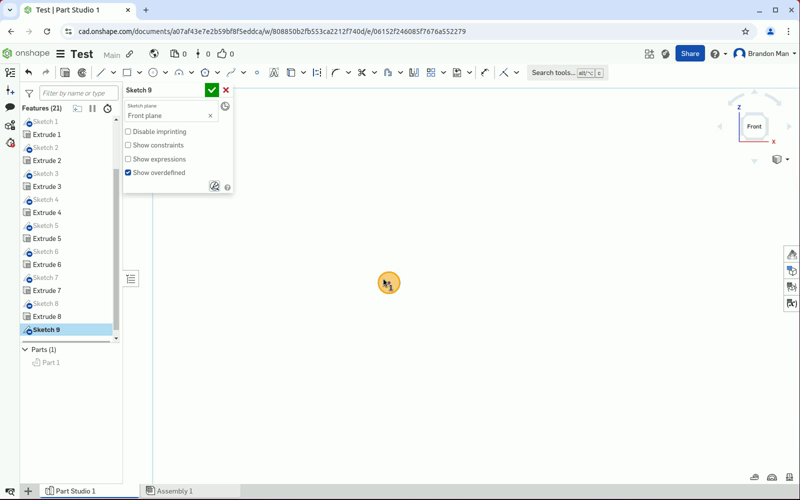
scroll(-6)
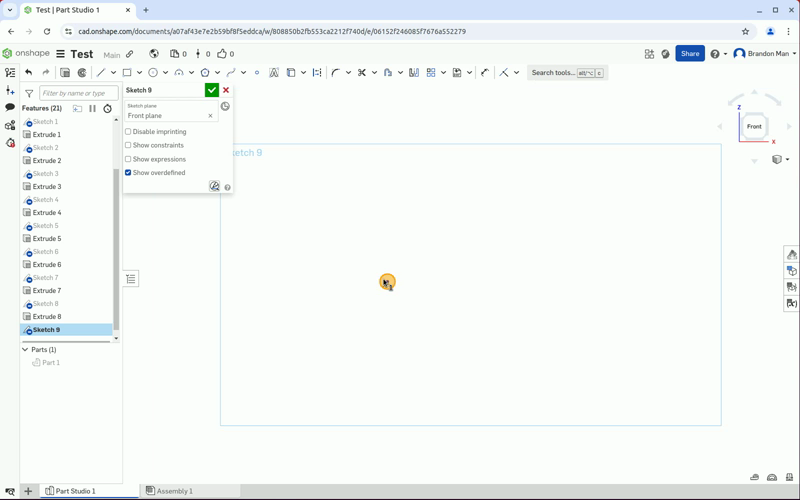
scroll(-6)
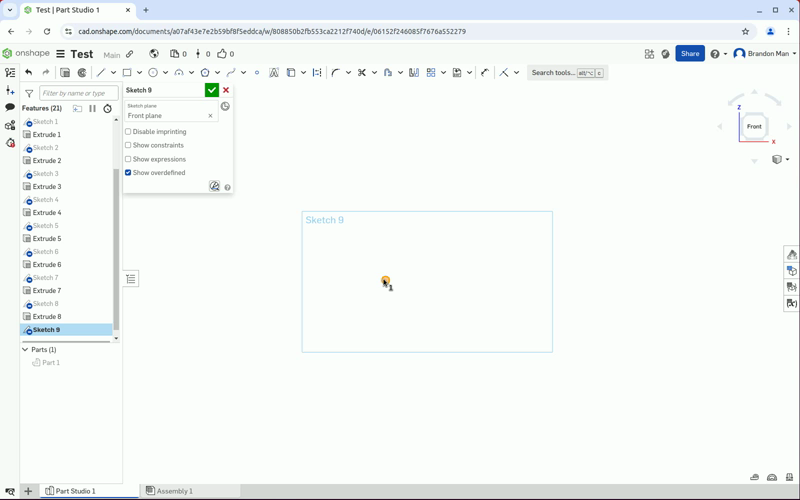
scroll(-6)
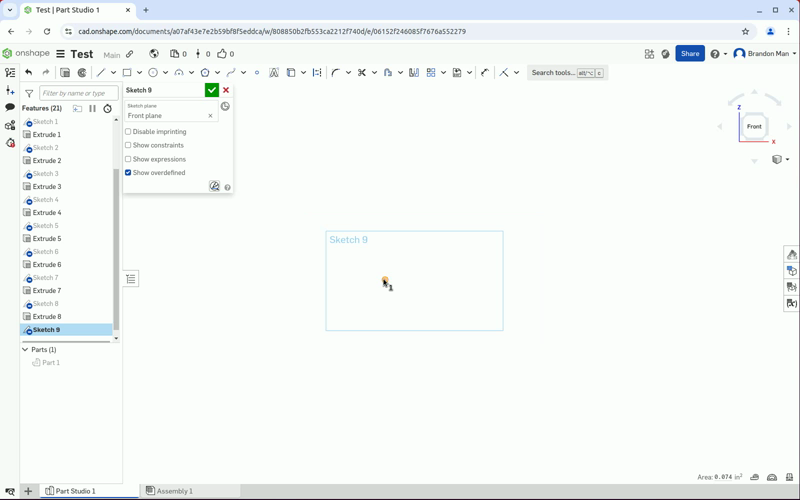
scroll(-6)
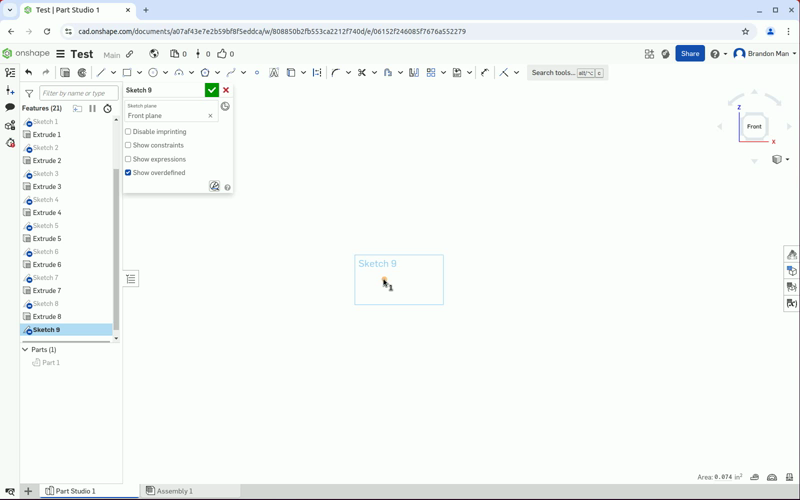
mouse_move(73, 352)
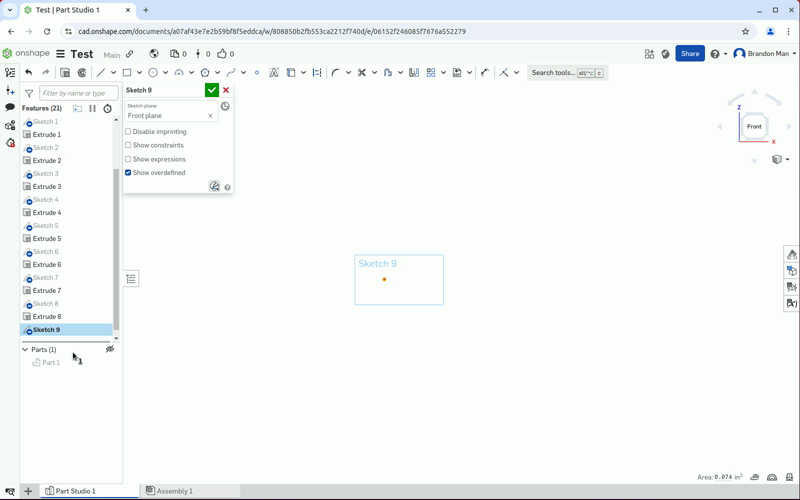
key(shift+y)
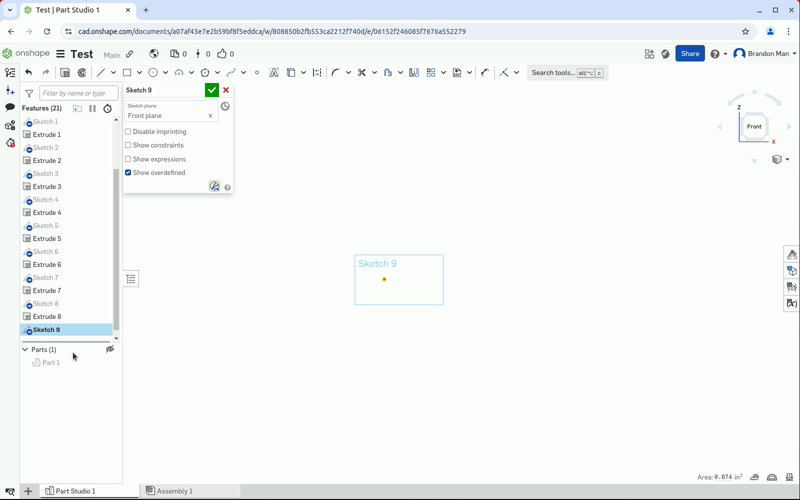
key(shift+e)
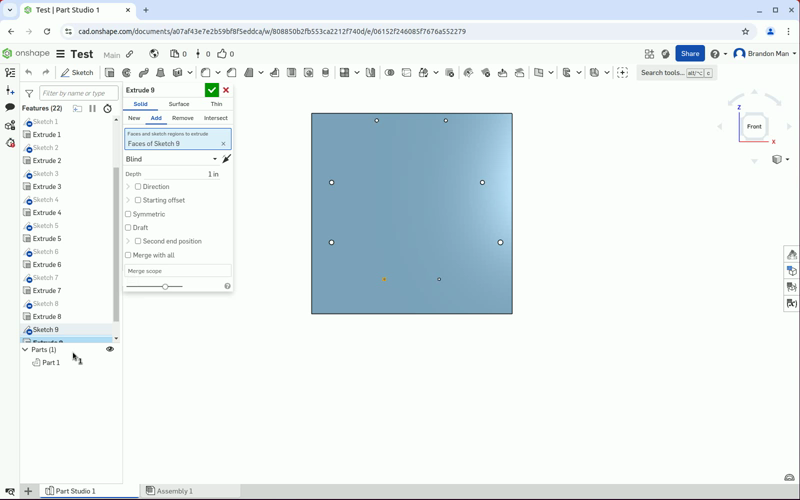
mouse_move(143, 106)
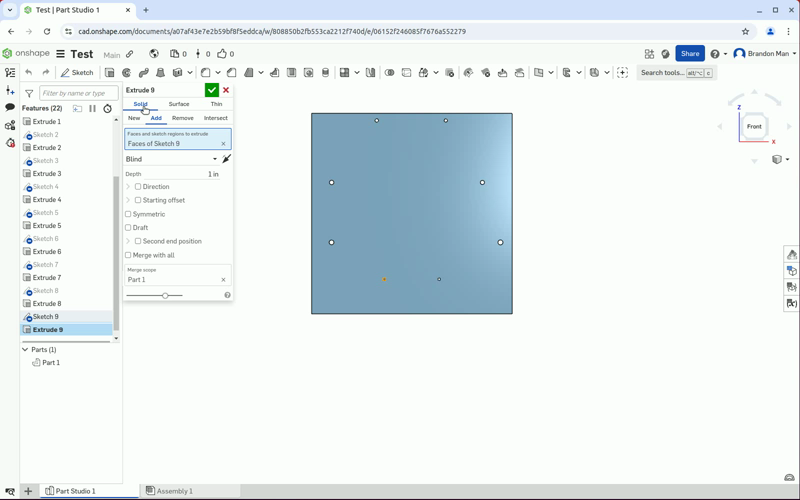
click(143, 106)
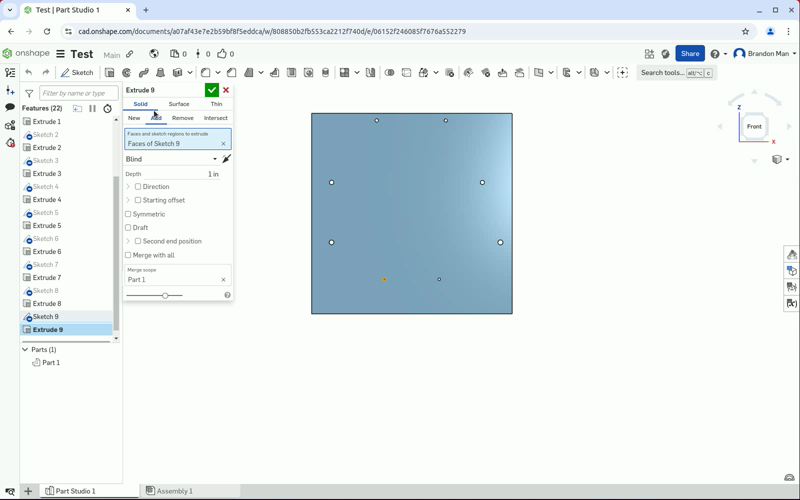
mouse_move(186, 120)
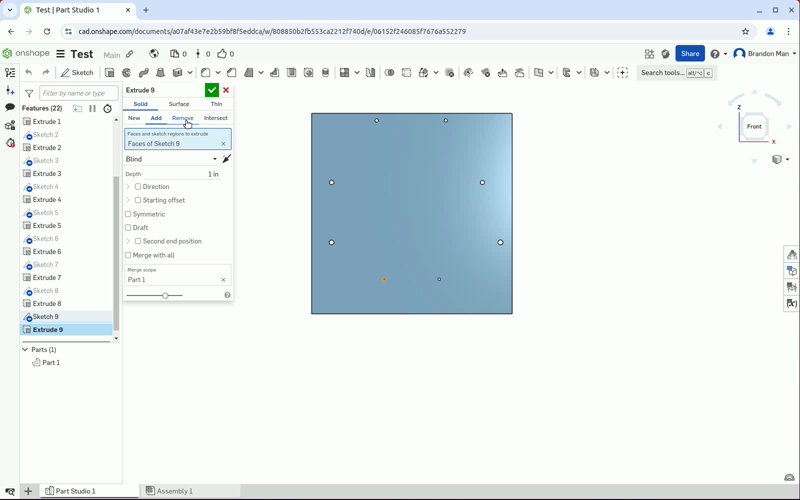
click(186, 120)
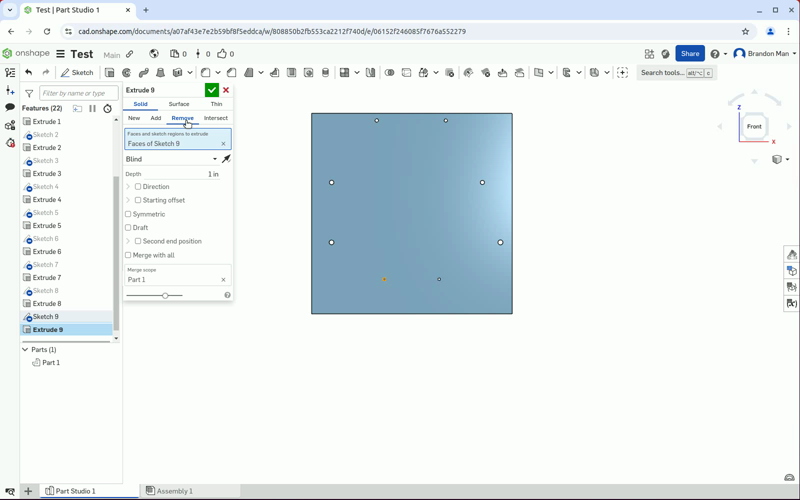
key(tab, 4)
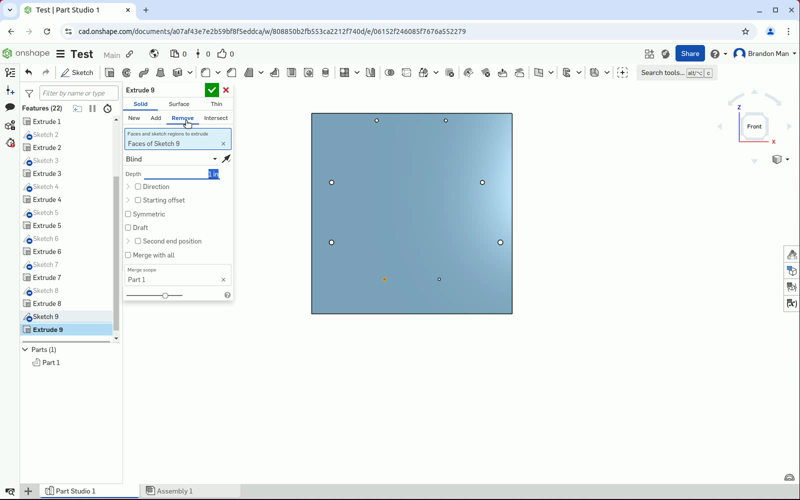
text(0.241)
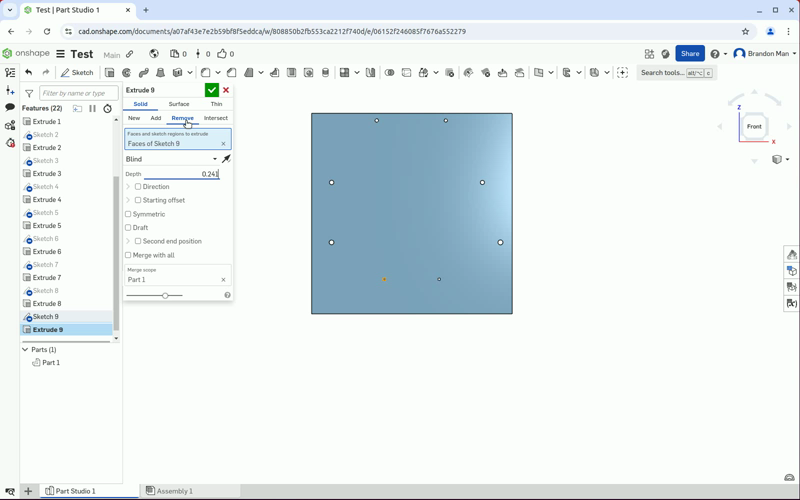
key(tab, 6)
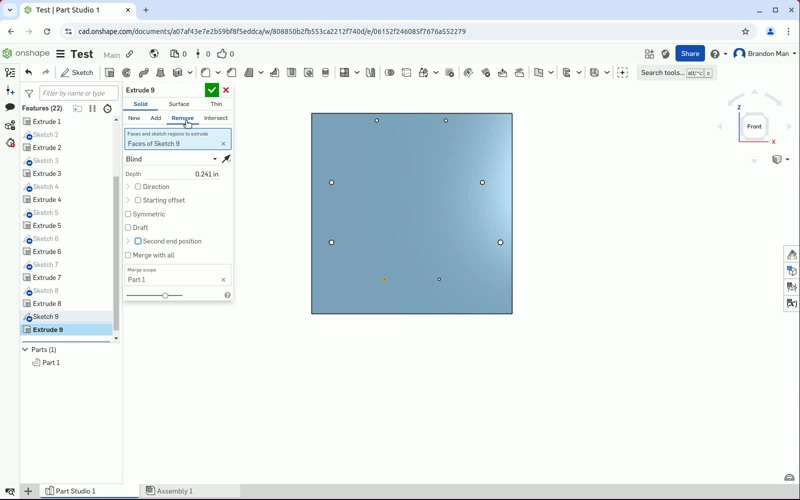
key(space)
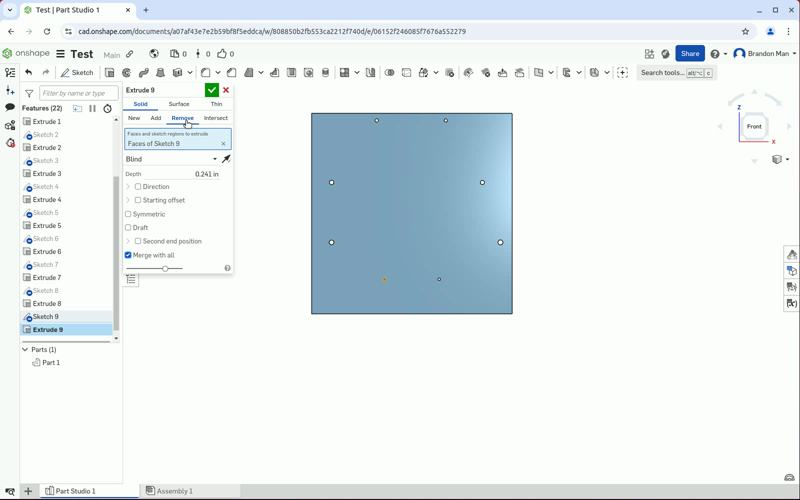
key(enter)
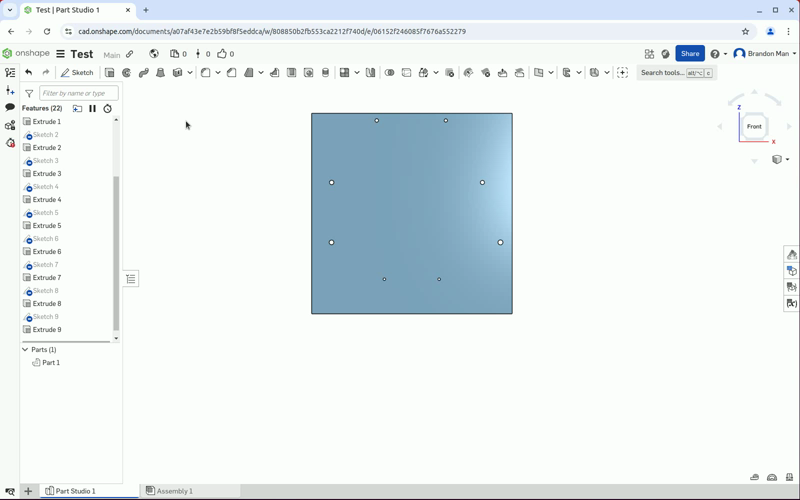
key(shift+h)
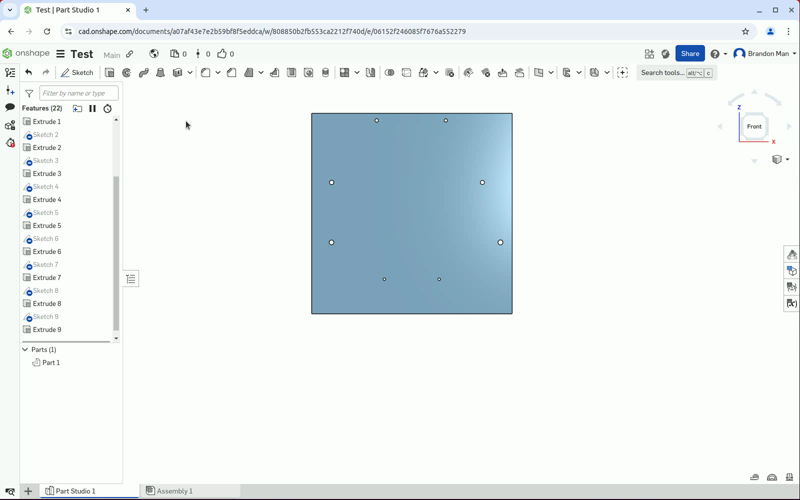
key(shift+h)
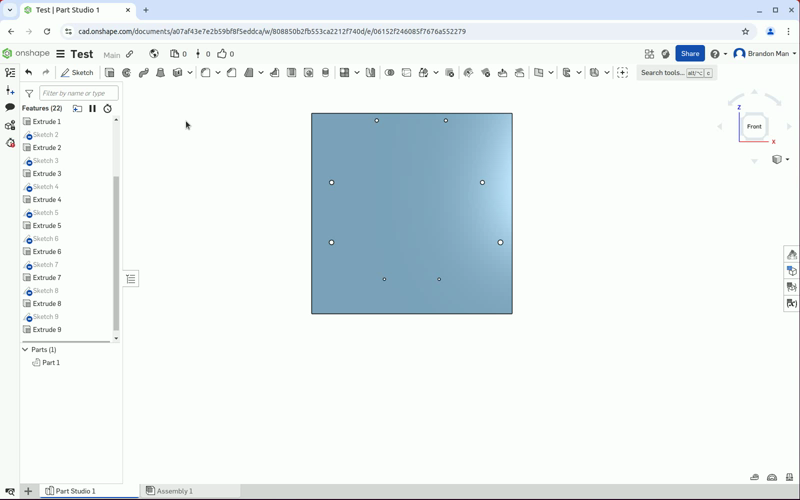
key(shift+7)
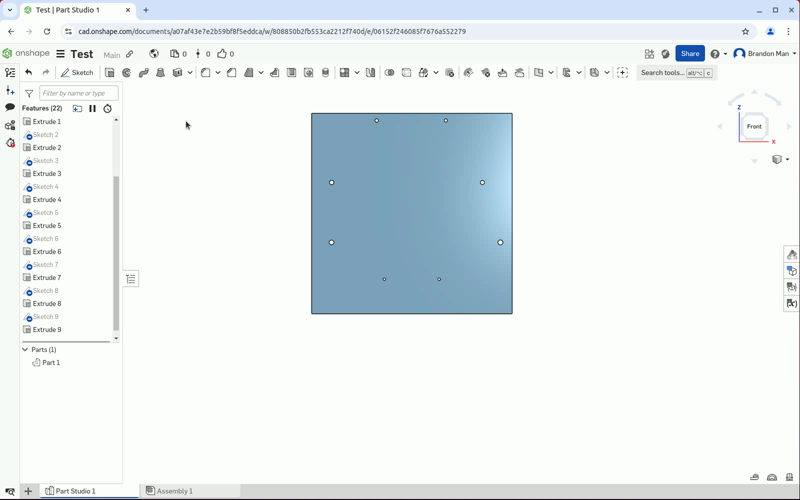
key(left, 2)
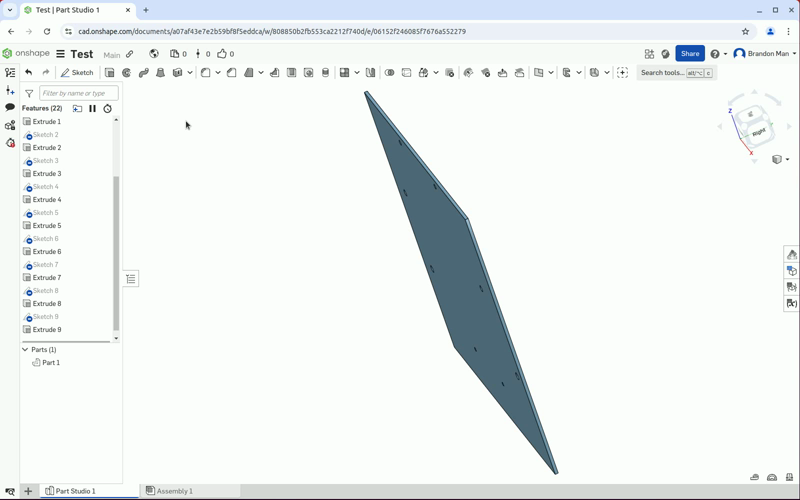
key(down, 2)
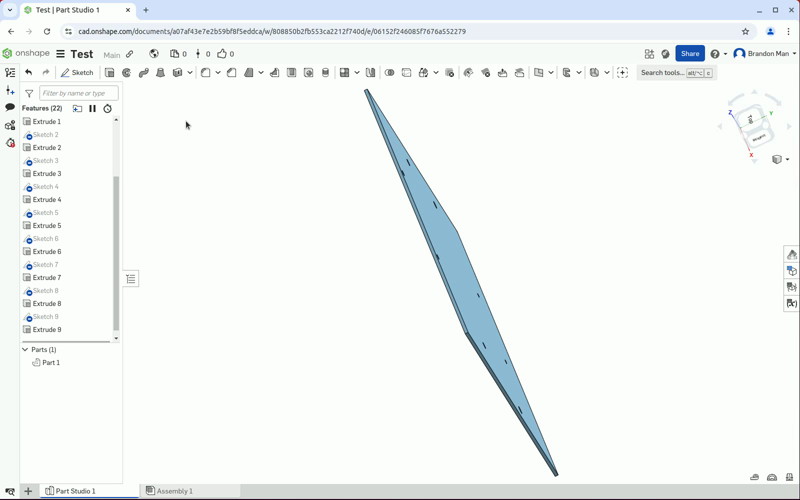
key(up, 2)
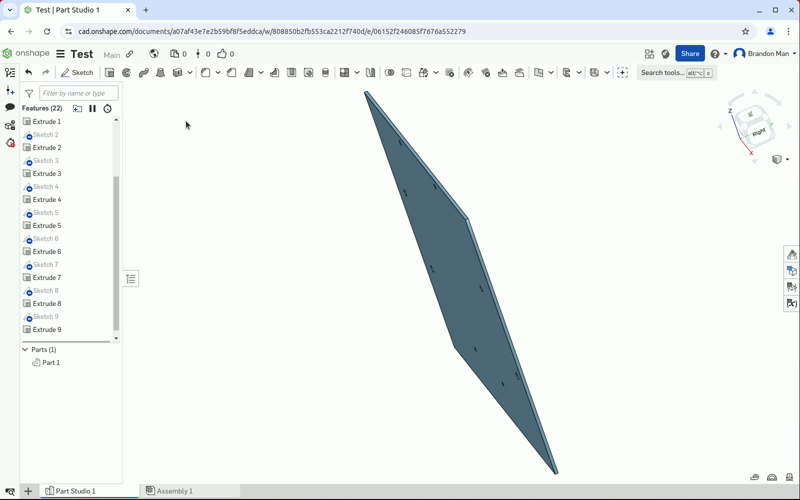
key(right, 2)
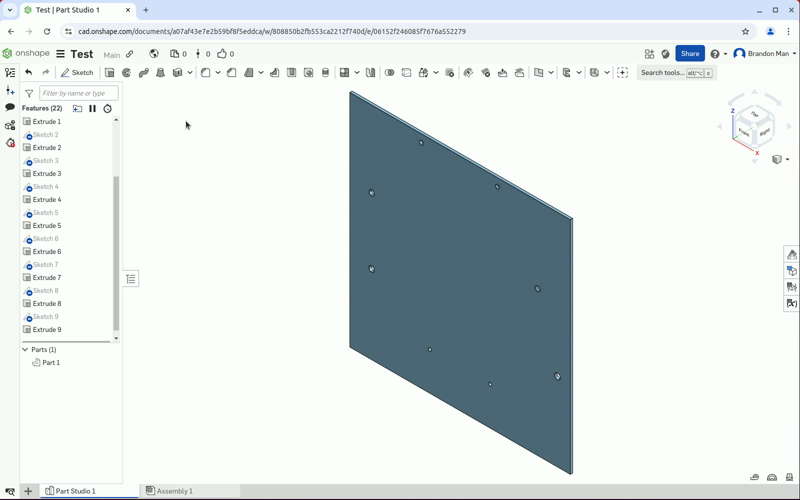
mouse_move(69, 111)
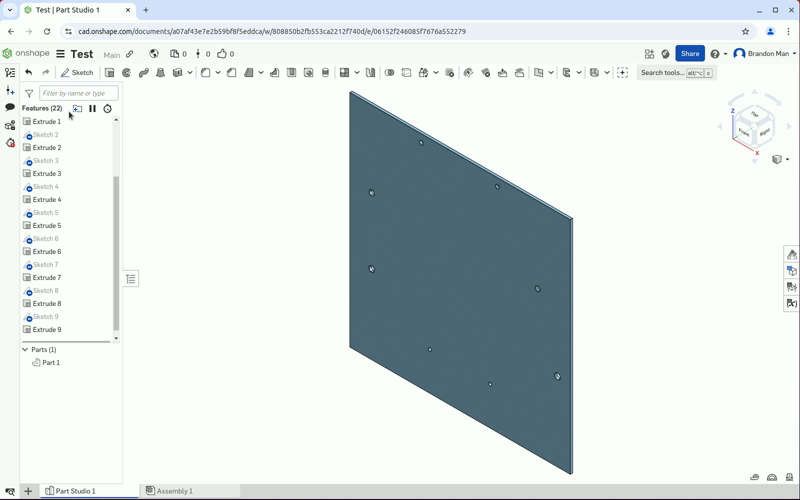
click(69, 111)